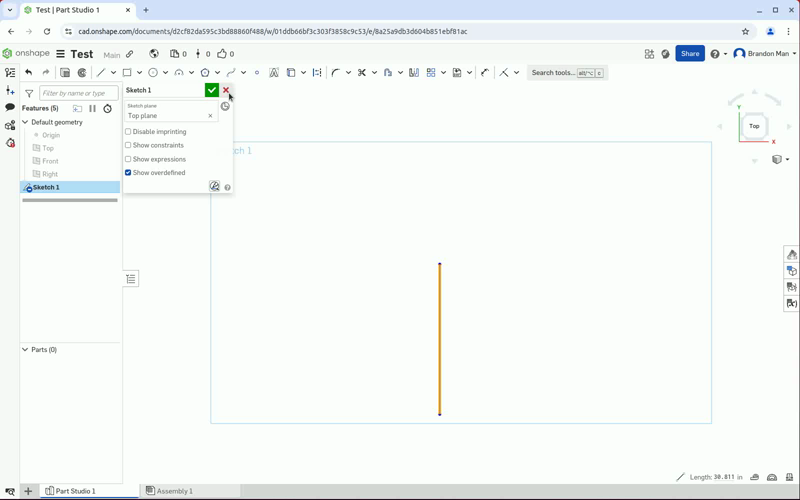
key(shift+h)
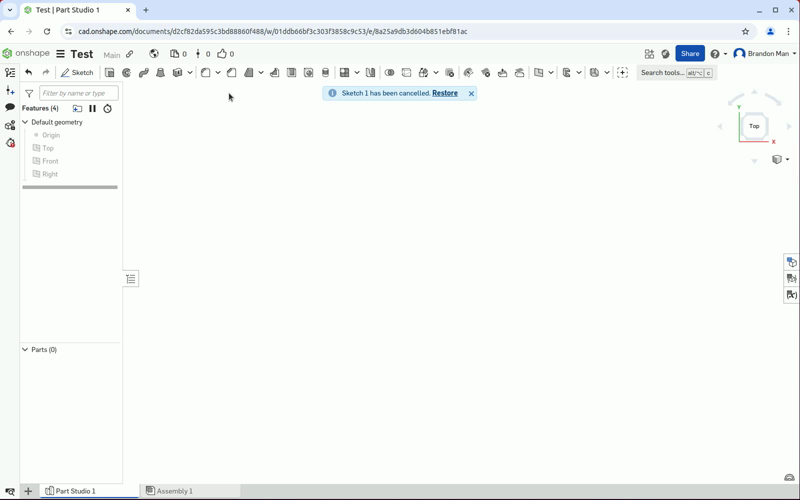
mouse_move(73, 352)
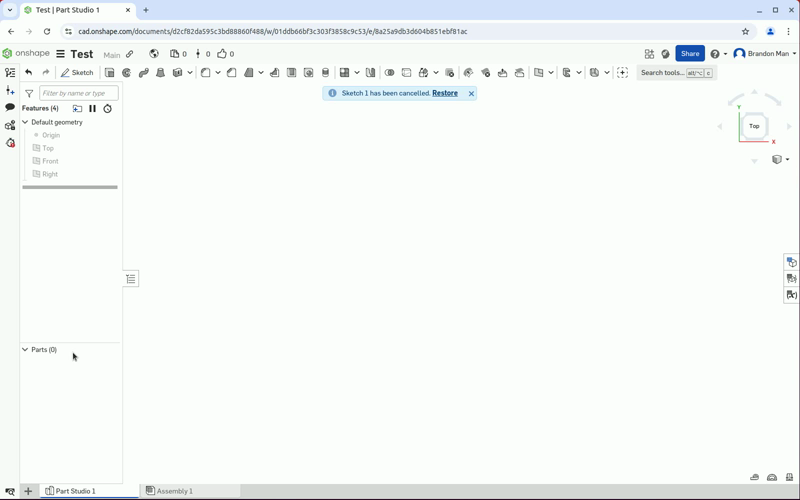
key(y)
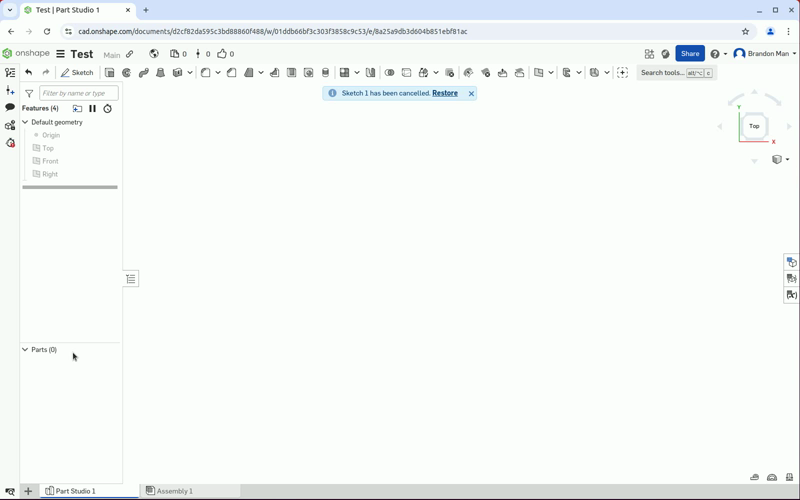
key(shift+p)
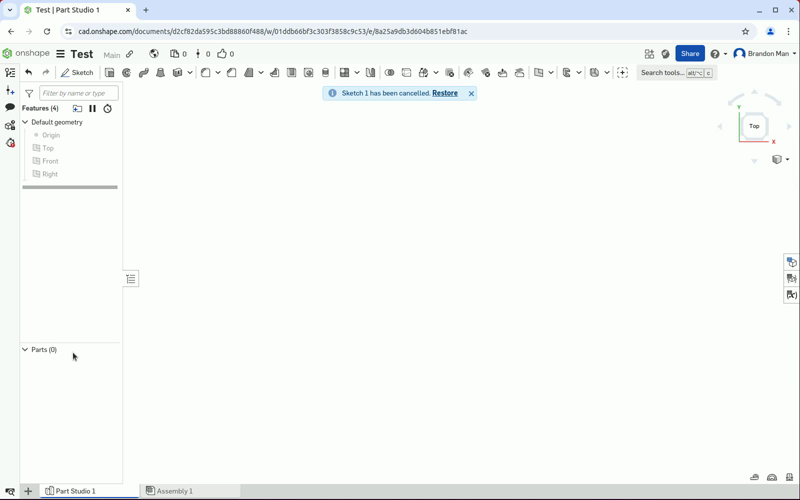
key(space)
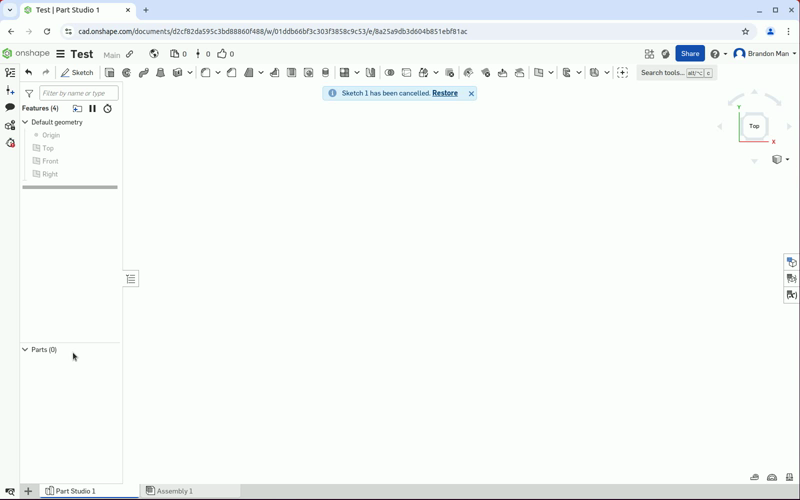
key_down(shift)
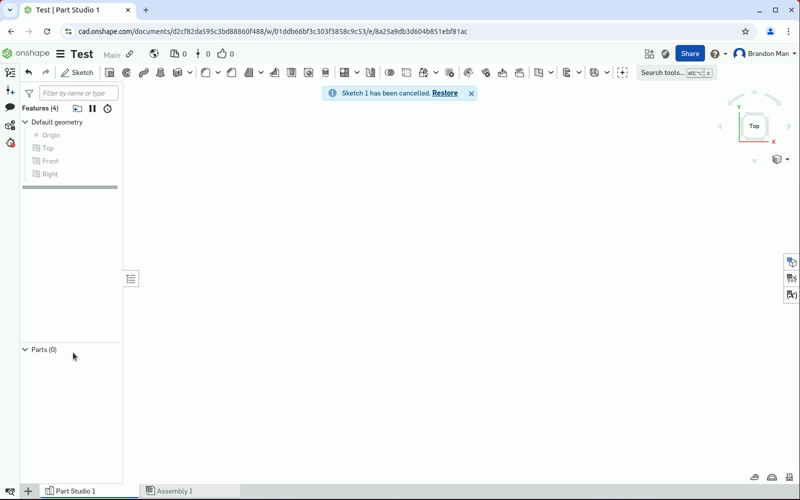
key(up)
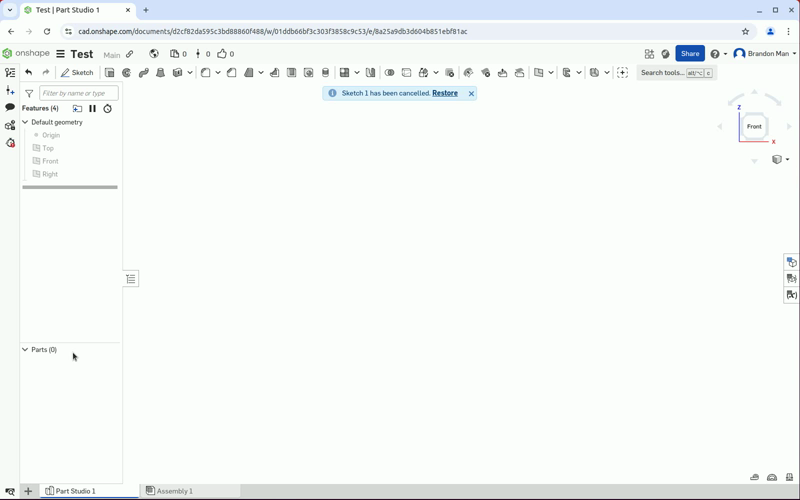
key_up(shift)
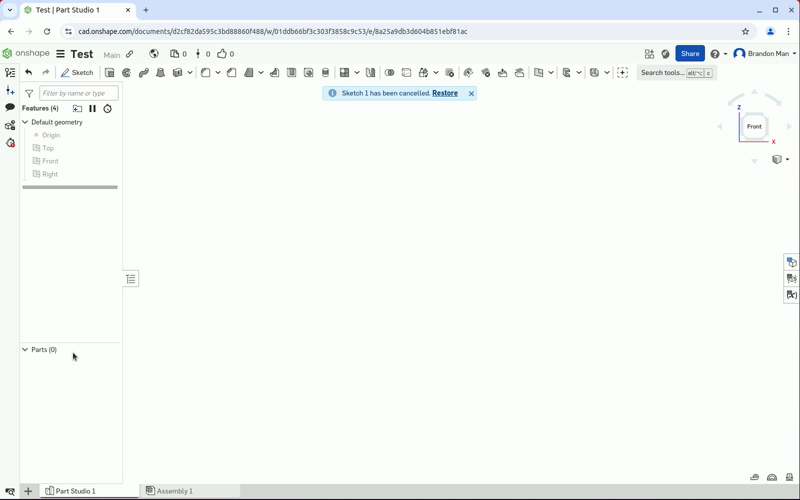
key(space)
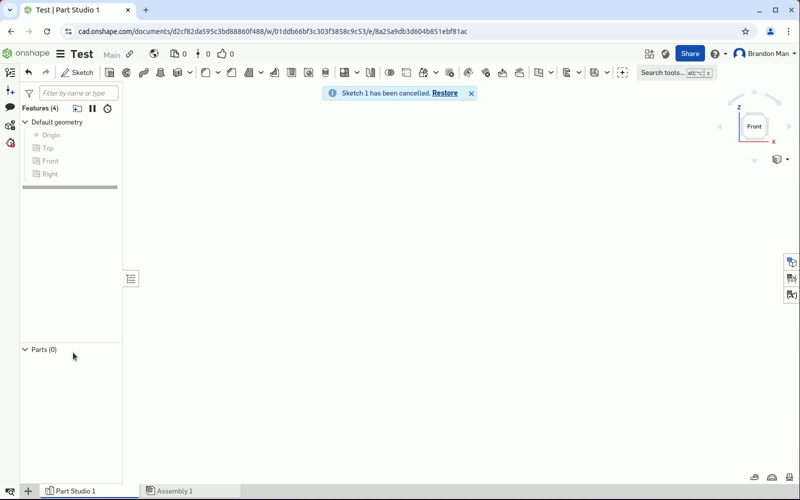
key_down(shift)
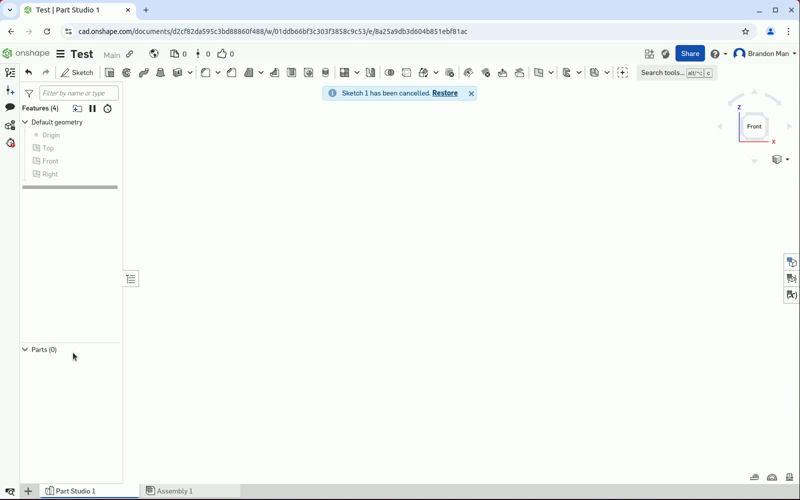
key(left)
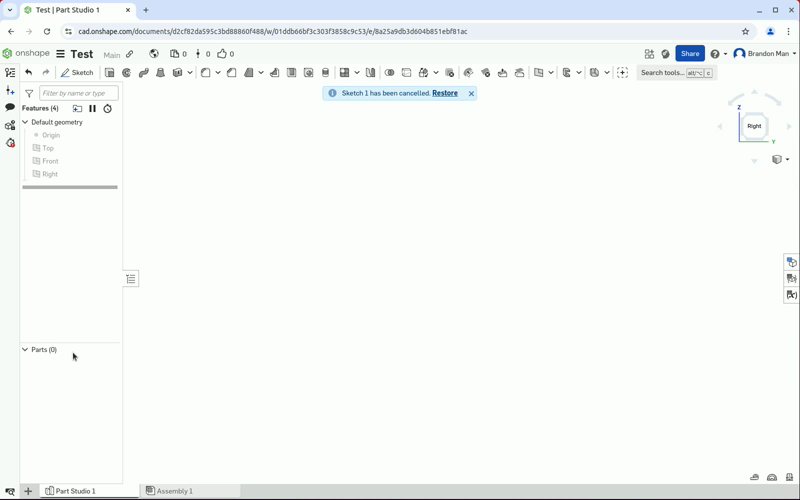
key_up(shift)
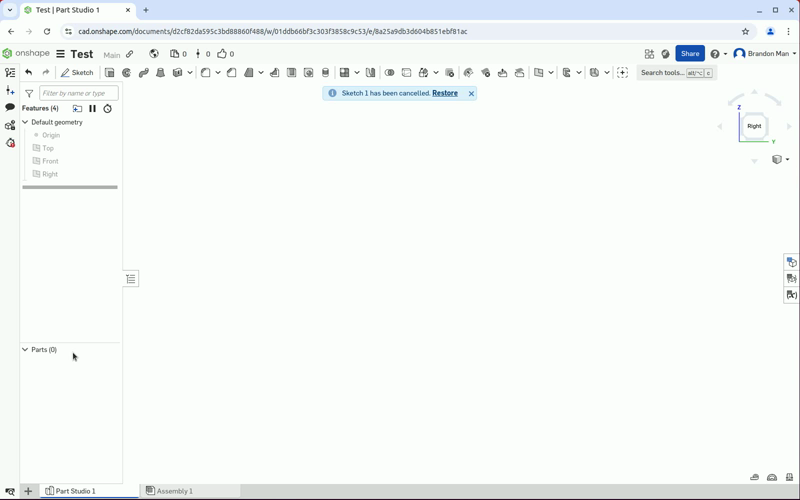
mouse_move(73, 352)
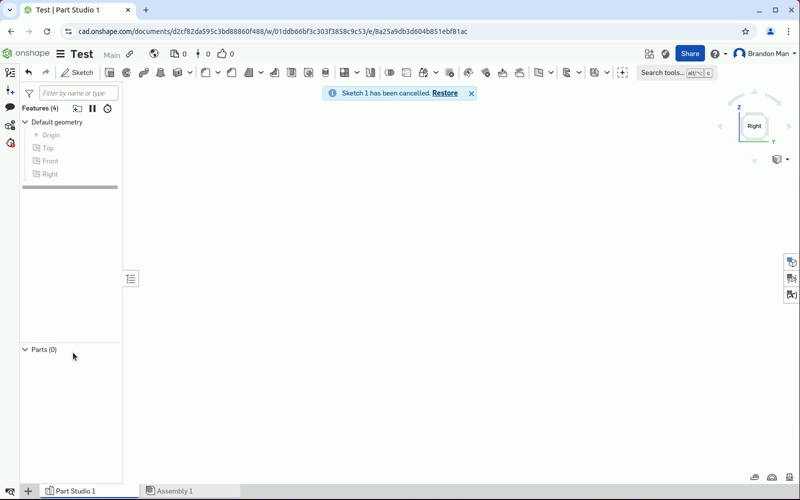
key(shift+y)
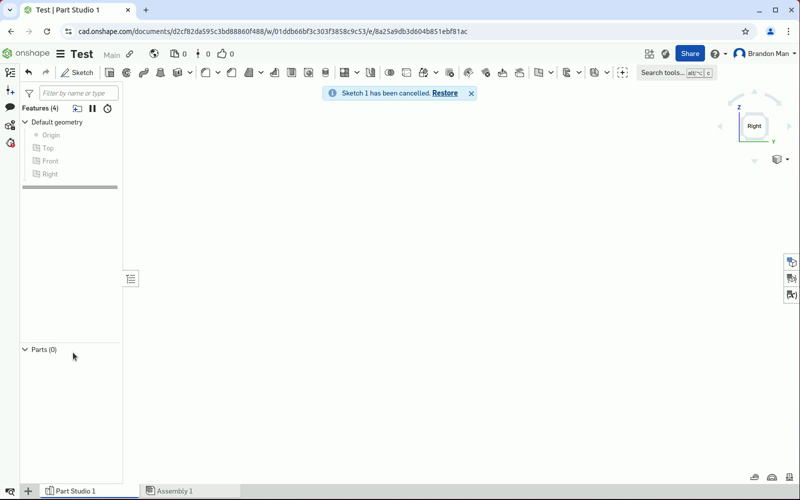
key(shift+s)
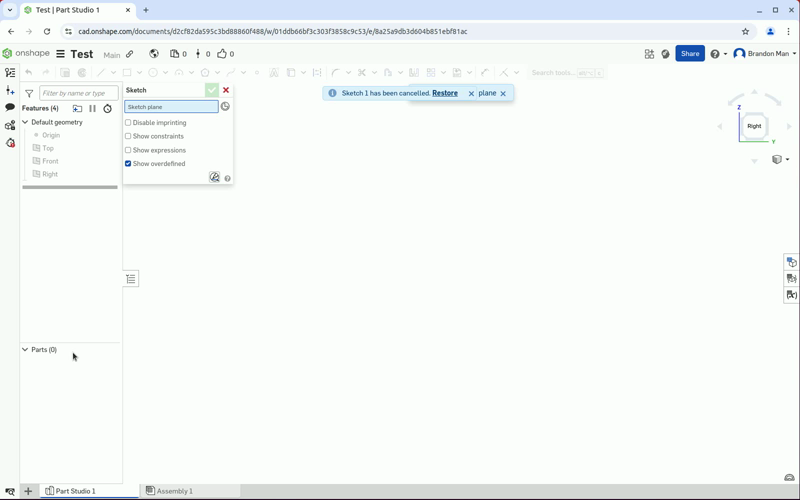
mouse_move(73, 176)
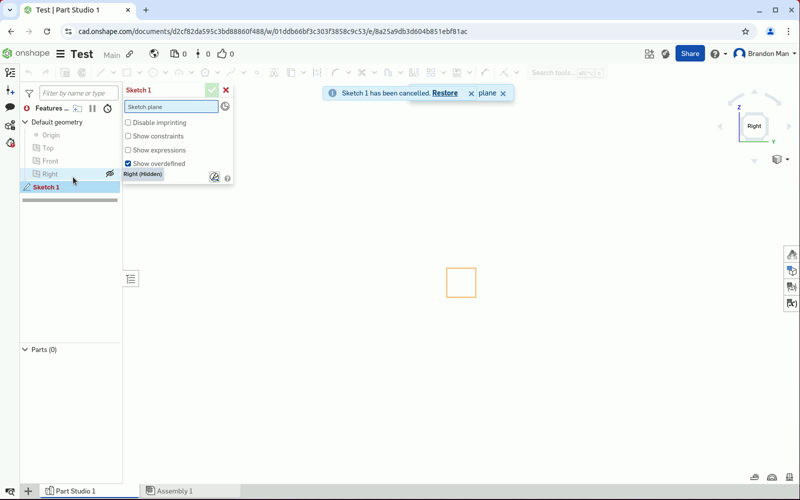
click(73, 176)
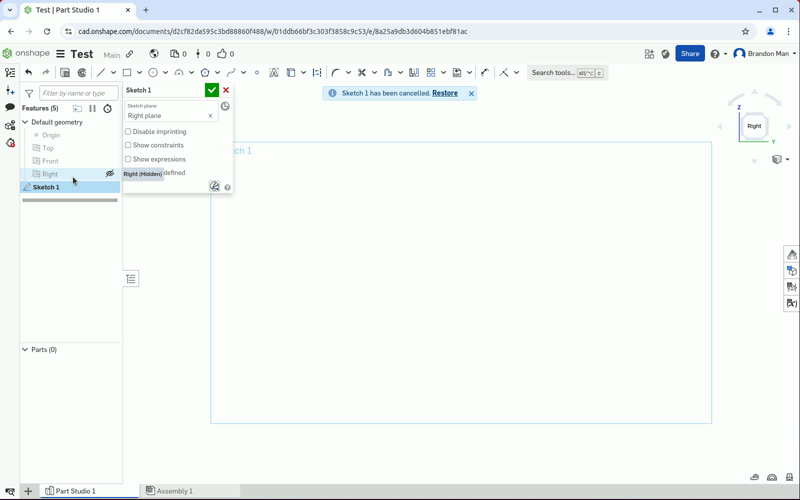
mouse_move(73, 352)
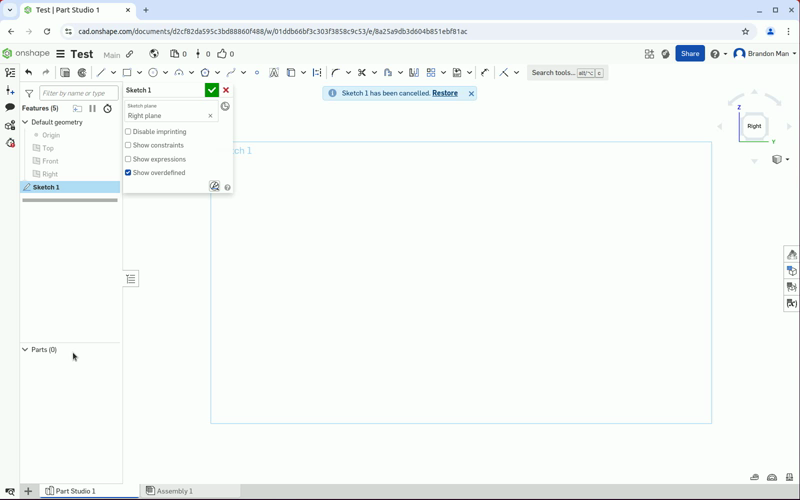
key(y)
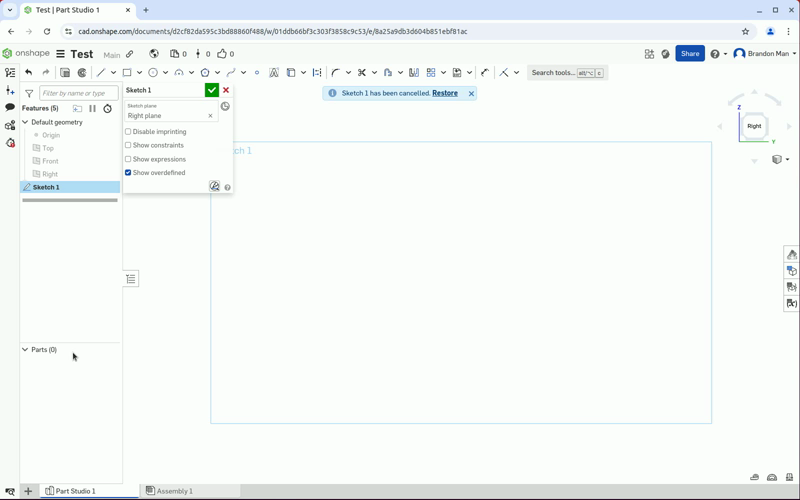
key(l)
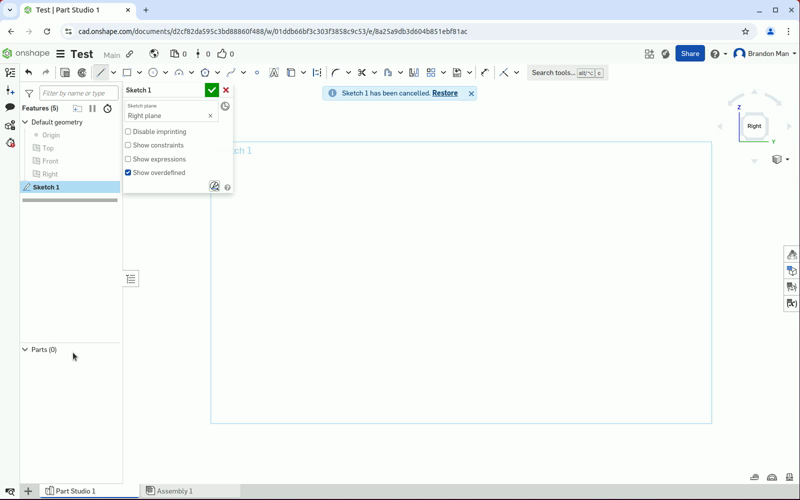
key_down(shift)
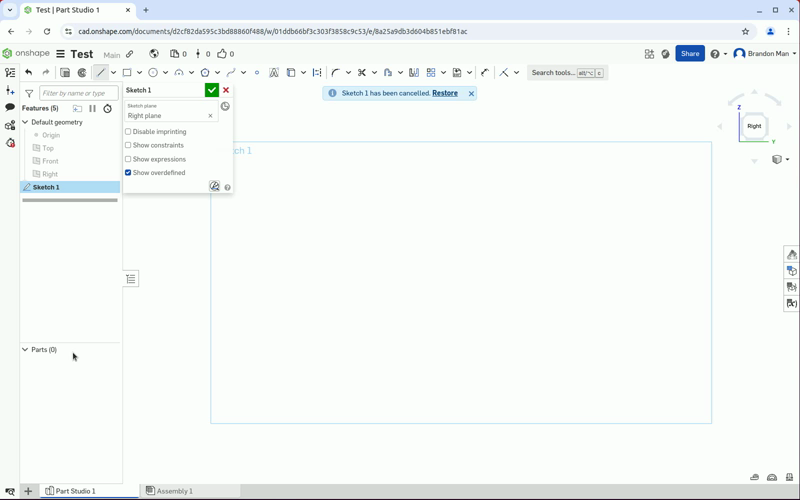
mouse_move(461, 268)
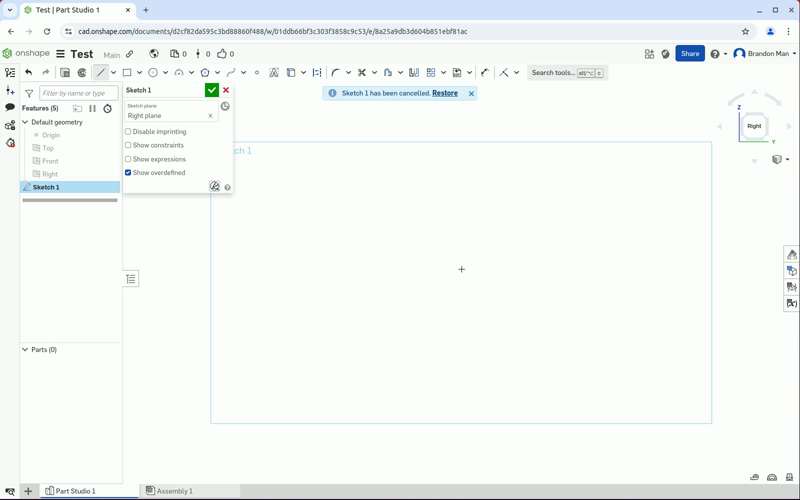
click(461, 268)
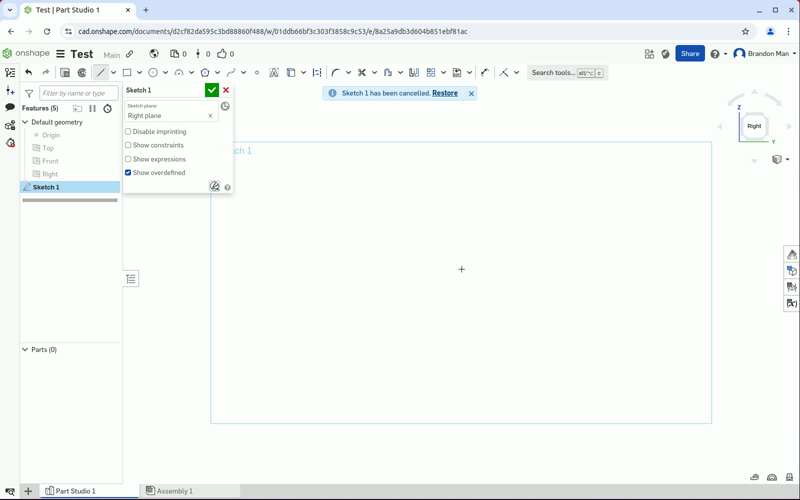
key_up(shift)
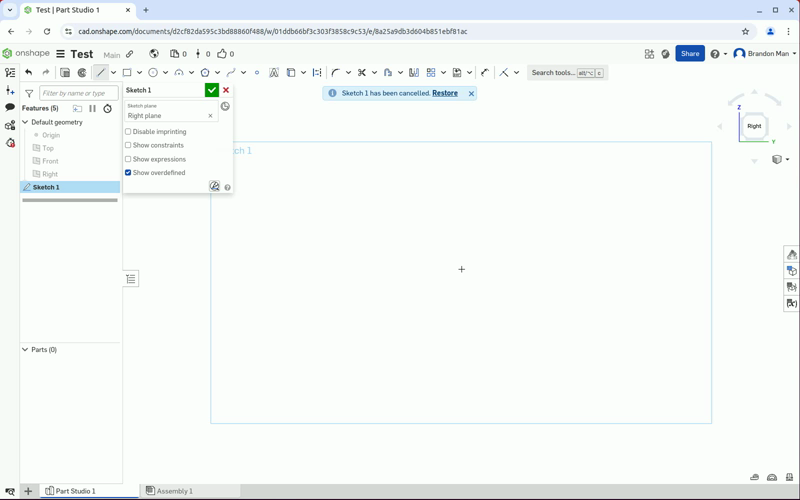
key_down(shift)
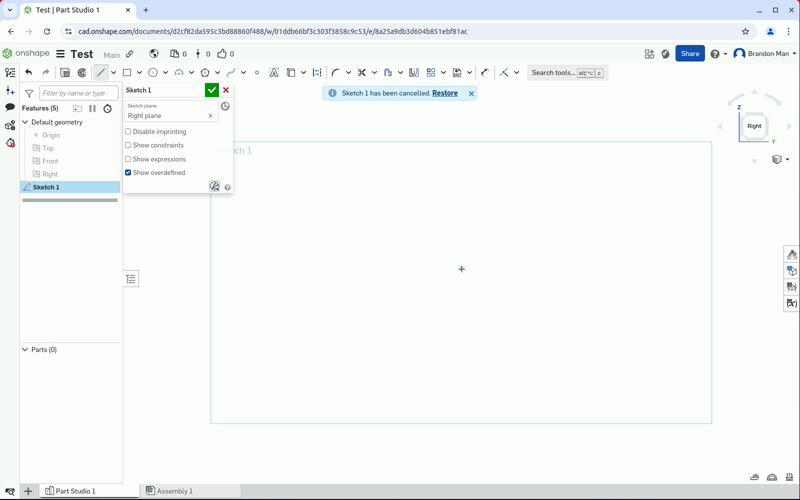
mouse_move(492, 268)
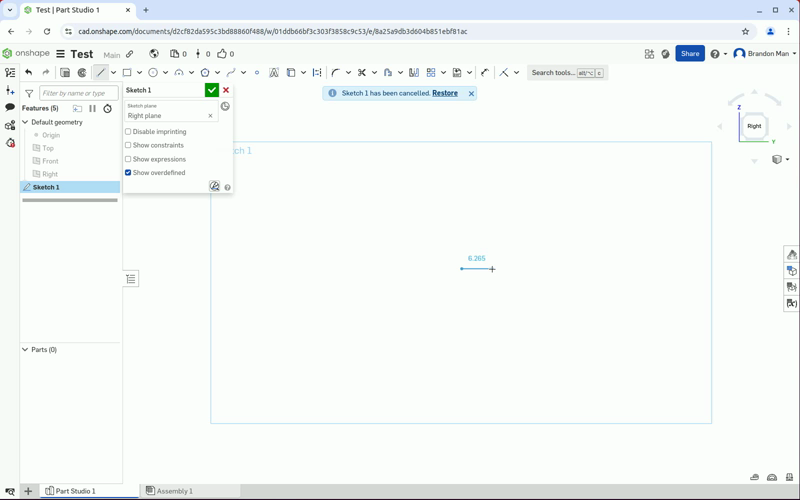
mouse_move(470, 268)
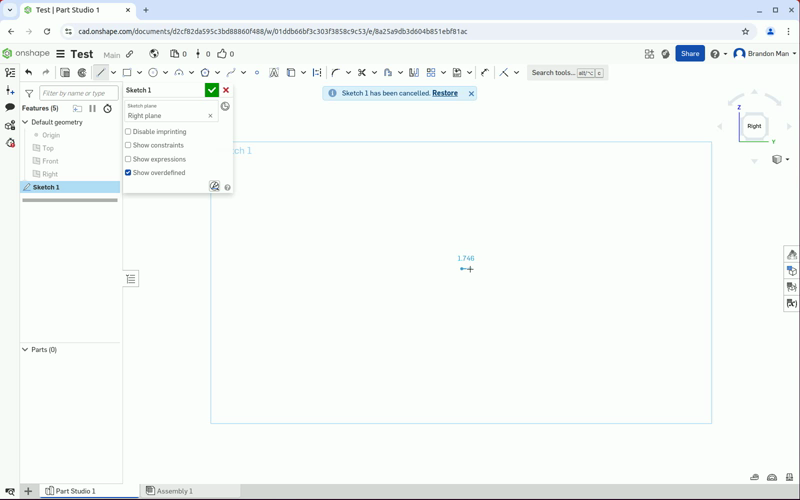
click(470, 268)
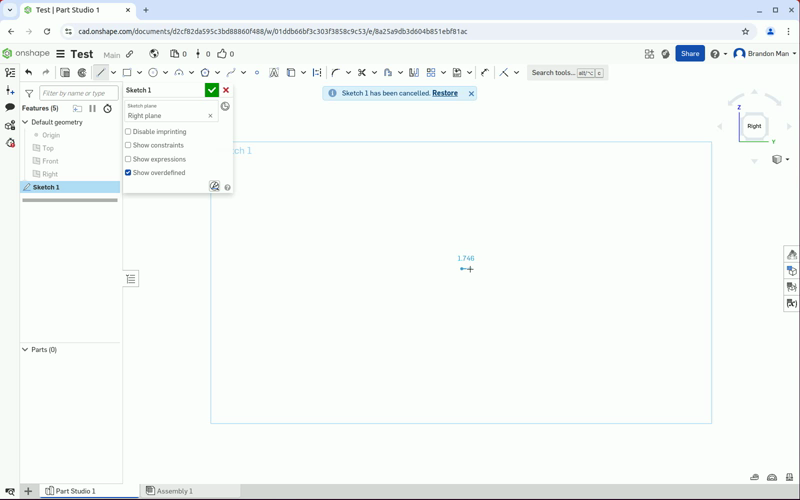
key_up(shift)
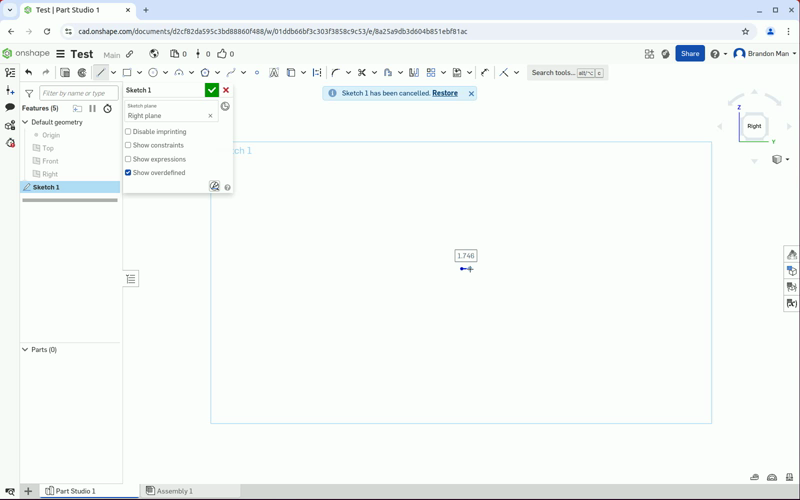
key_down(shift)
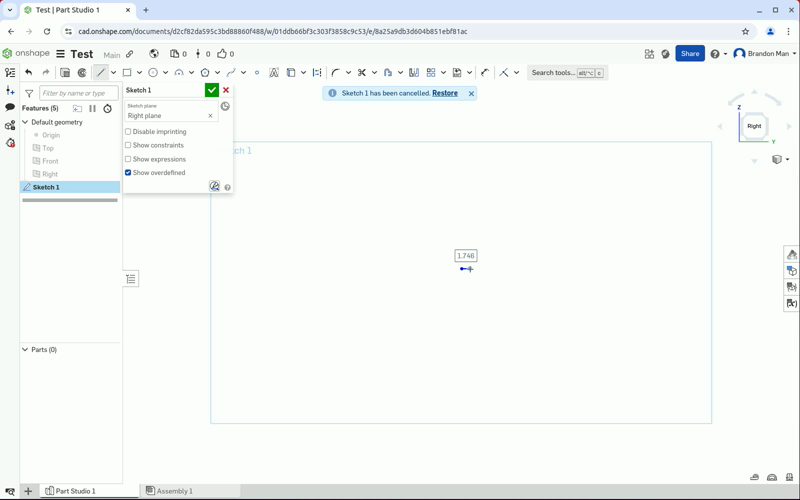
mouse_move(500, 268)
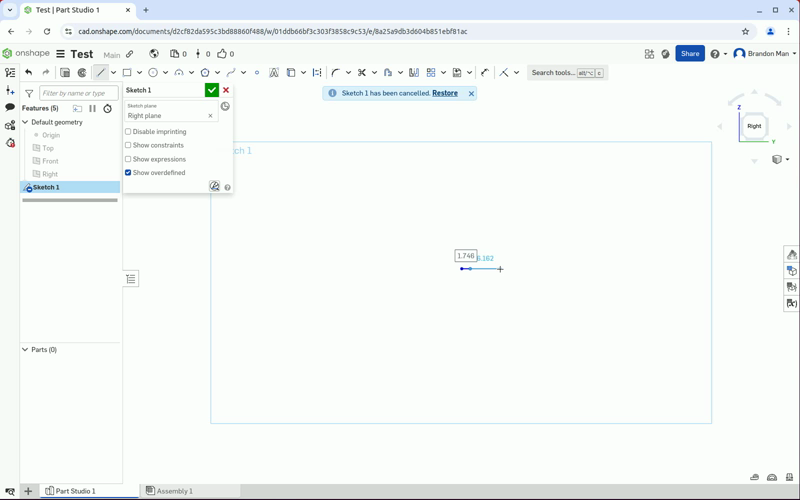
mouse_move(470, 266)
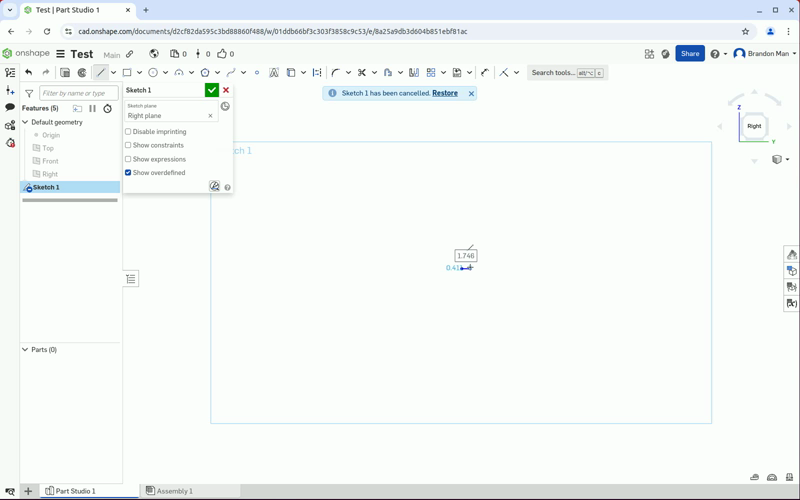
scroll(6)
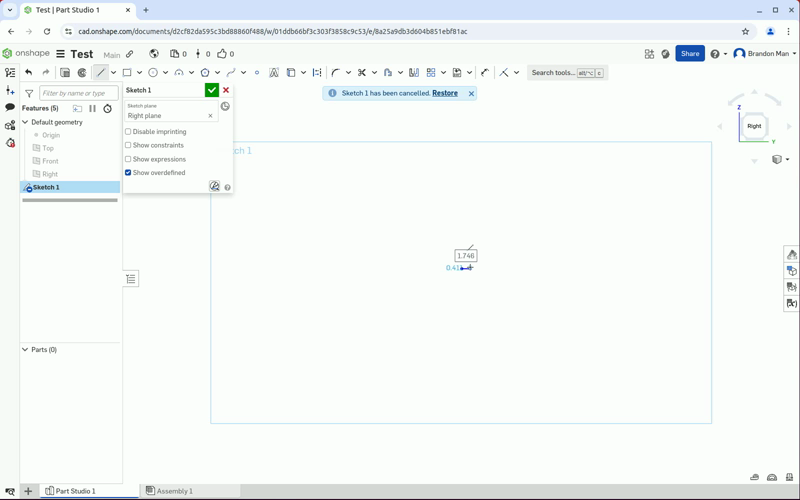
scroll(6)
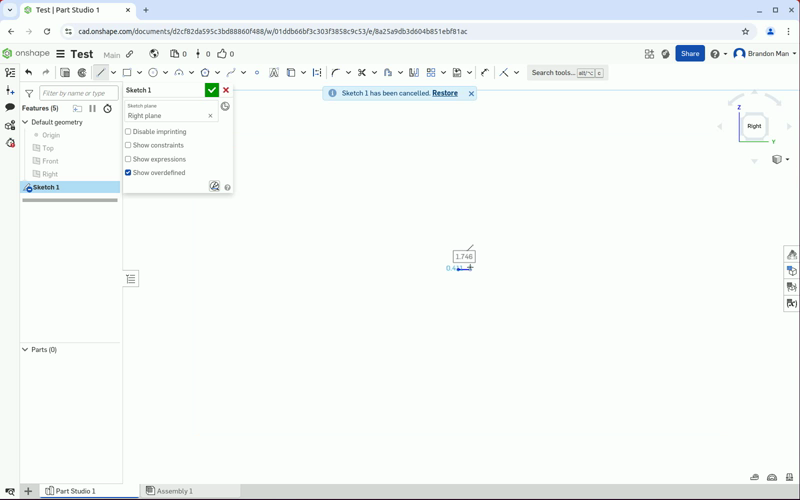
scroll(6)
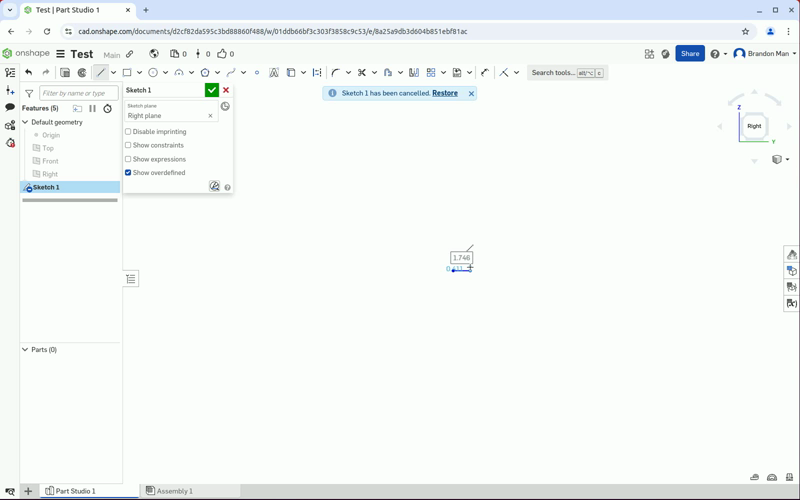
scroll(6)
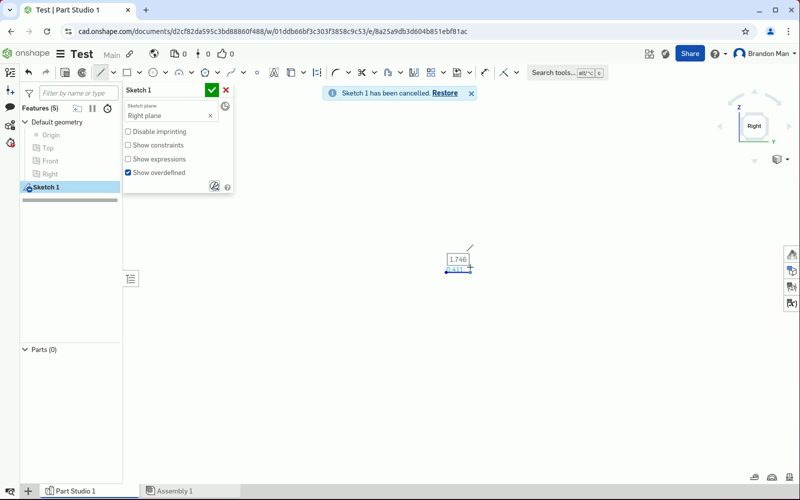
scroll(6)
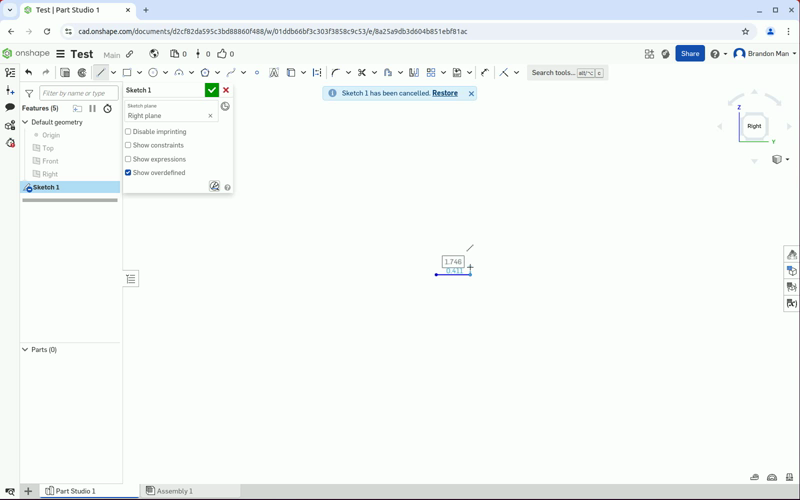
scroll(6)
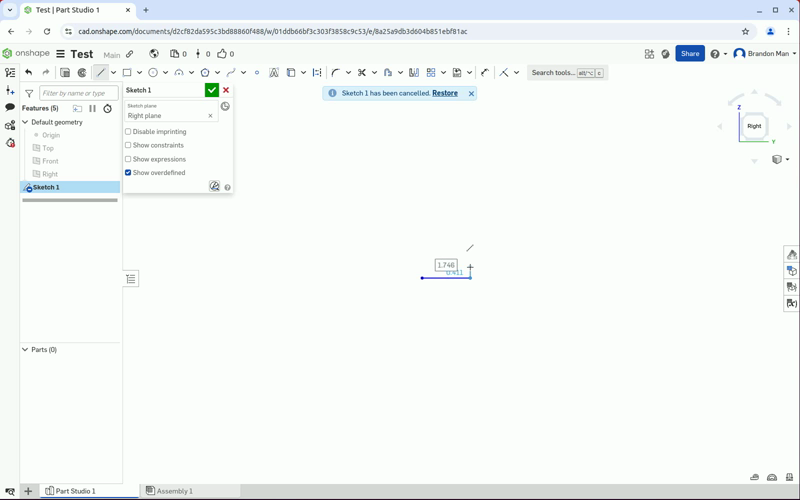
scroll(6)
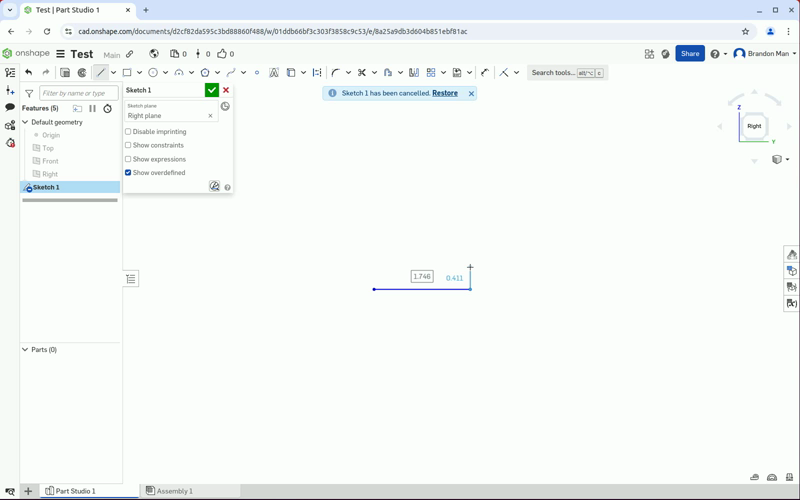
click(470, 266)
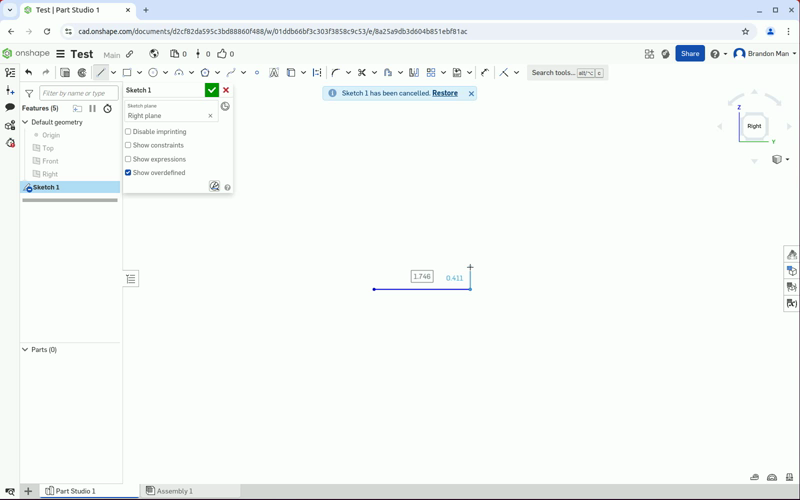
scroll(-6)
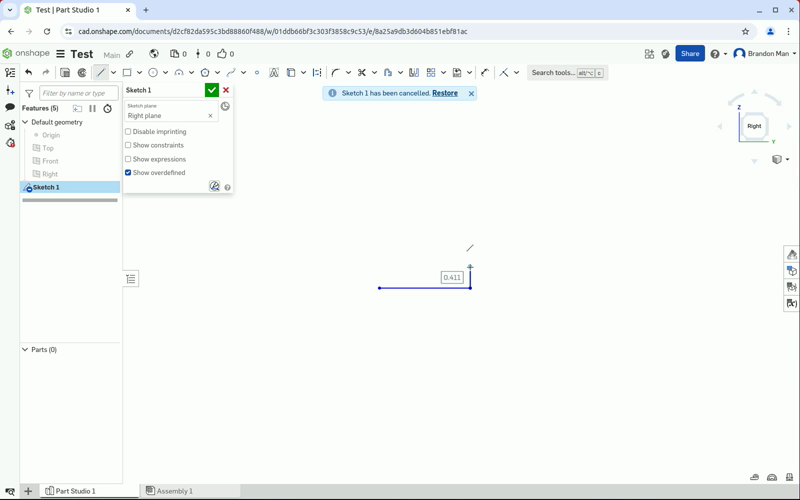
scroll(-6)
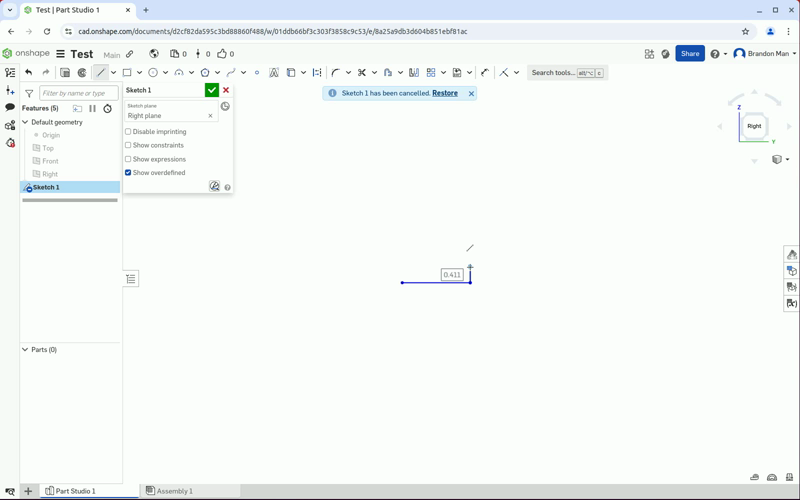
scroll(-6)
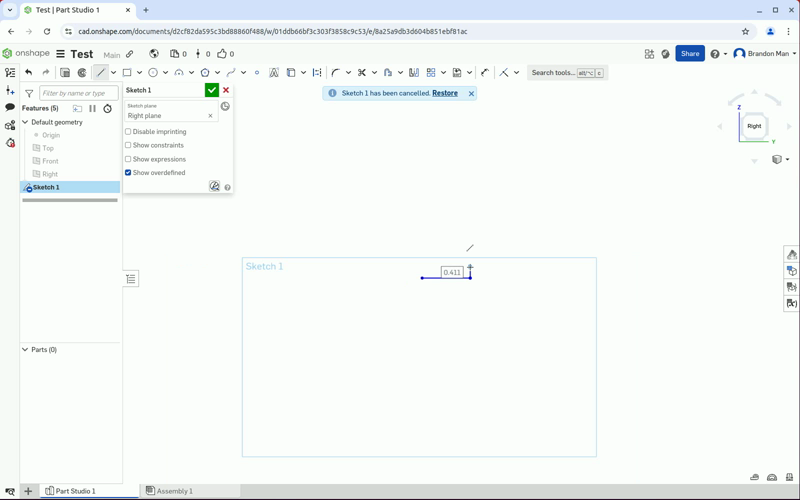
scroll(-6)
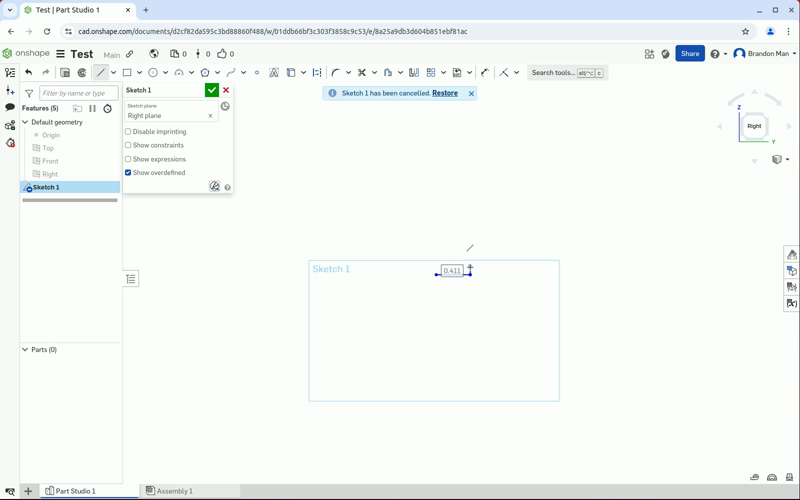
scroll(-6)
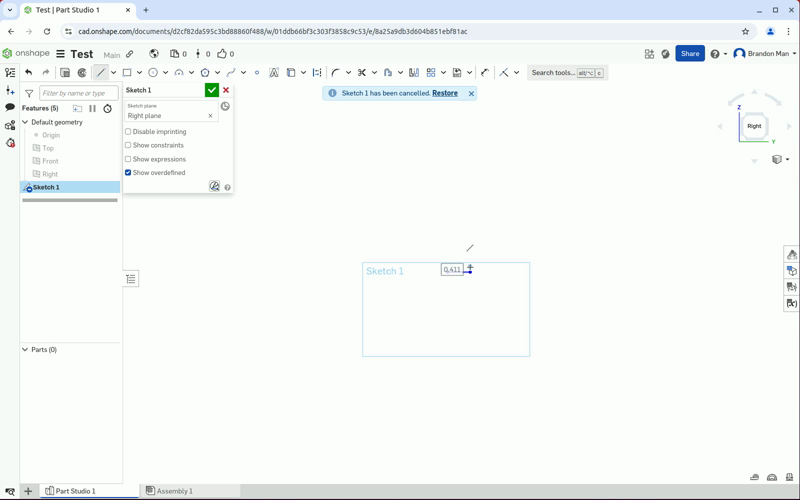
scroll(-6)
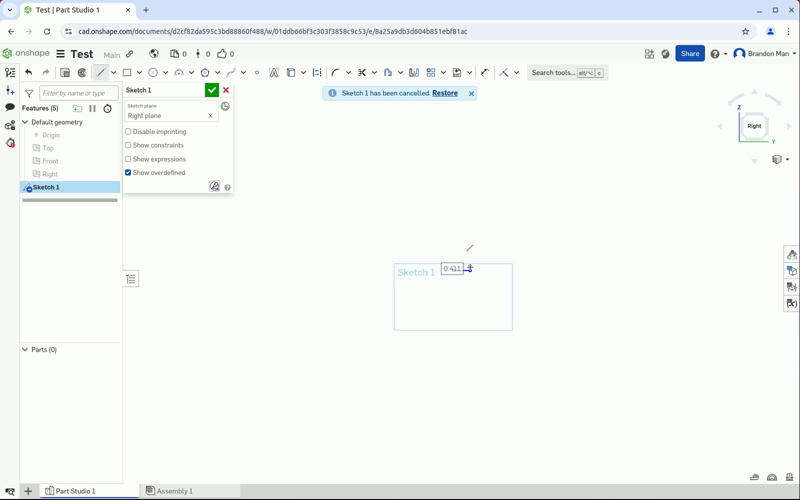
scroll(-6)
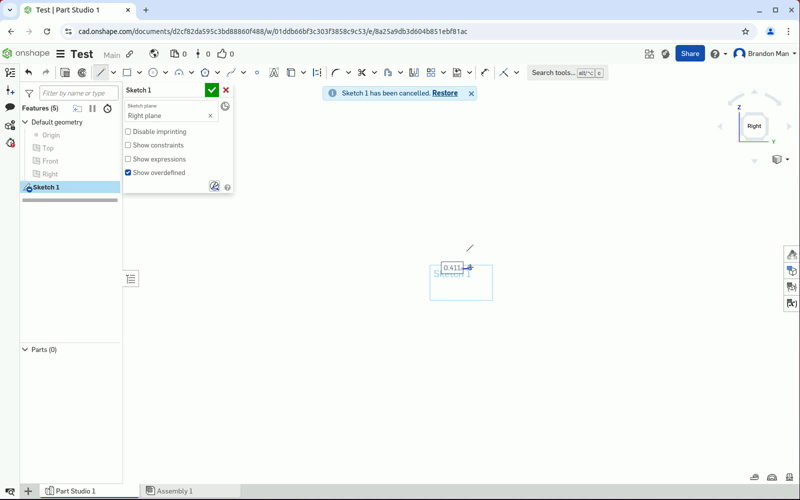
key_up(shift)
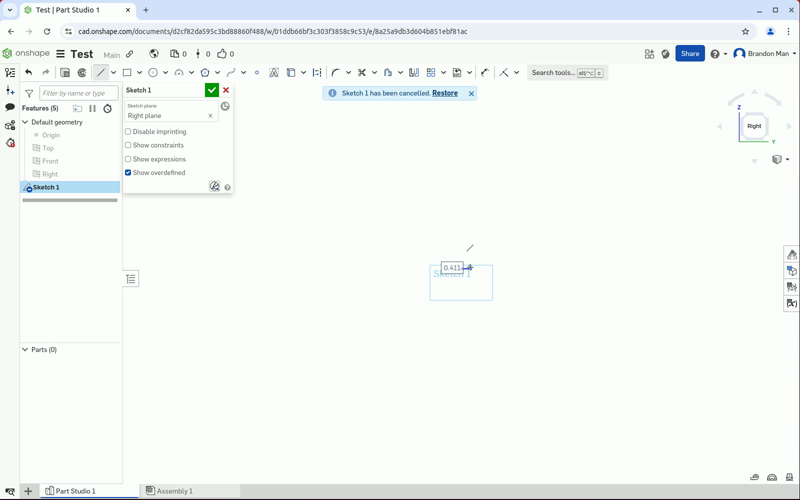
key_down(shift)
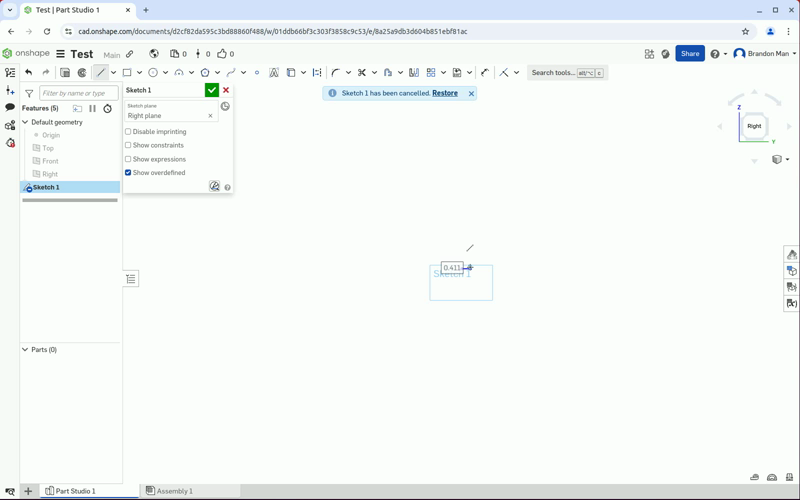
mouse_move(500, 266)
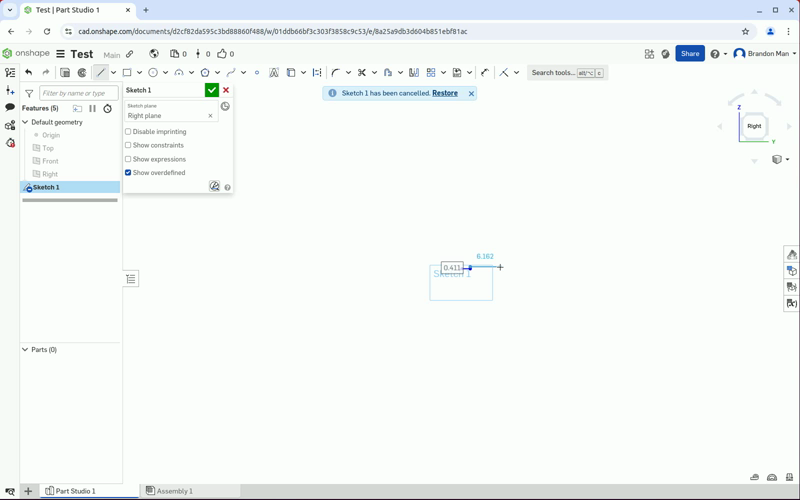
mouse_move(461, 266)
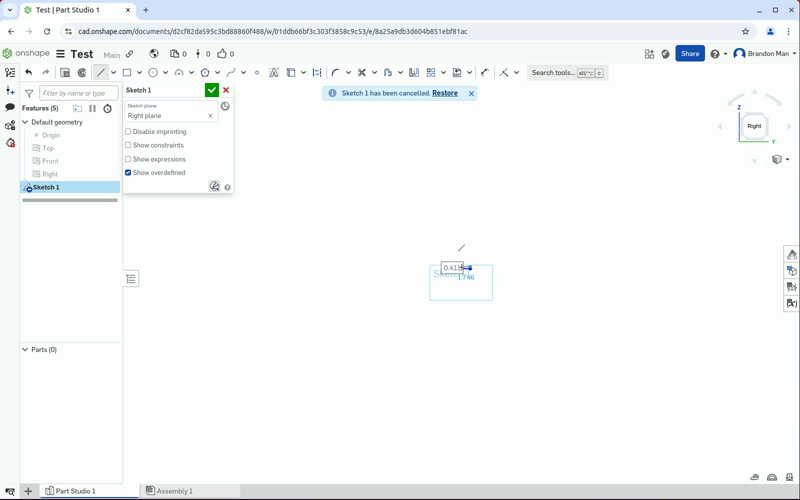
scroll(6)
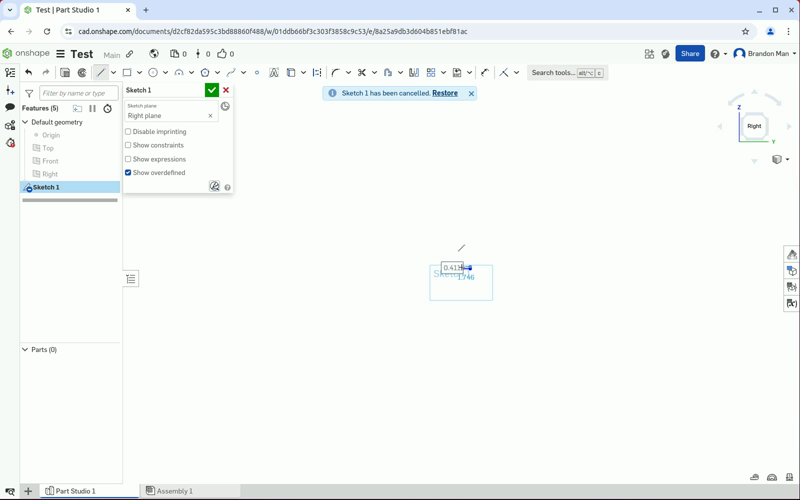
scroll(6)
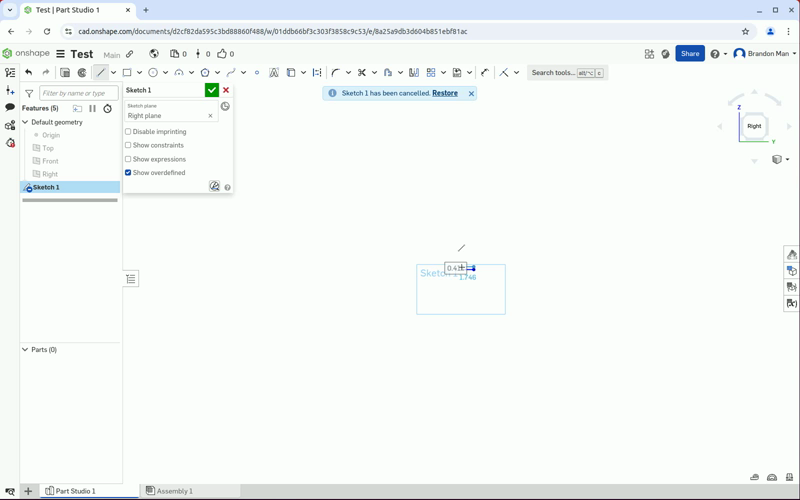
scroll(6)
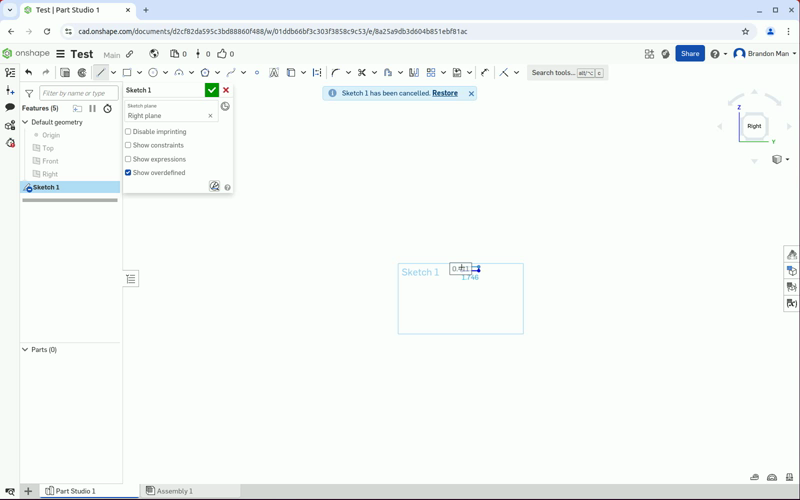
scroll(6)
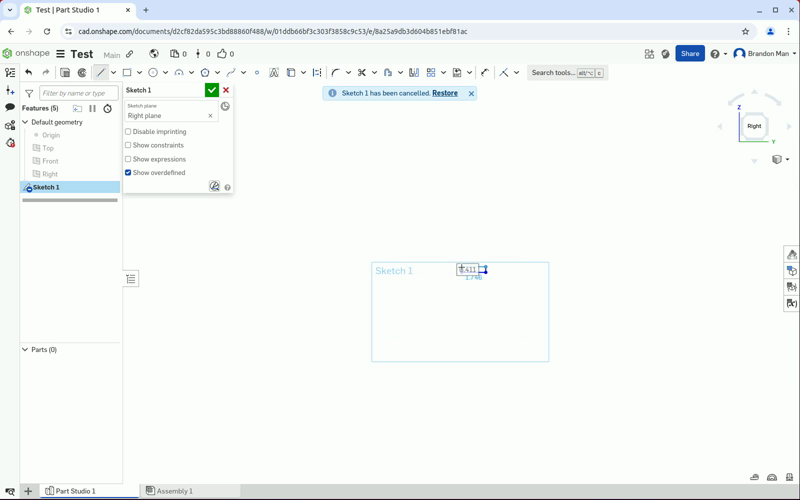
scroll(6)
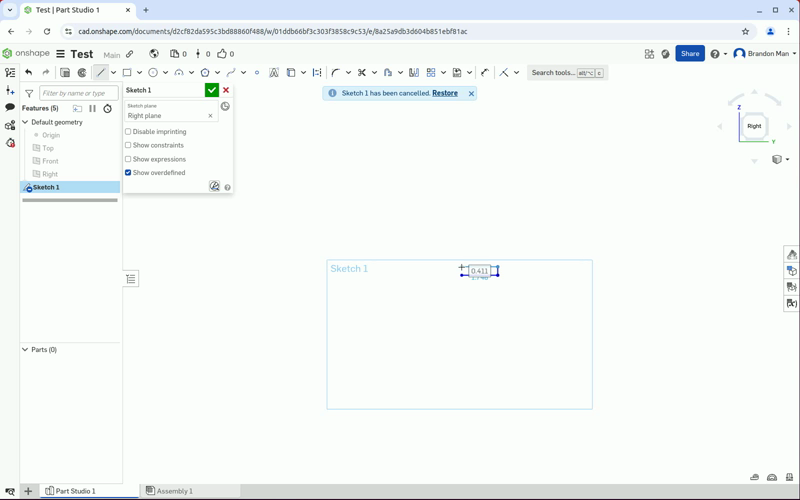
scroll(6)
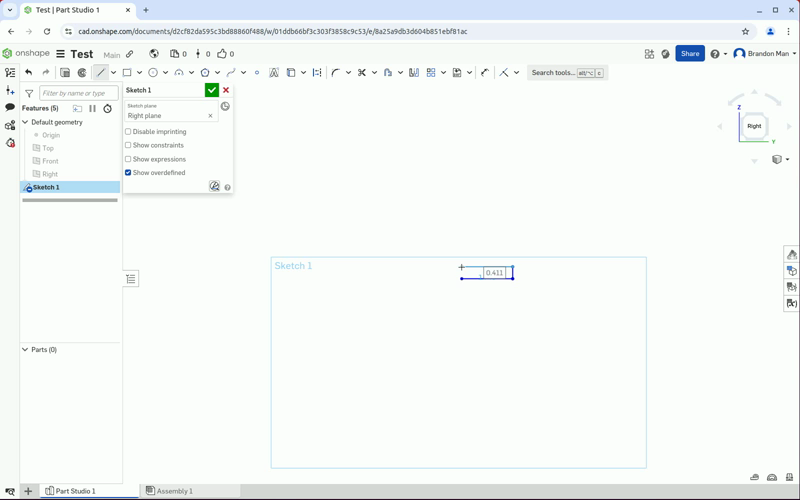
scroll(6)
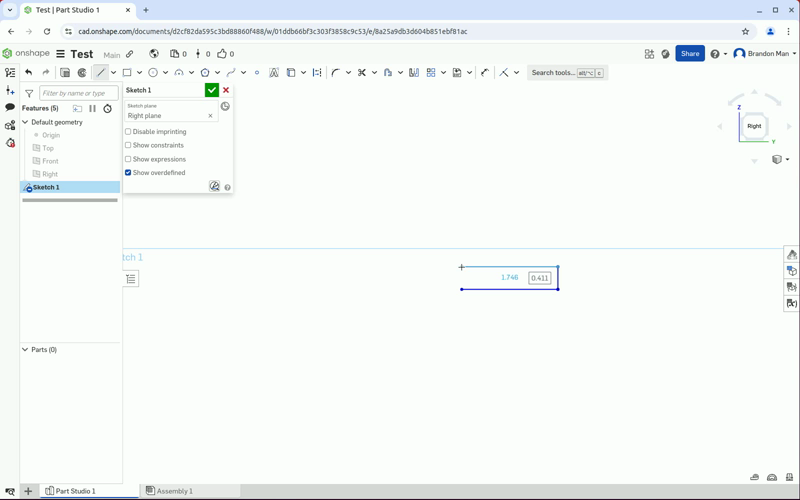
click(461, 266)
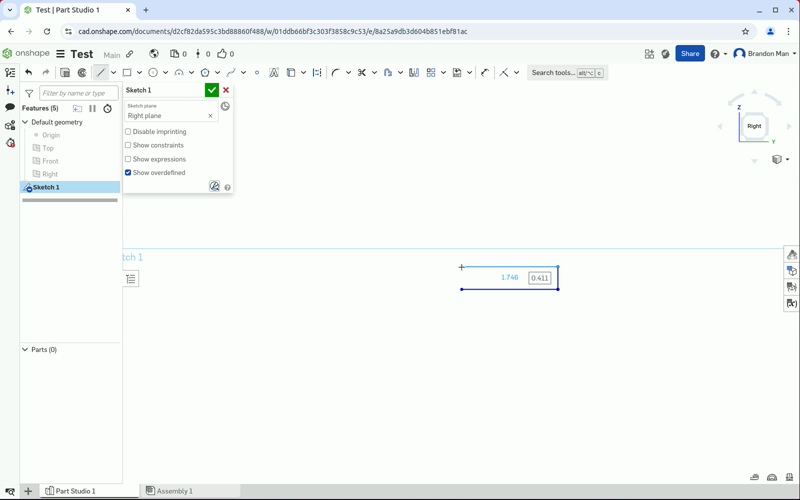
scroll(-6)
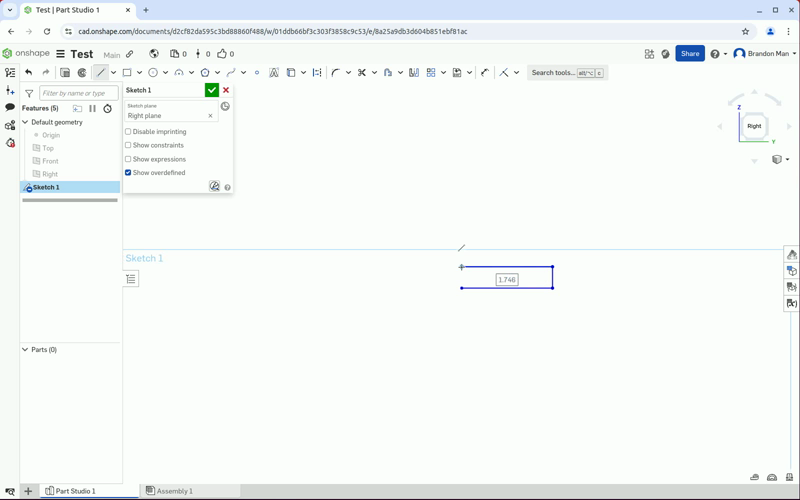
scroll(-6)
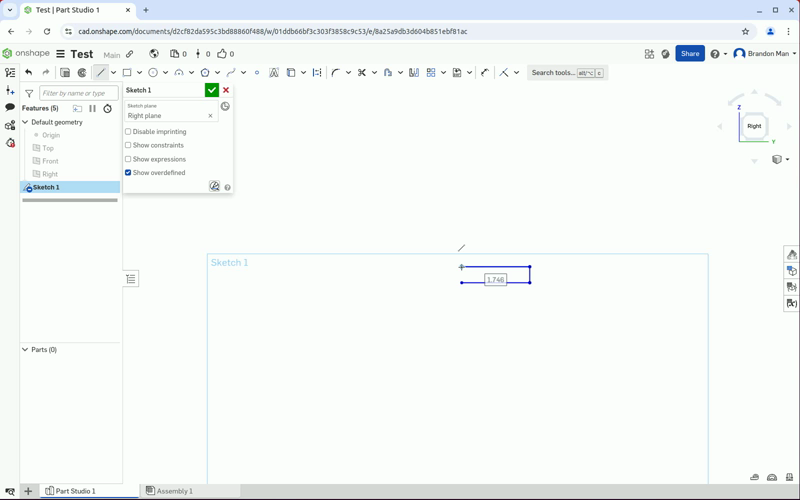
scroll(-6)
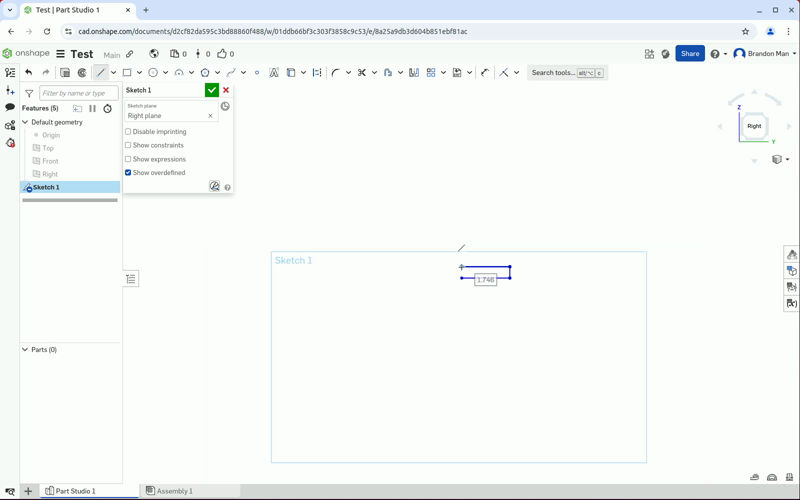
scroll(-6)
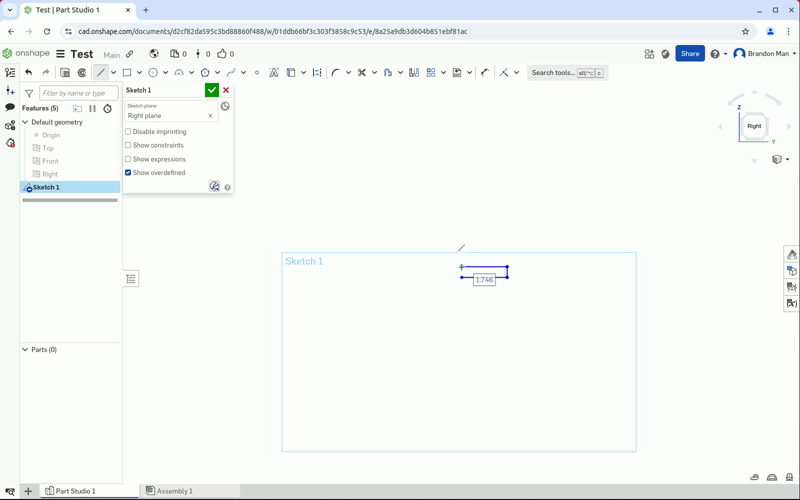
scroll(-6)
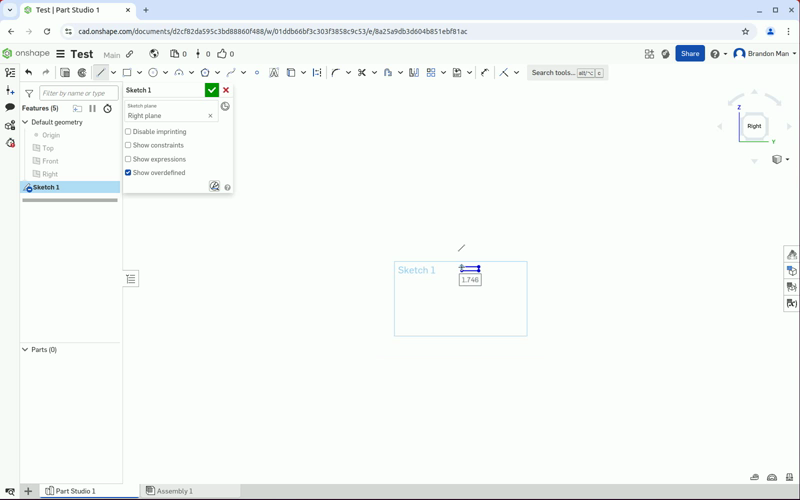
scroll(-6)
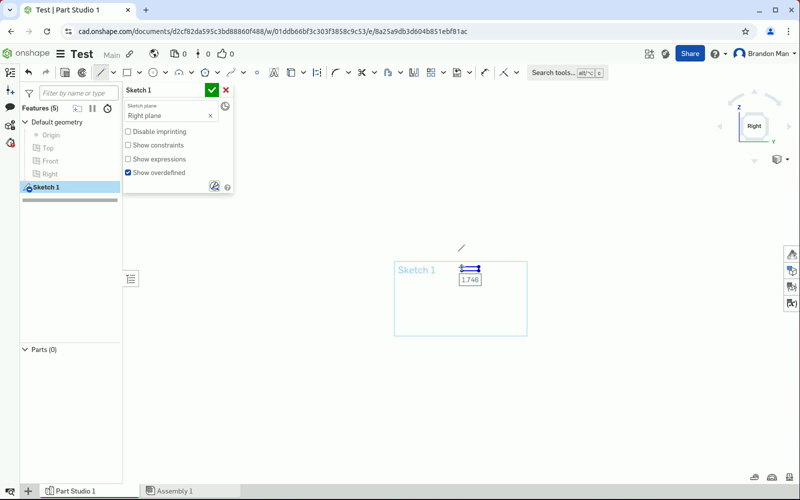
scroll(-6)
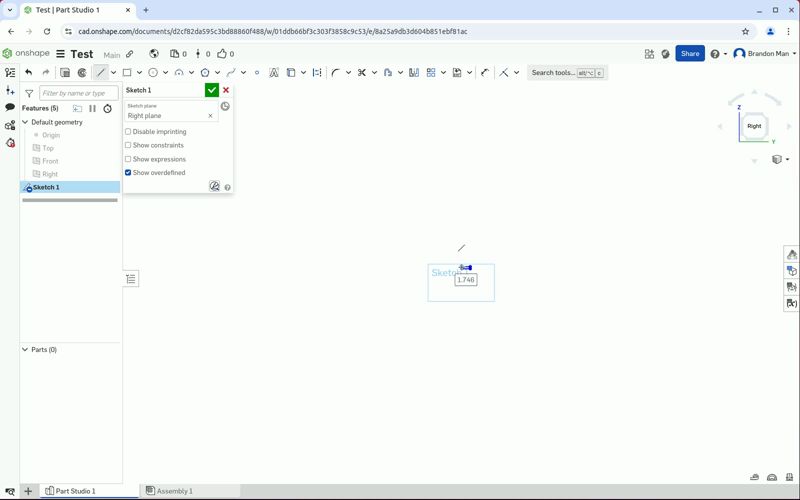
key_up(shift)
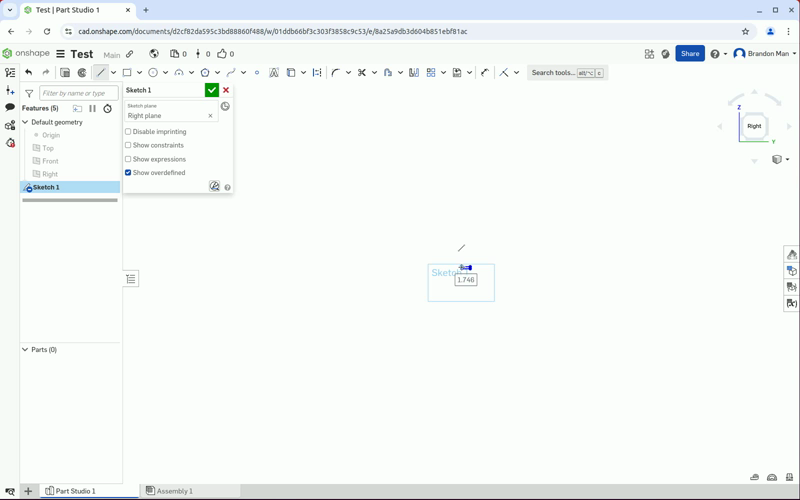
mouse_move(492, 266)
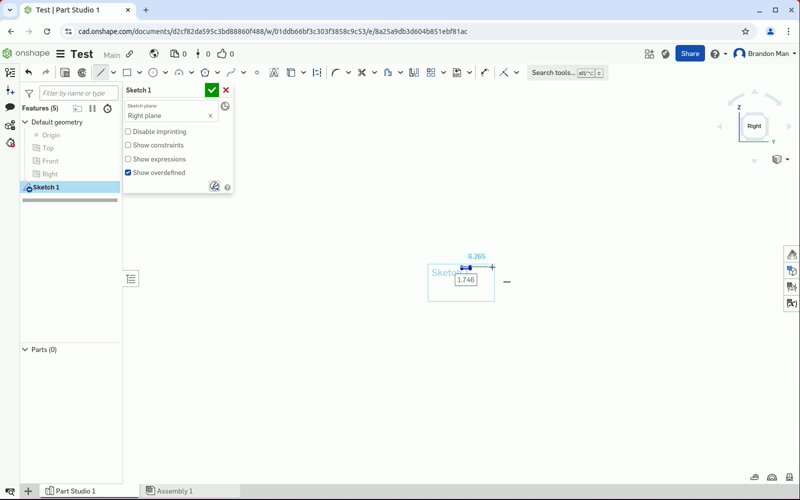
key_down(shift)
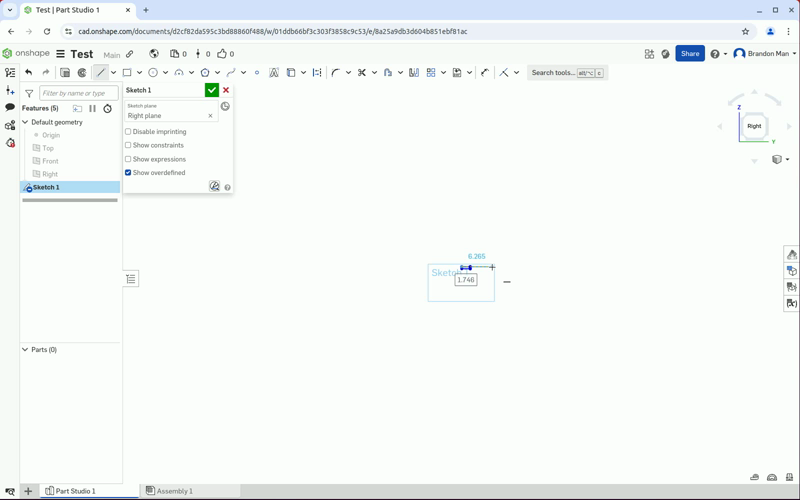
mouse_move(461, 268)
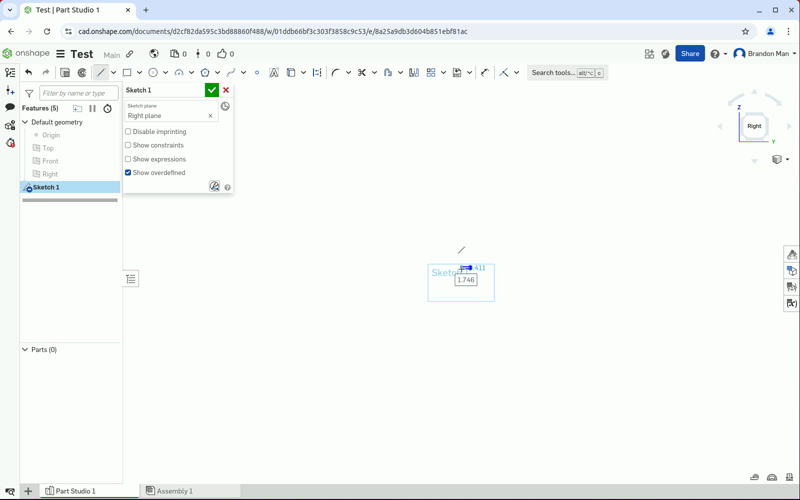
scroll(6)
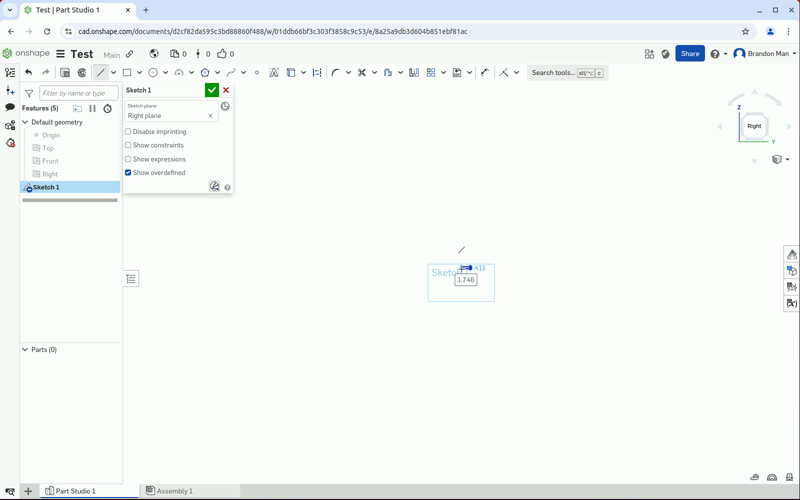
scroll(6)
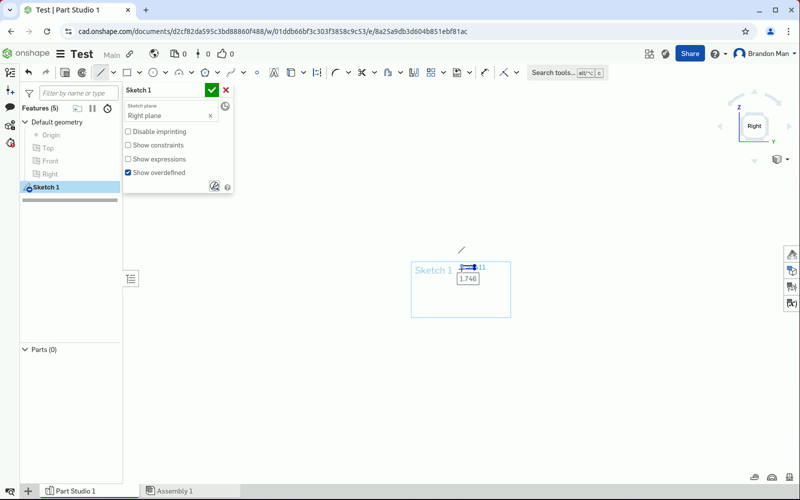
scroll(6)
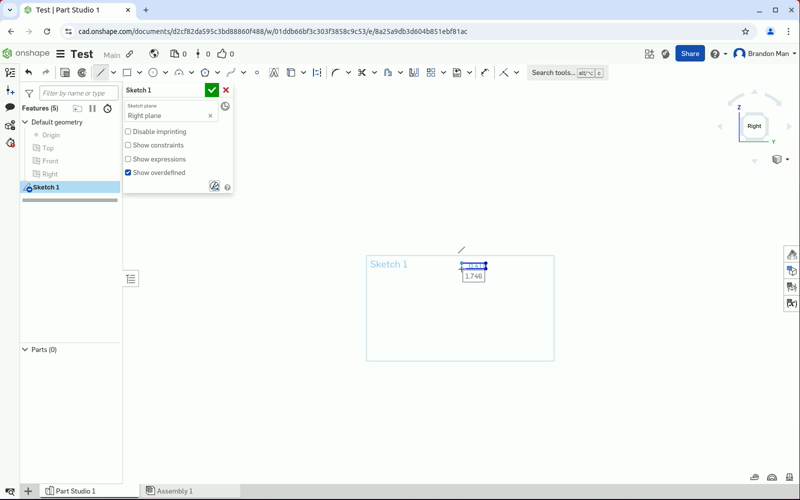
scroll(6)
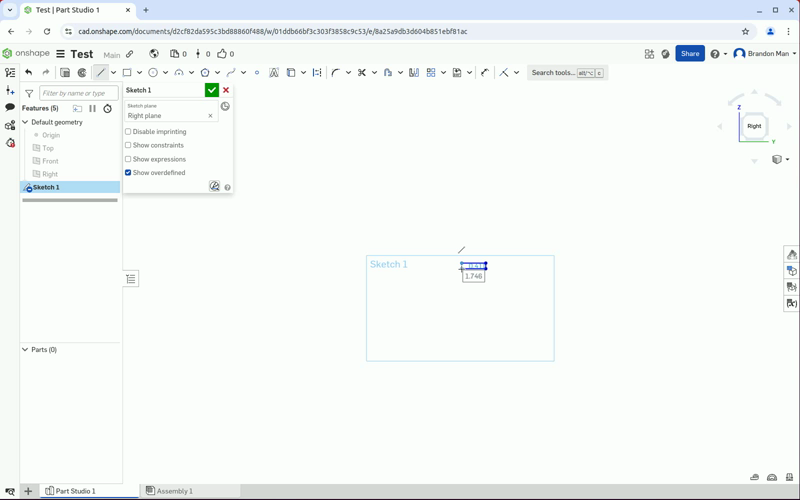
scroll(6)
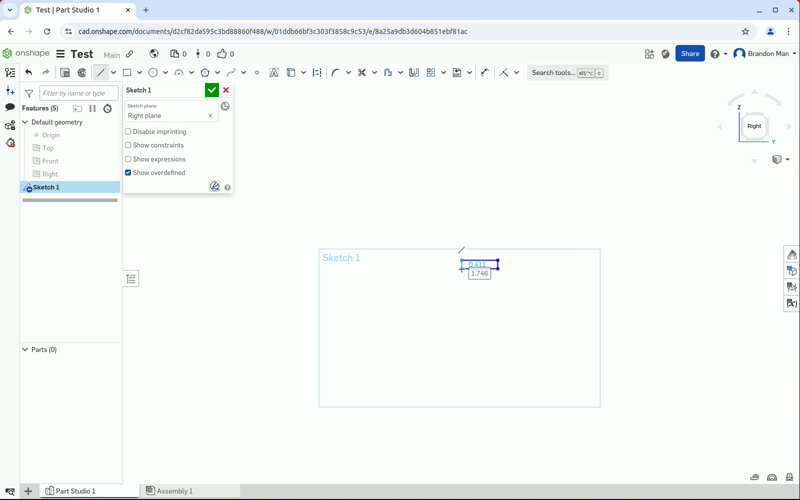
scroll(6)
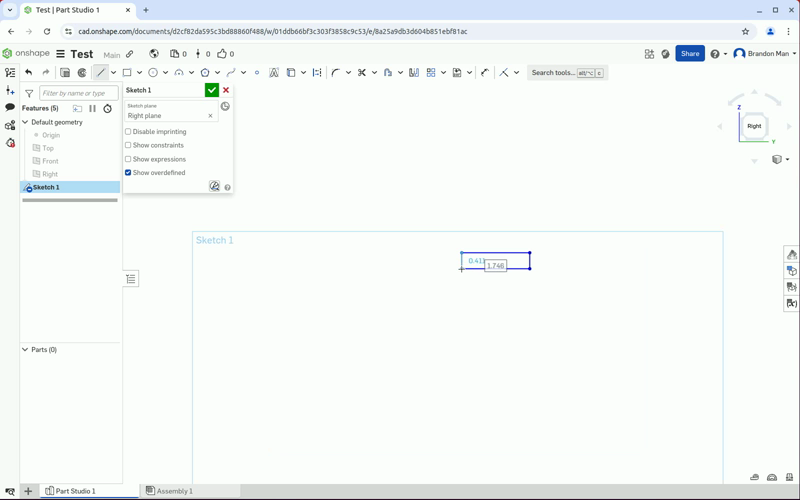
scroll(6)
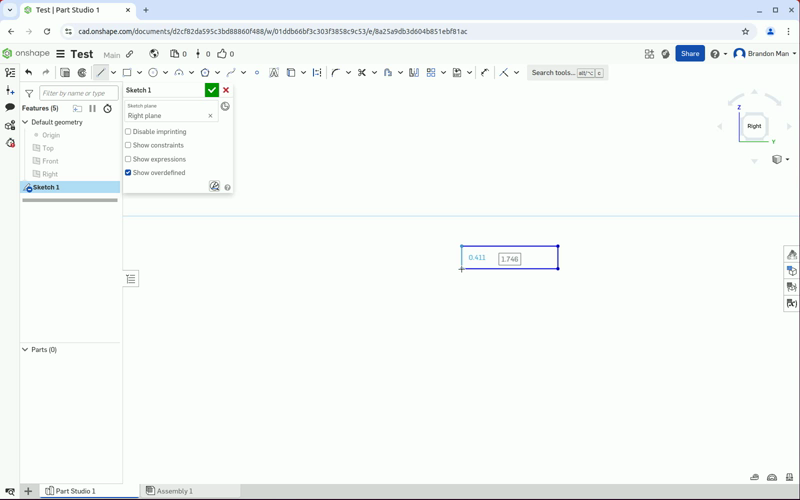
key_up(shift)
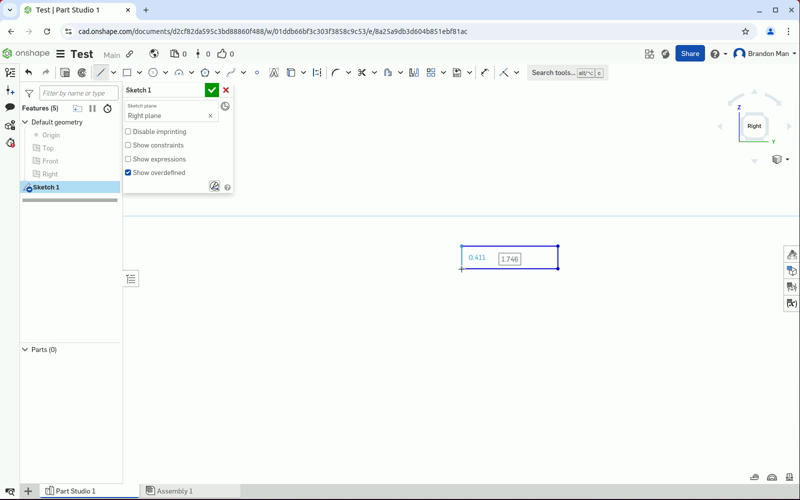
click(461, 268)
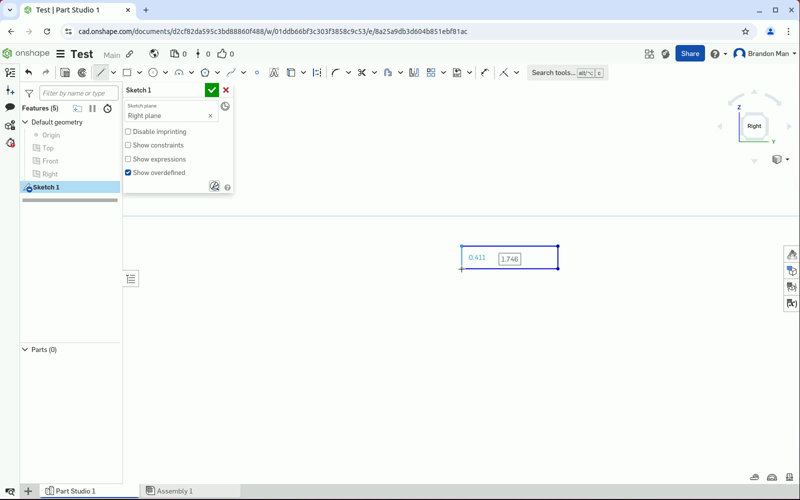
scroll(-6)
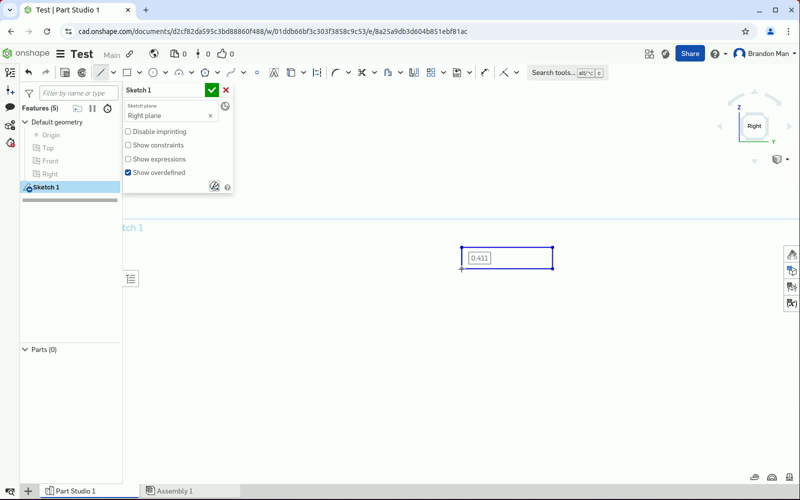
scroll(-6)
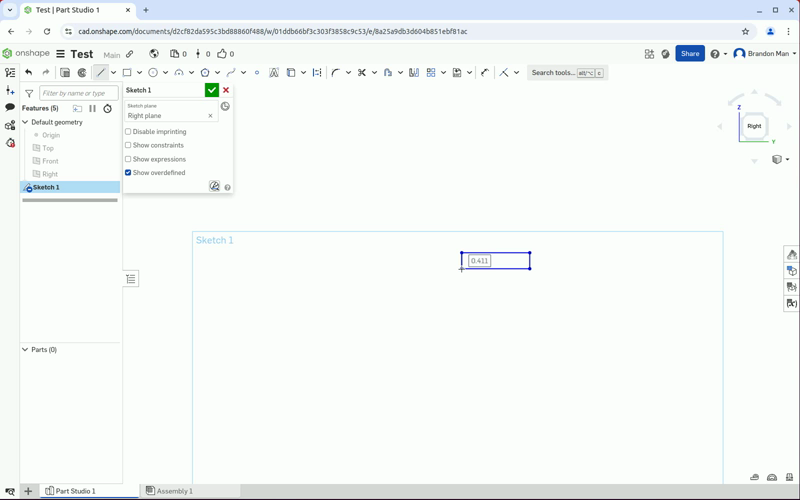
scroll(-6)
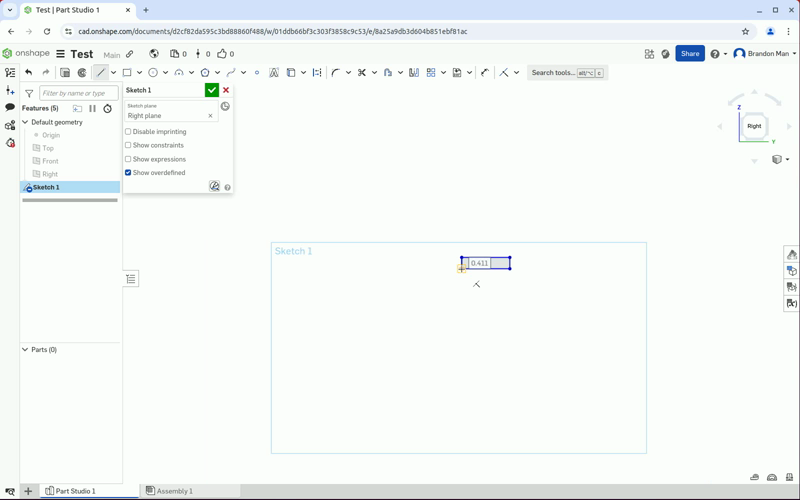
scroll(-6)
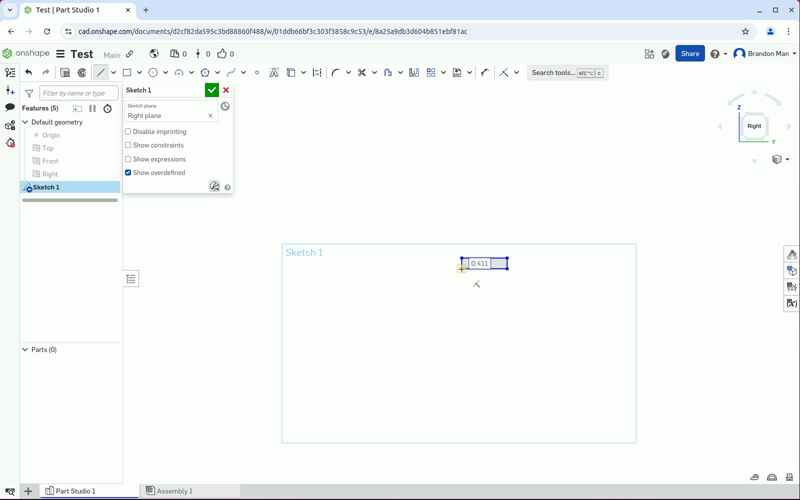
scroll(-6)
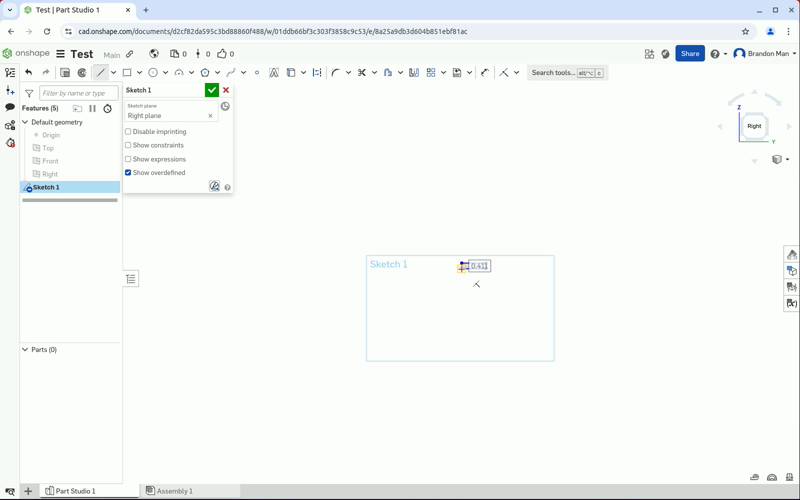
scroll(-6)
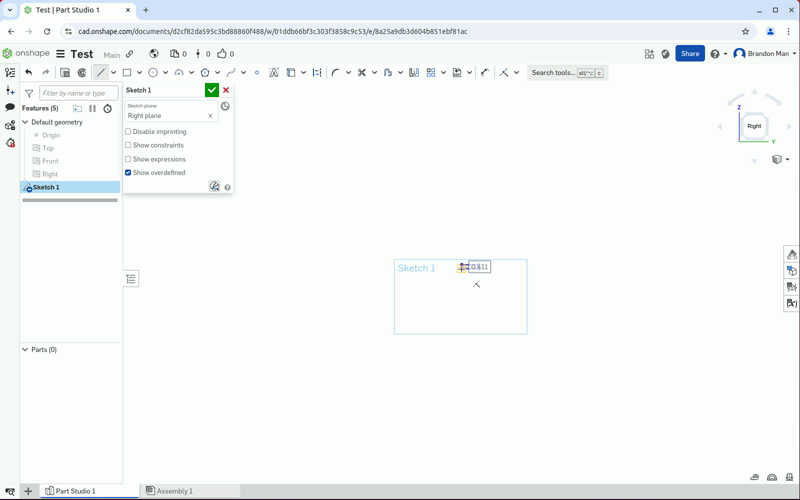
scroll(-6)
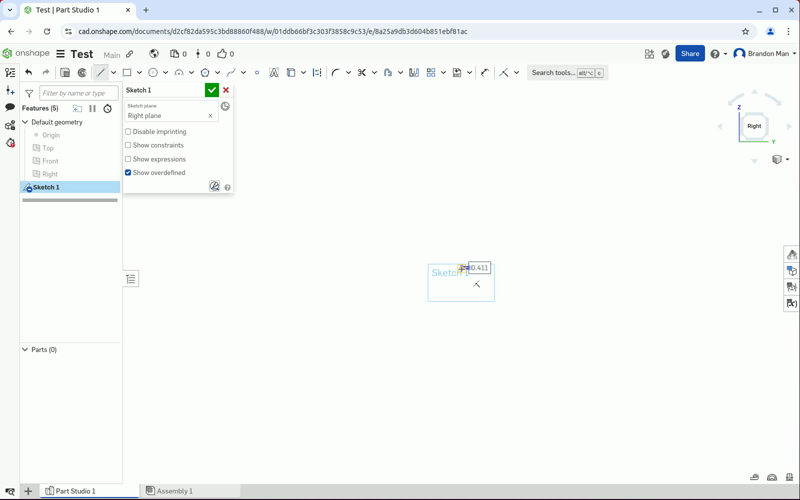
key(esc)
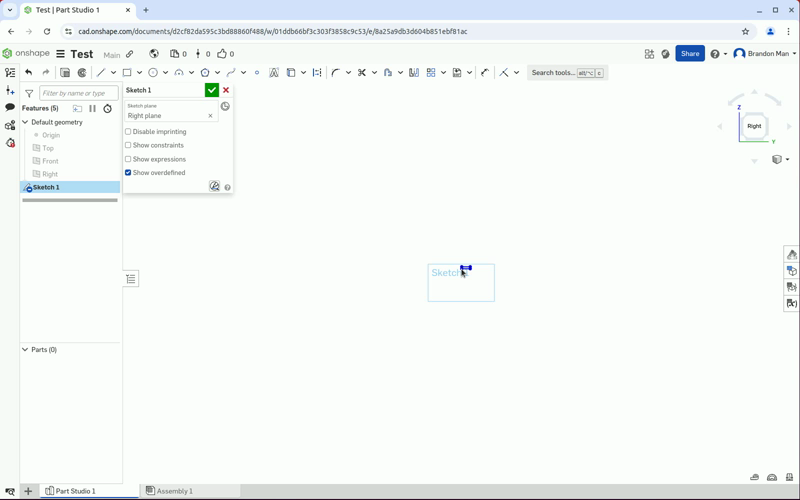
mouse_move(468, 267)
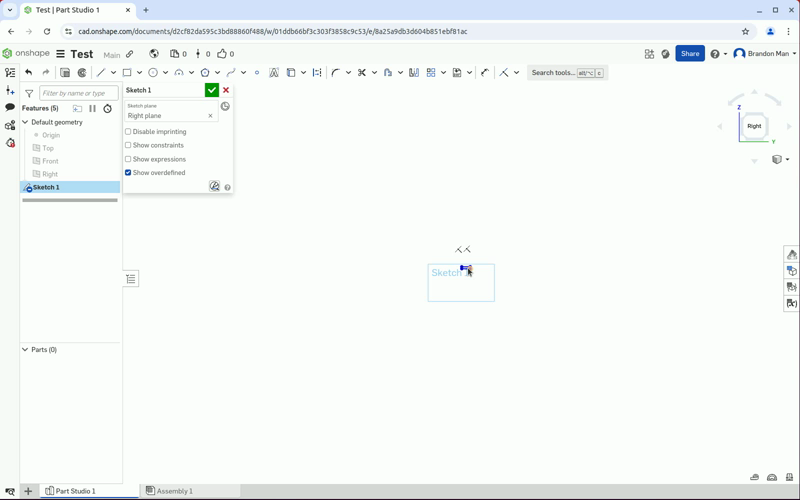
scroll(6)
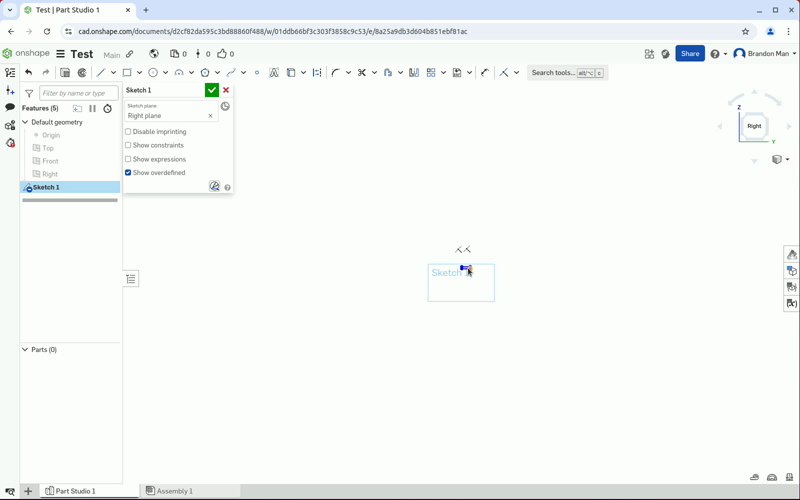
scroll(6)
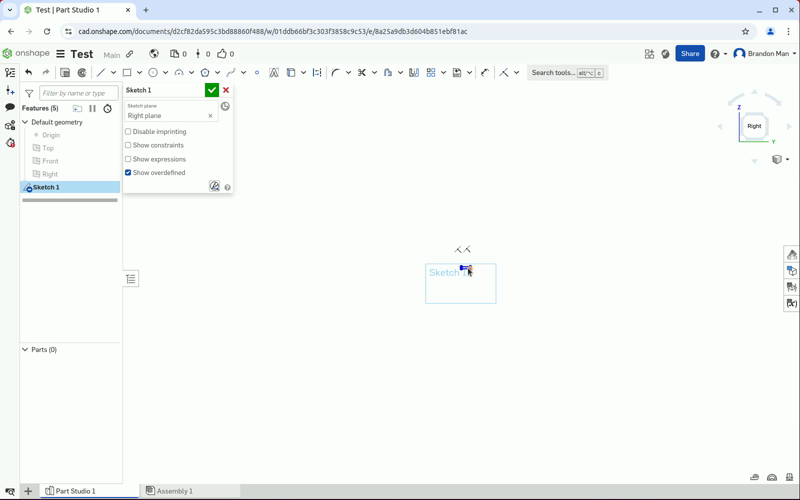
scroll(6)
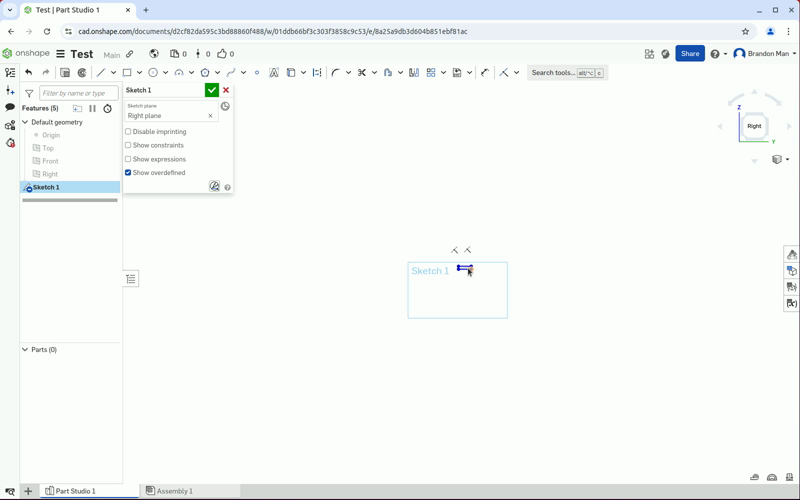
scroll(6)
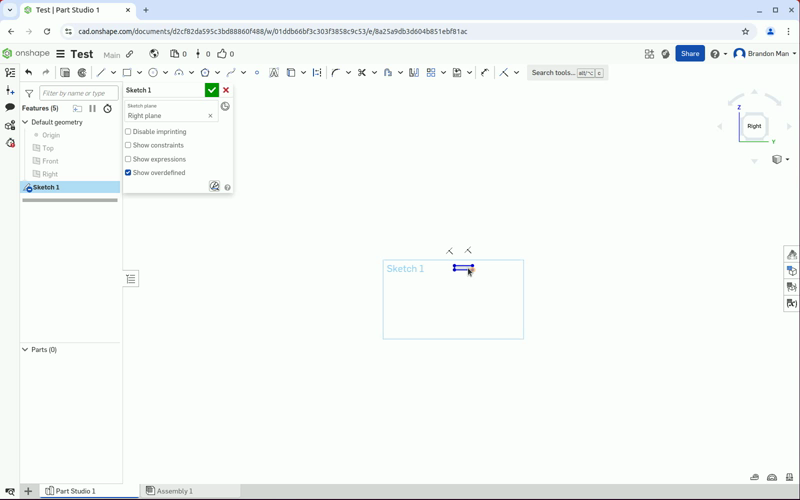
scroll(6)
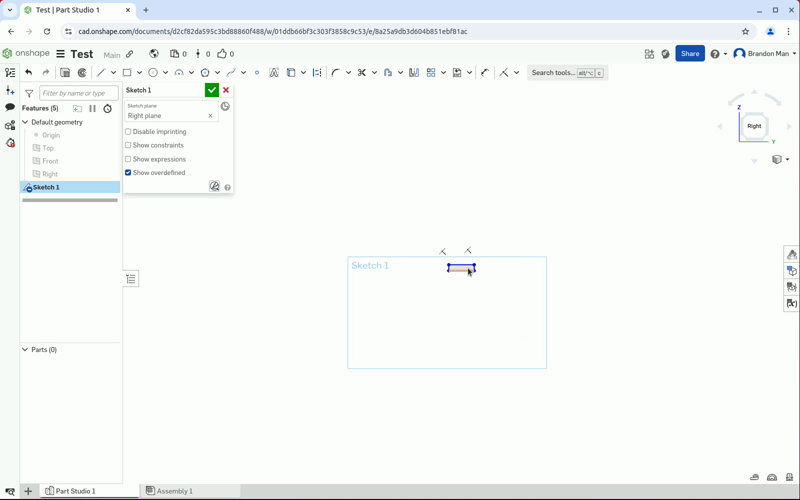
scroll(6)
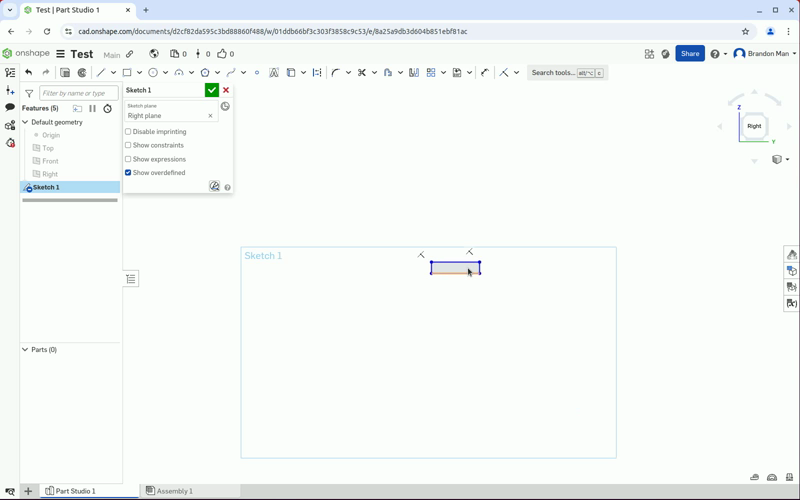
scroll(6)
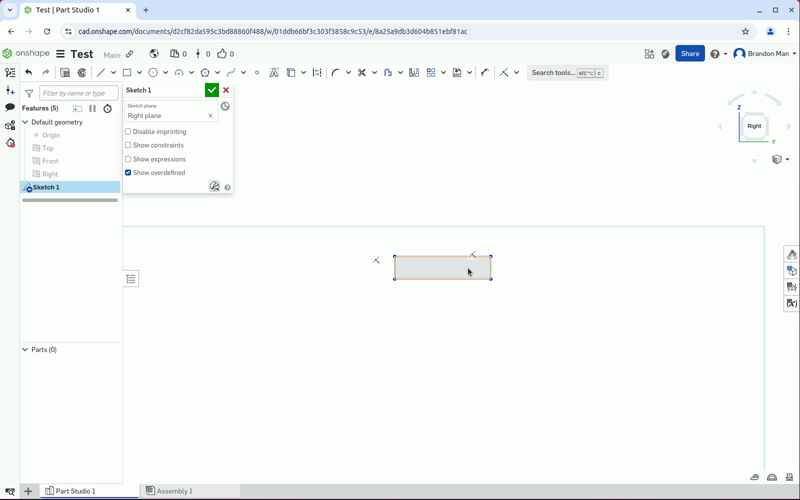
click(468, 267)
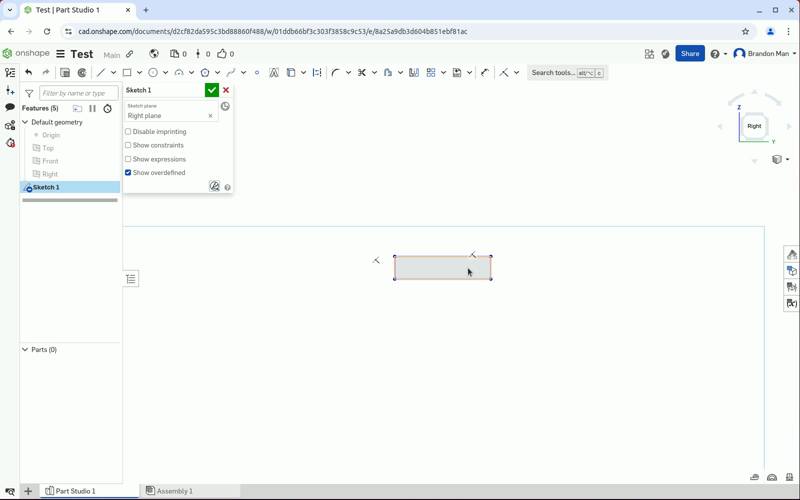
scroll(-6)
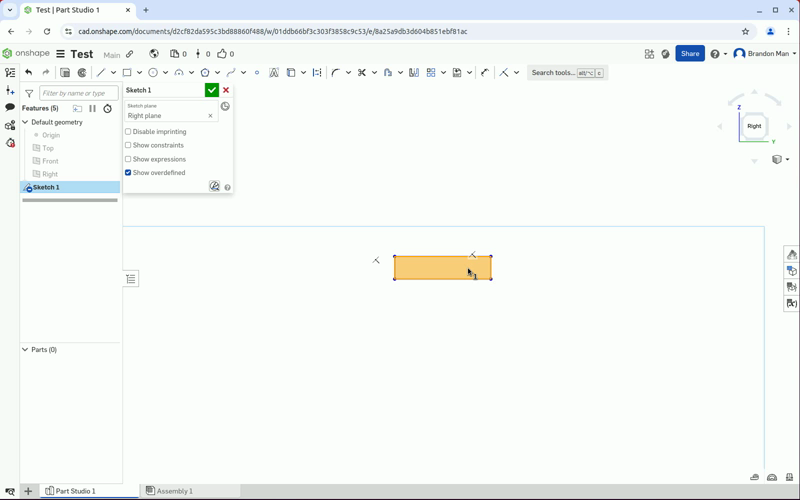
scroll(-6)
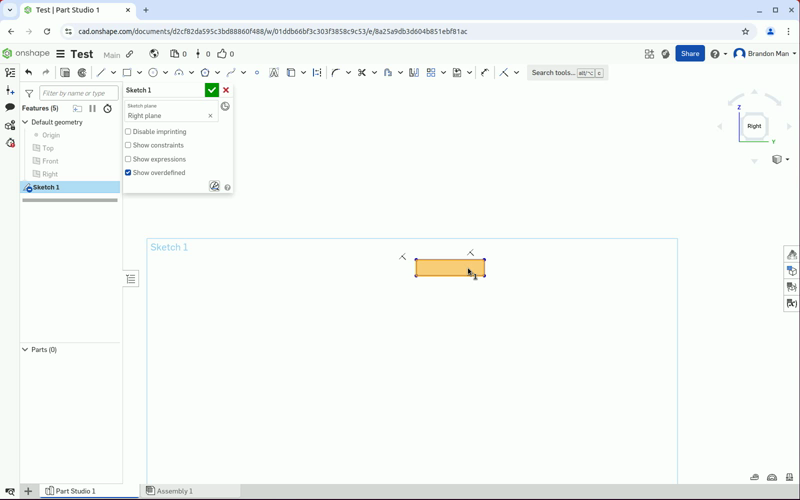
scroll(-6)
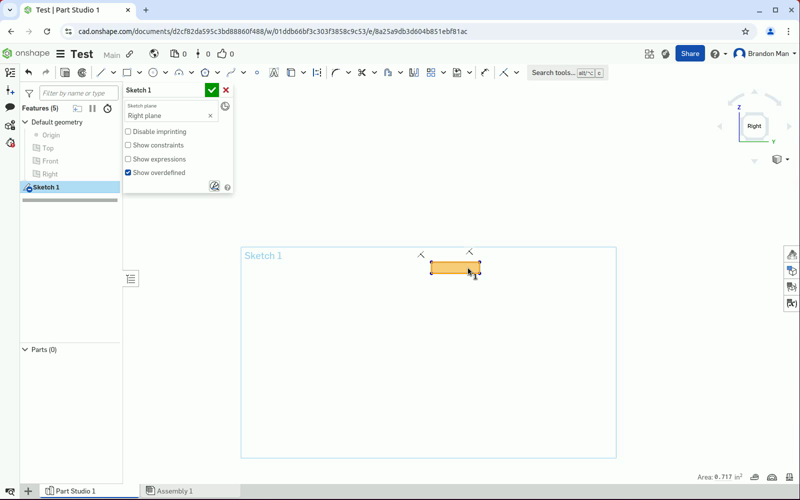
scroll(-6)
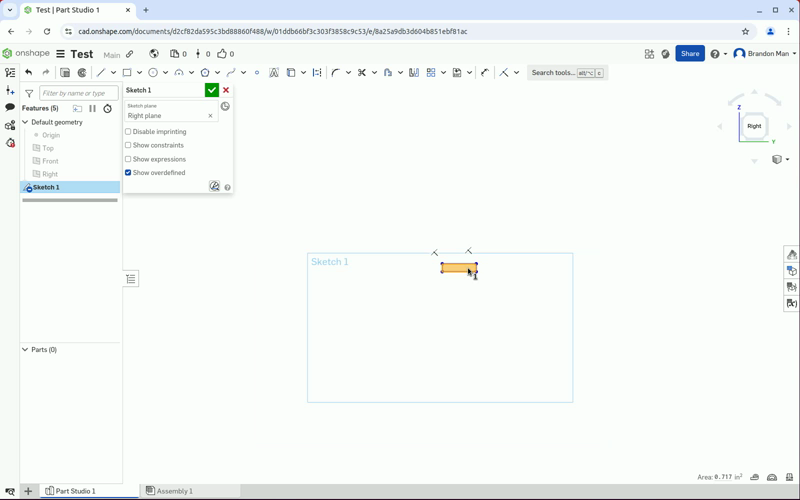
scroll(-6)
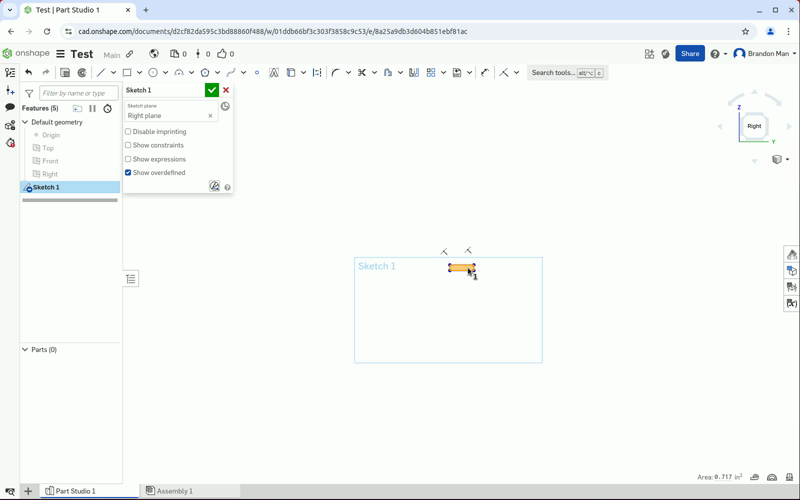
scroll(-6)
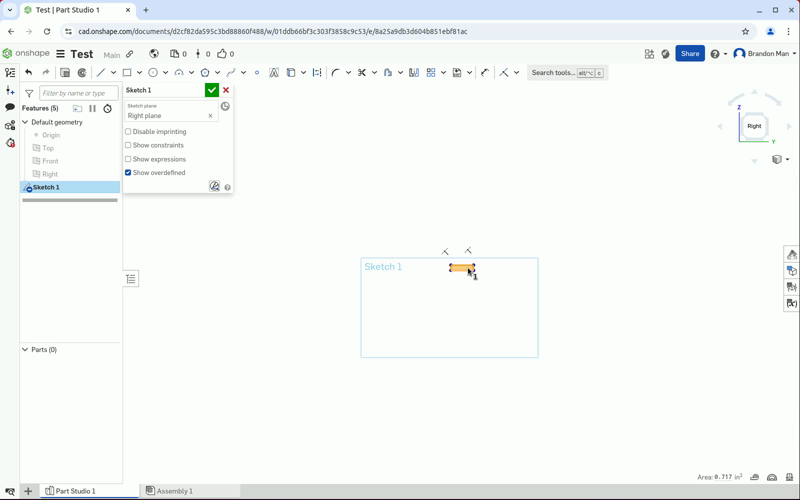
scroll(-6)
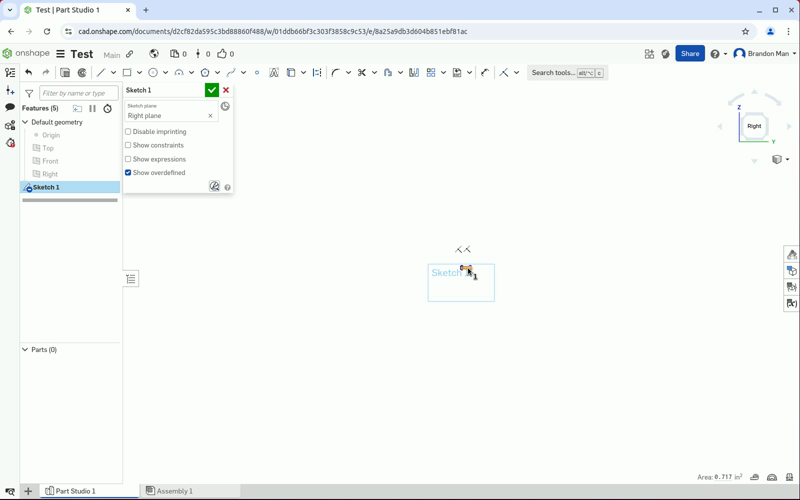
mouse_move(73, 352)
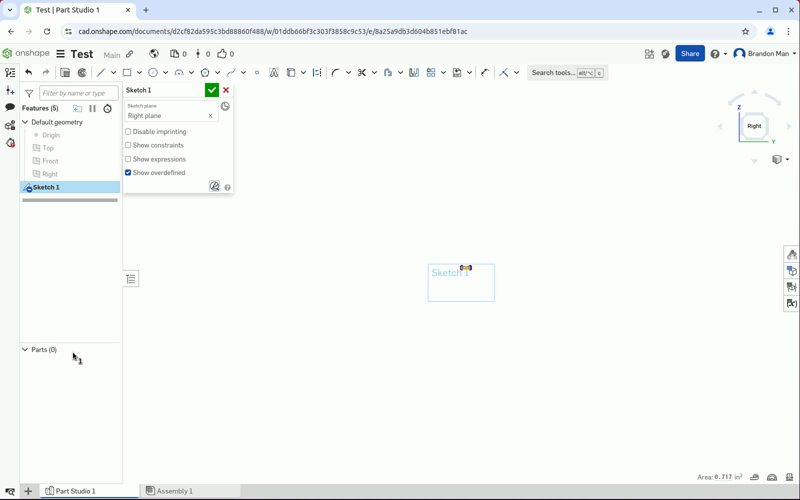
key(shift+y)
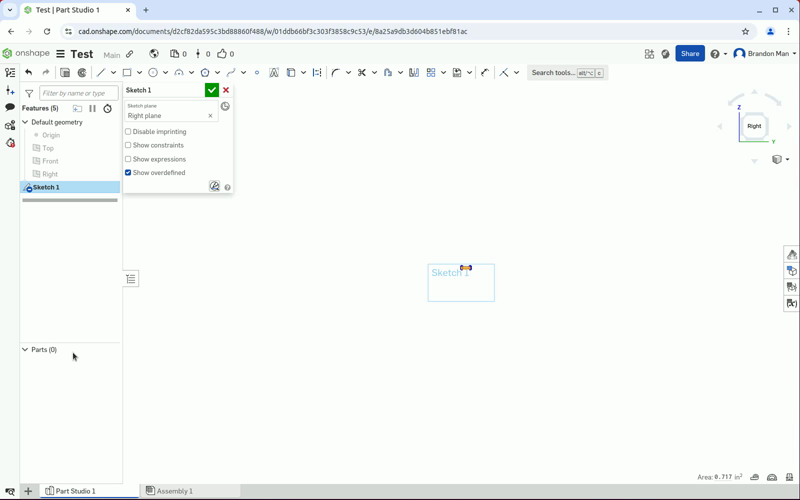
key(shift+e)
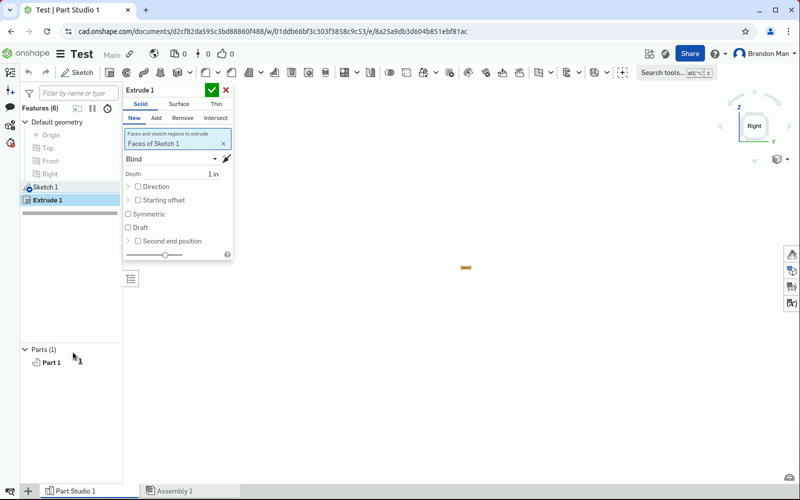
mouse_move(143, 106)
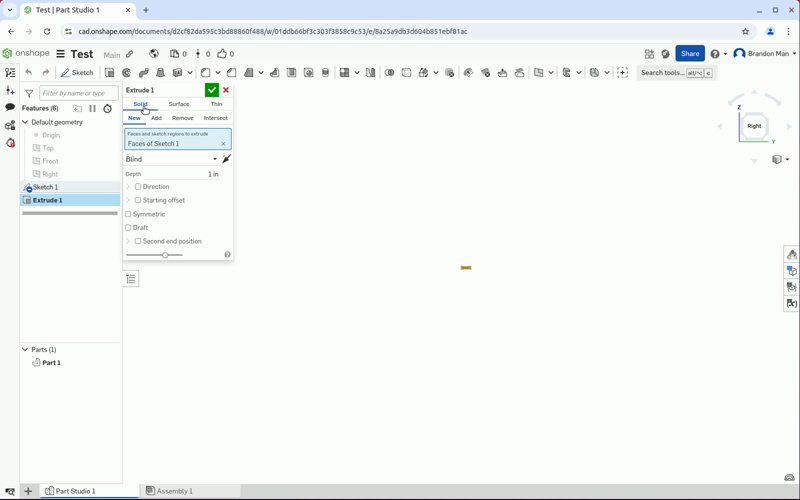
click(143, 106)
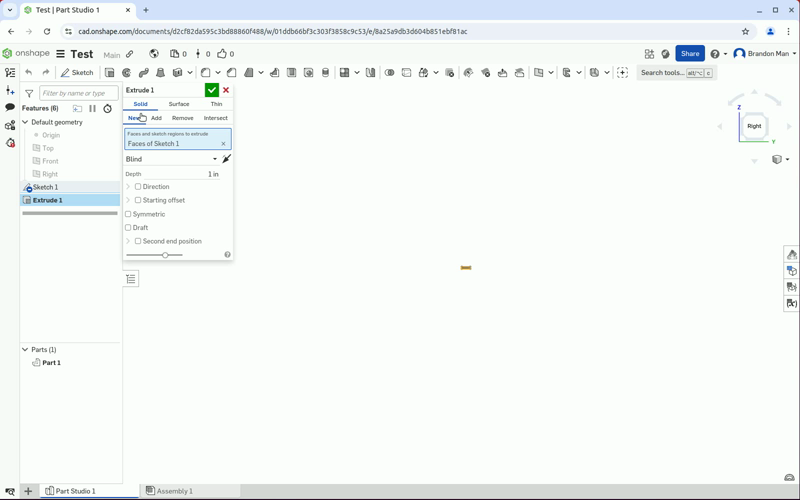
mouse_move(137, 120)
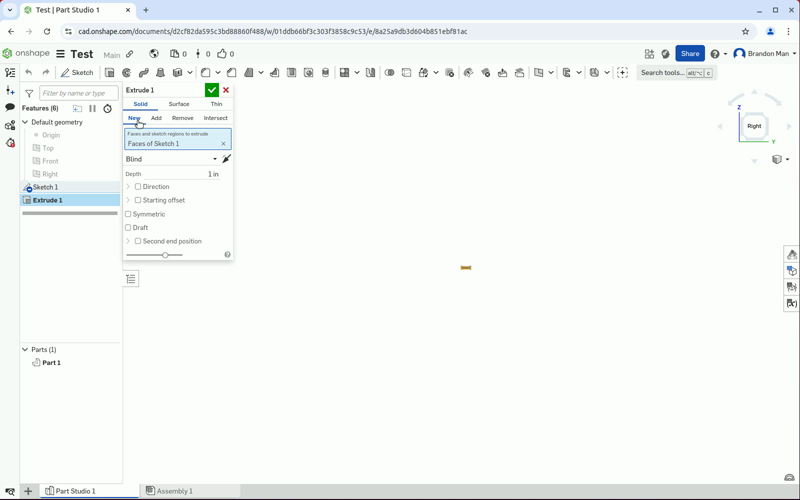
click(137, 120)
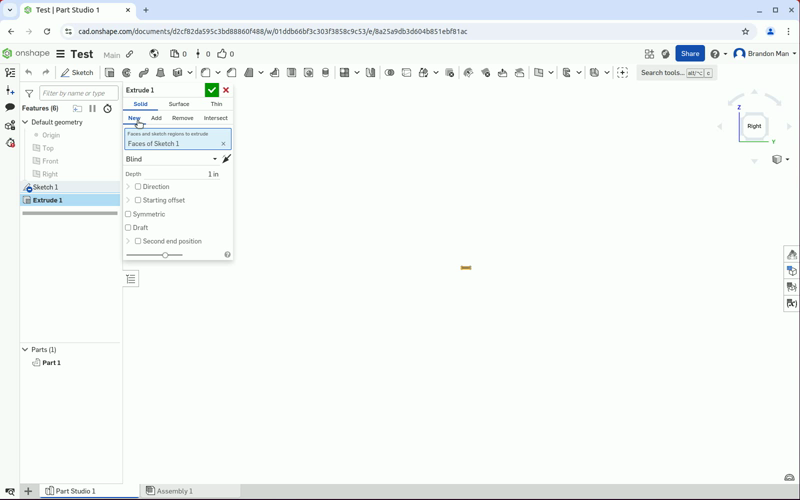
key(tab, 4)
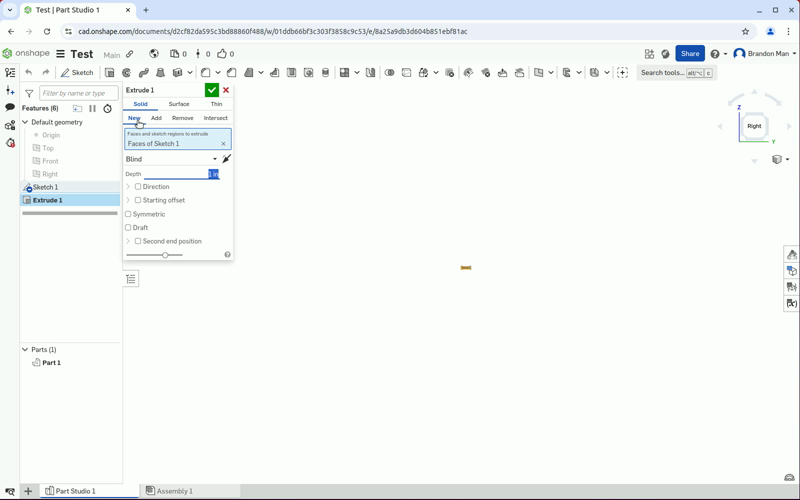
text(0.241)
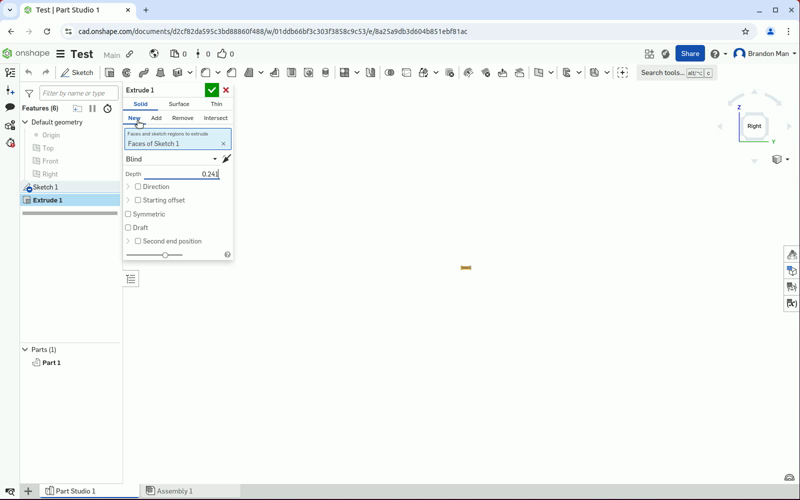
key(enter)
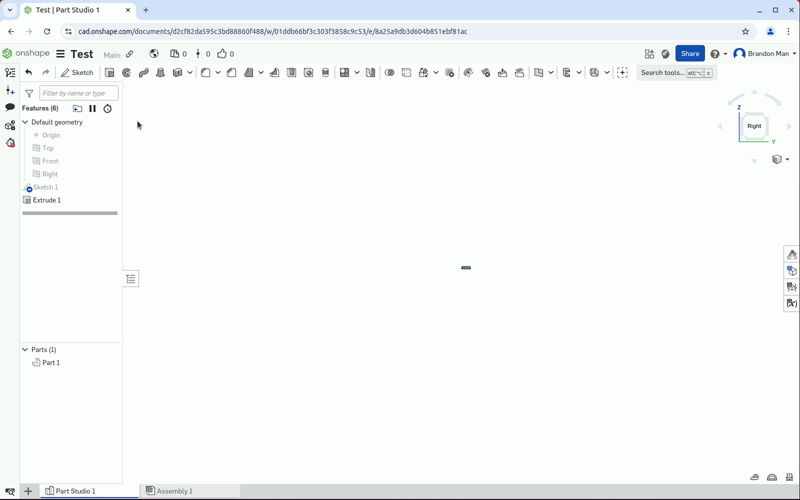
key(shift+h)
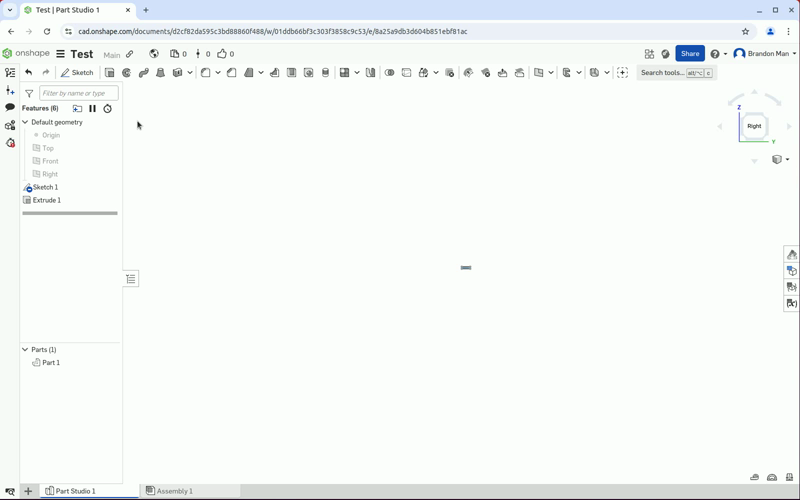
key(shift+h)
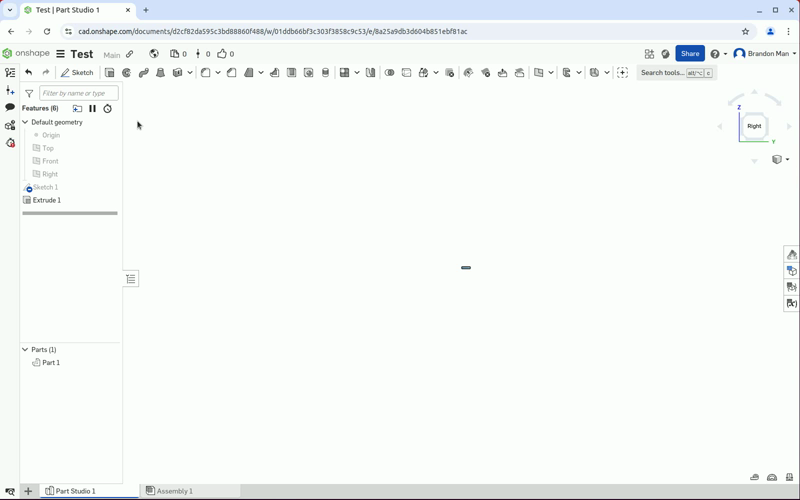
mouse_move(73, 189)
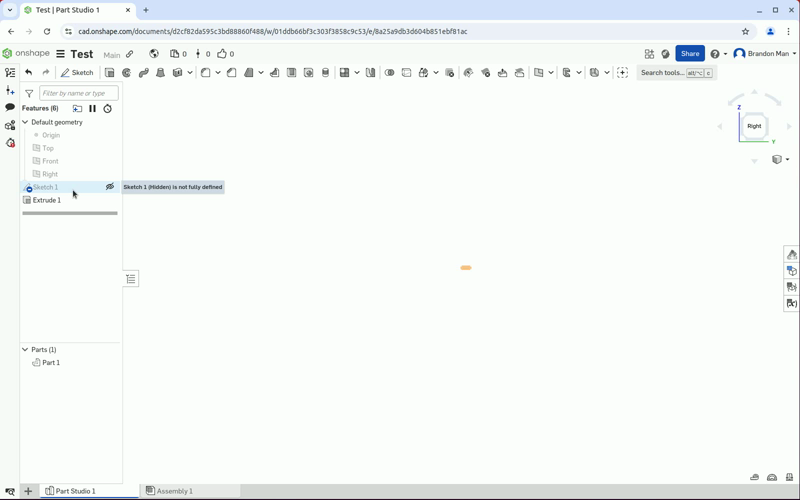
click(73, 189)
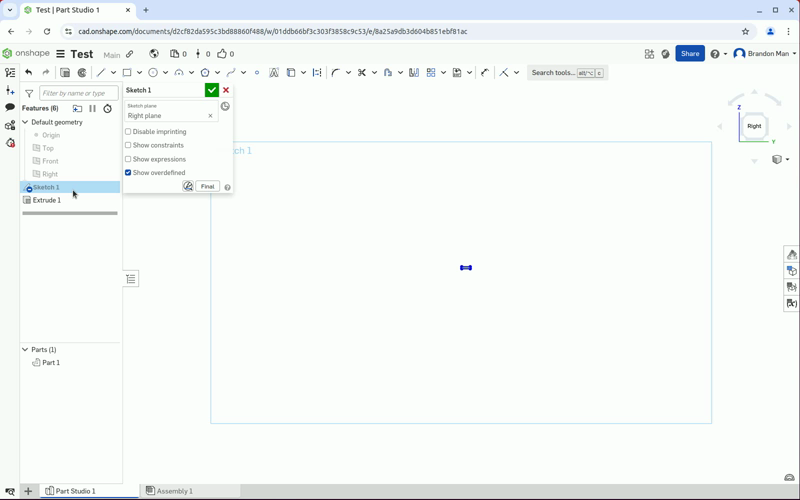
mouse_move(229, 92)
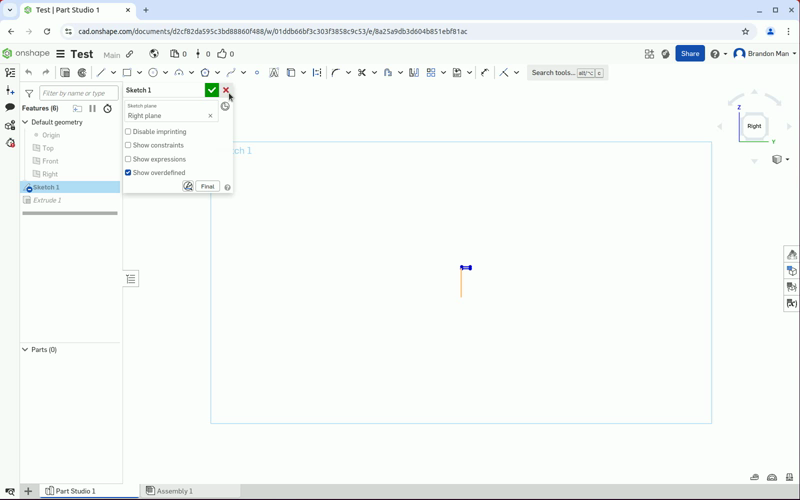
click(229, 92)
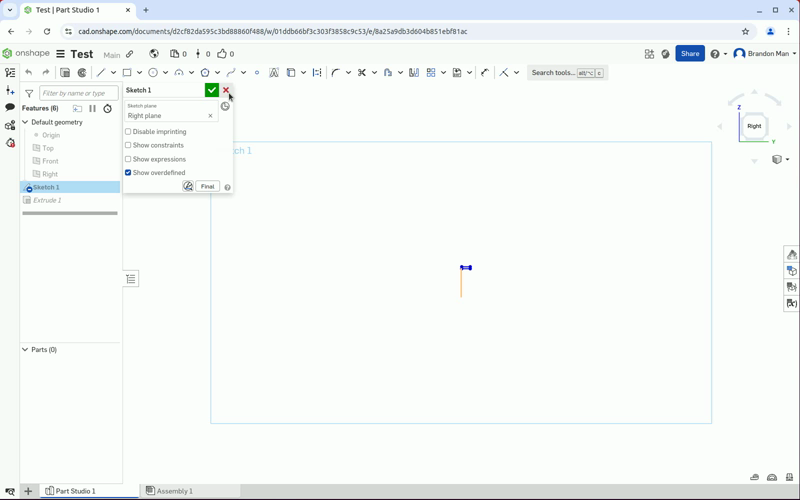
key(shift+s)
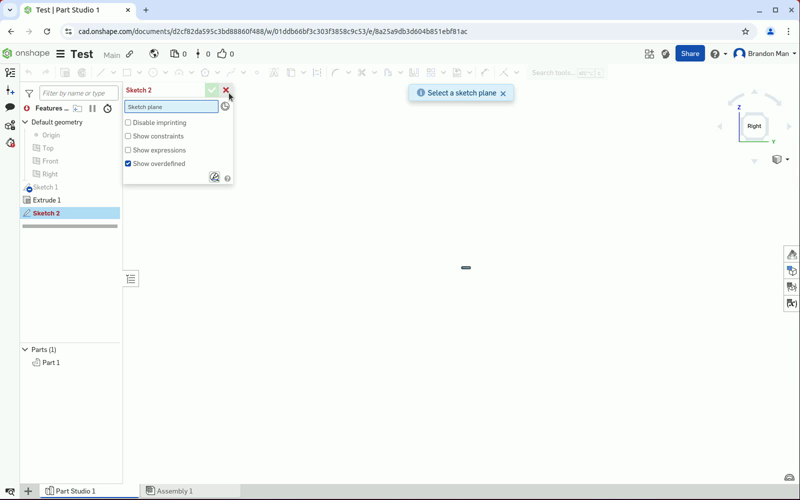
mouse_move(73, 176)
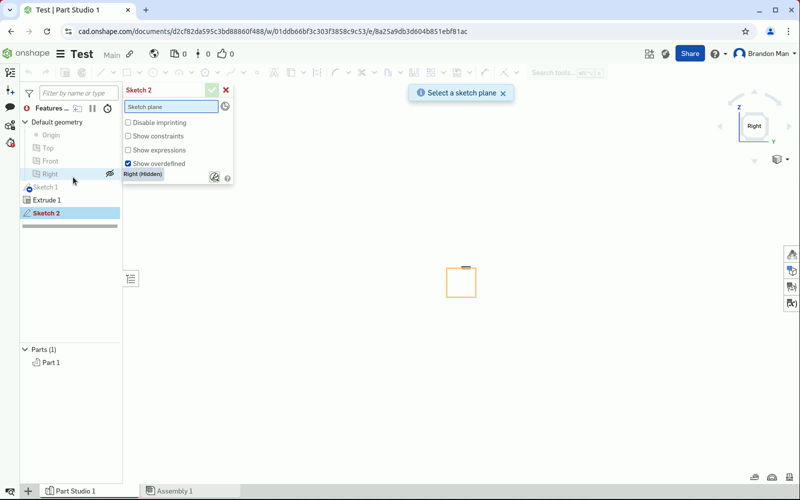
click(73, 176)
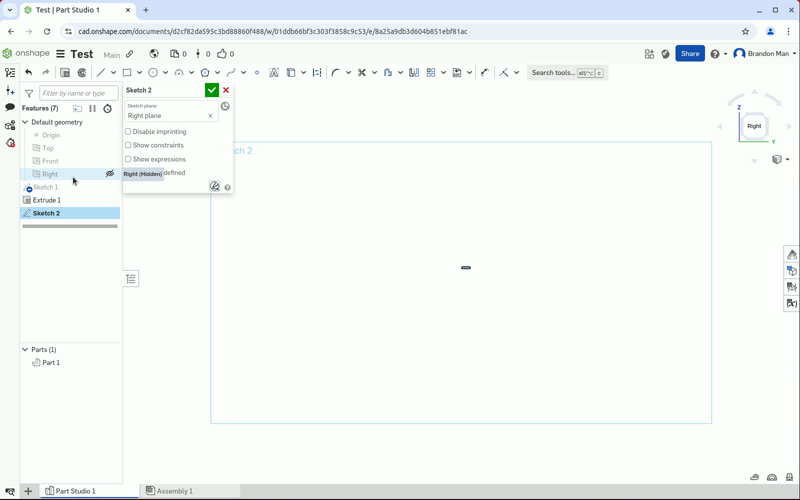
mouse_move(73, 352)
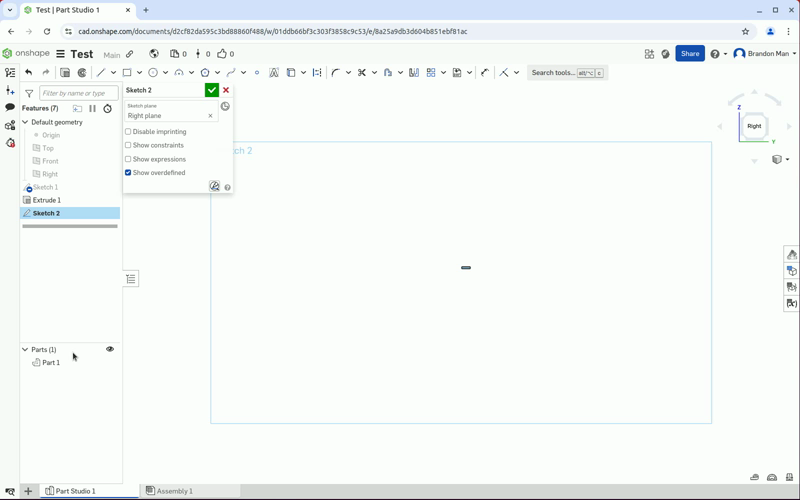
key(y)
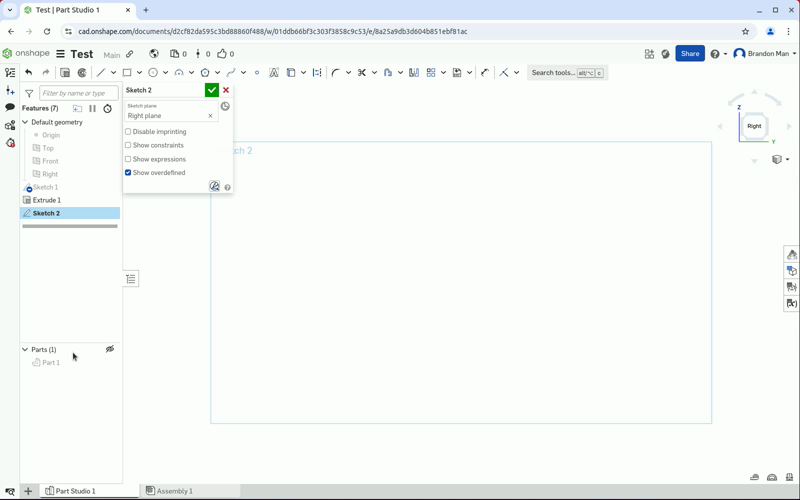
key(l)
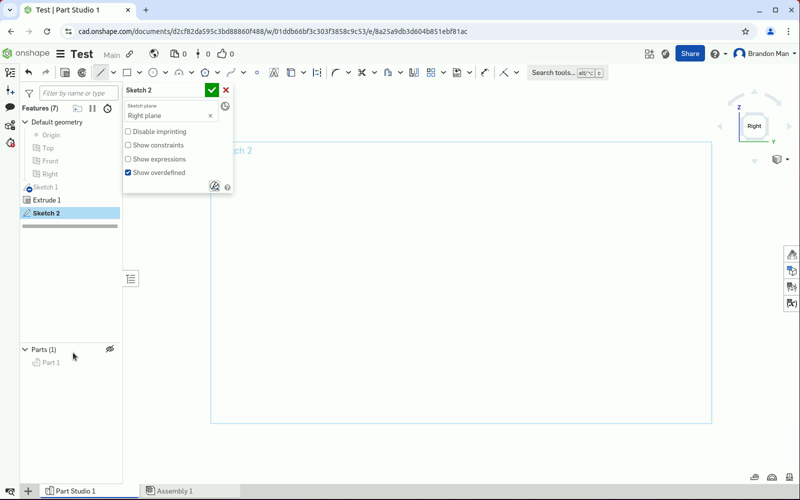
key_down(shift)
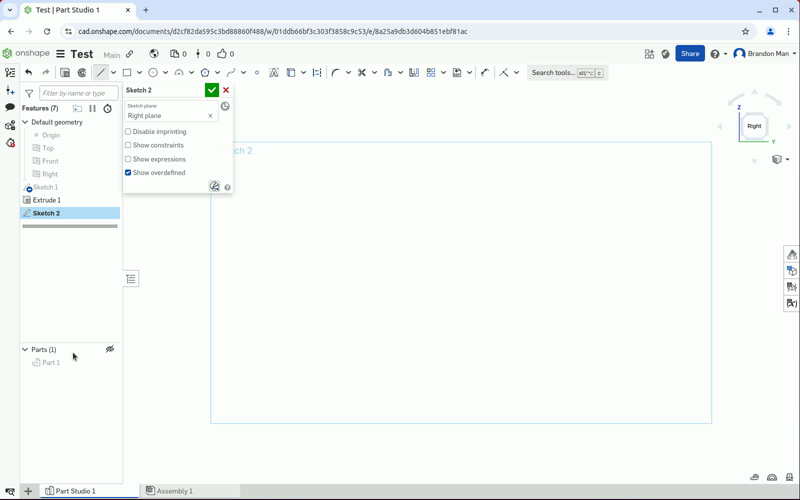
mouse_move(460, 282)
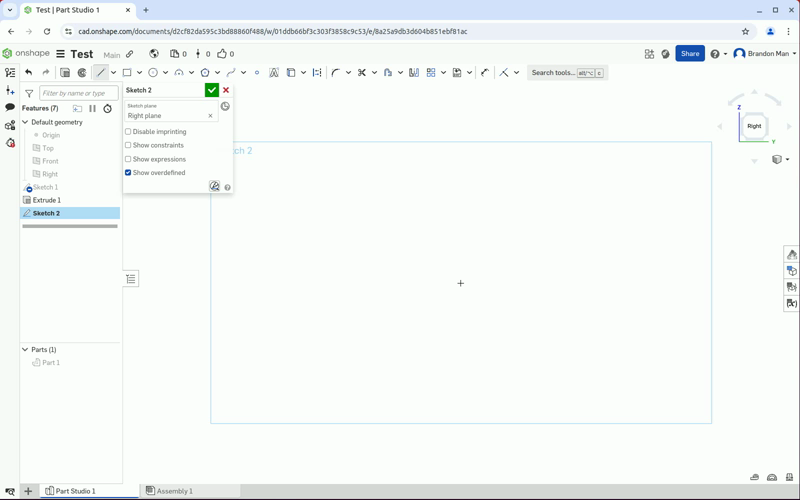
click(460, 282)
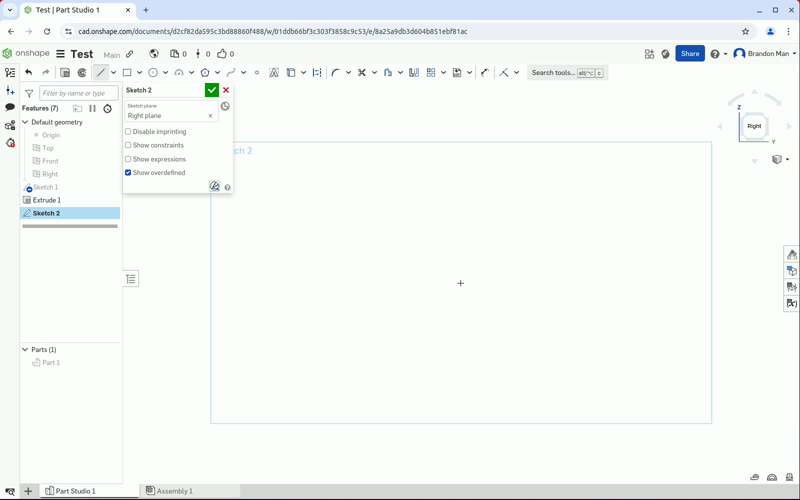
key_up(shift)
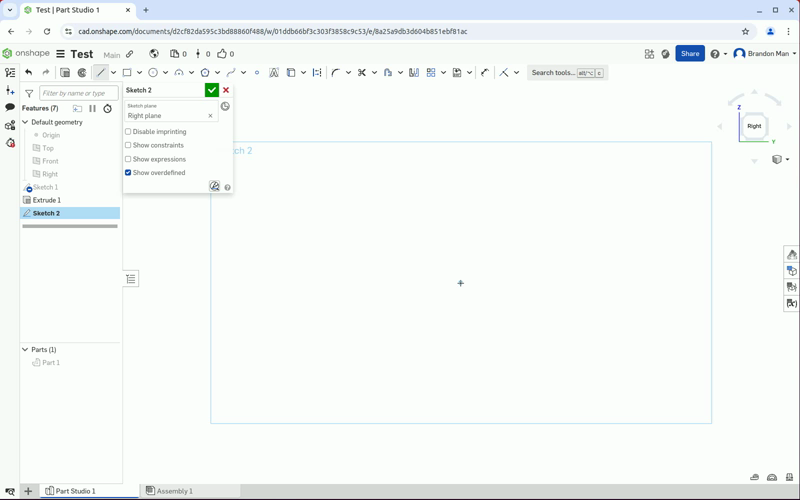
key_down(shift)
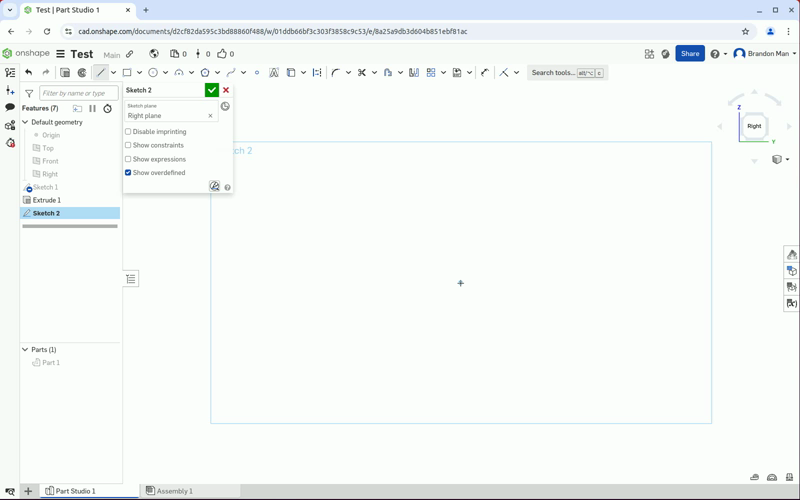
mouse_move(490, 282)
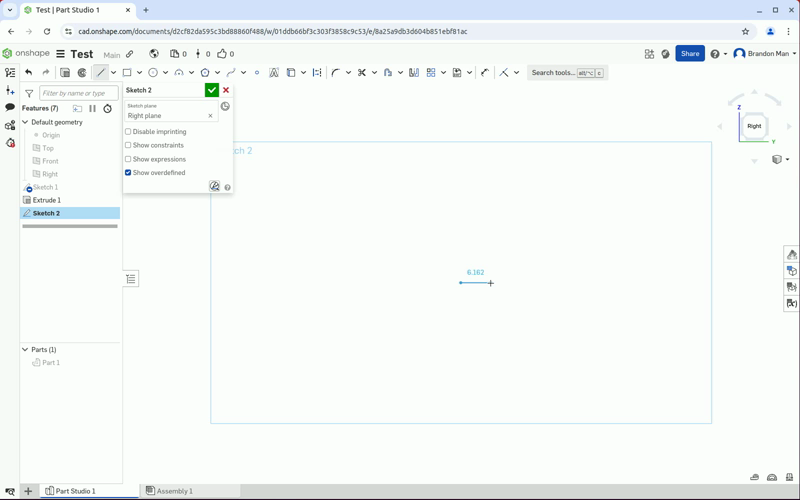
mouse_move(462, 282)
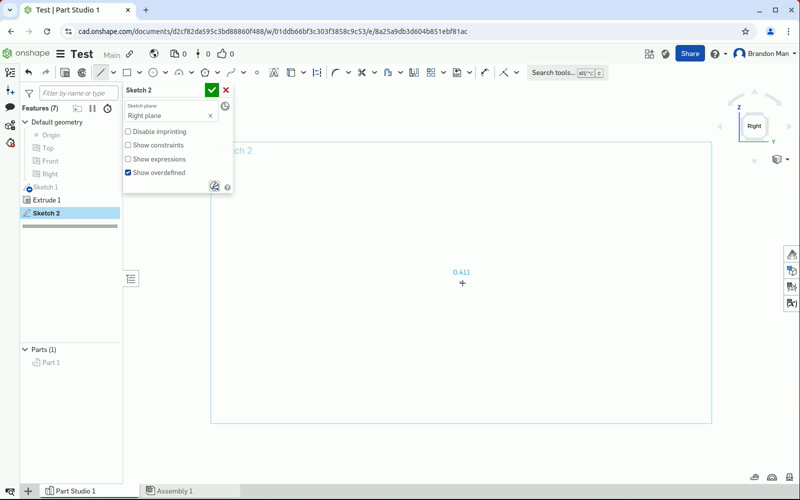
scroll(6)
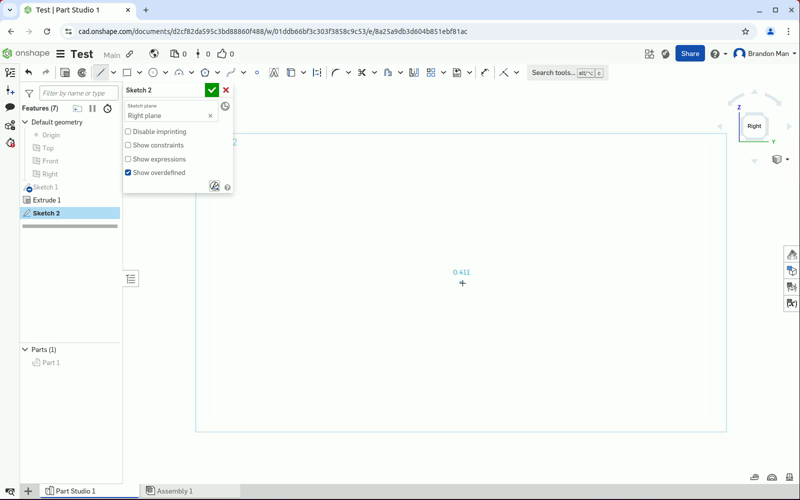
scroll(6)
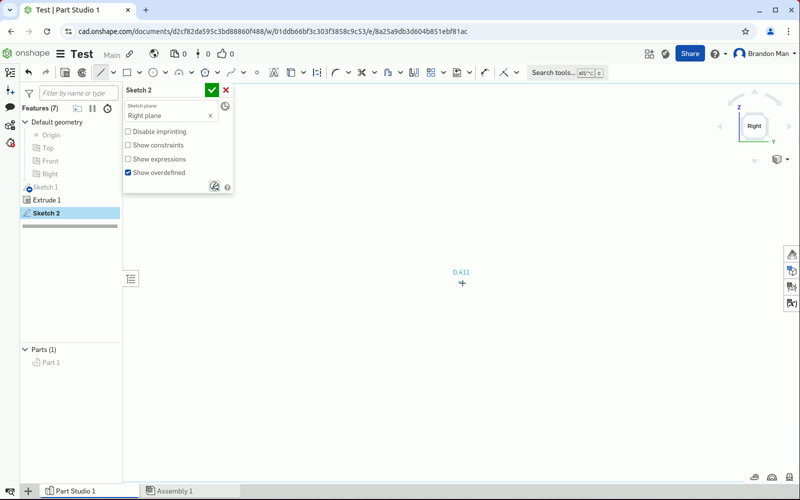
scroll(6)
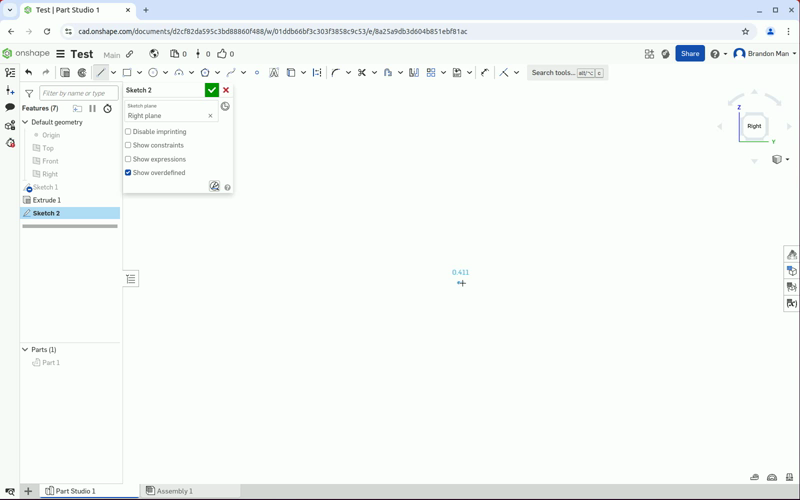
scroll(6)
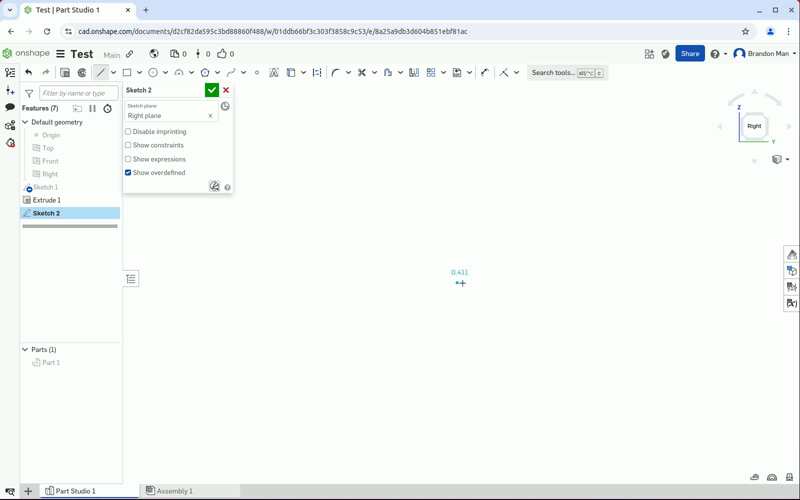
scroll(6)
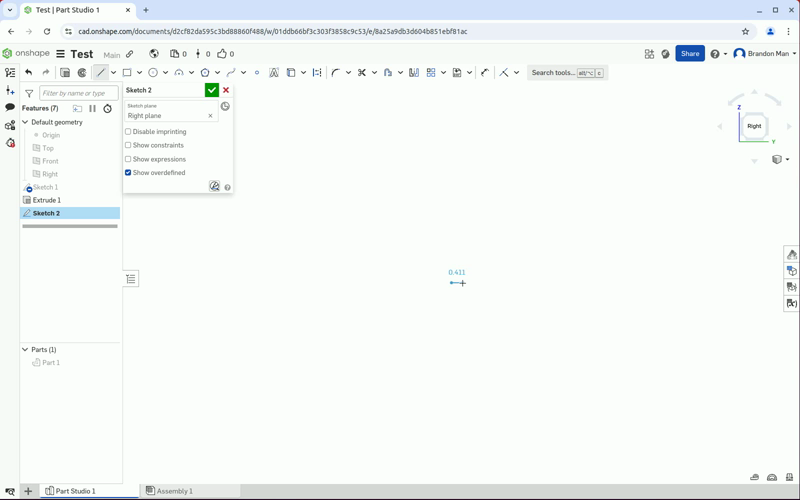
scroll(6)
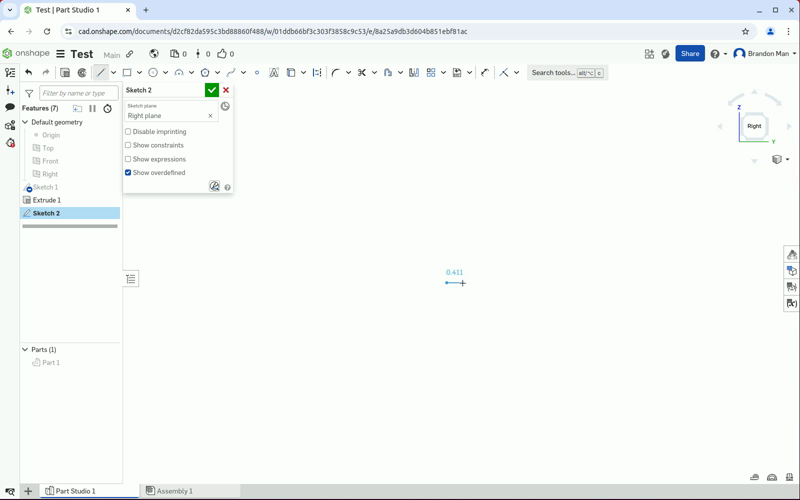
scroll(6)
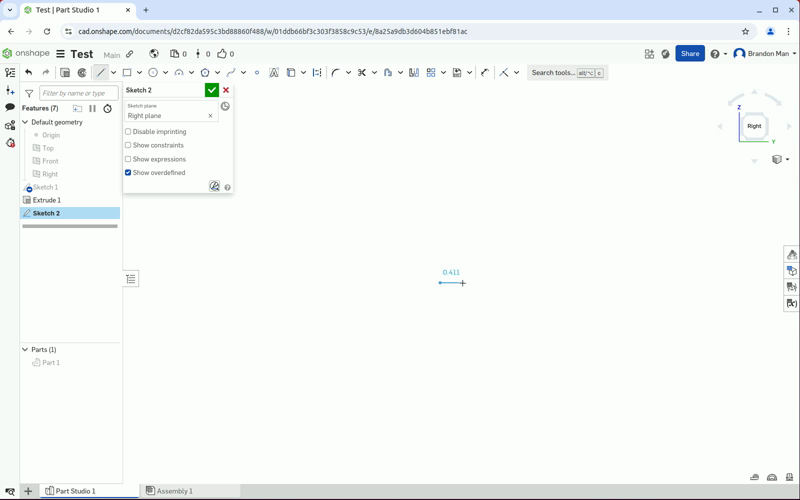
click(462, 282)
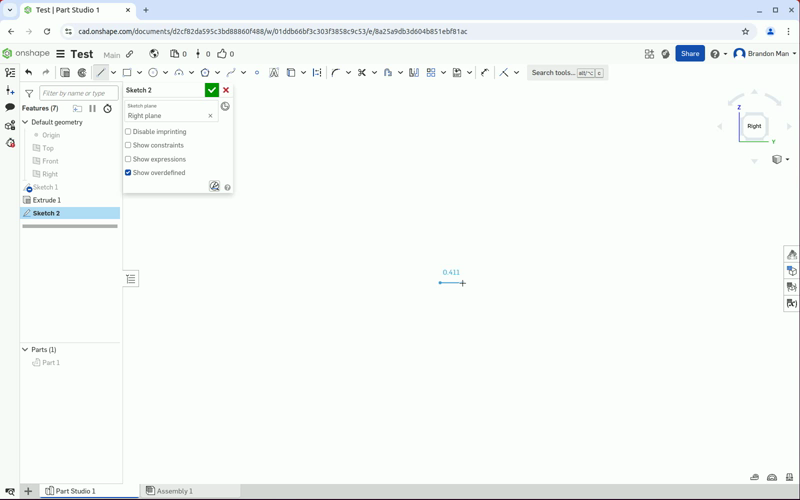
scroll(-6)
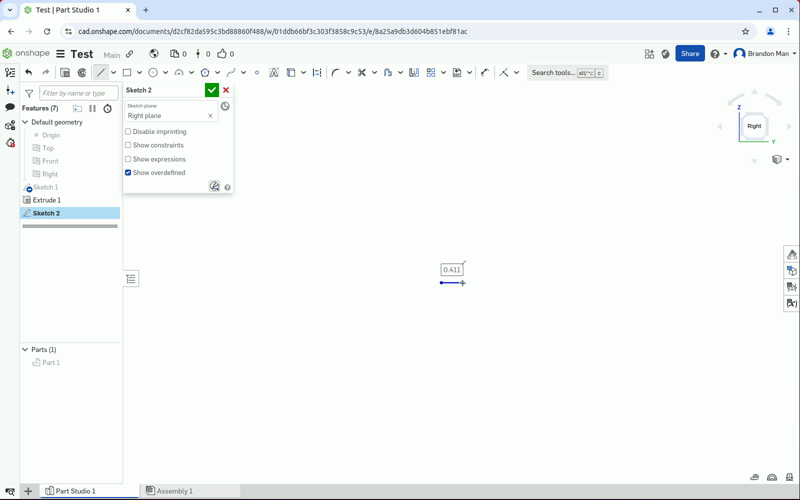
scroll(-6)
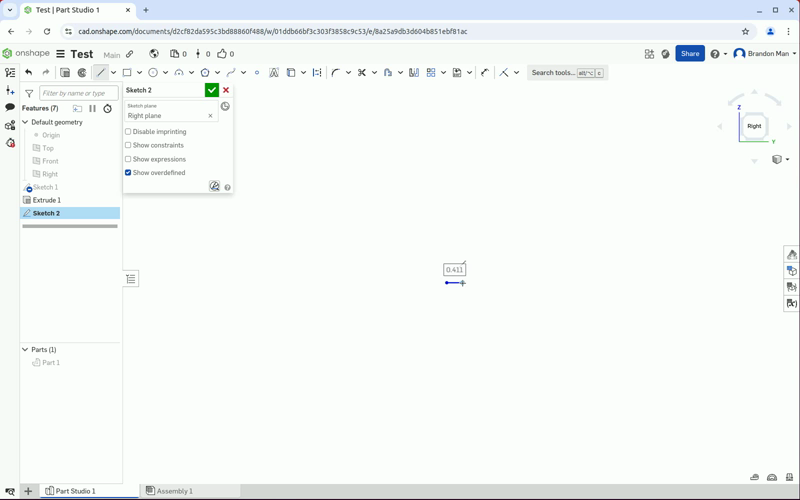
scroll(-6)
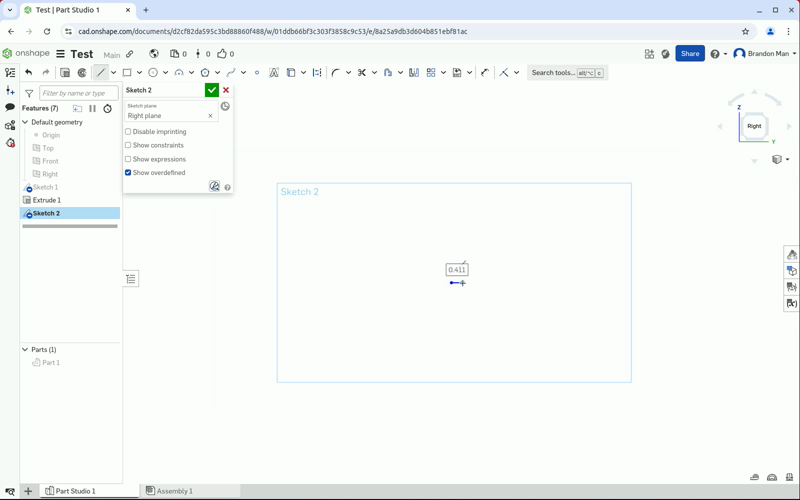
scroll(-6)
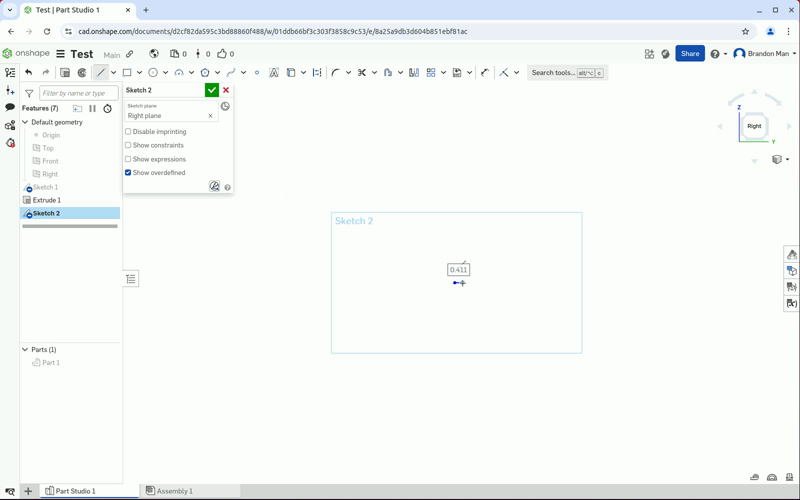
scroll(-6)
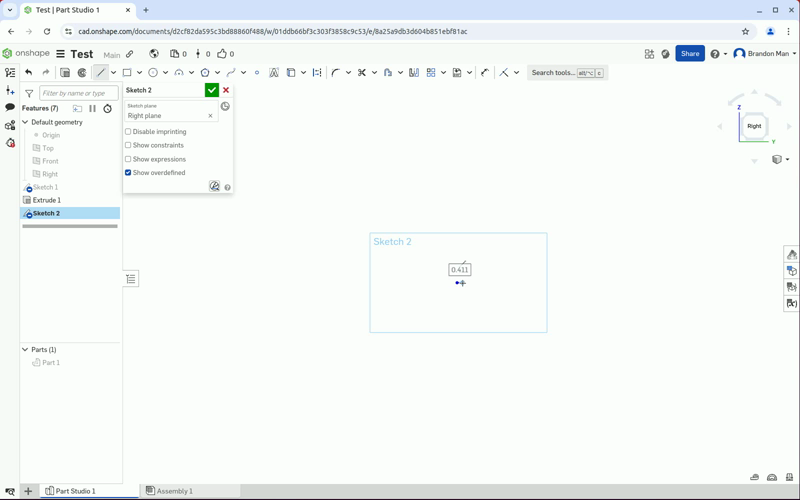
scroll(-6)
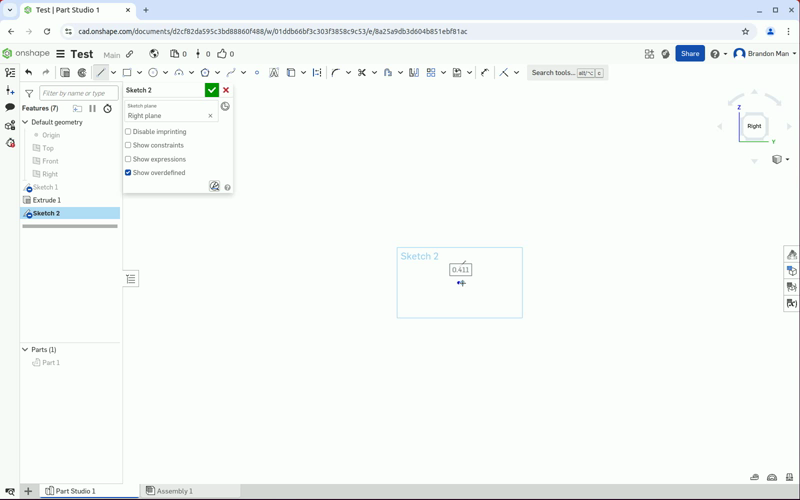
scroll(-6)
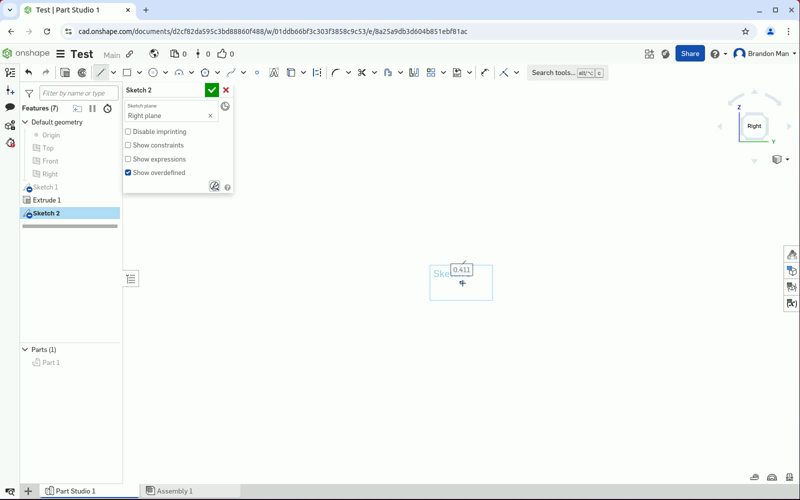
key_up(shift)
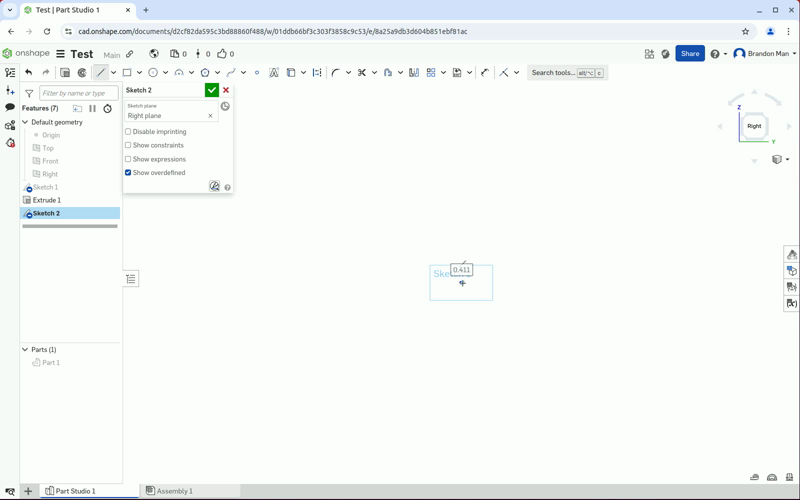
key_down(shift)
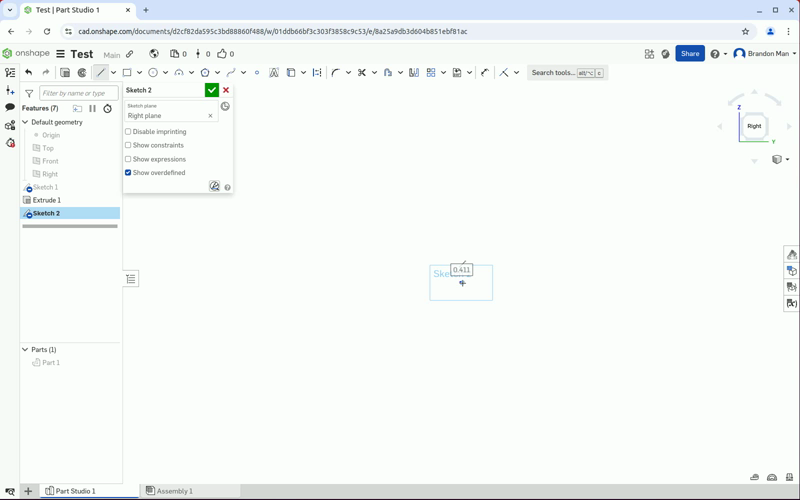
mouse_move(492, 282)
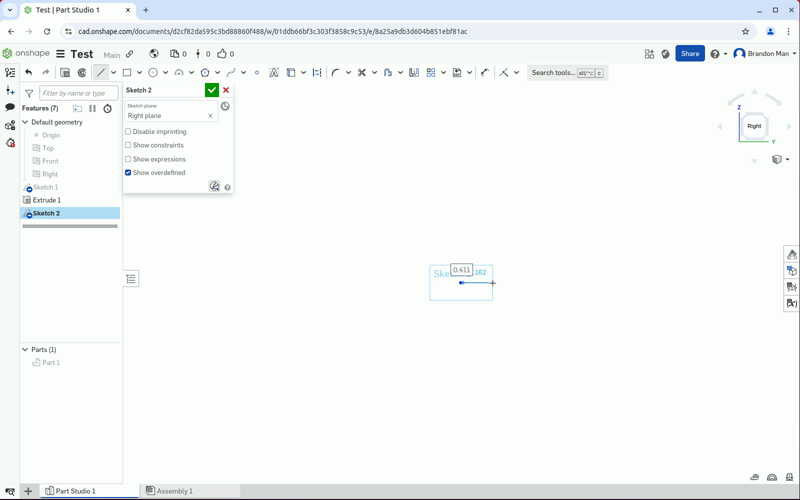
mouse_move(462, 274)
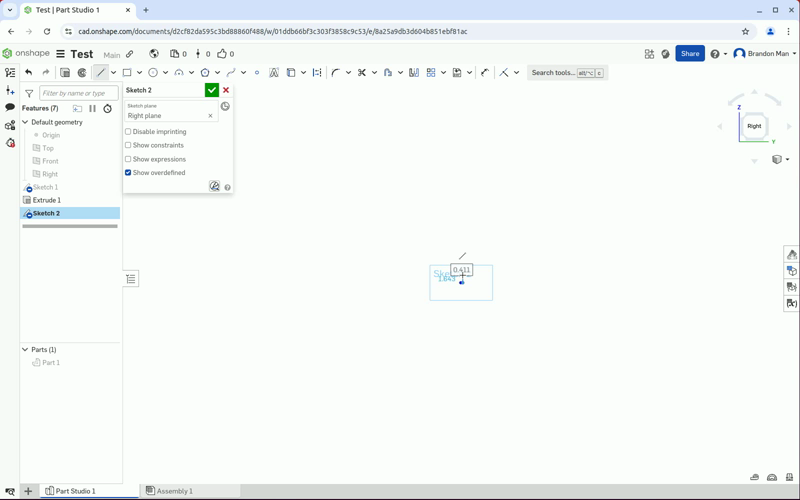
click(462, 274)
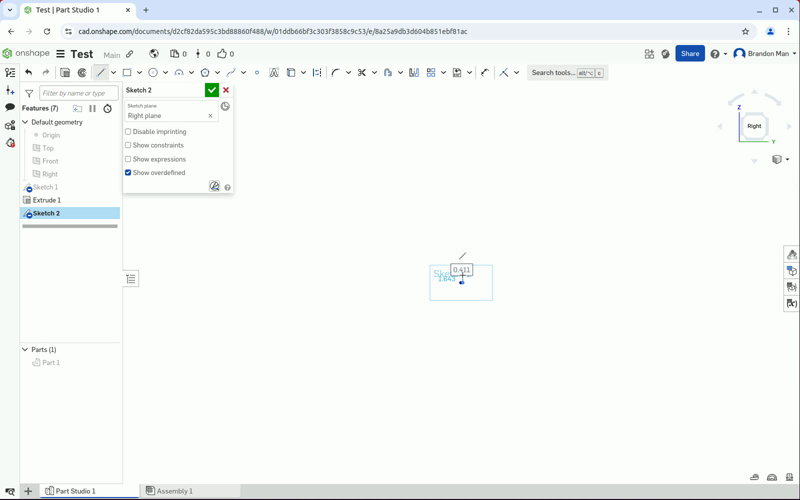
key_up(shift)
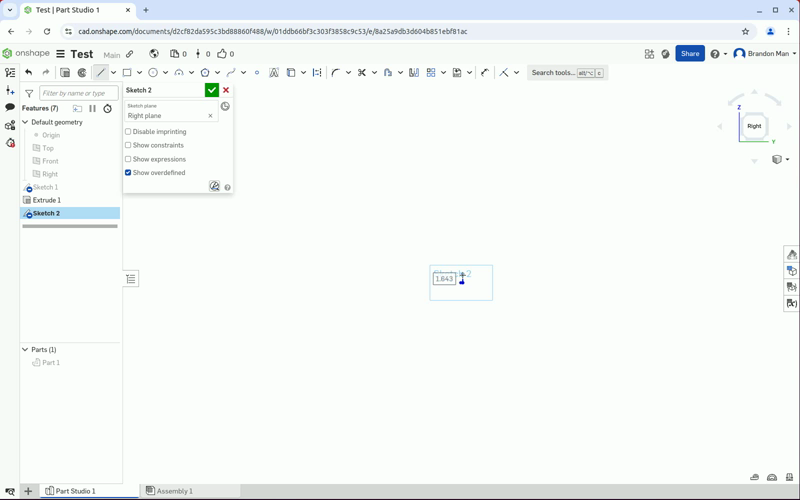
key_down(shift)
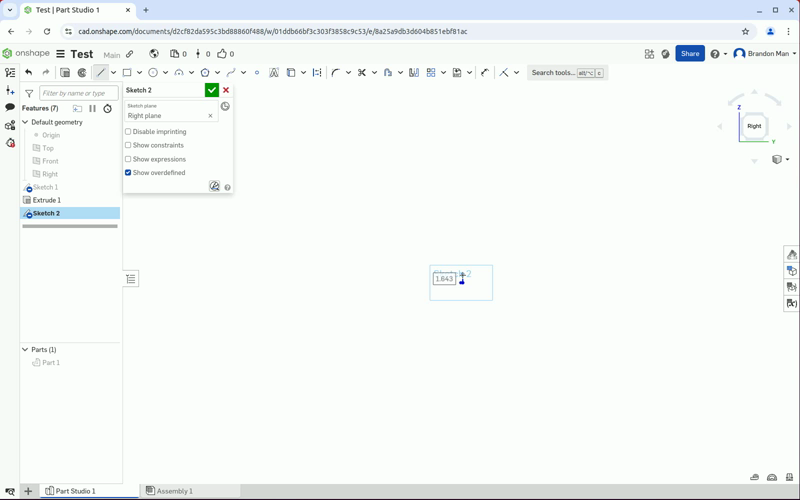
mouse_move(492, 274)
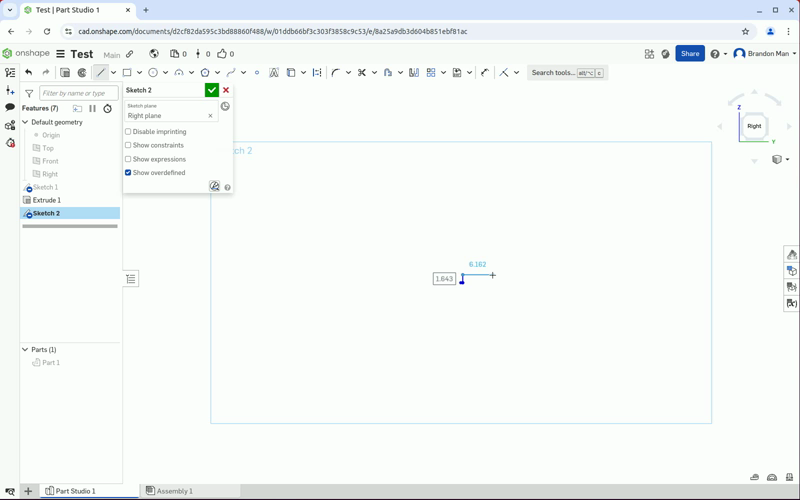
mouse_move(460, 274)
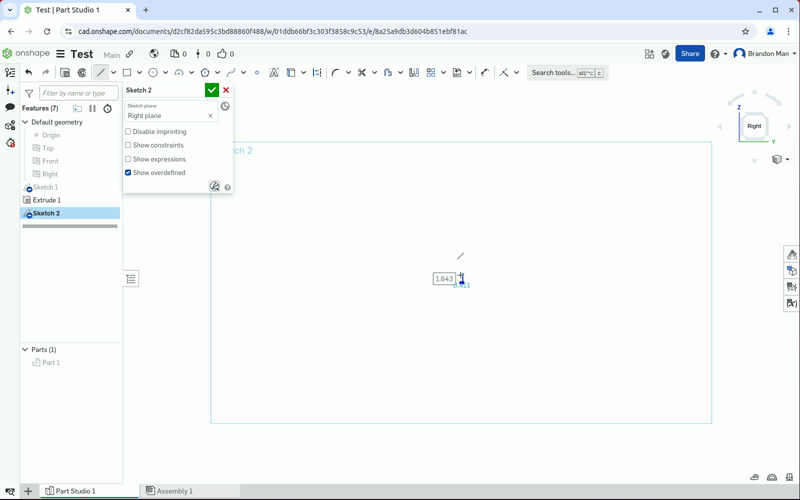
scroll(6)
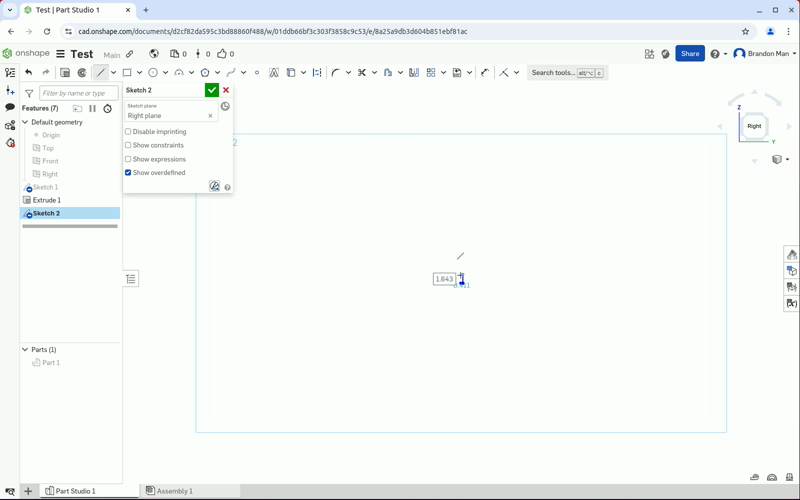
scroll(6)
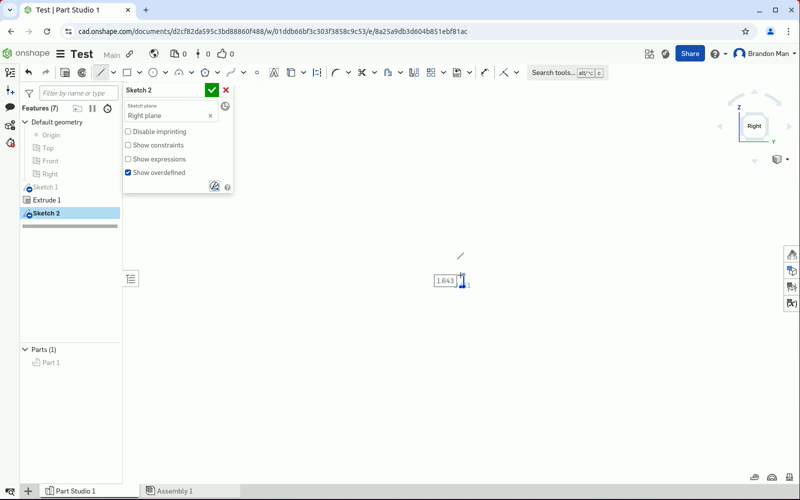
scroll(6)
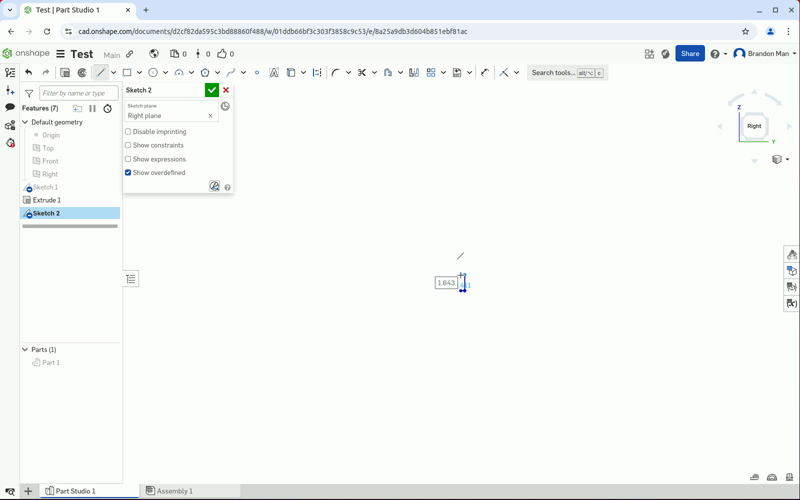
scroll(6)
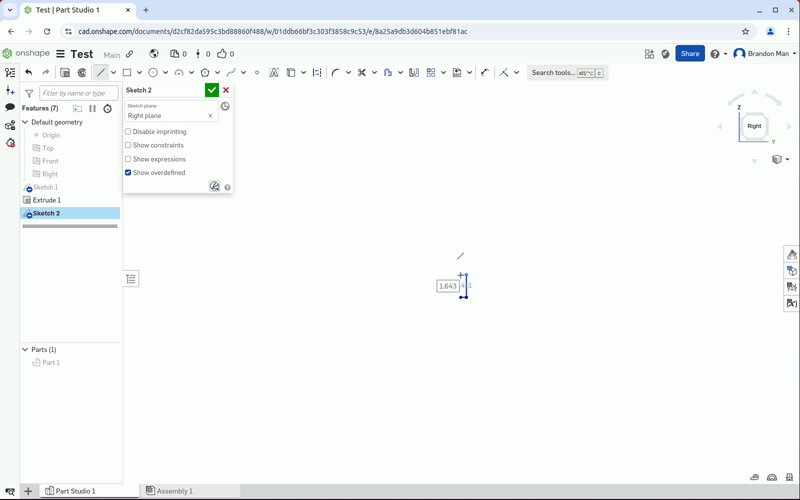
scroll(6)
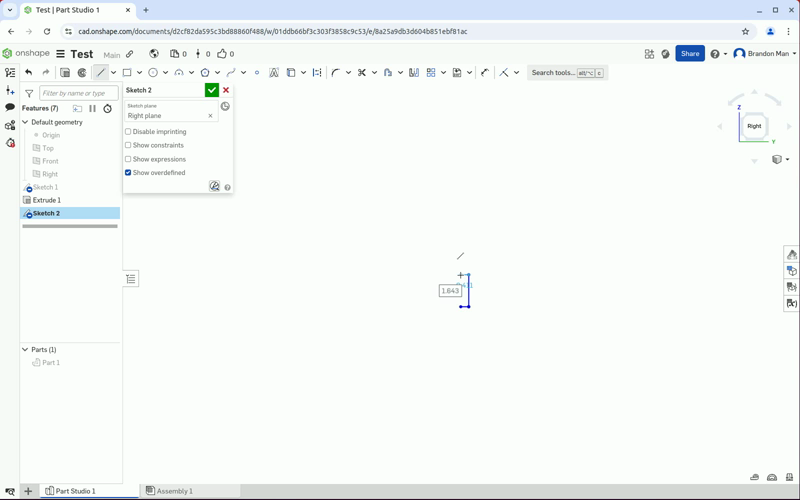
scroll(6)
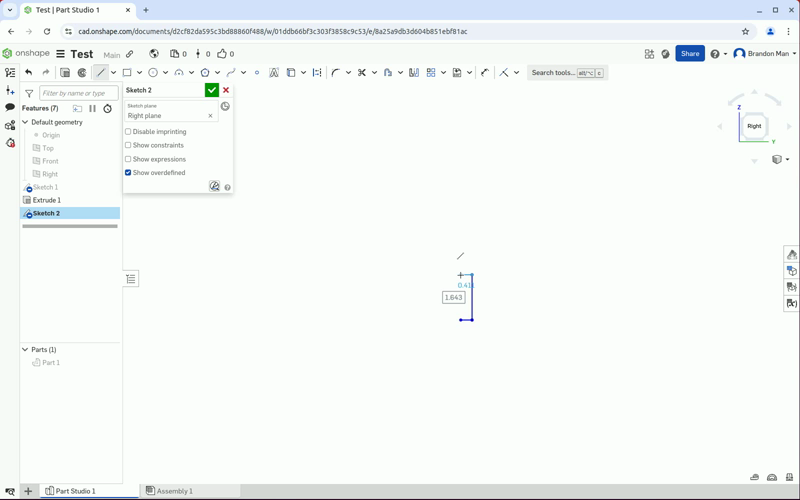
scroll(6)
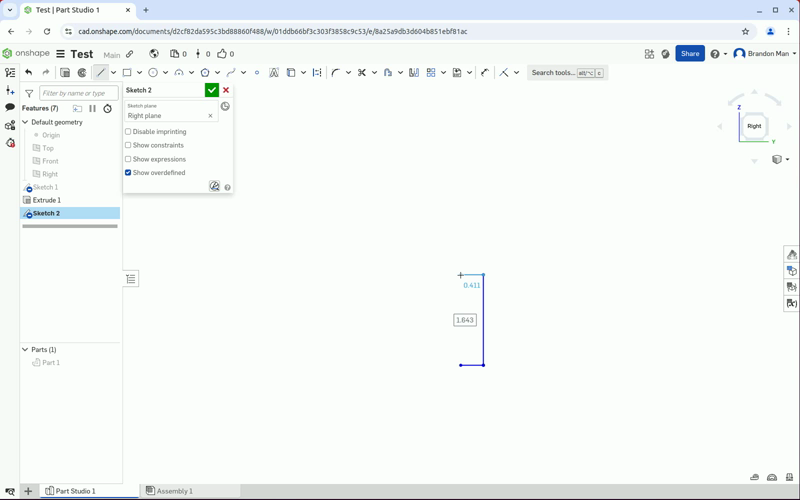
click(460, 274)
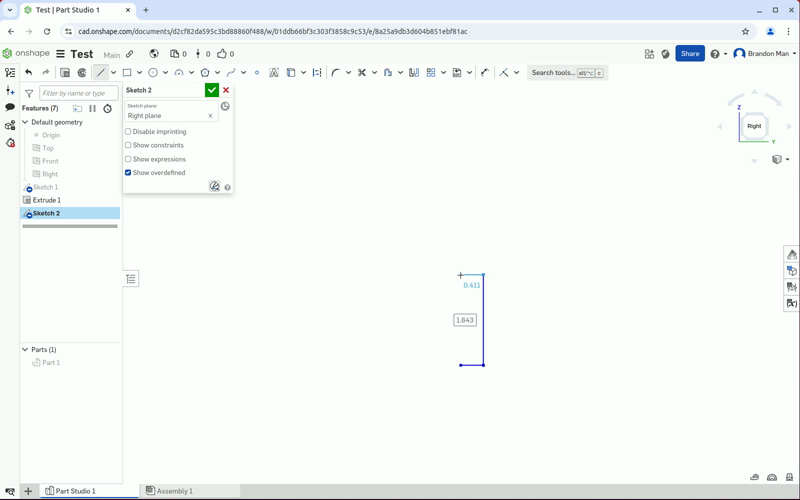
scroll(-6)
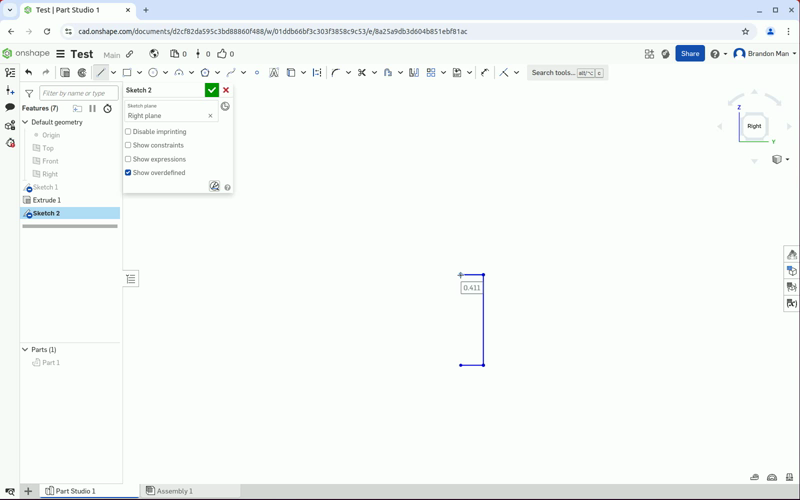
scroll(-6)
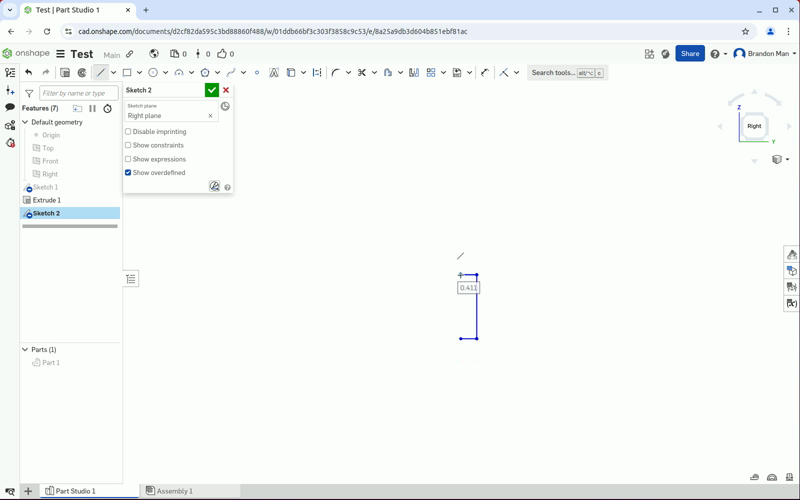
scroll(-6)
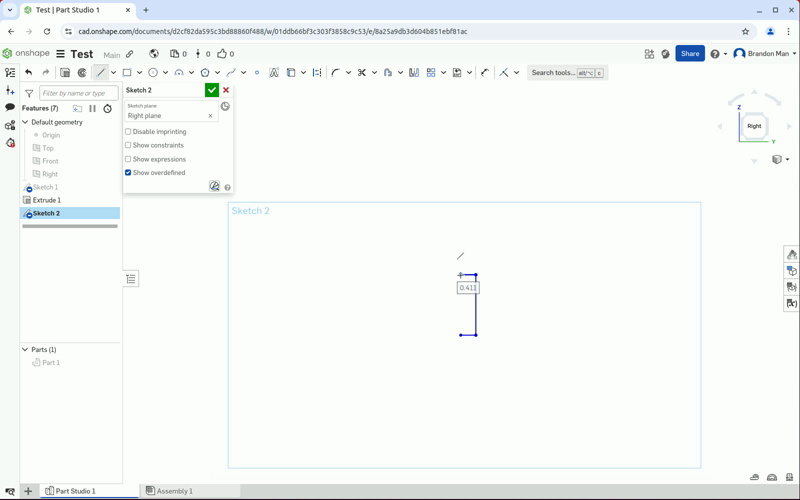
scroll(-6)
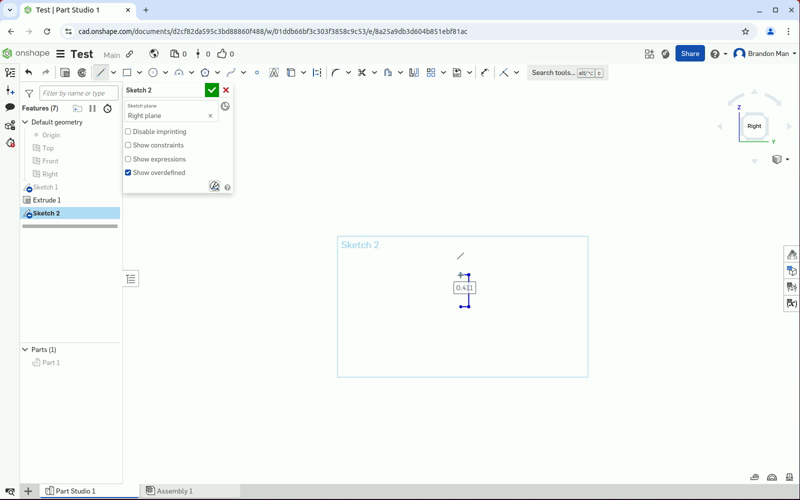
scroll(-6)
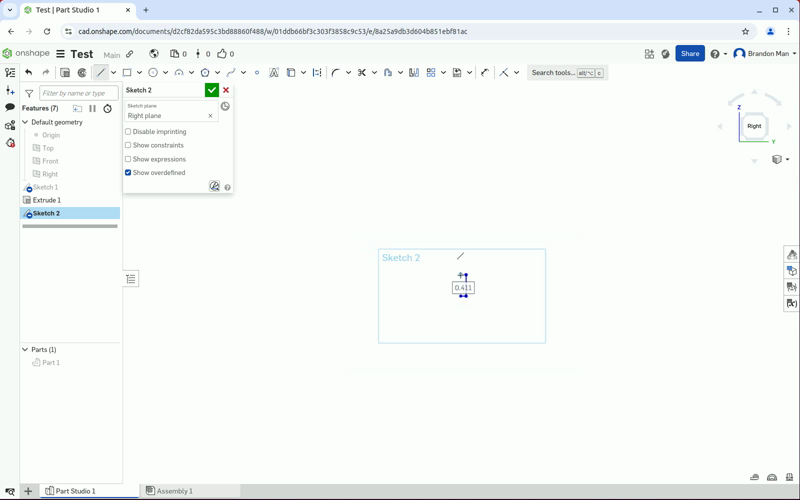
scroll(-6)
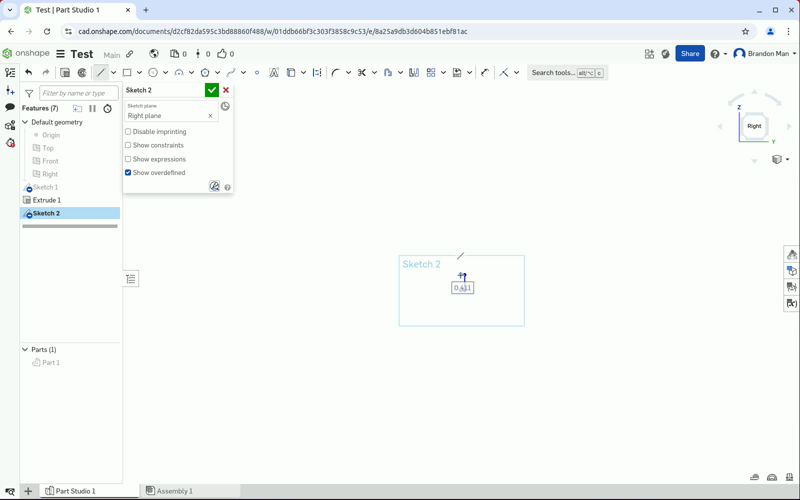
scroll(-6)
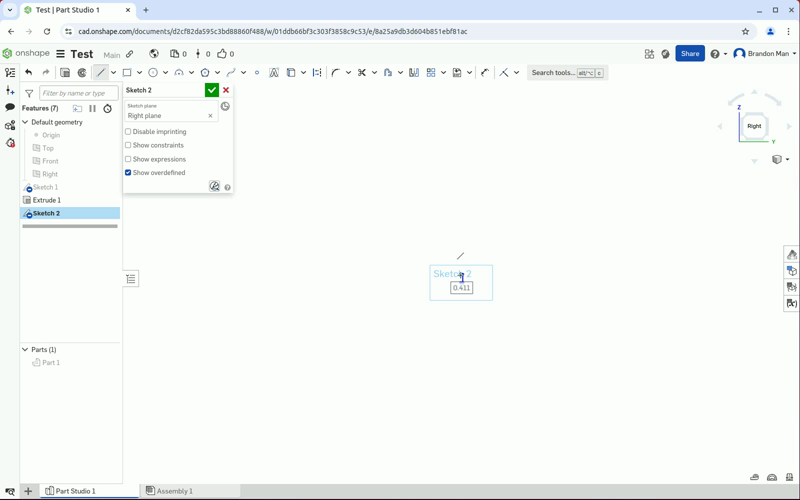
key_up(shift)
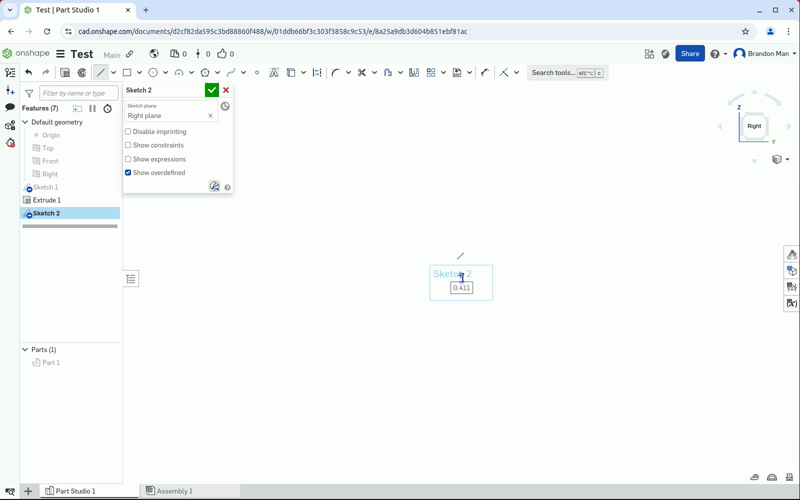
mouse_move(490, 274)
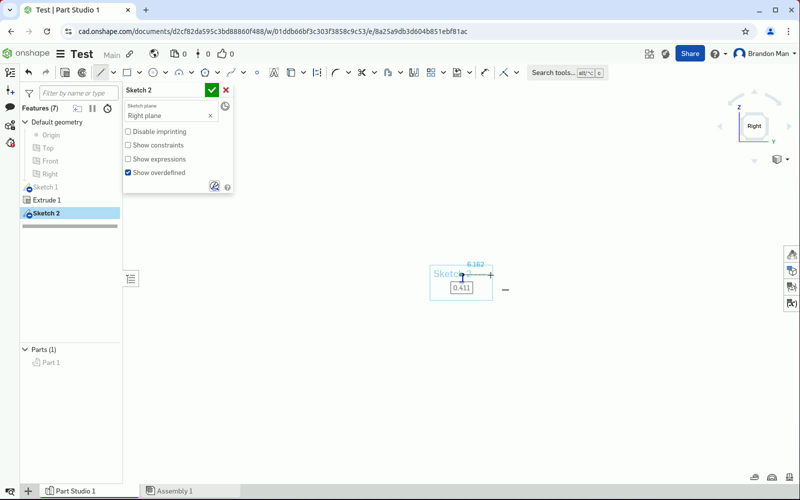
key_down(shift)
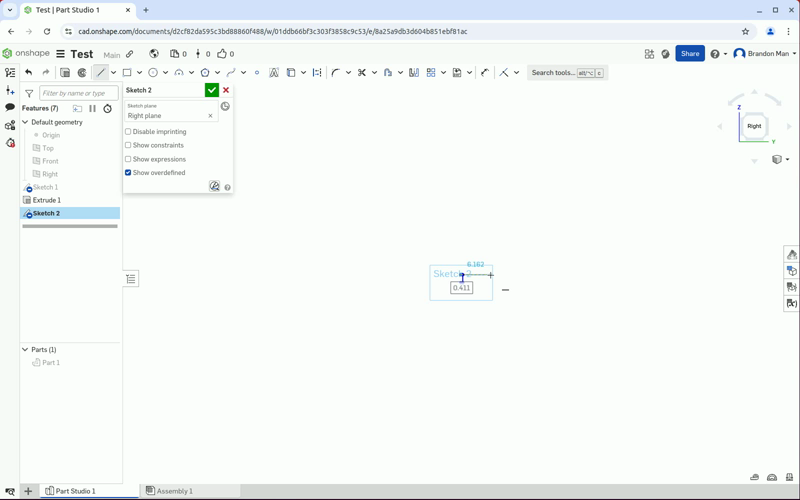
mouse_move(460, 282)
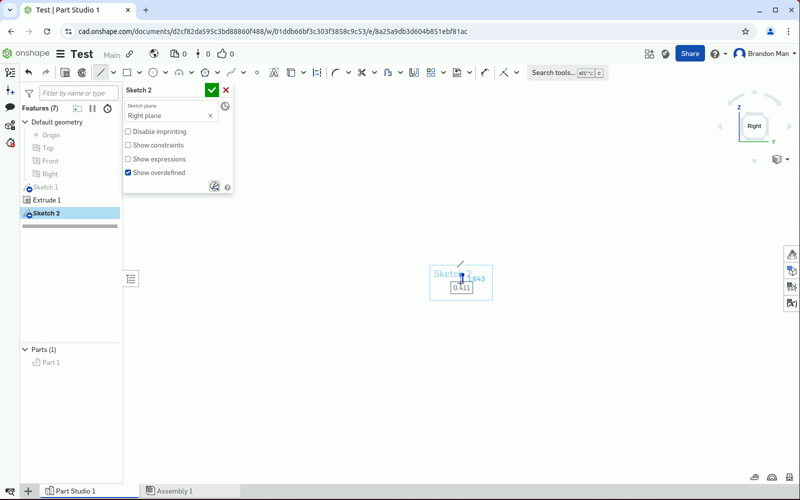
scroll(6)
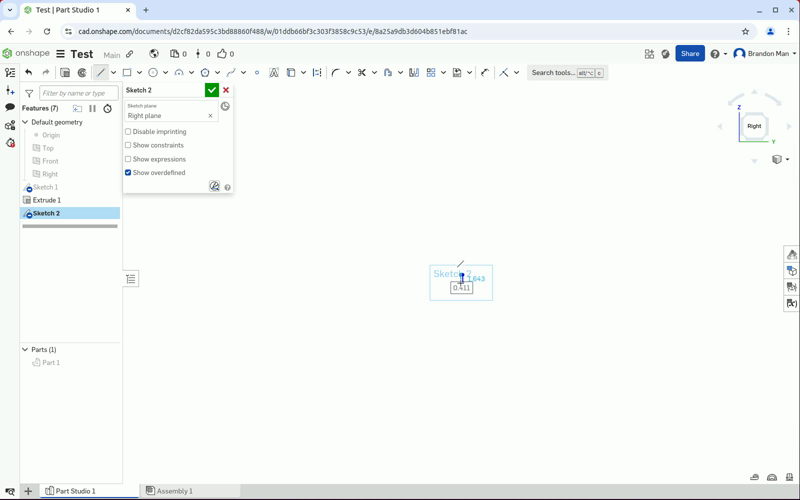
scroll(6)
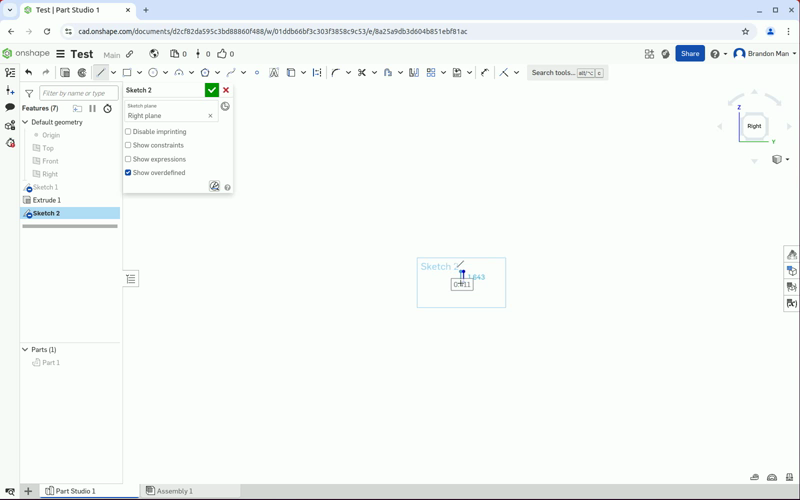
scroll(6)
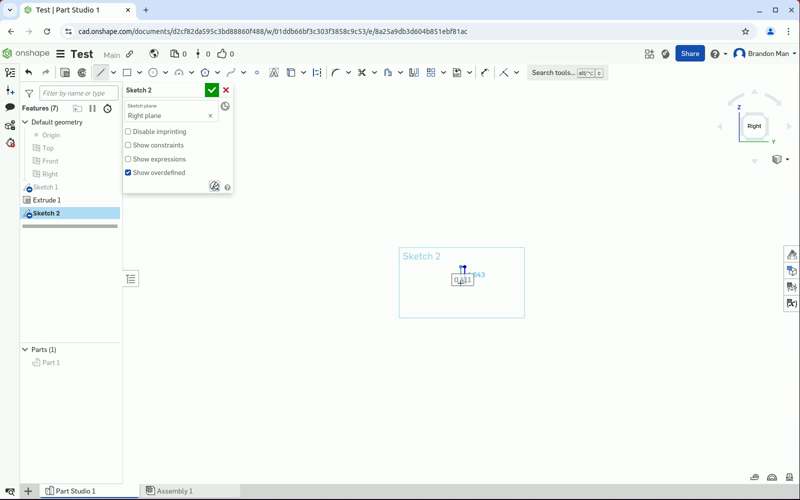
scroll(6)
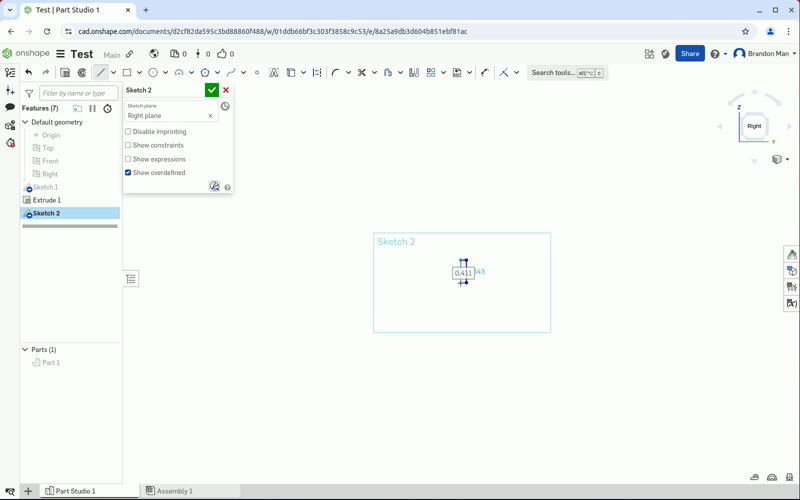
scroll(6)
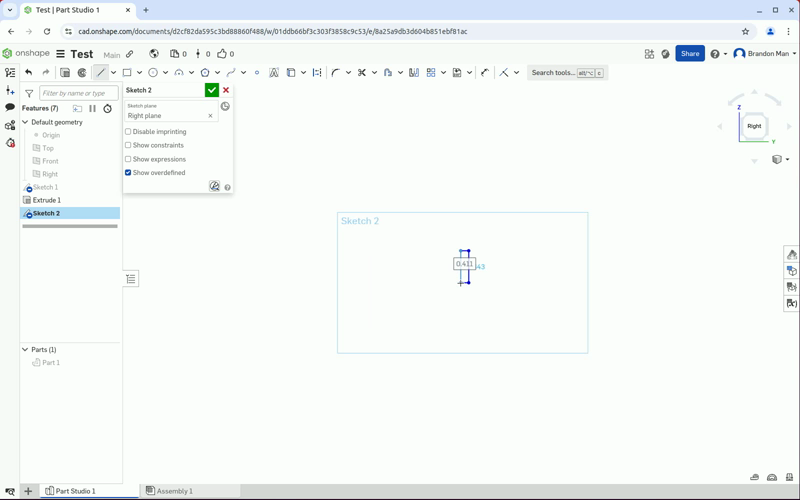
scroll(6)
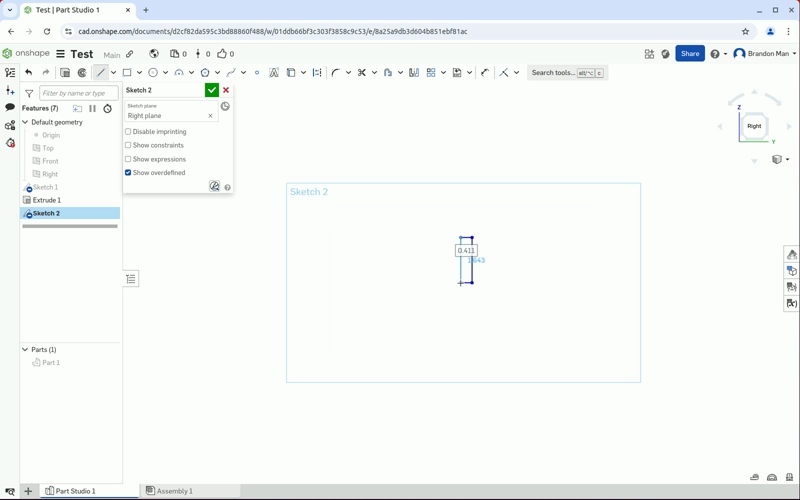
scroll(6)
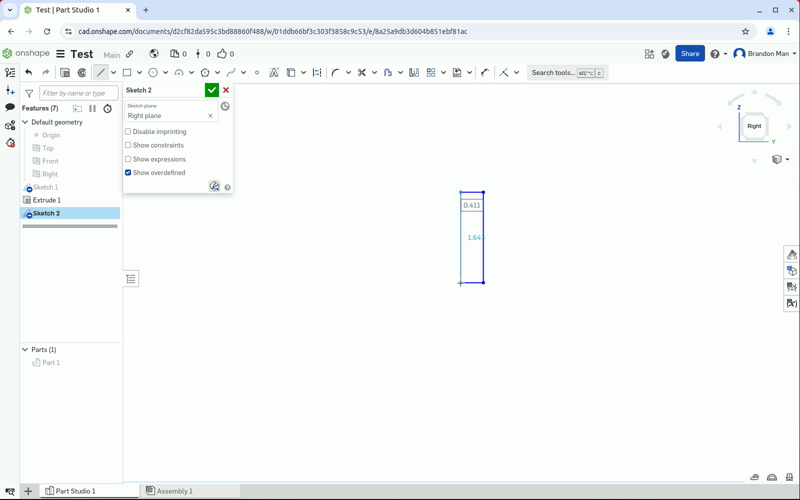
key_up(shift)
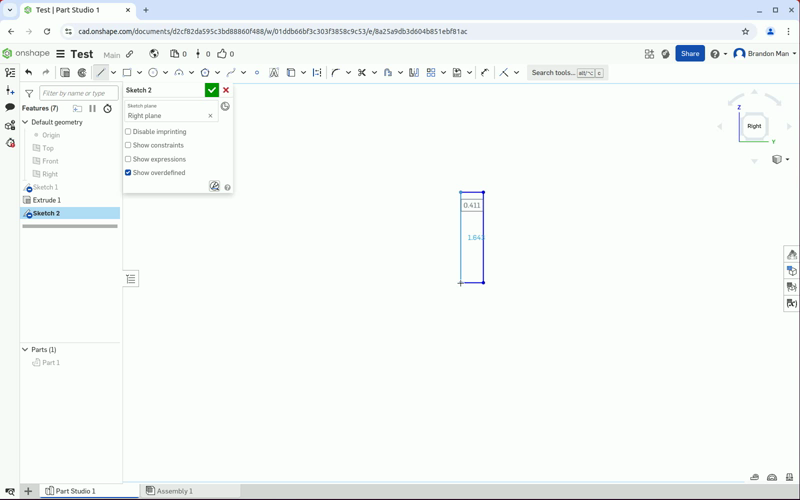
click(460, 282)
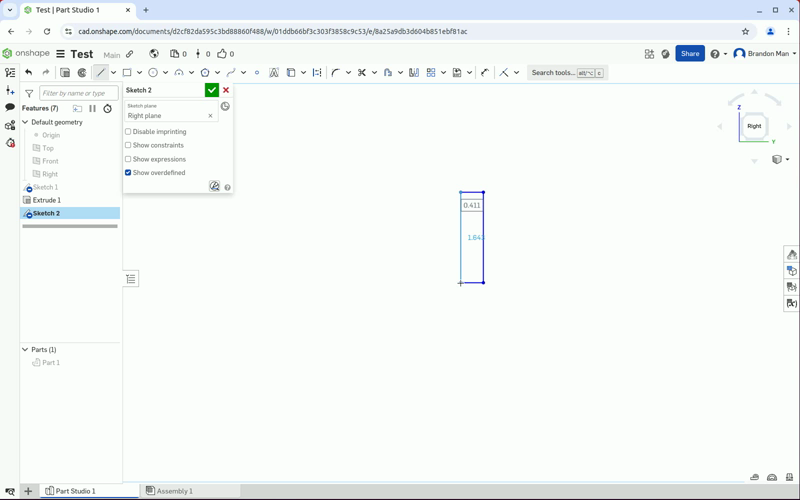
scroll(-6)
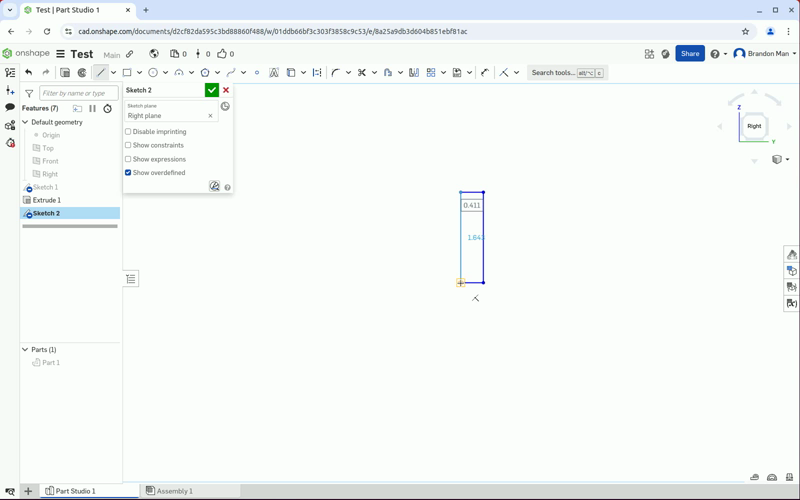
scroll(-6)
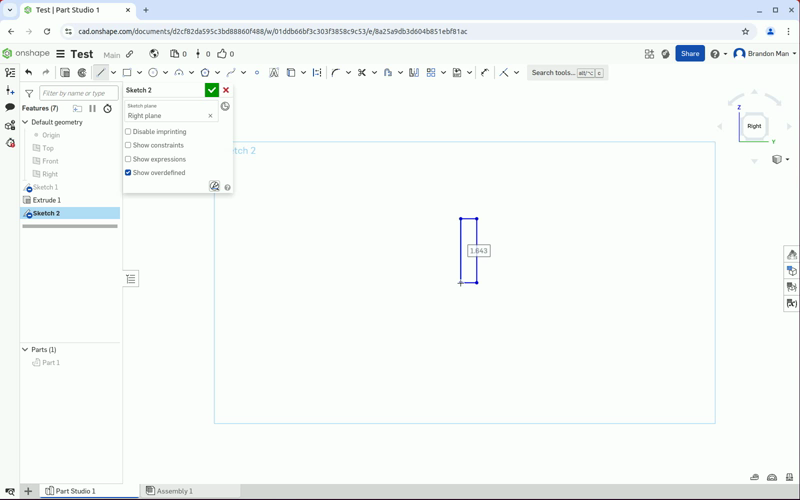
scroll(-6)
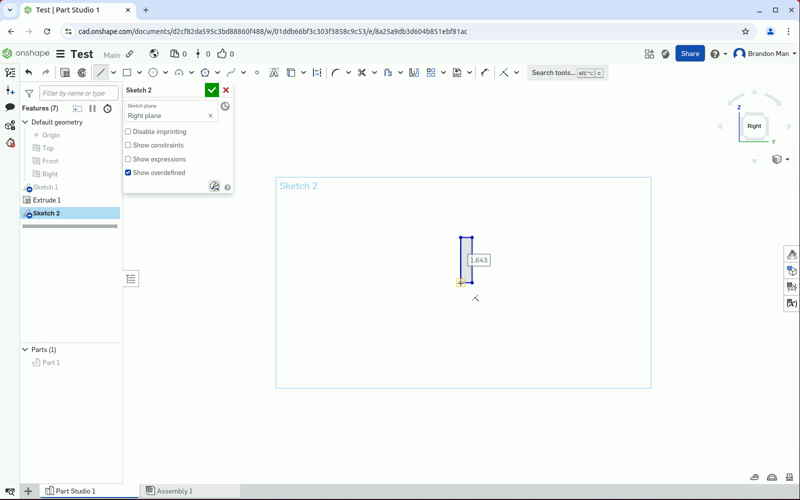
scroll(-6)
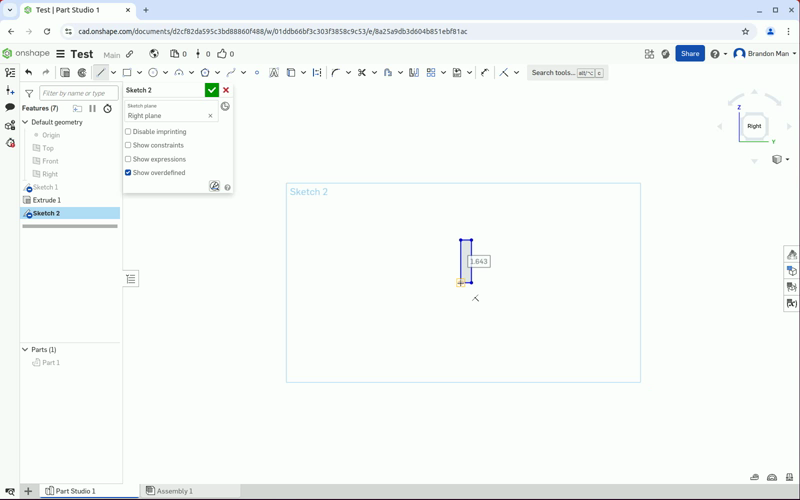
scroll(-6)
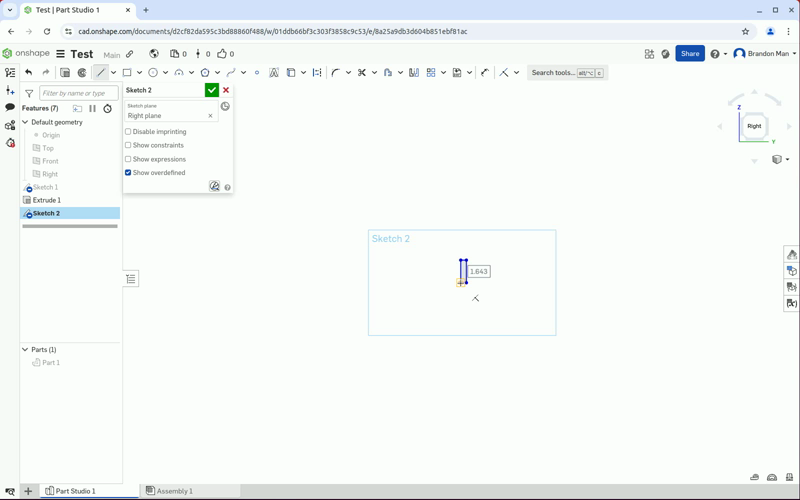
scroll(-6)
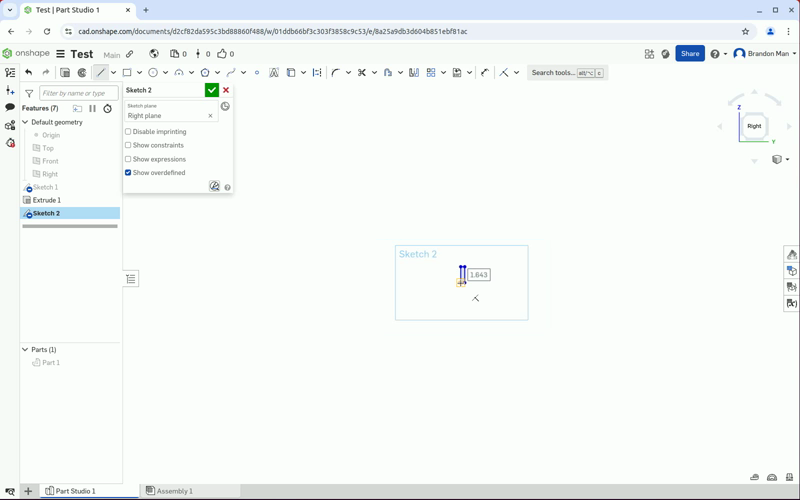
scroll(-6)
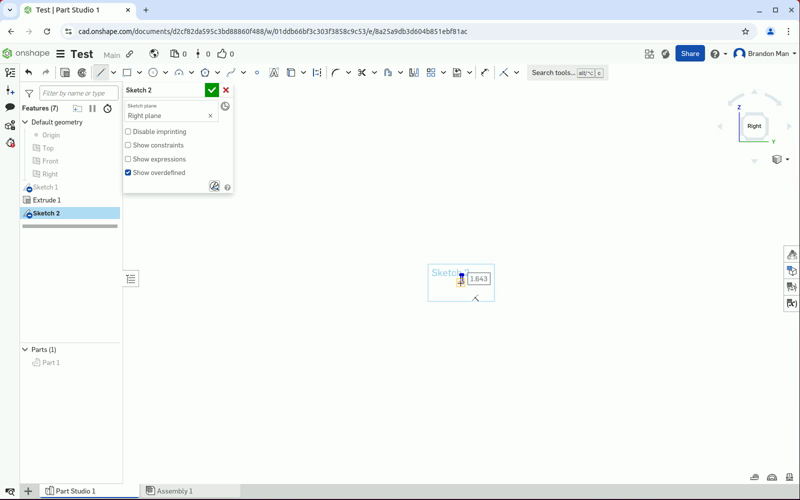
key(esc)
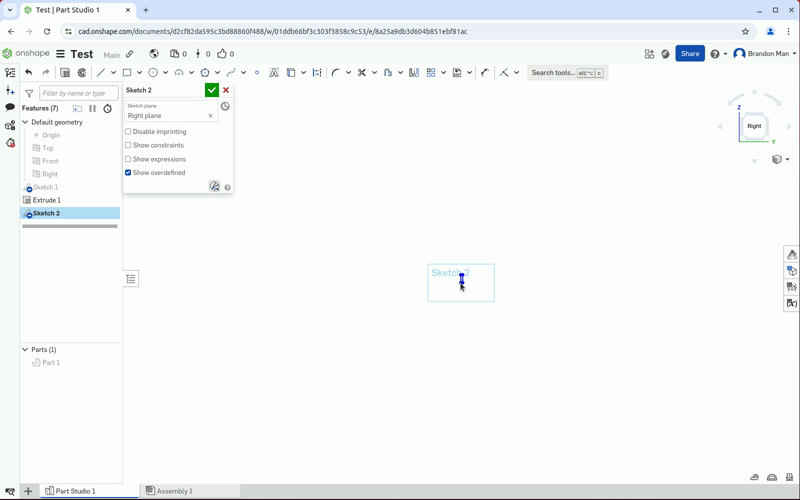
mouse_move(461, 282)
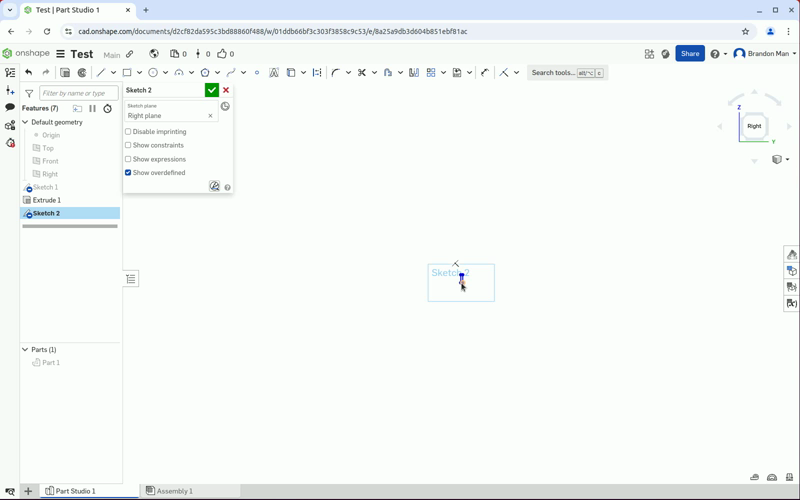
scroll(6)
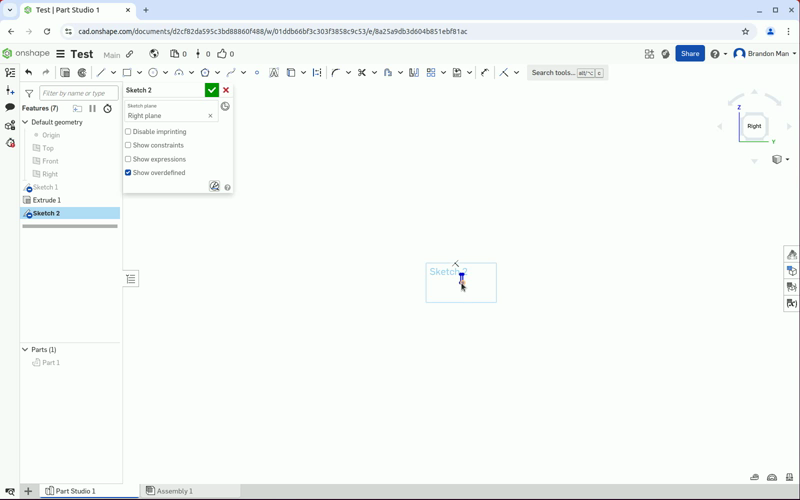
scroll(6)
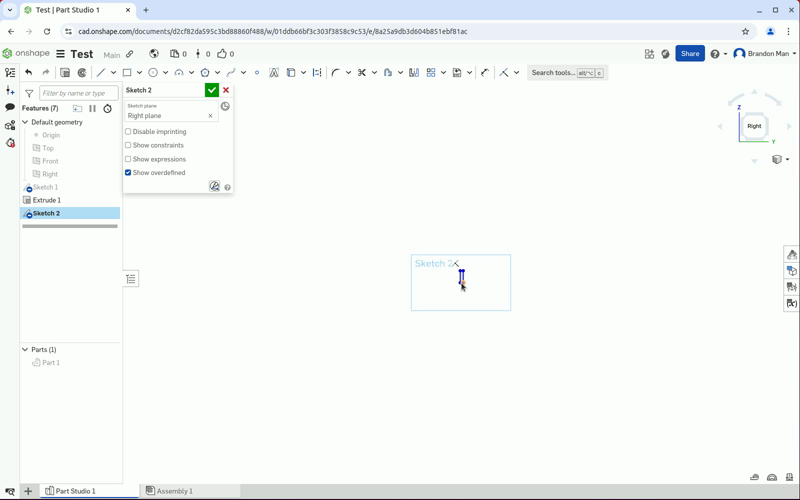
scroll(6)
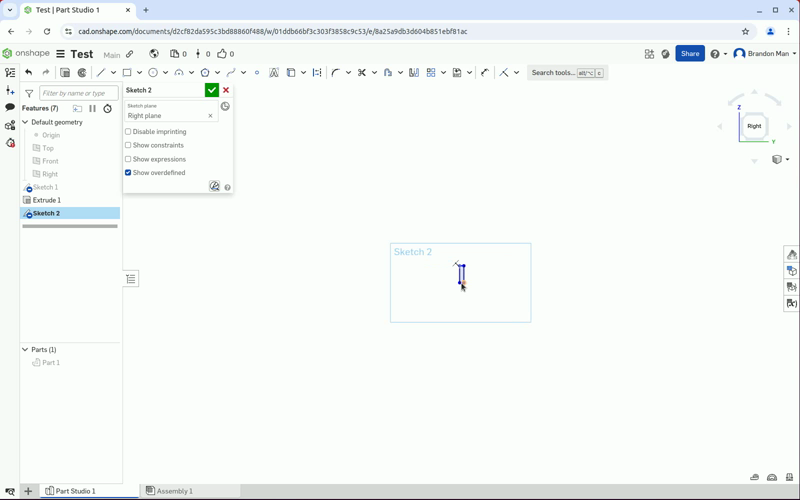
scroll(6)
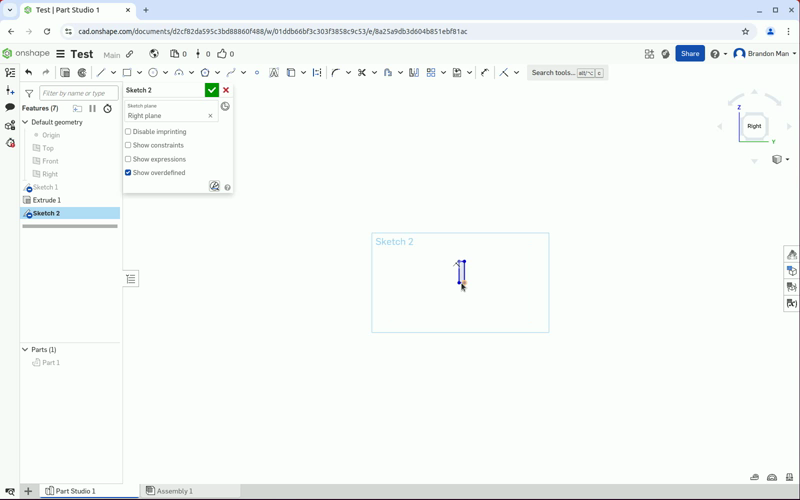
scroll(6)
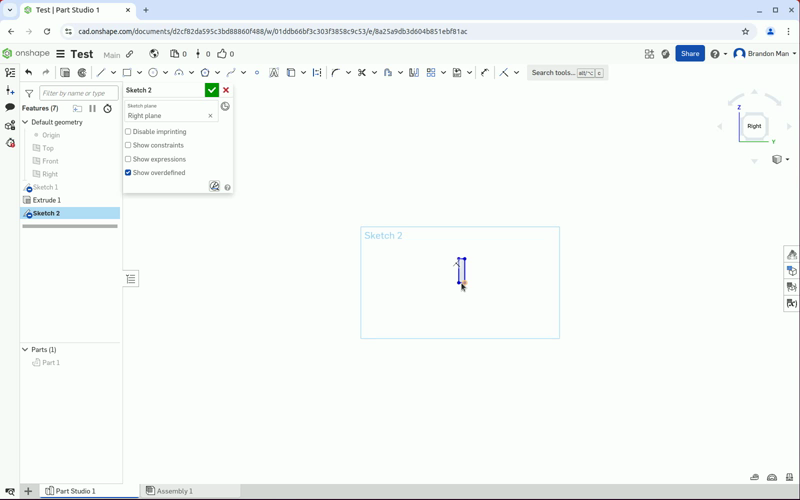
scroll(6)
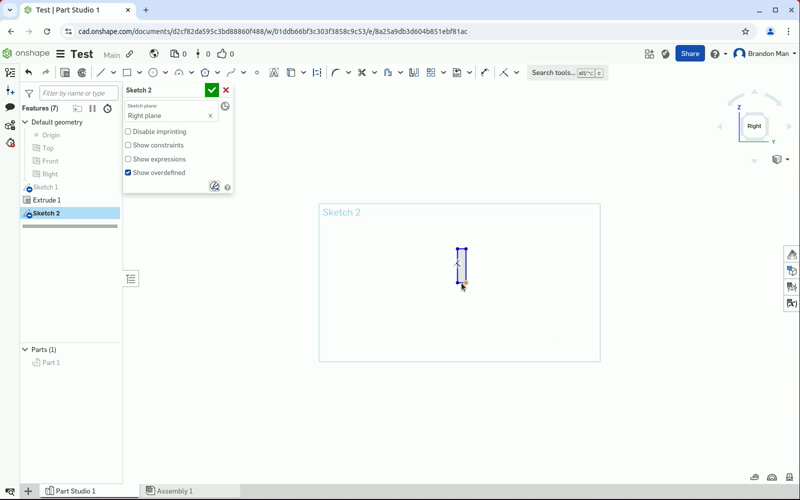
scroll(6)
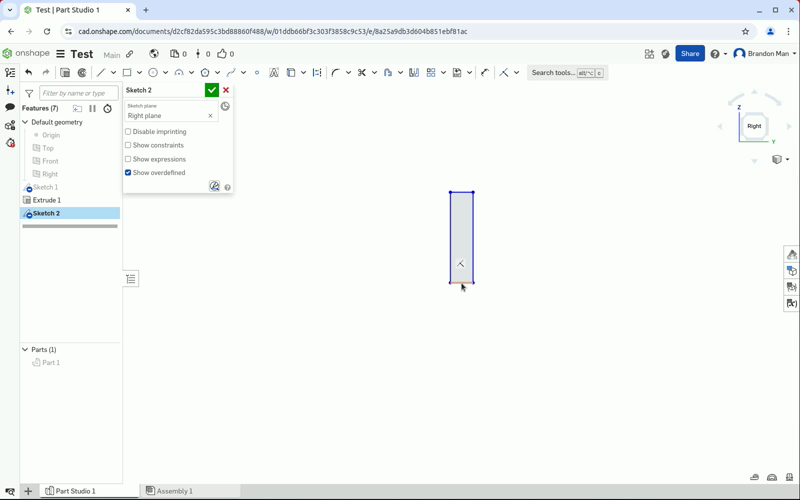
click(461, 282)
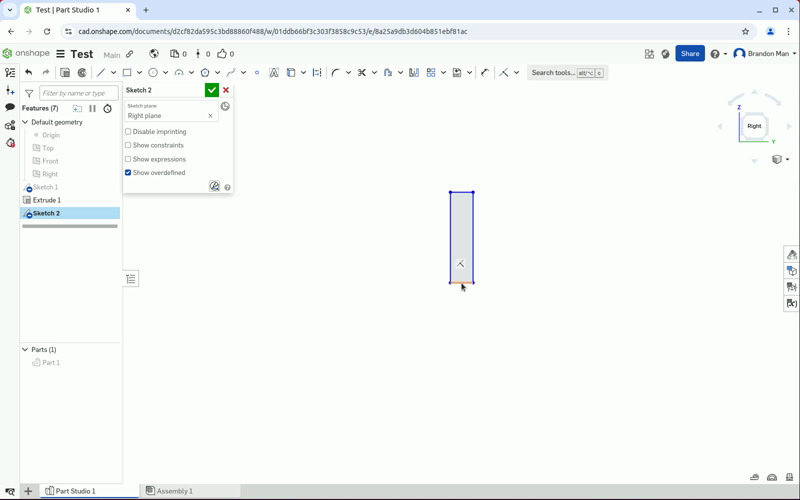
scroll(-6)
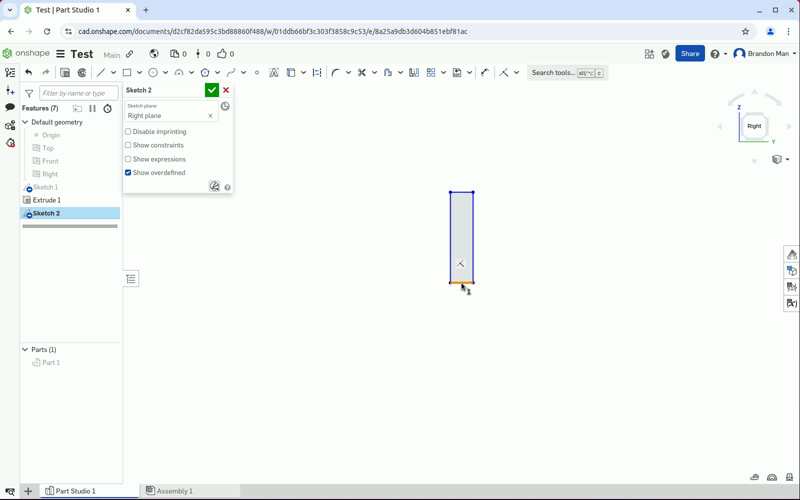
scroll(-6)
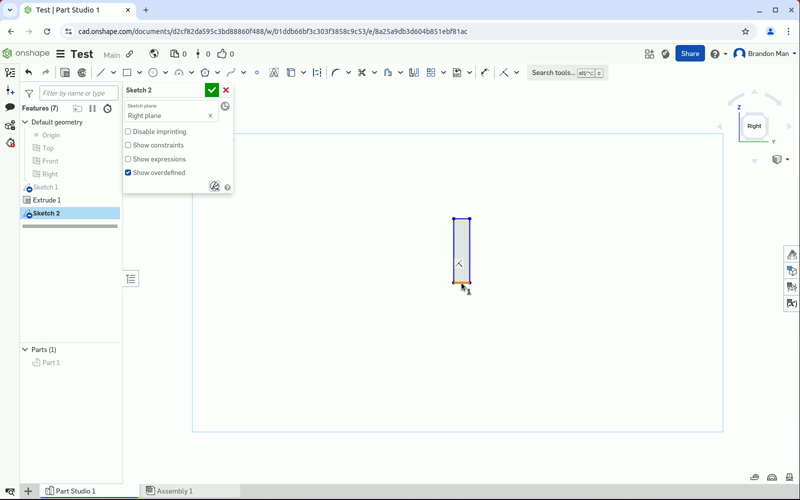
scroll(-6)
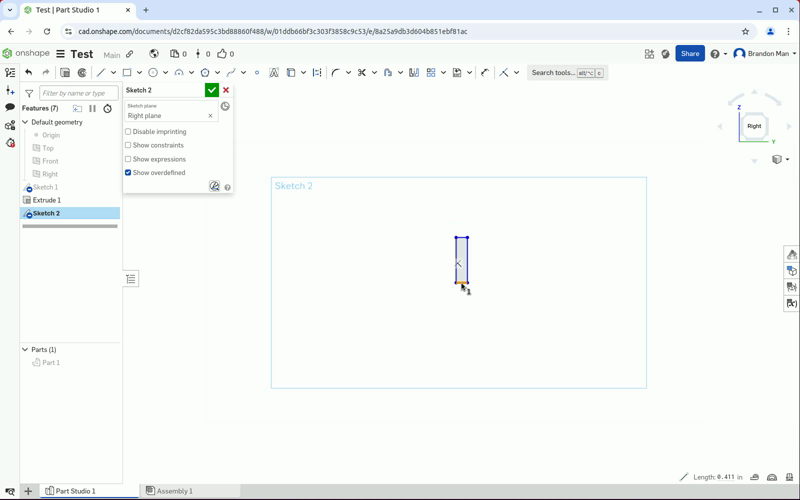
scroll(-6)
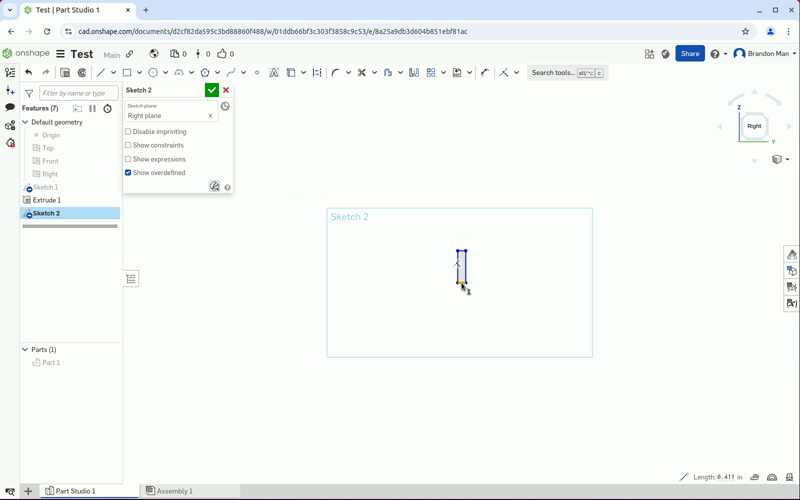
scroll(-6)
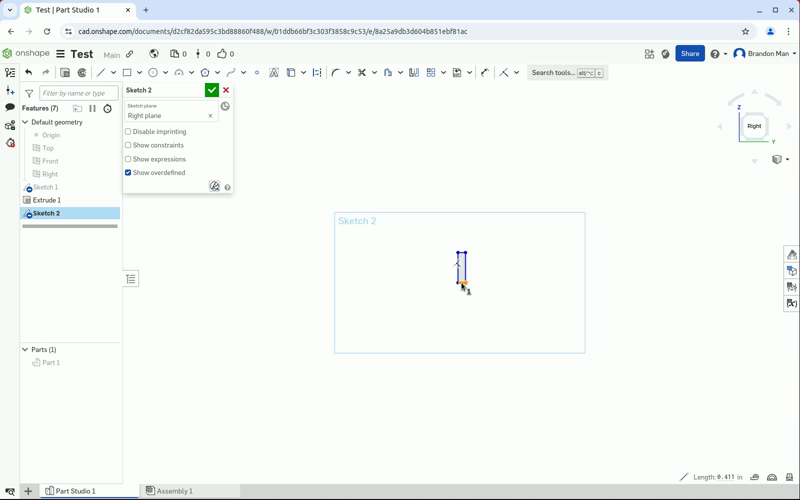
scroll(-6)
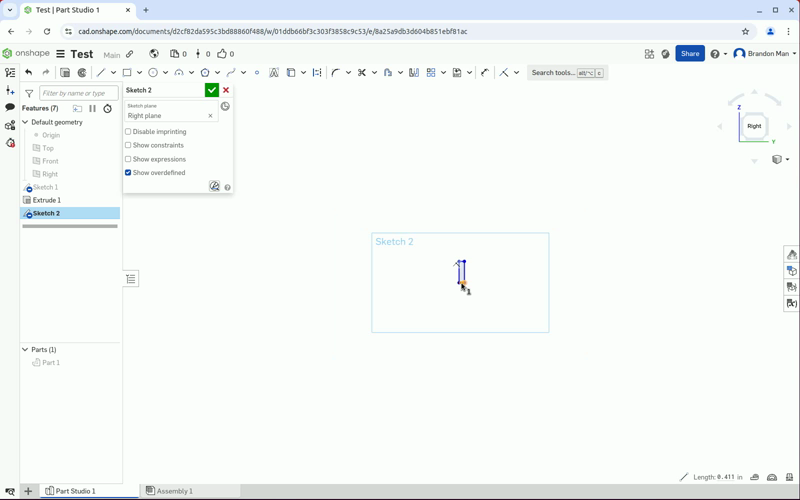
scroll(-6)
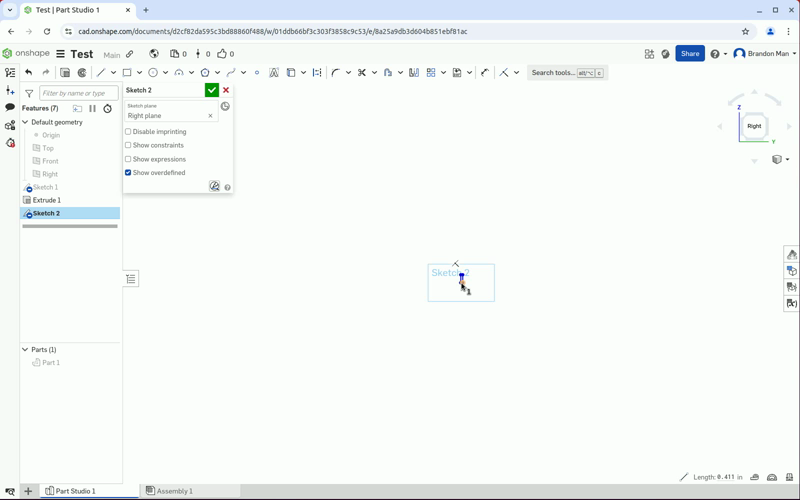
mouse_move(73, 352)
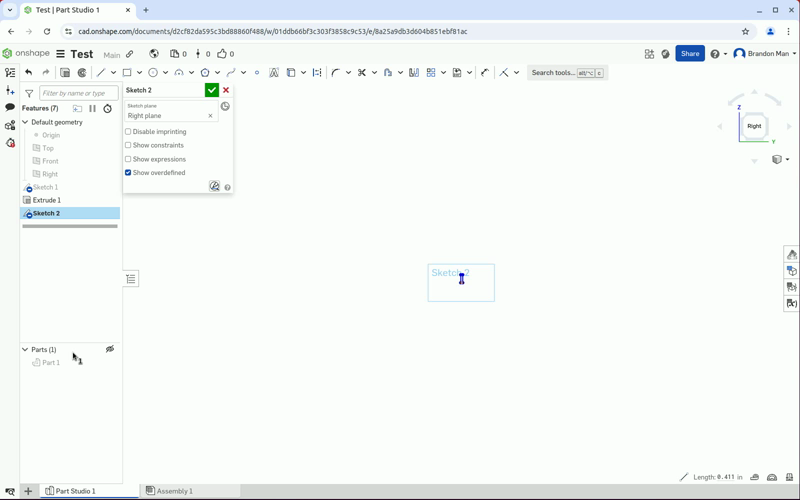
key(shift+y)
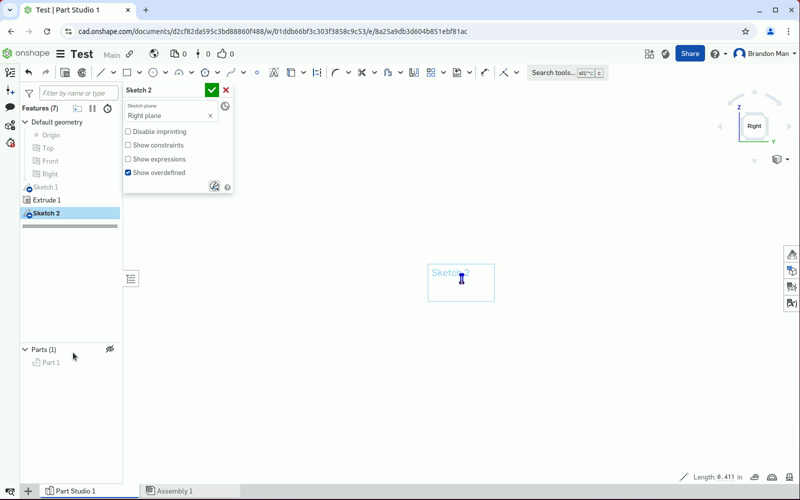
key(shift+e)
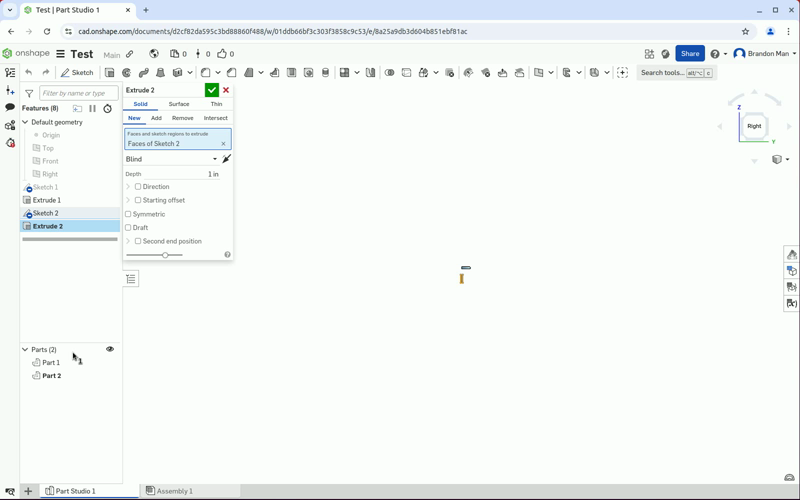
mouse_move(143, 106)
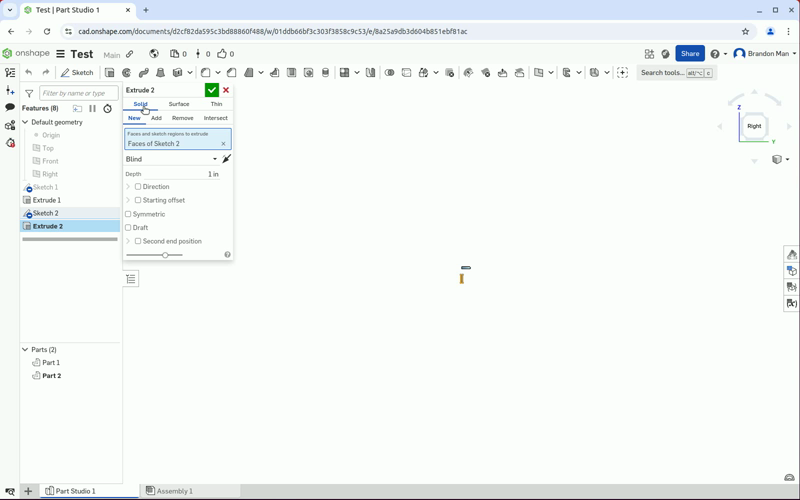
click(143, 106)
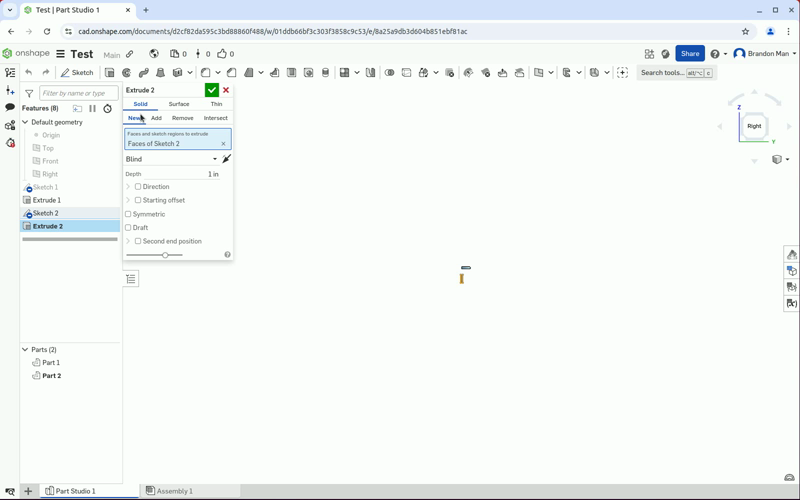
mouse_move(137, 120)
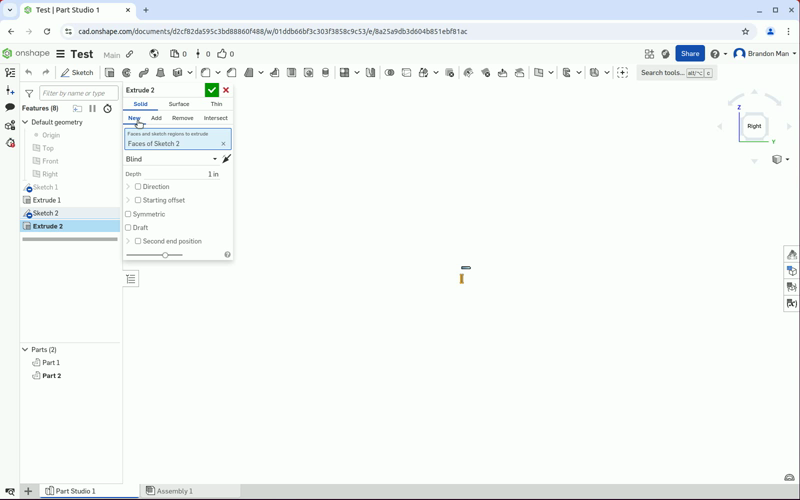
click(137, 120)
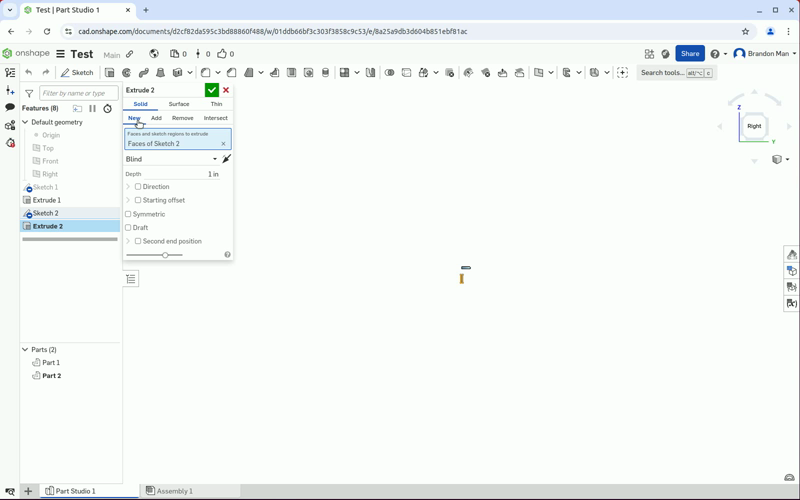
key(tab, 4)
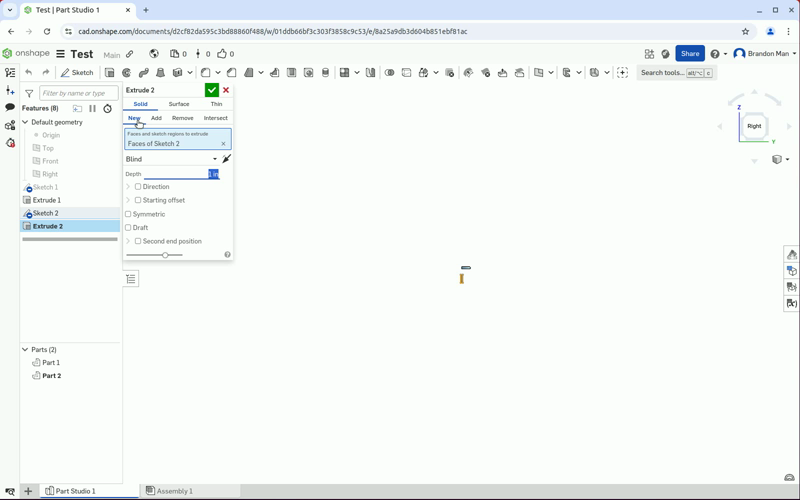
text(0.241)
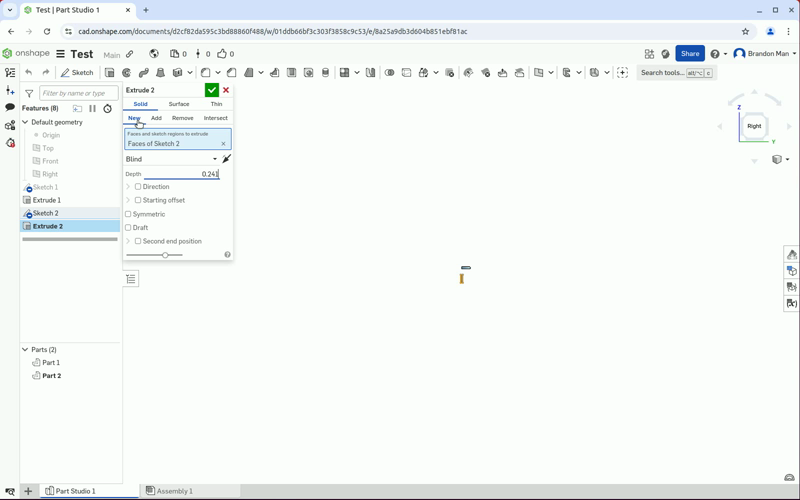
key(enter)
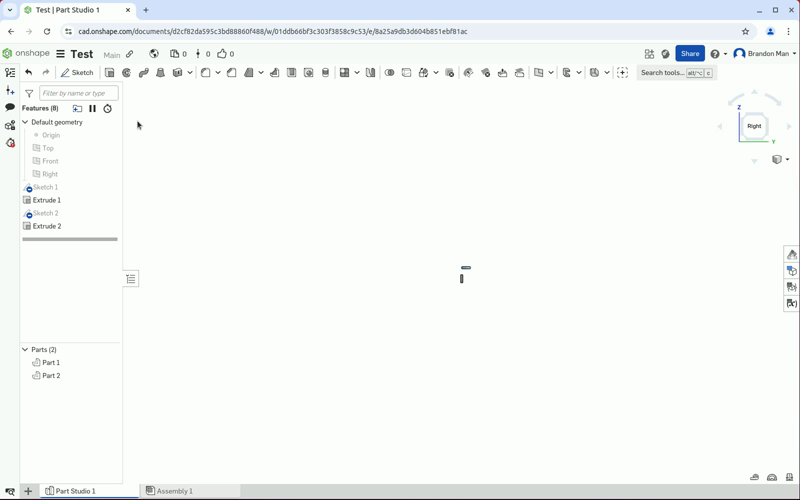
key(shift+h)
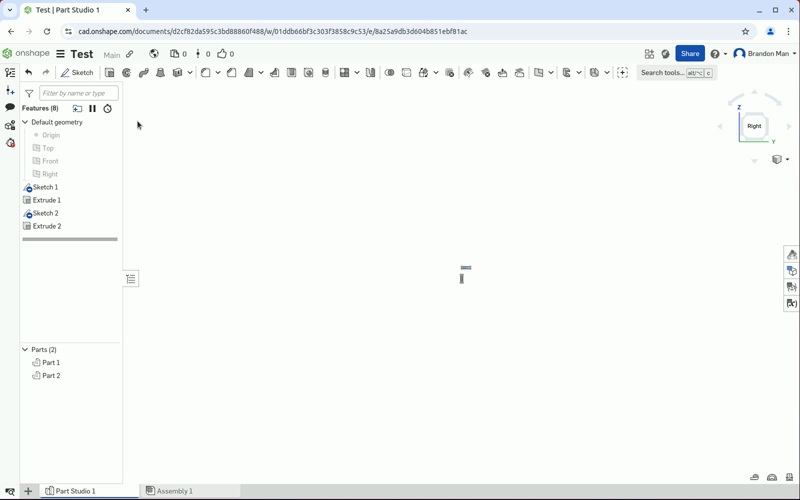
key(shift+h)
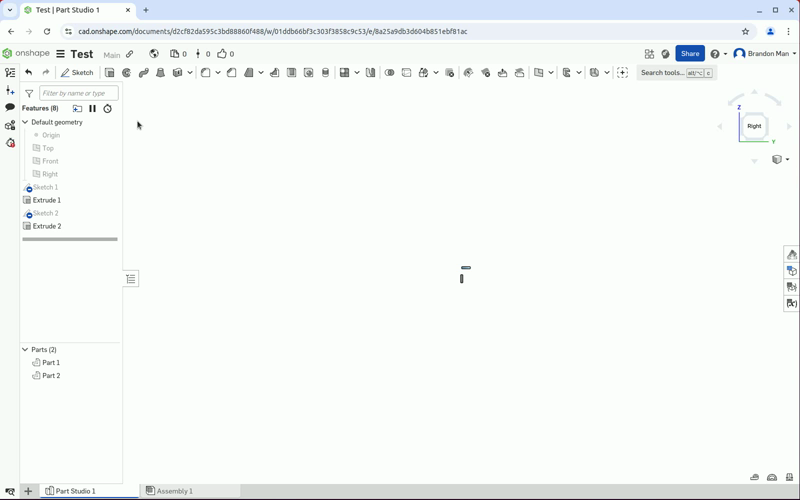
mouse_move(73, 189)
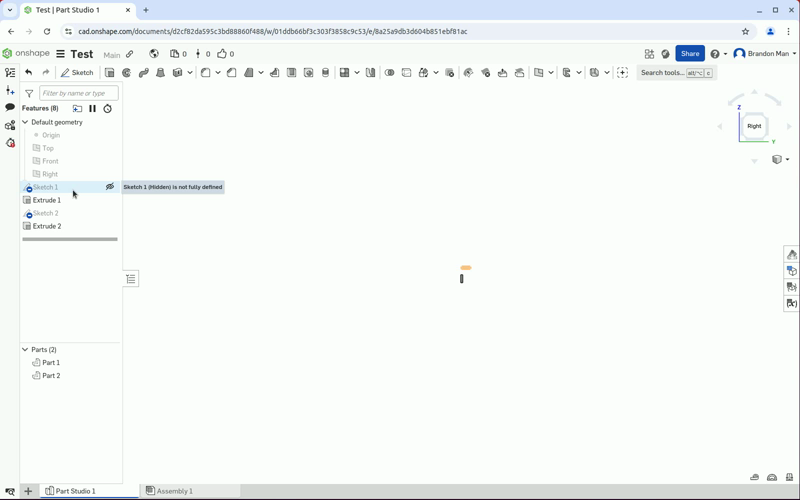
click(73, 189)
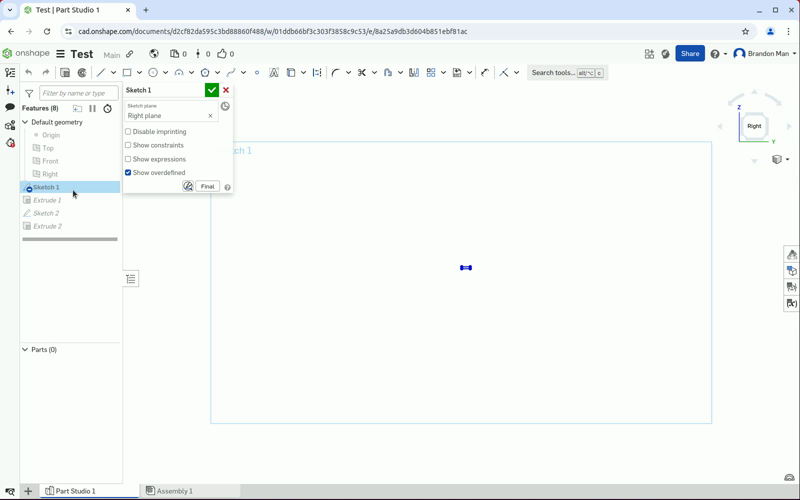
mouse_move(229, 92)
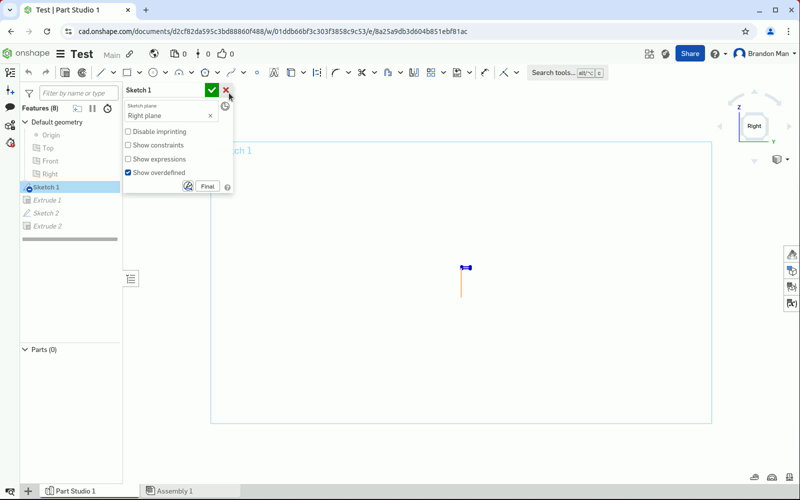
click(229, 92)
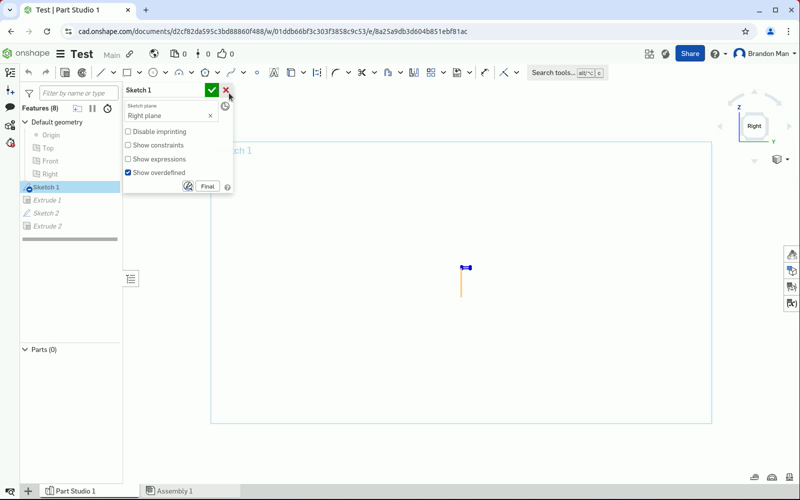
key(shift+s)
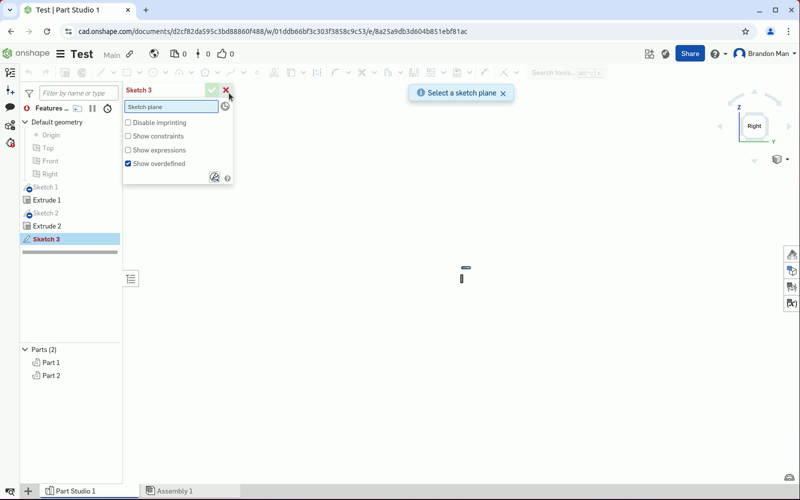
mouse_move(73, 176)
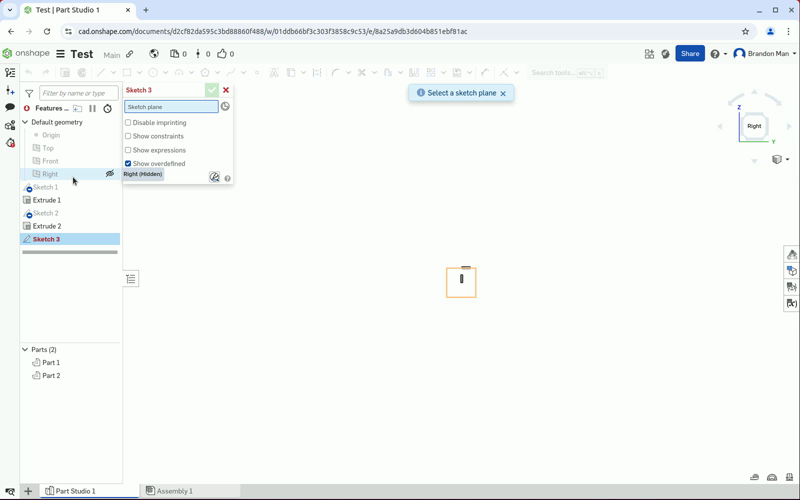
click(73, 176)
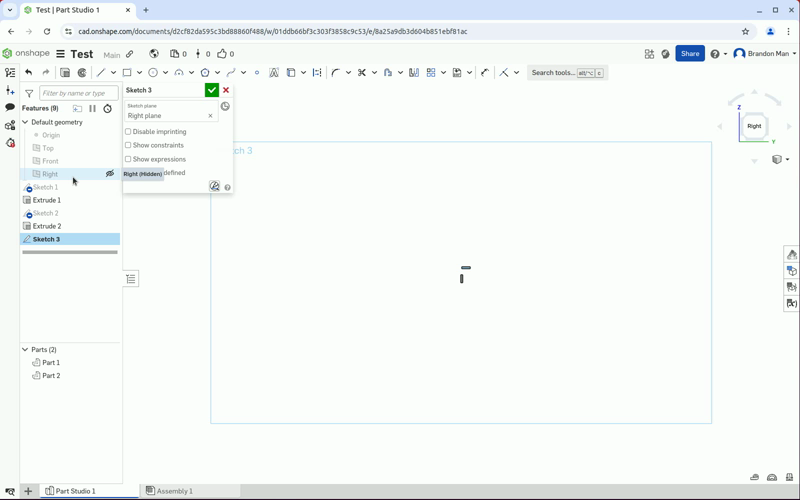
mouse_move(73, 352)
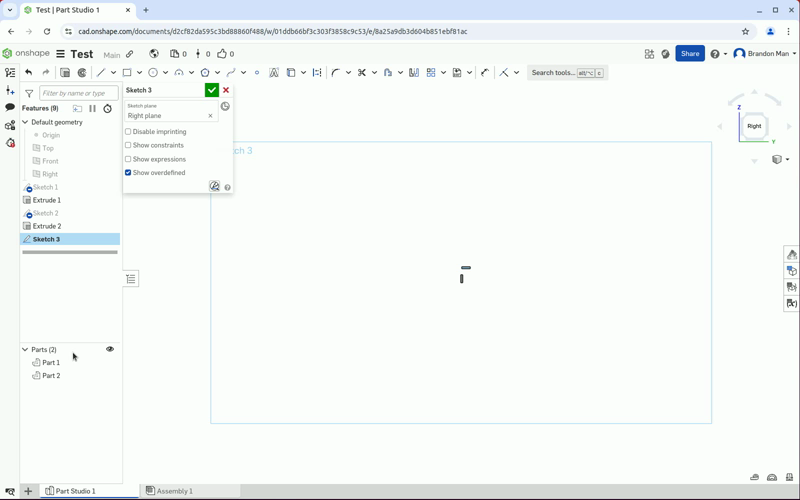
key(y)
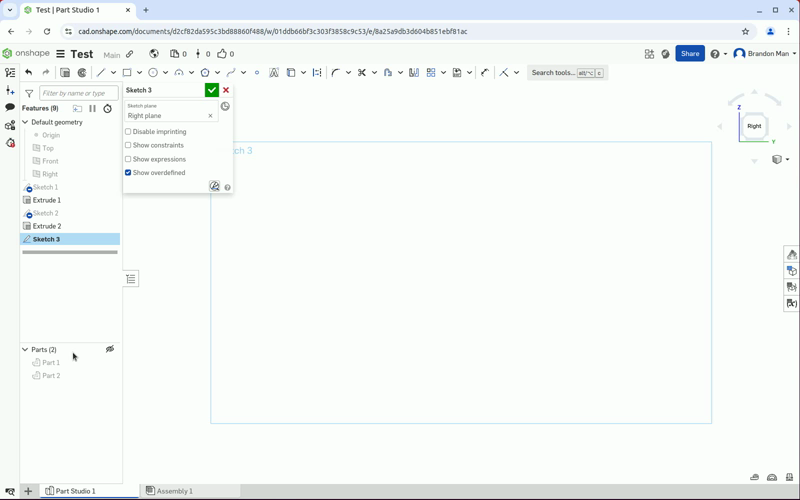
key(l)
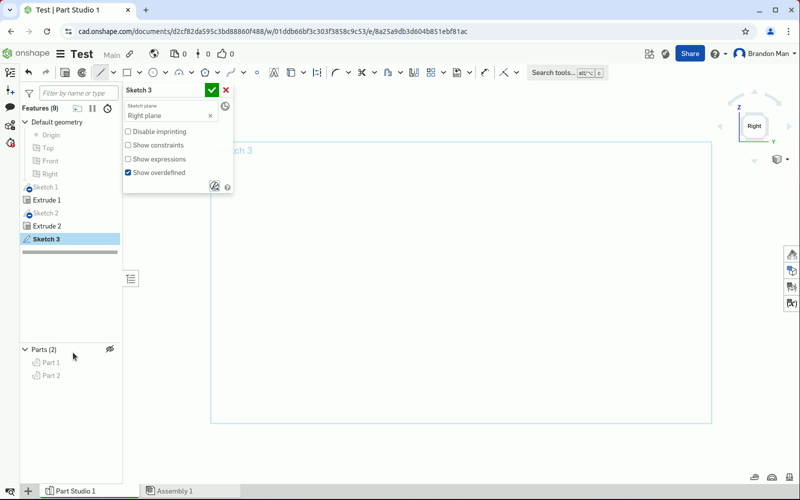
key_down(shift)
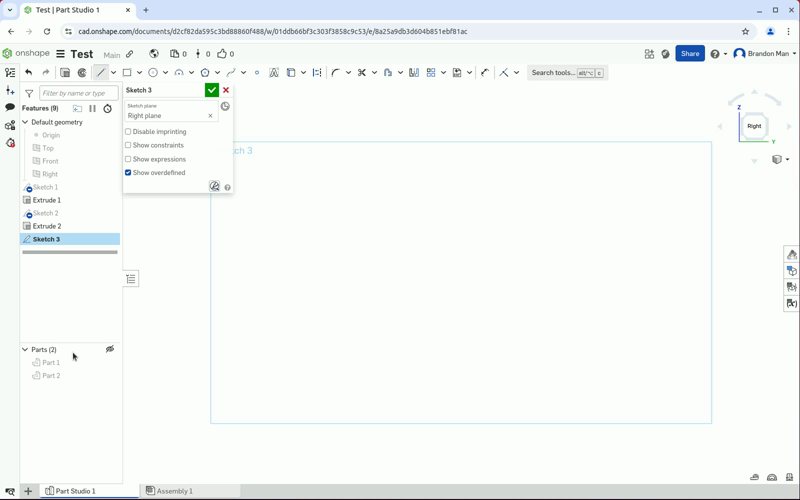
mouse_move(461, 282)
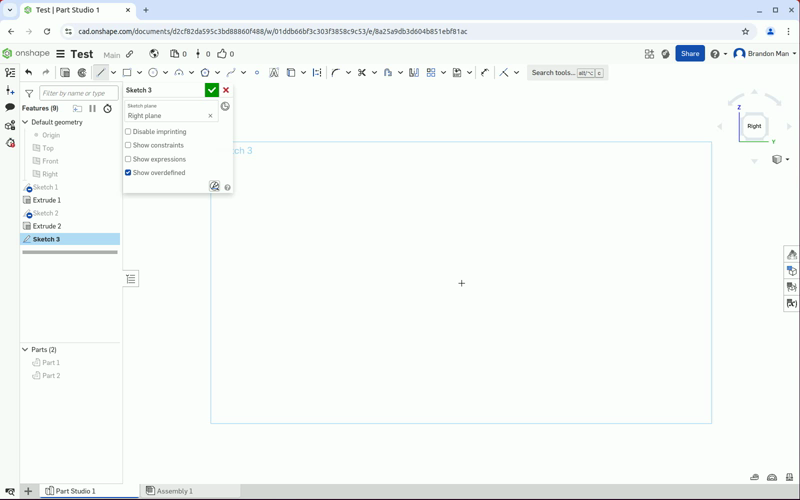
click(461, 282)
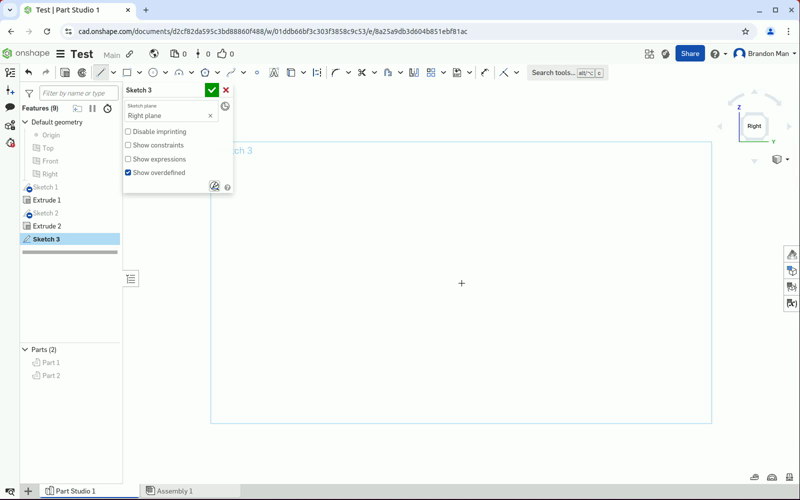
key_up(shift)
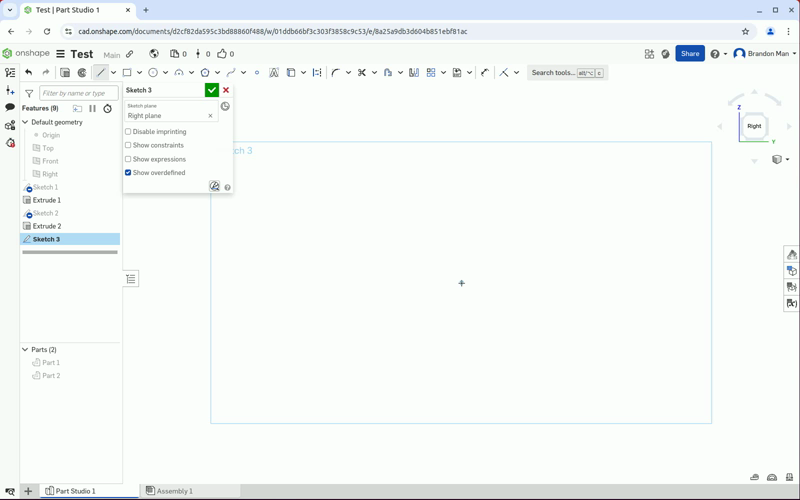
key_down(shift)
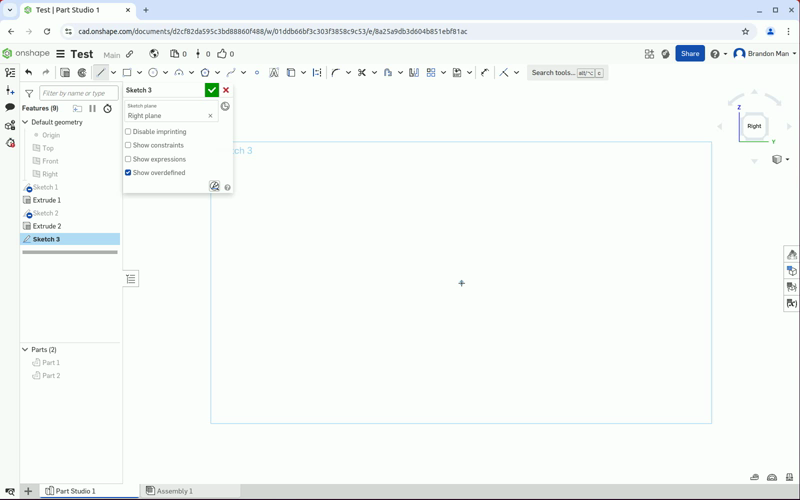
mouse_move(570, 282)
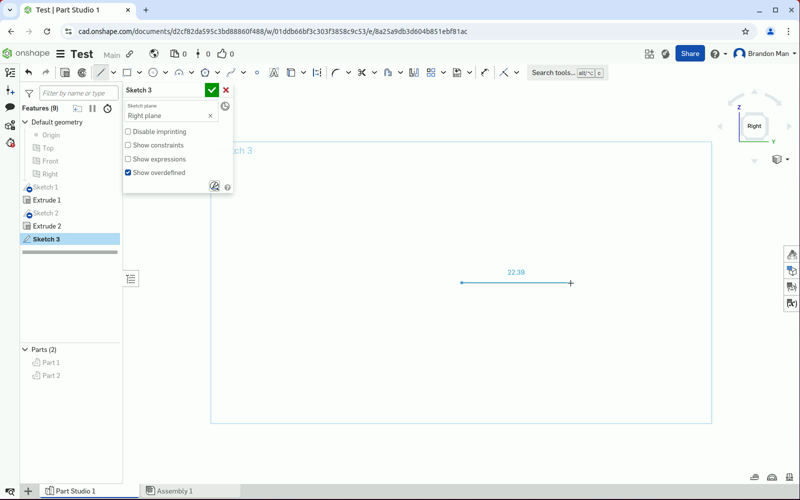
click(570, 282)
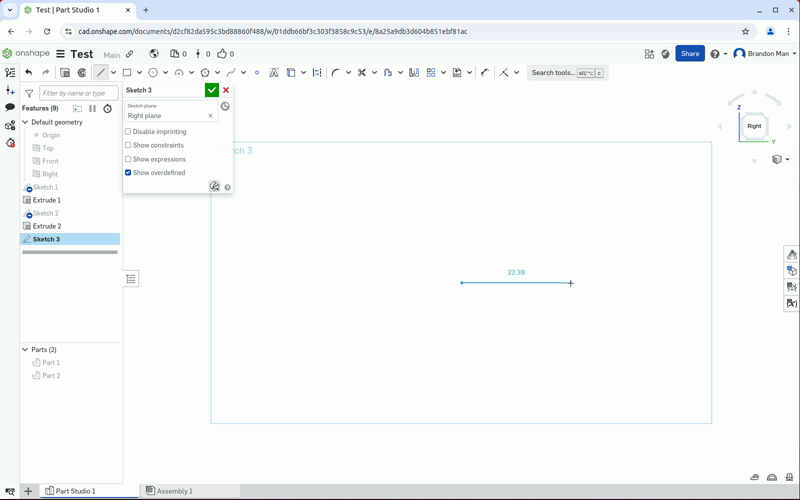
key_up(shift)
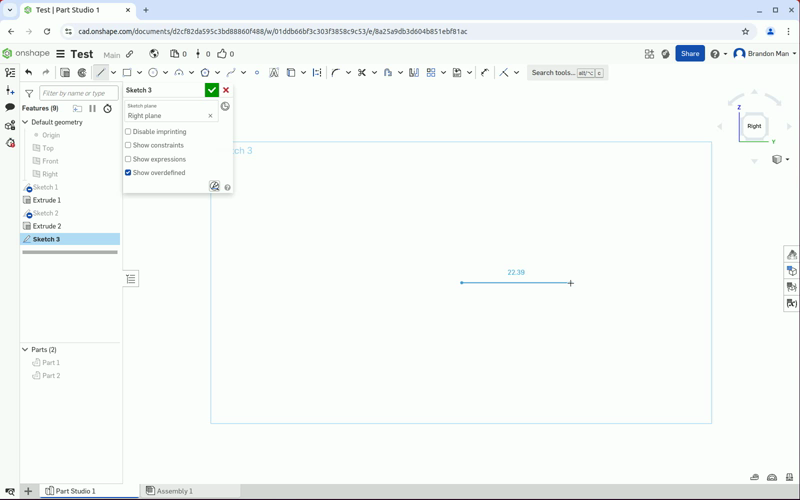
key_down(shift)
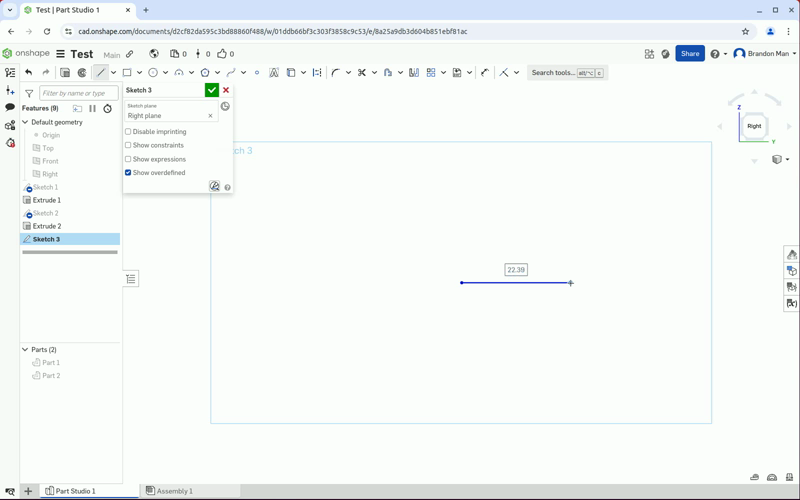
mouse_move(589, 282)
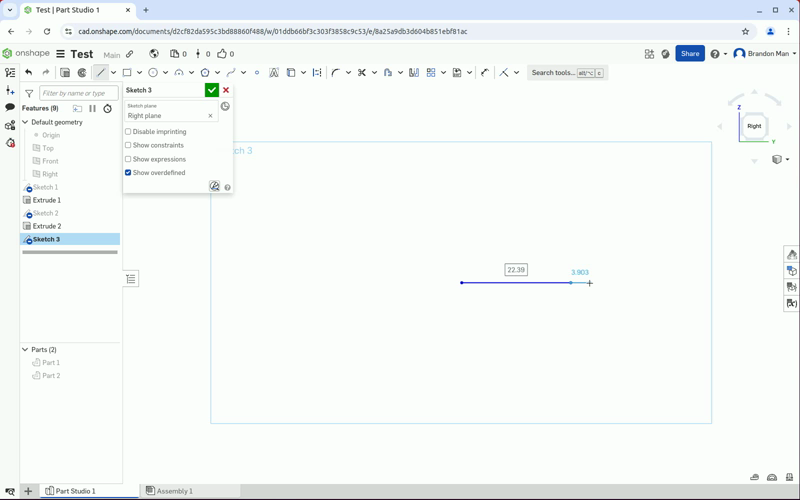
mouse_move(570, 276)
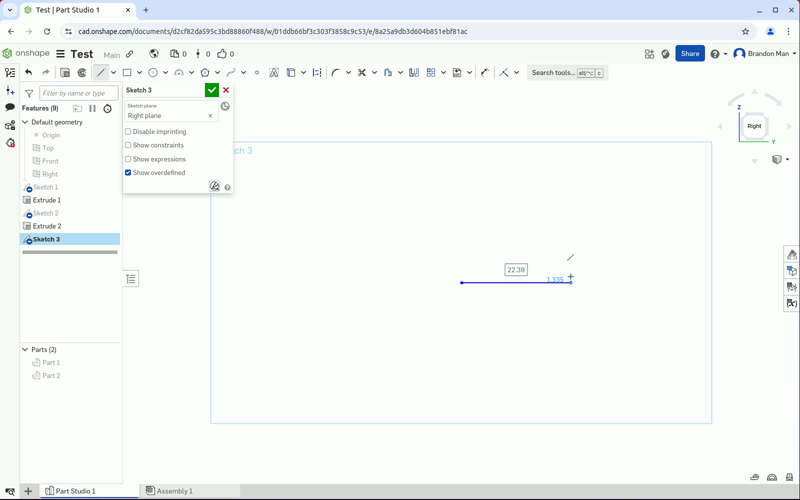
scroll(6)
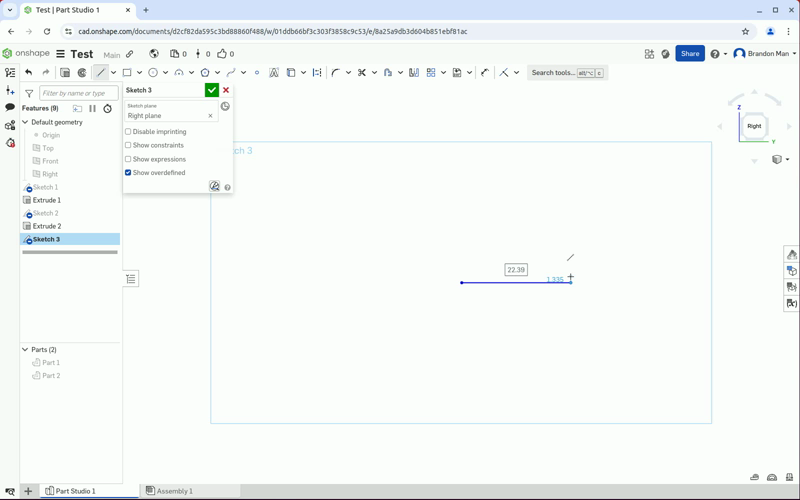
scroll(6)
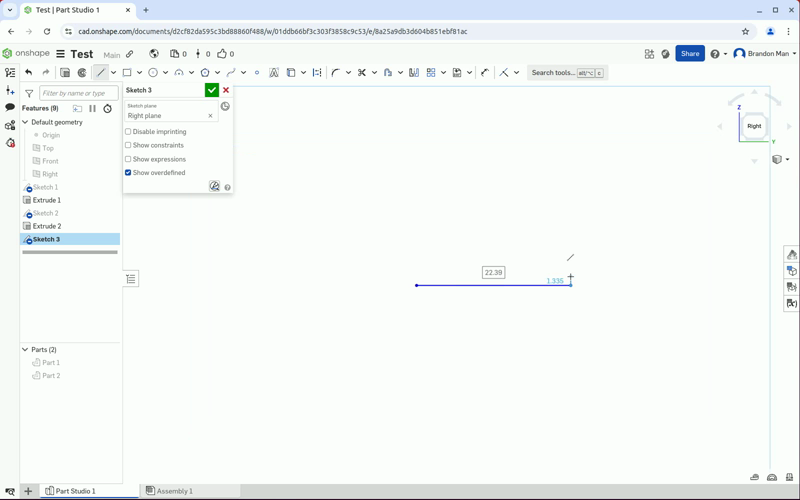
scroll(6)
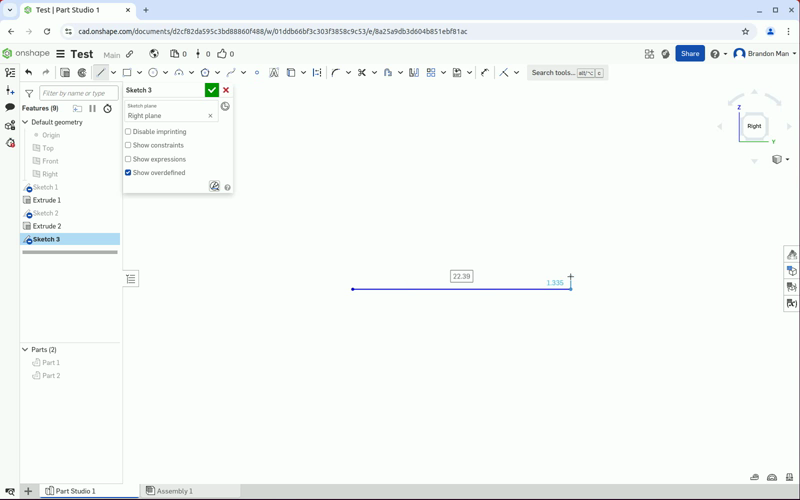
scroll(6)
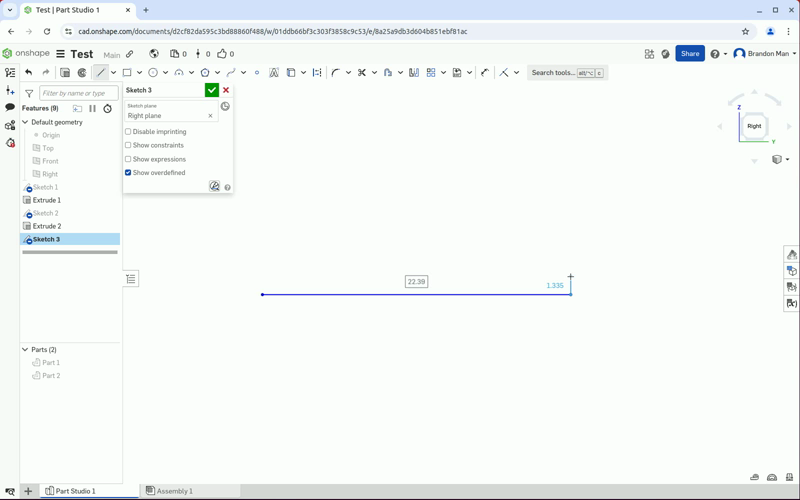
scroll(6)
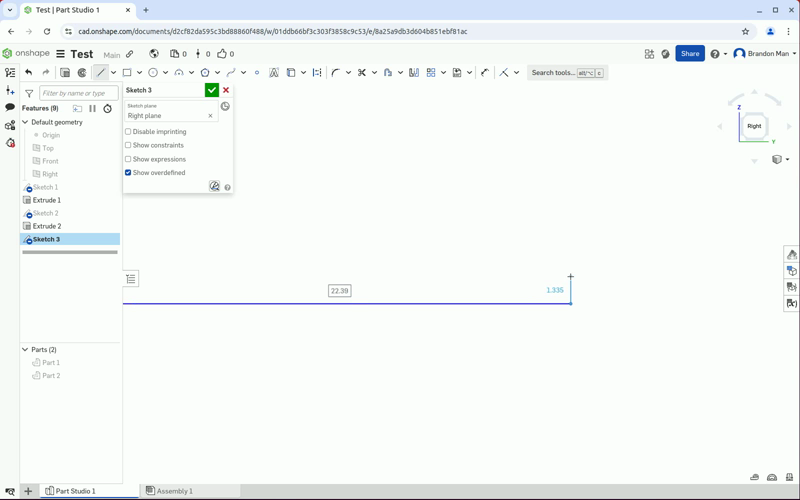
scroll(6)
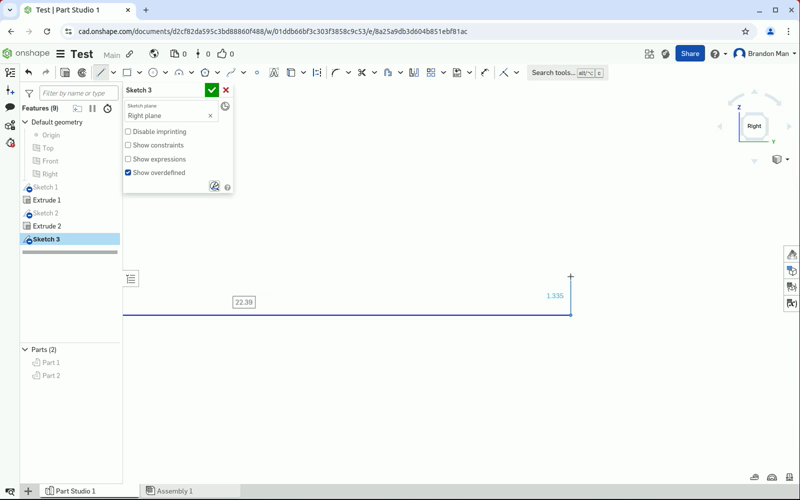
scroll(6)
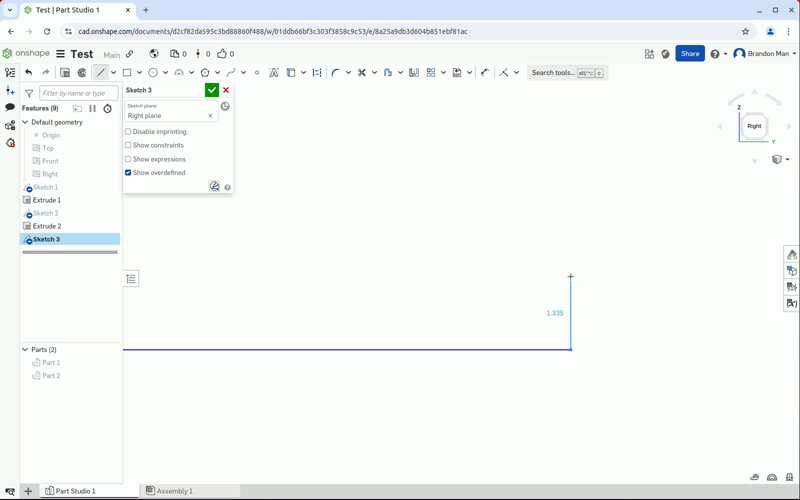
click(570, 276)
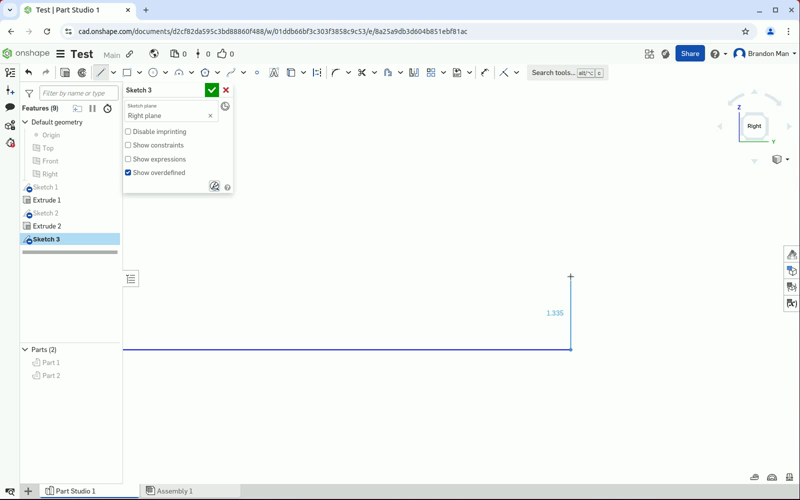
scroll(-6)
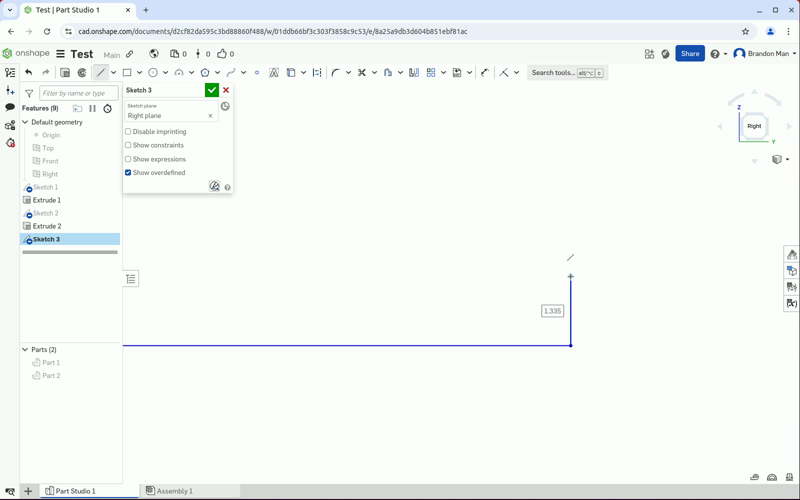
scroll(-6)
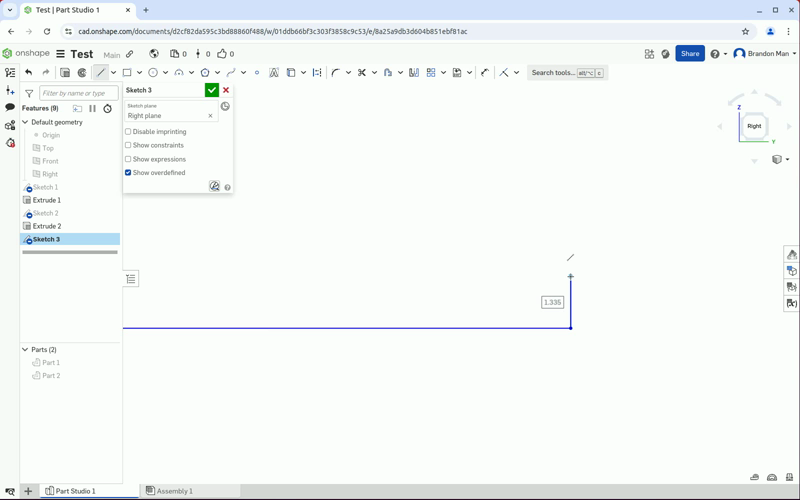
scroll(-6)
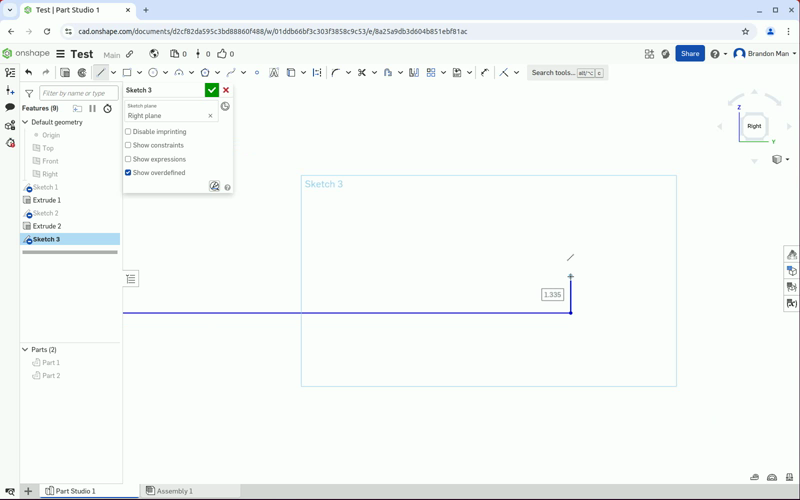
scroll(-6)
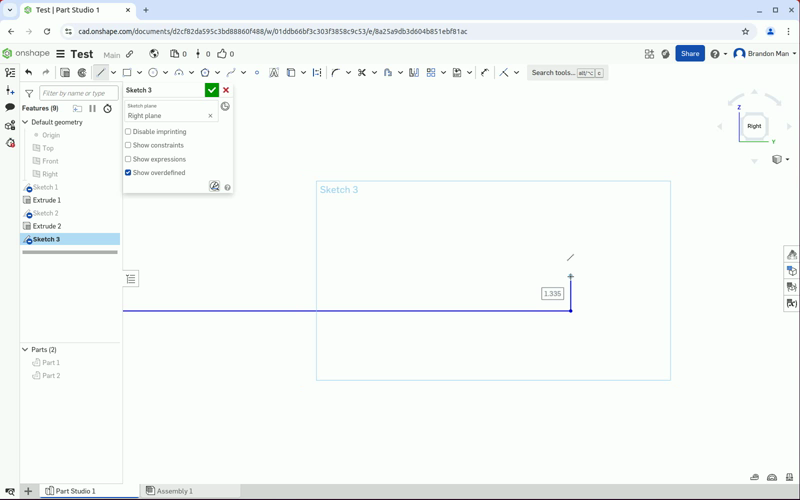
scroll(-6)
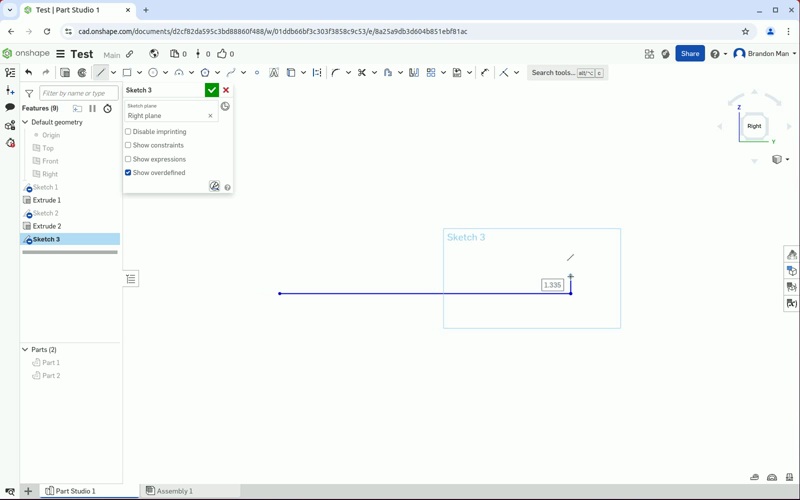
scroll(-6)
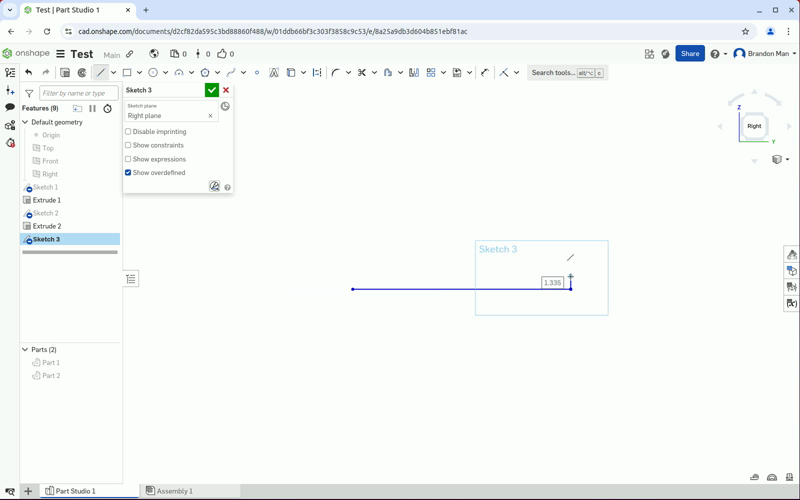
scroll(-6)
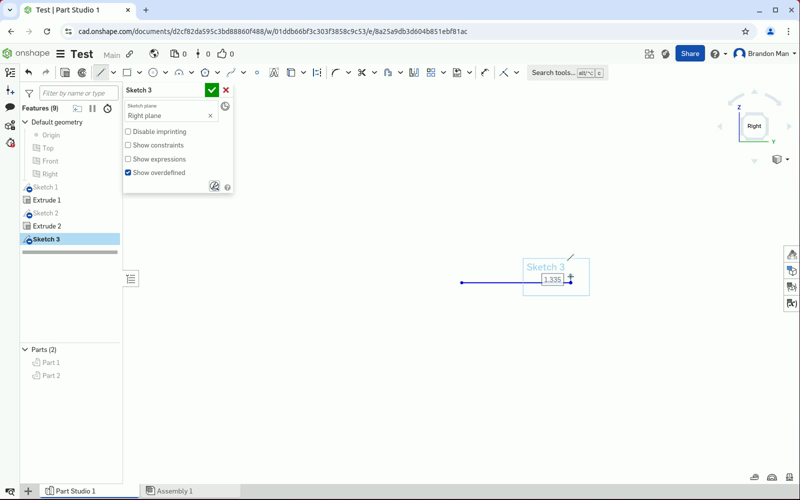
key_up(shift)
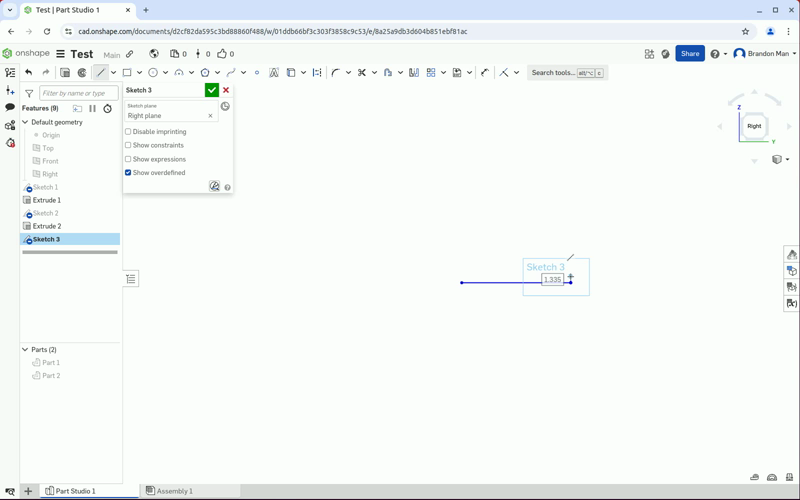
key_down(shift)
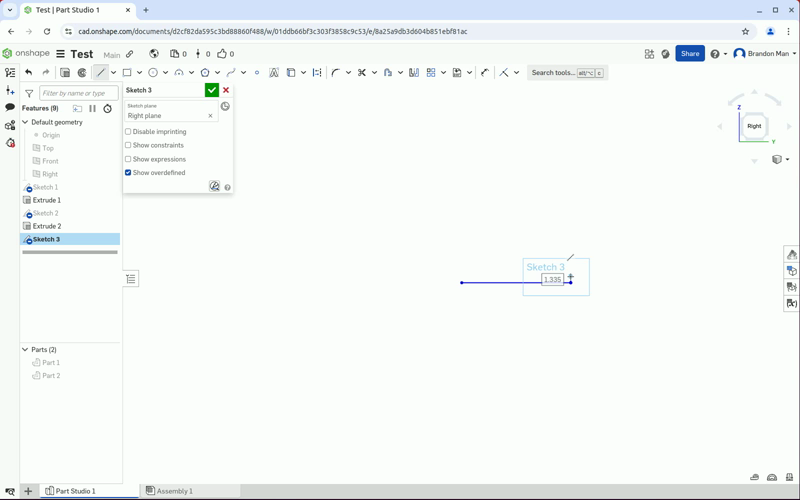
mouse_move(589, 276)
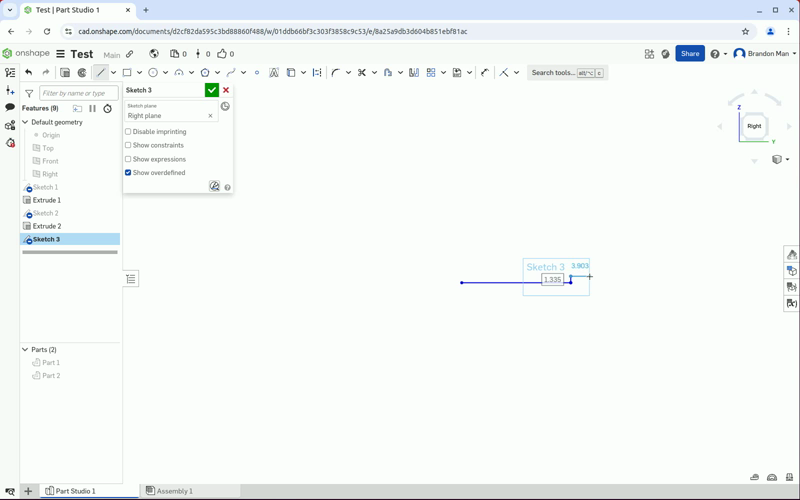
mouse_move(570, 269)
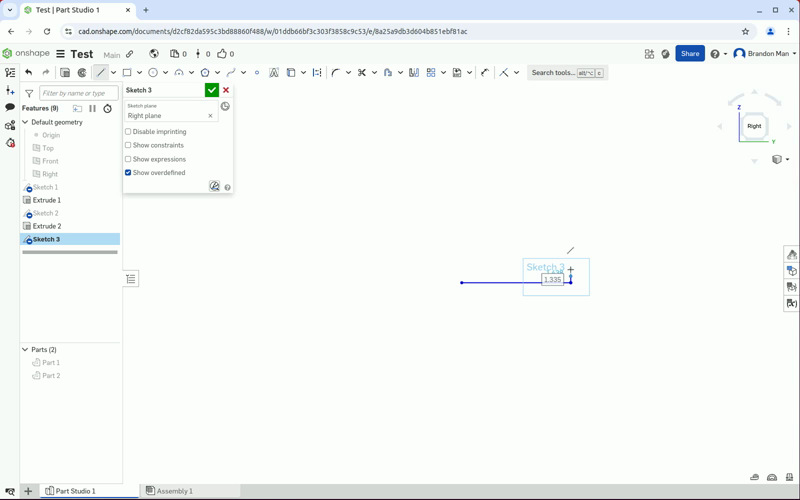
scroll(6)
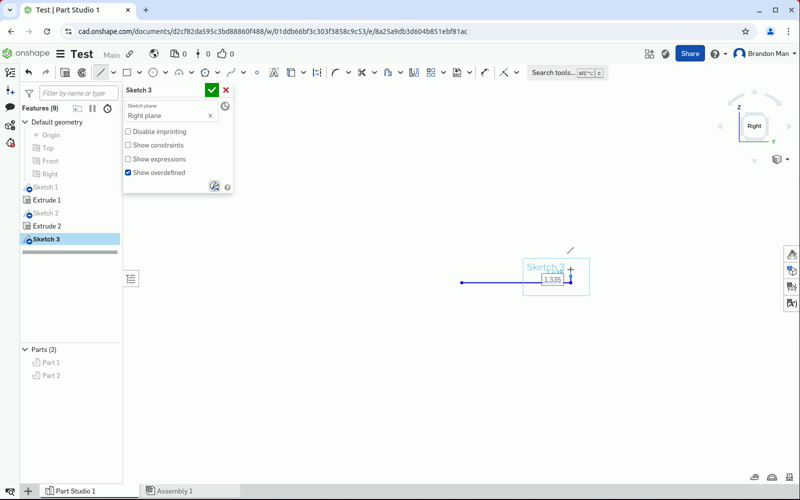
scroll(6)
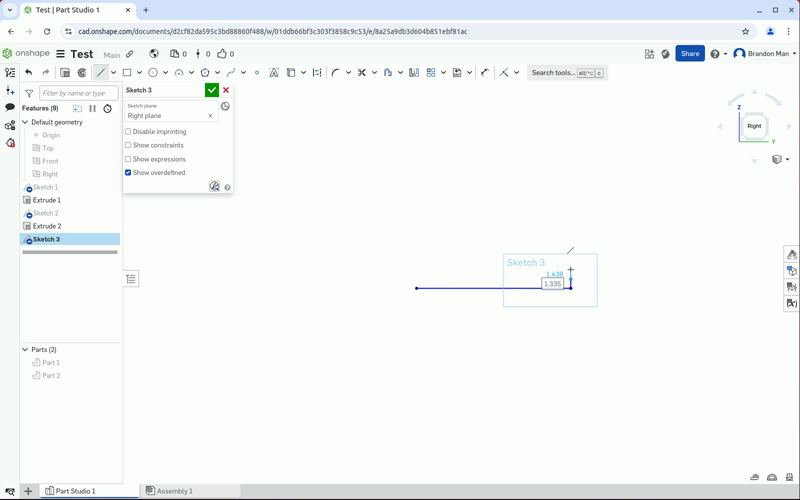
scroll(6)
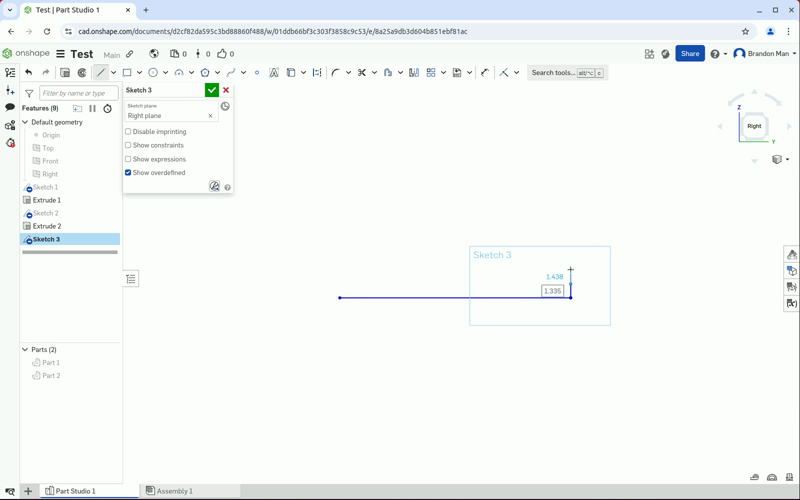
scroll(6)
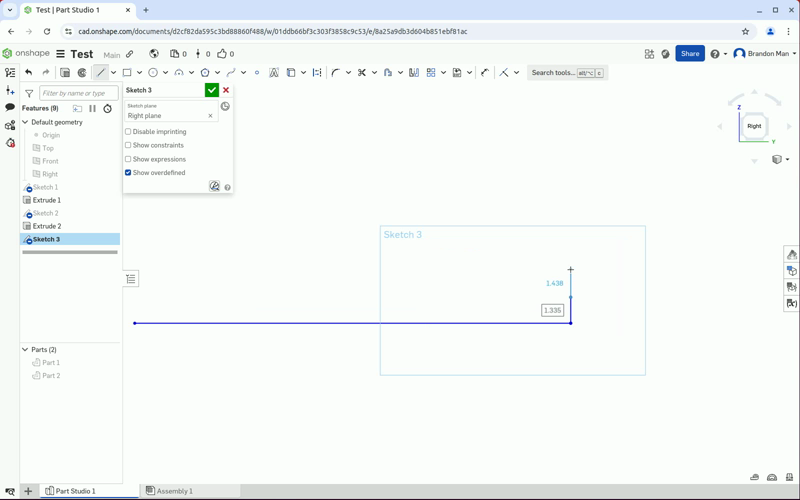
scroll(6)
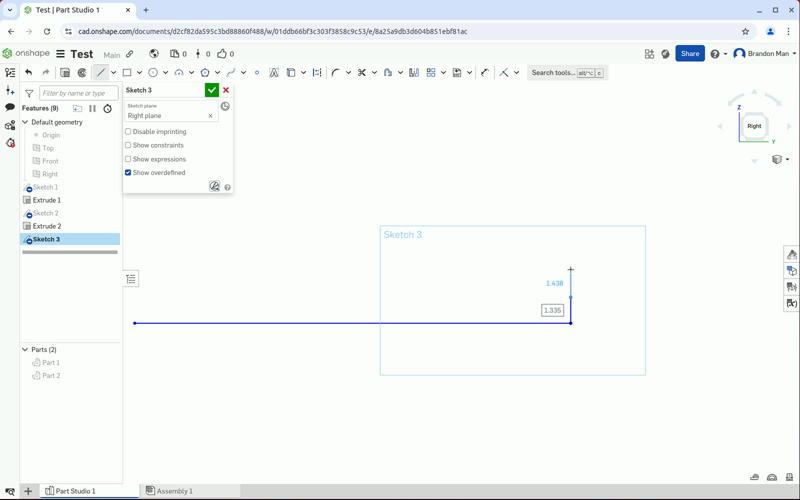
scroll(6)
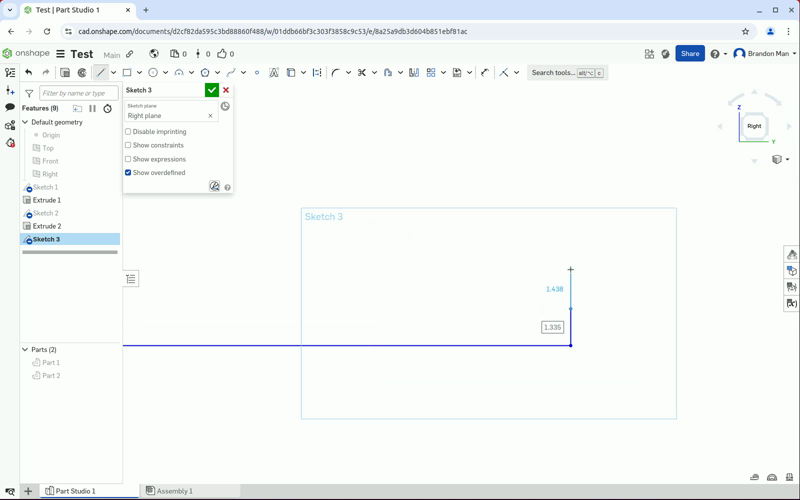
scroll(6)
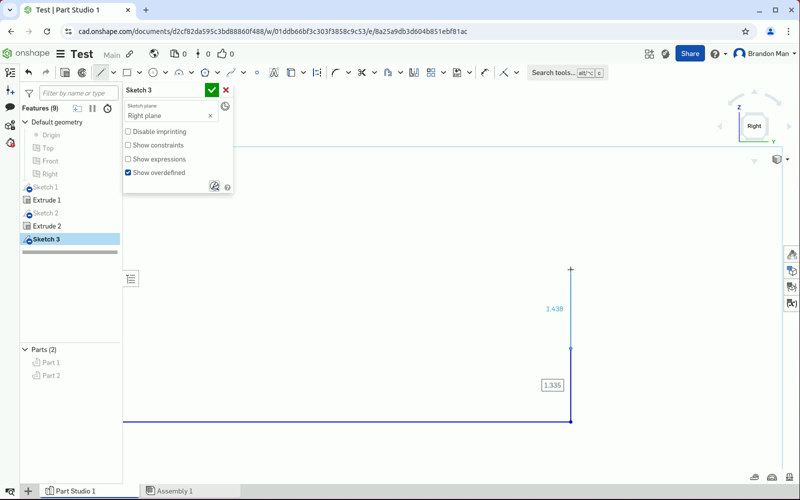
click(570, 269)
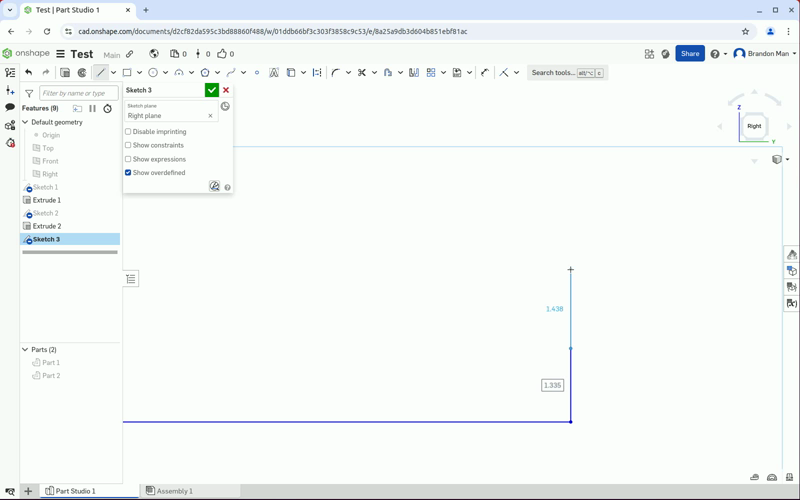
scroll(-6)
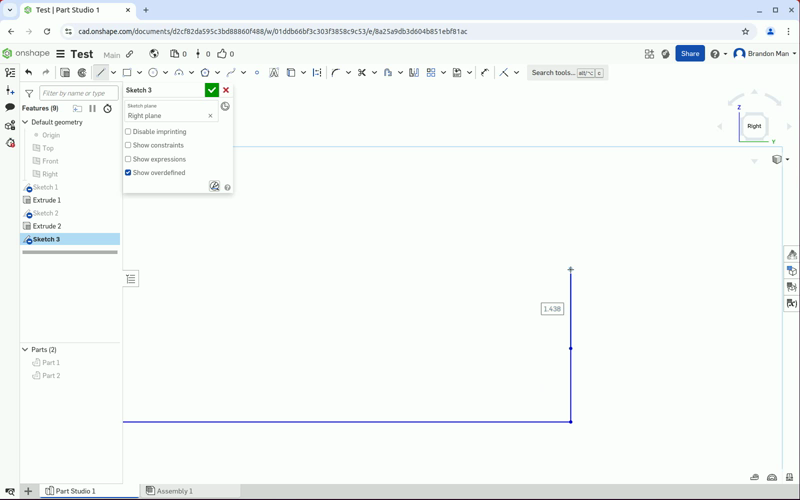
scroll(-6)
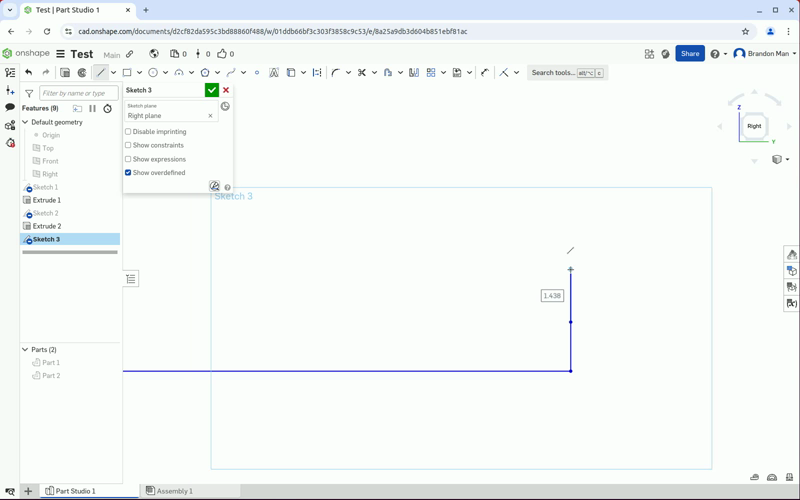
scroll(-6)
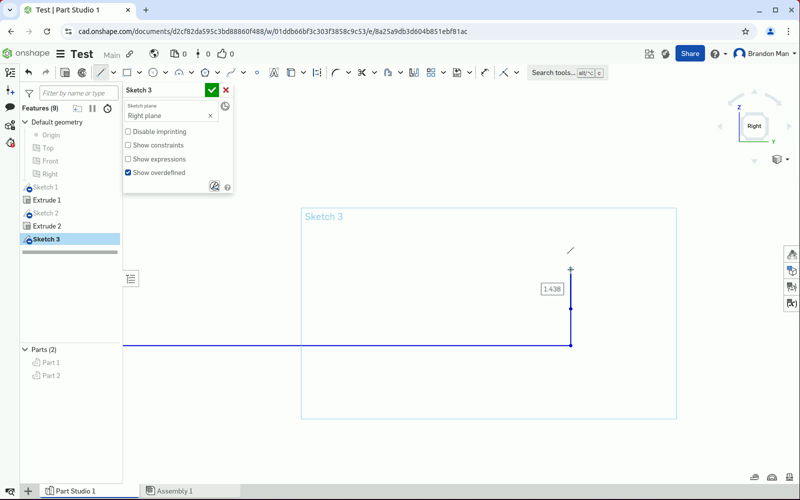
scroll(-6)
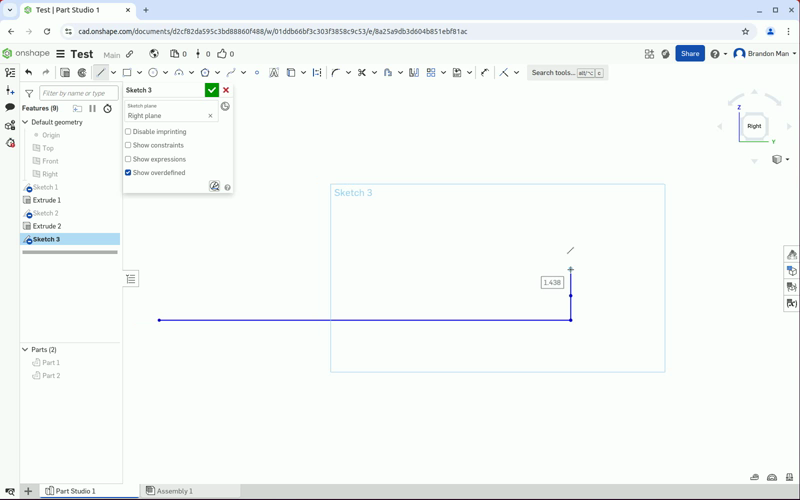
scroll(-6)
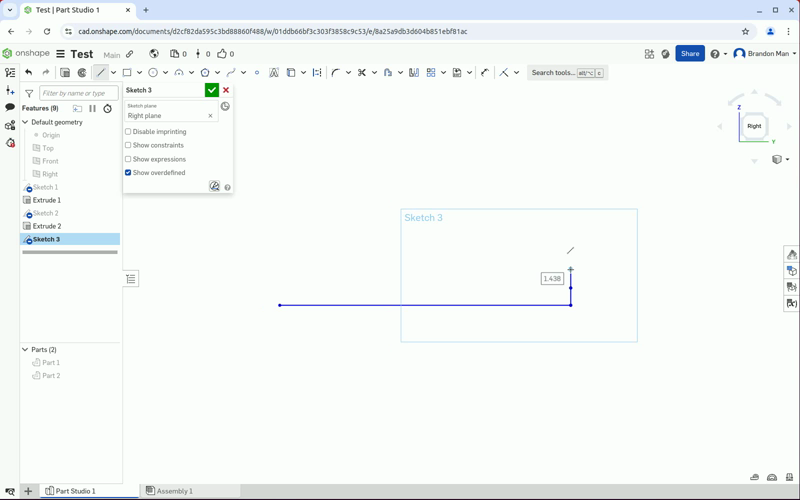
scroll(-6)
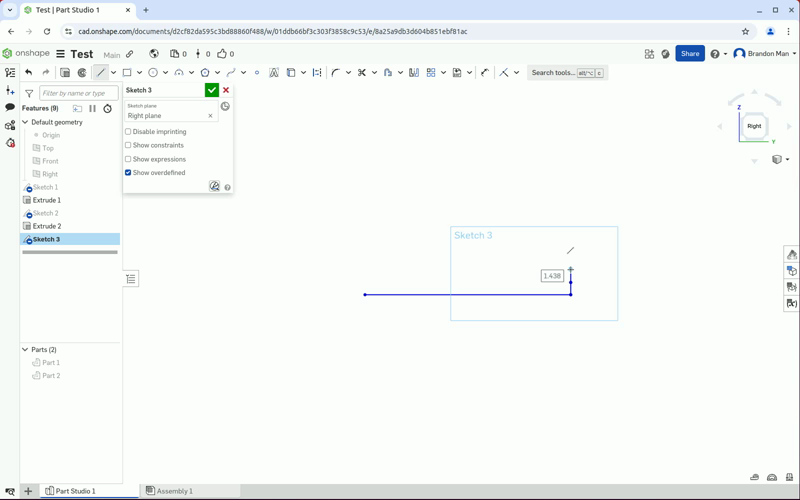
scroll(-6)
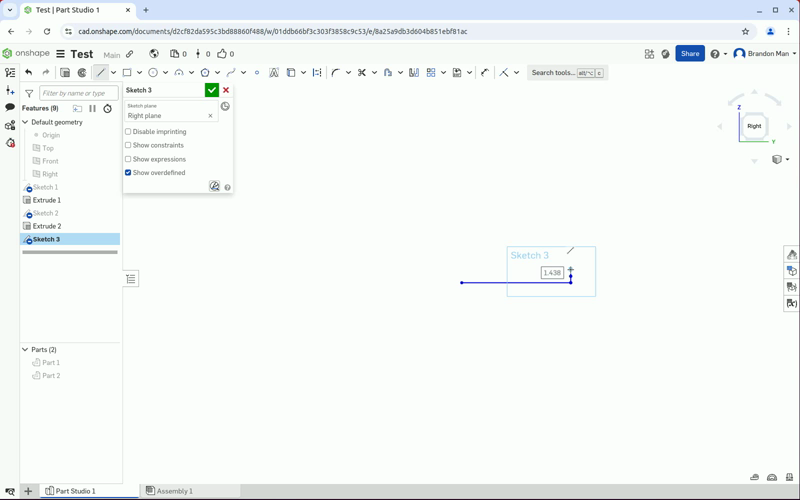
key_up(shift)
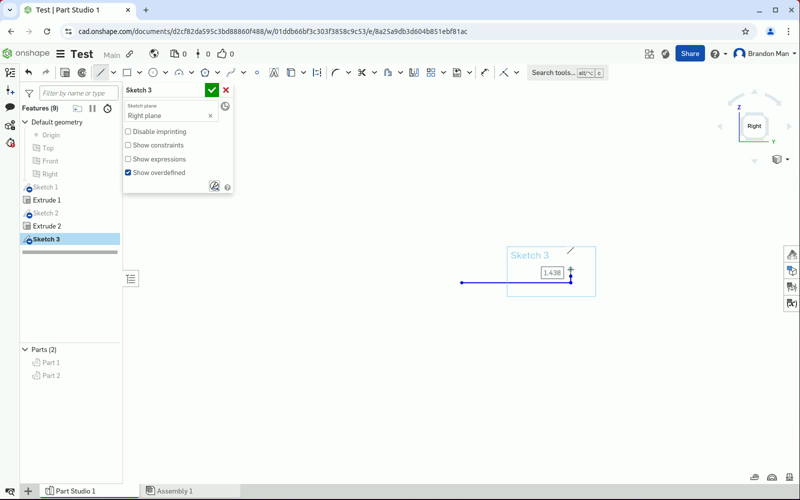
key_down(shift)
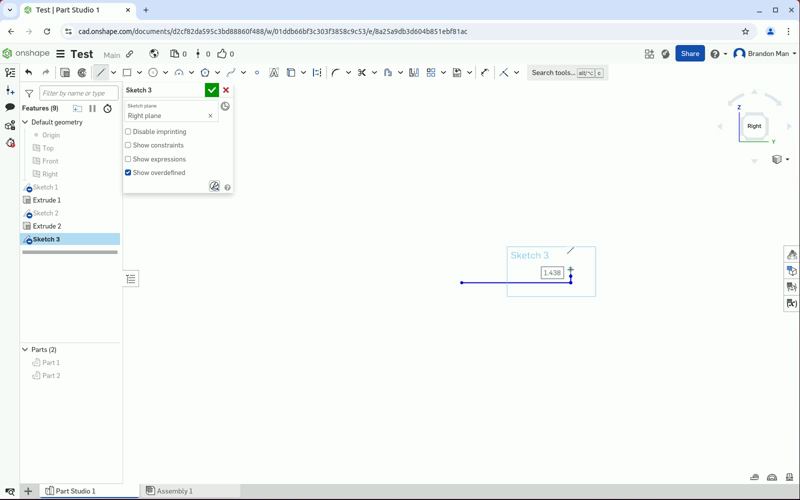
mouse_move(589, 269)
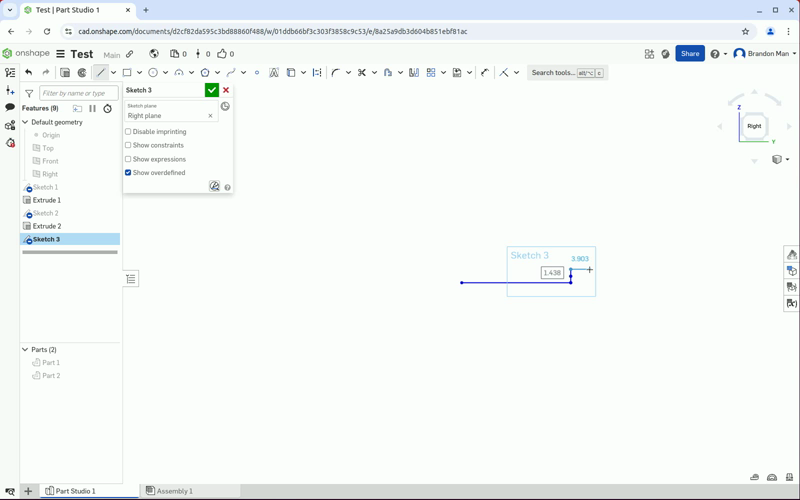
mouse_move(564, 269)
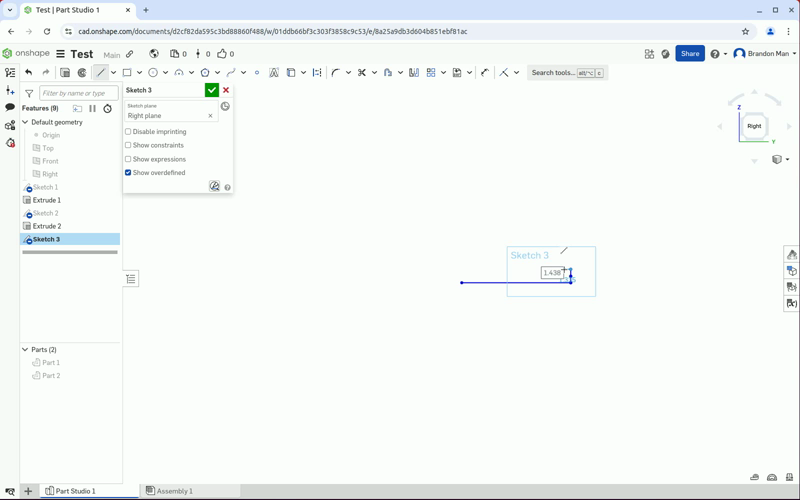
scroll(6)
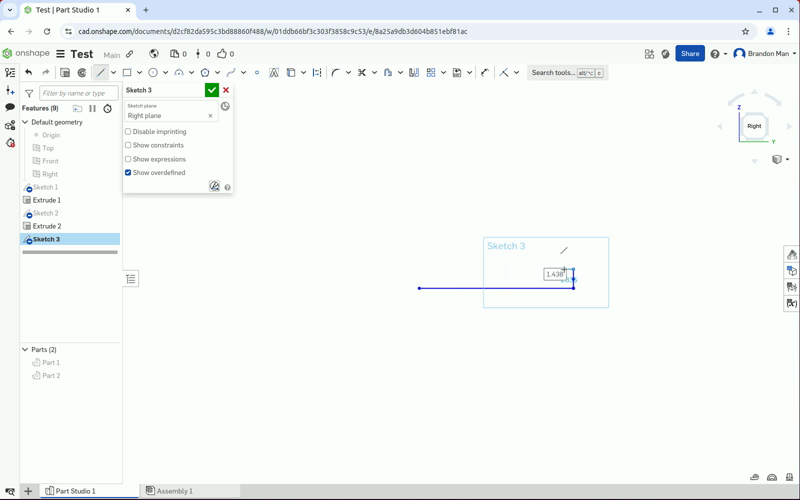
scroll(6)
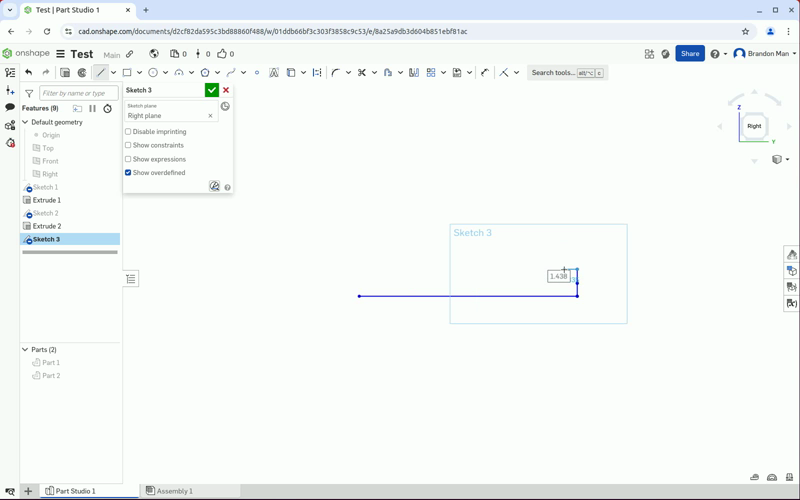
scroll(6)
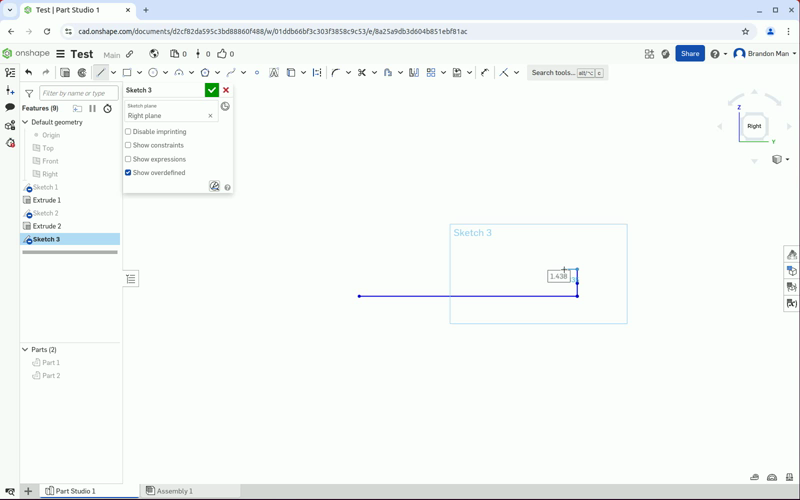
scroll(6)
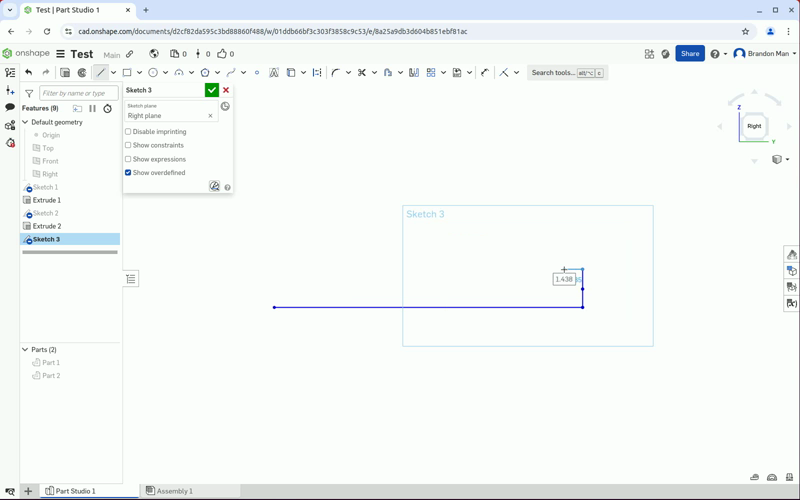
scroll(6)
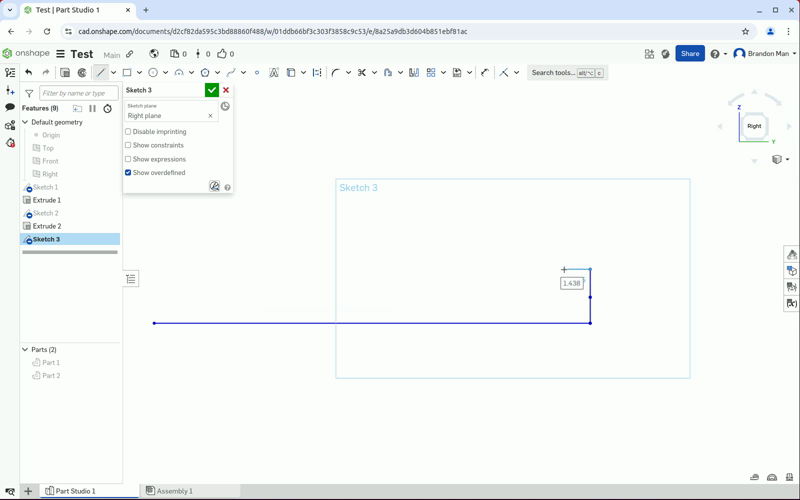
scroll(6)
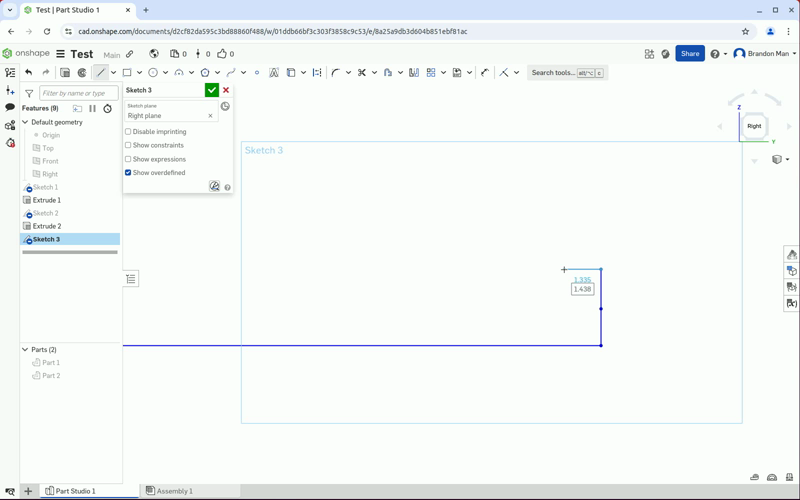
scroll(6)
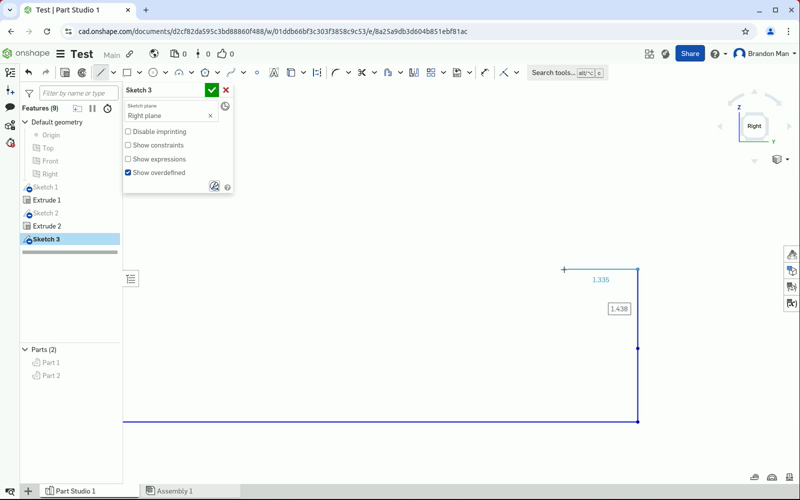
click(564, 269)
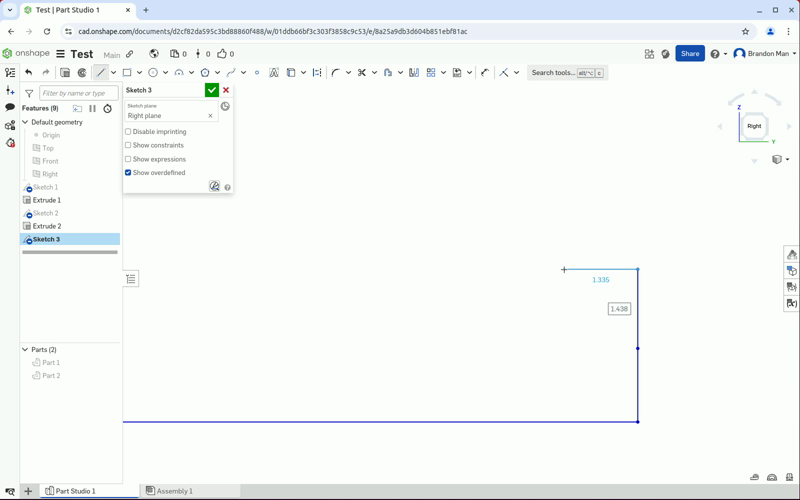
scroll(-6)
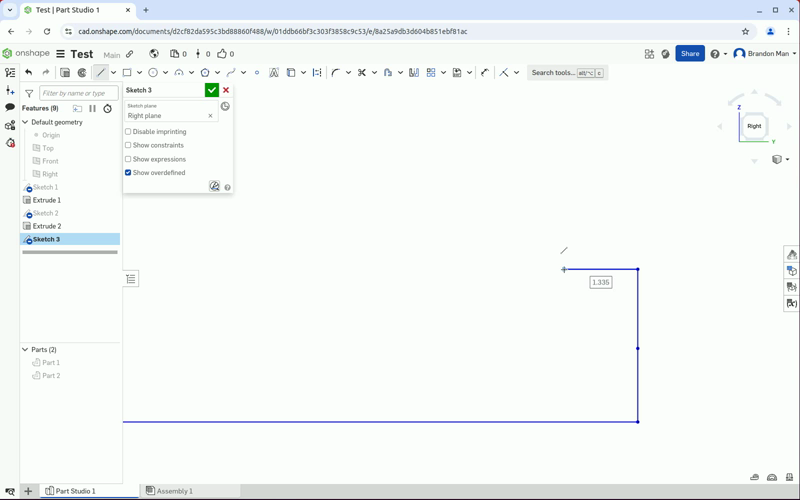
scroll(-6)
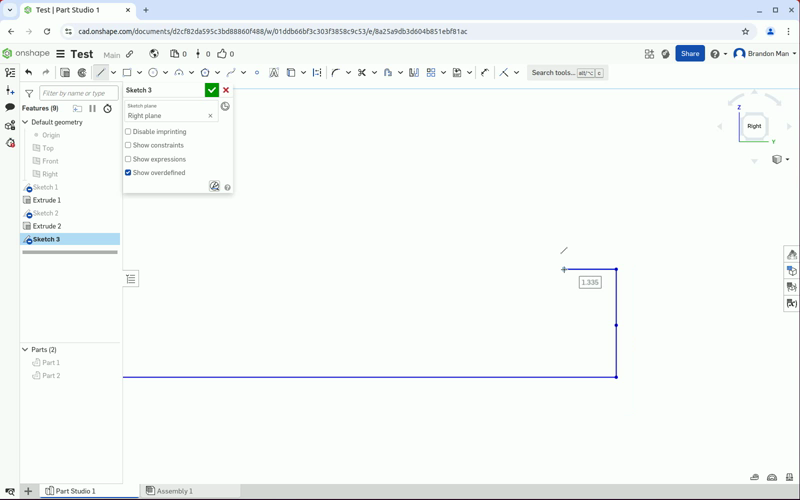
scroll(-6)
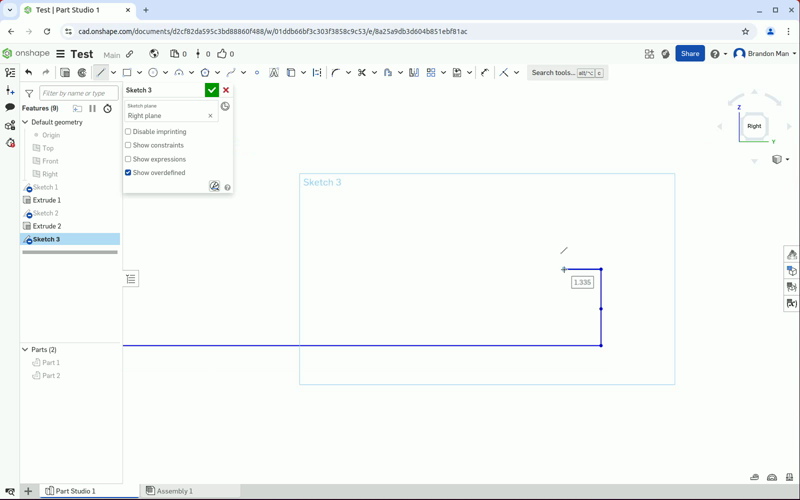
scroll(-6)
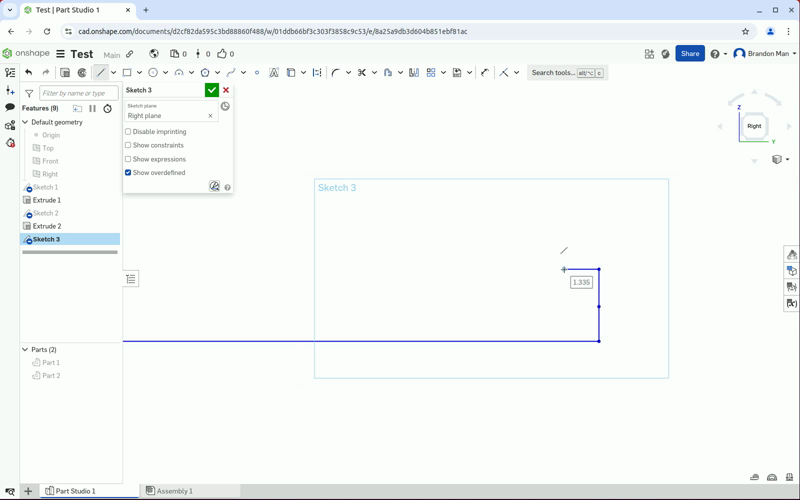
scroll(-6)
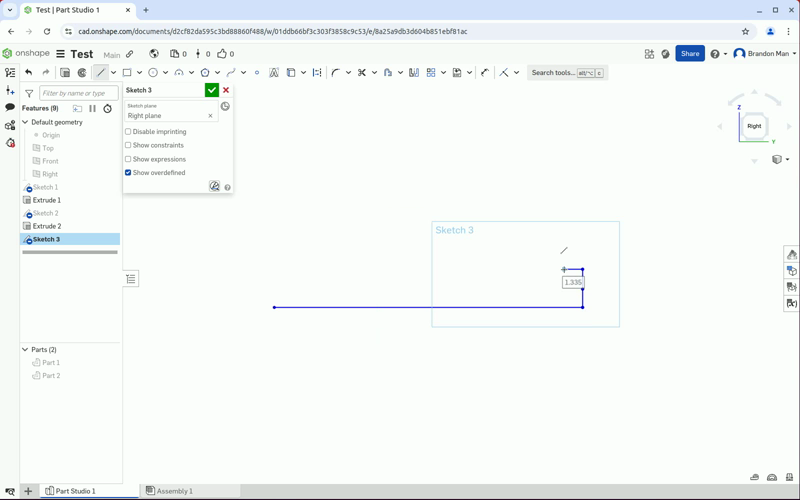
scroll(-6)
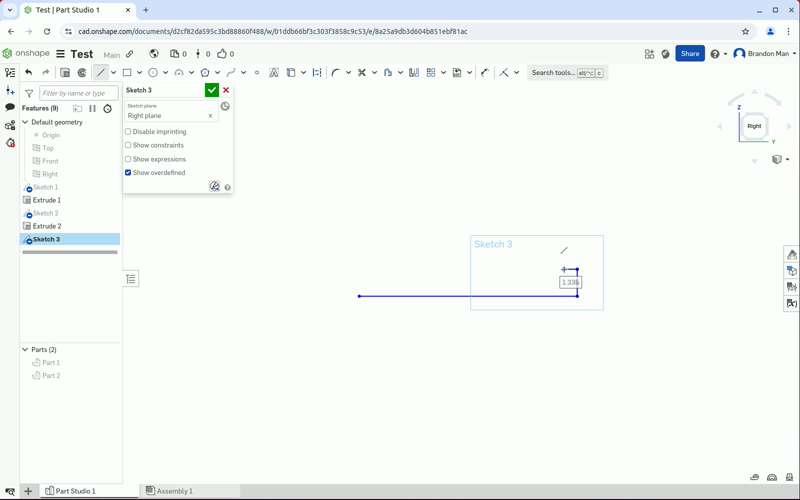
scroll(-6)
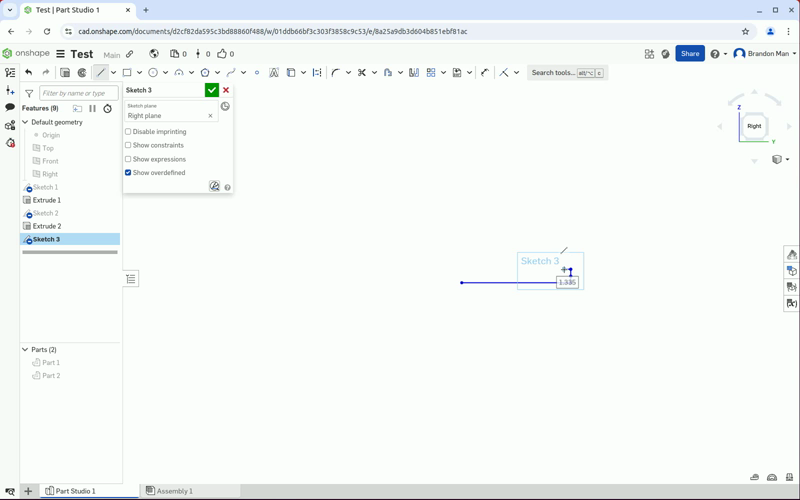
key_up(shift)
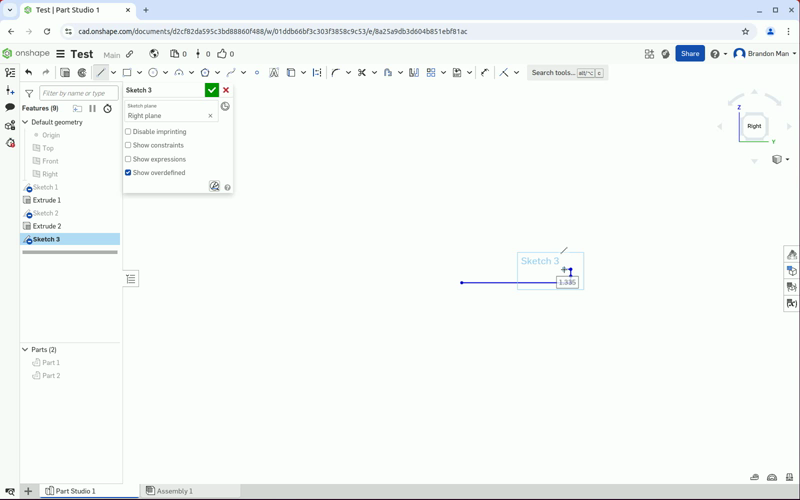
key_down(shift)
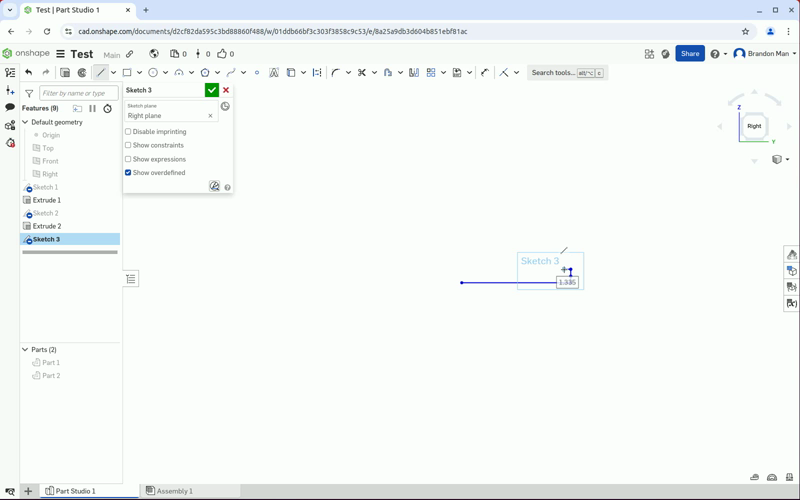
mouse_move(468, 269)
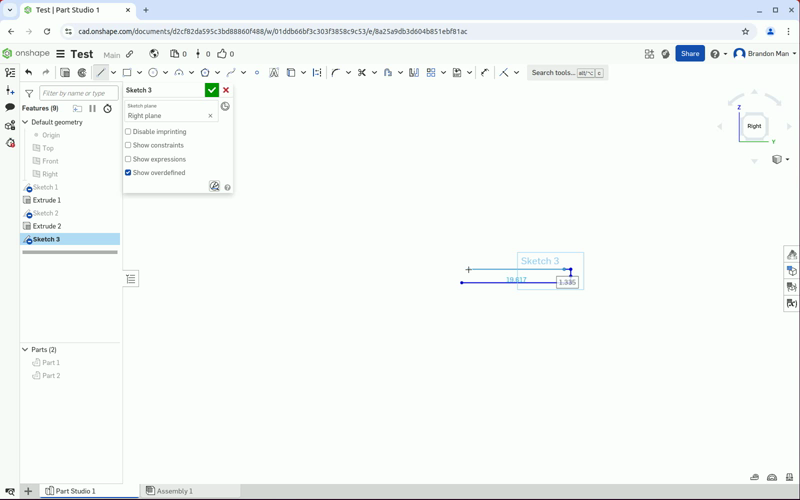
click(468, 269)
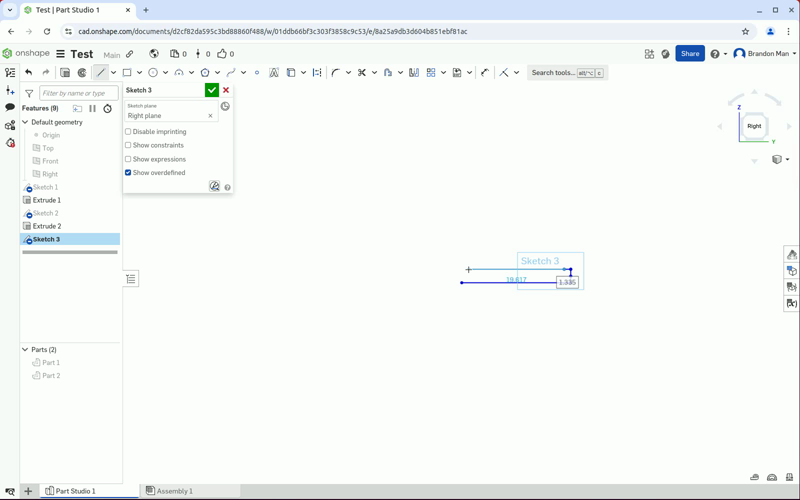
key_up(shift)
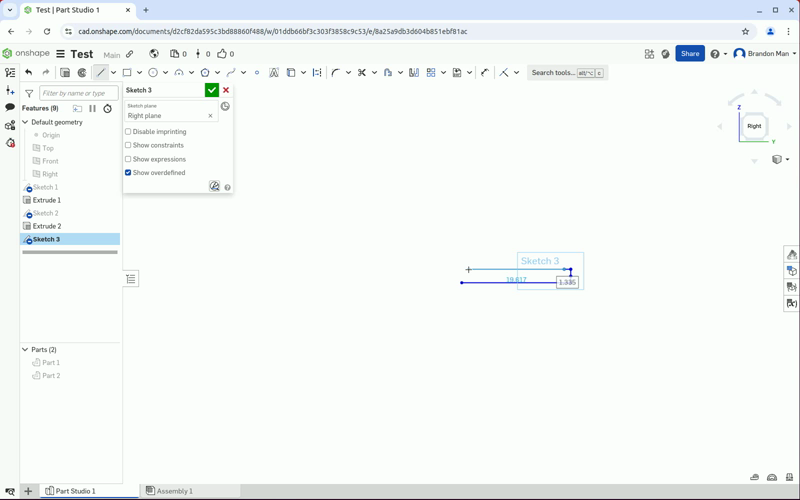
key_down(shift)
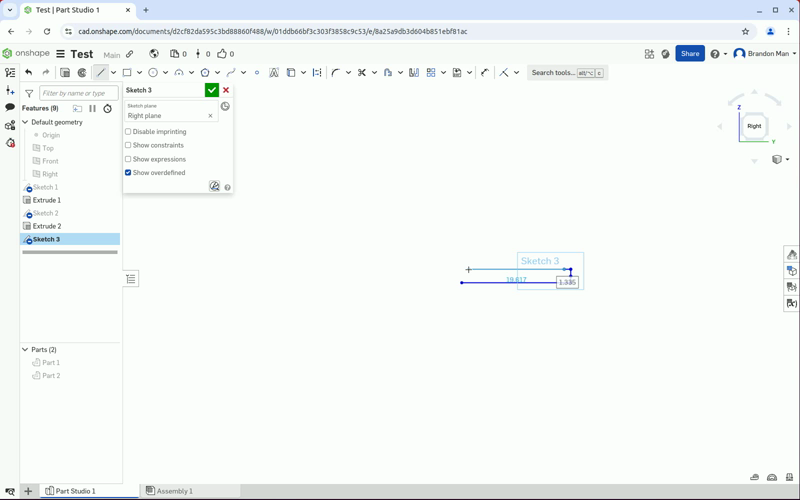
mouse_move(498, 269)
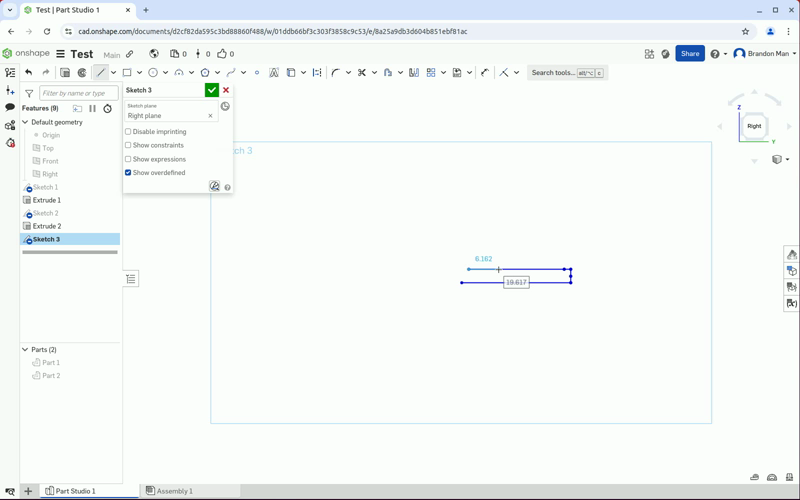
mouse_move(461, 269)
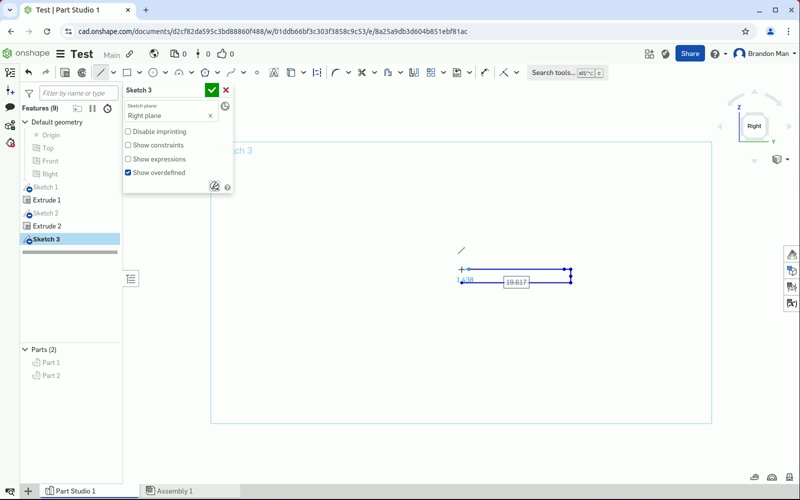
scroll(6)
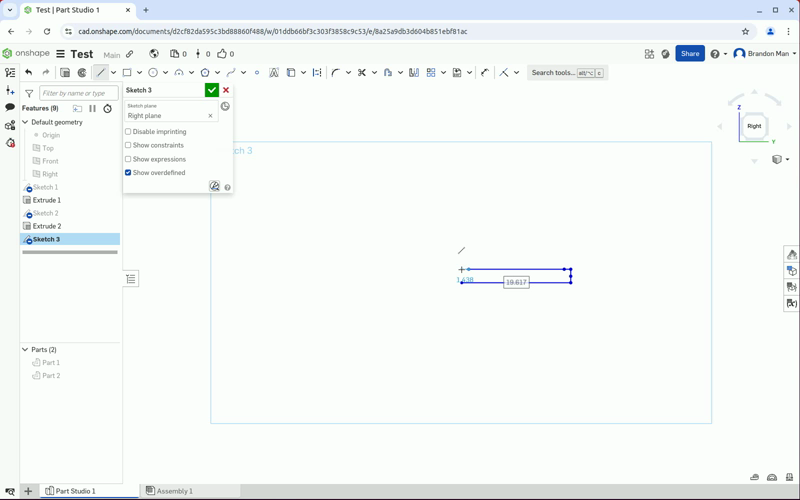
scroll(6)
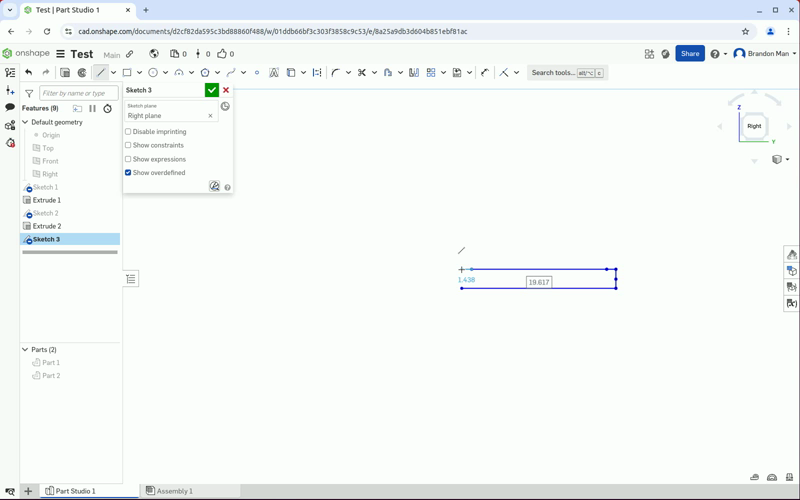
scroll(6)
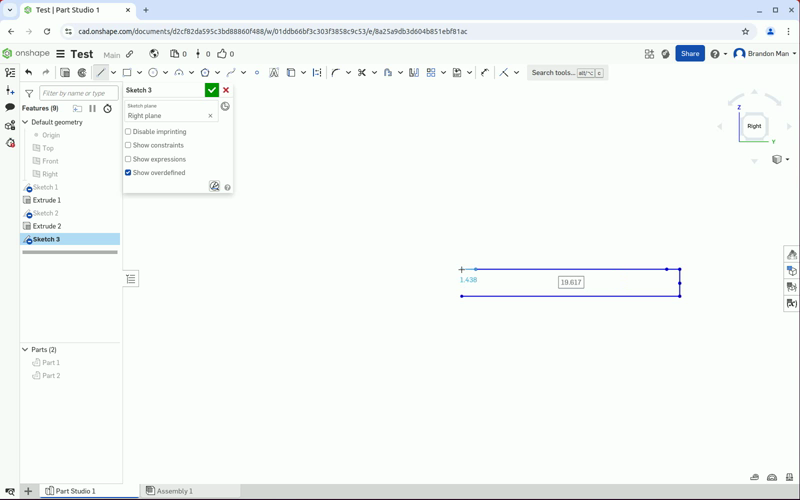
scroll(6)
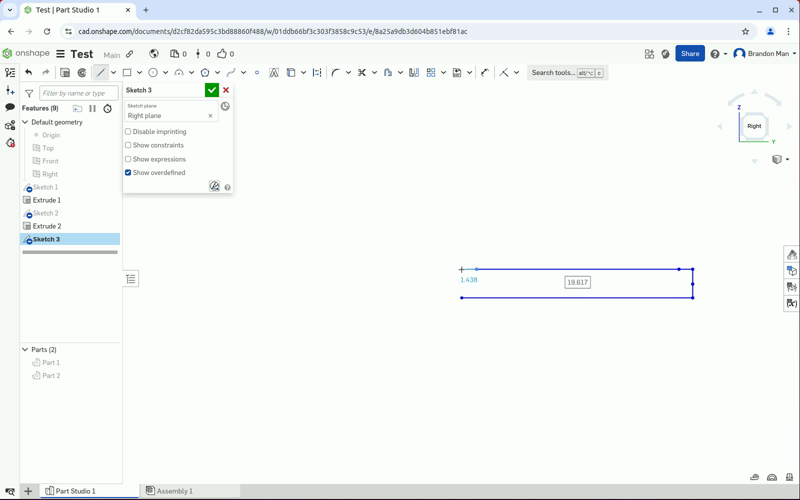
scroll(6)
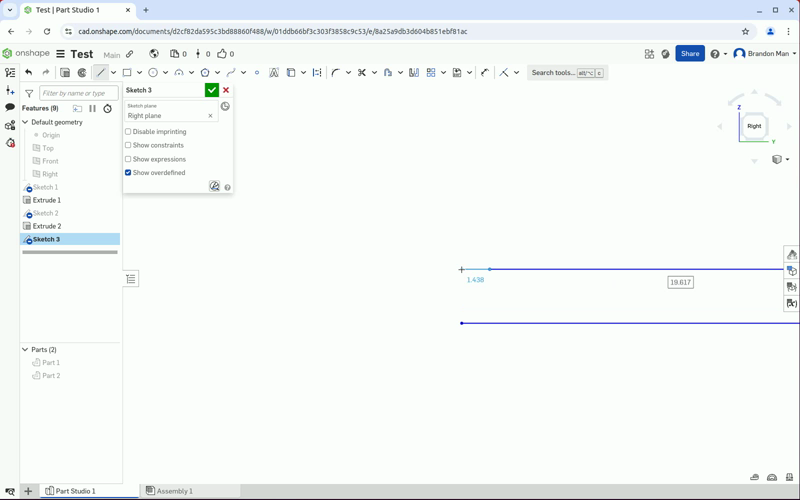
scroll(6)
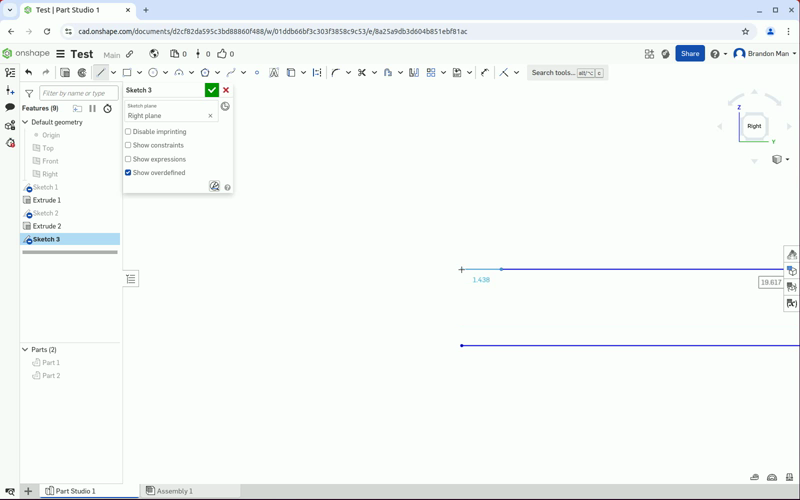
scroll(6)
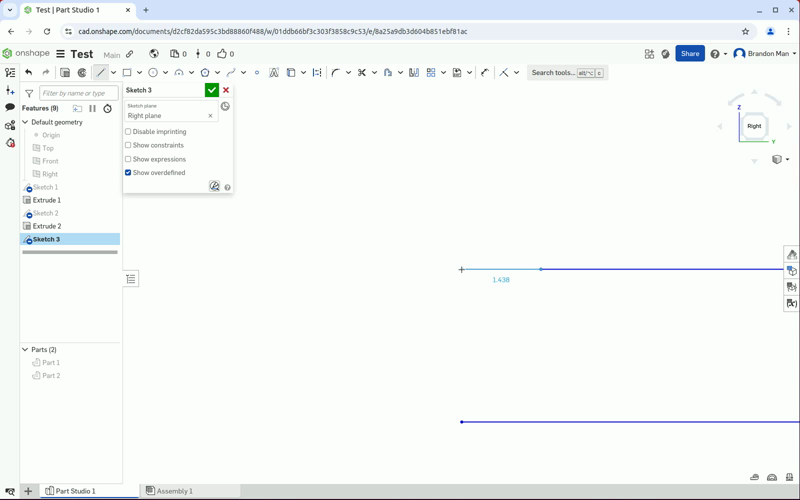
click(461, 269)
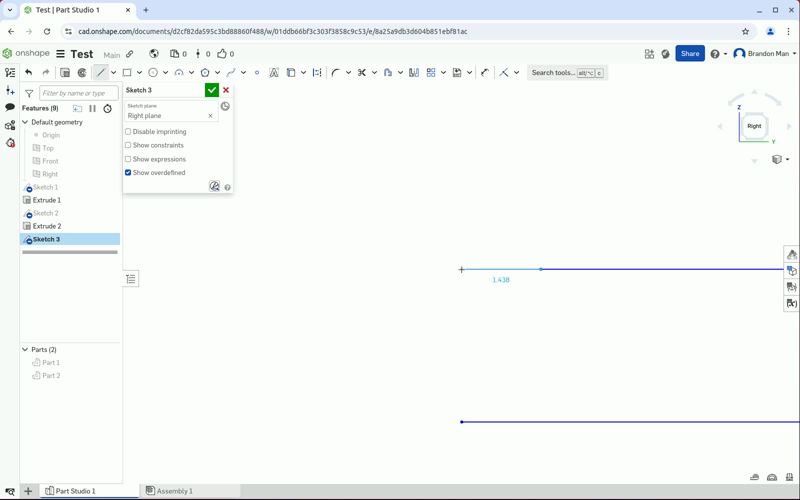
scroll(-6)
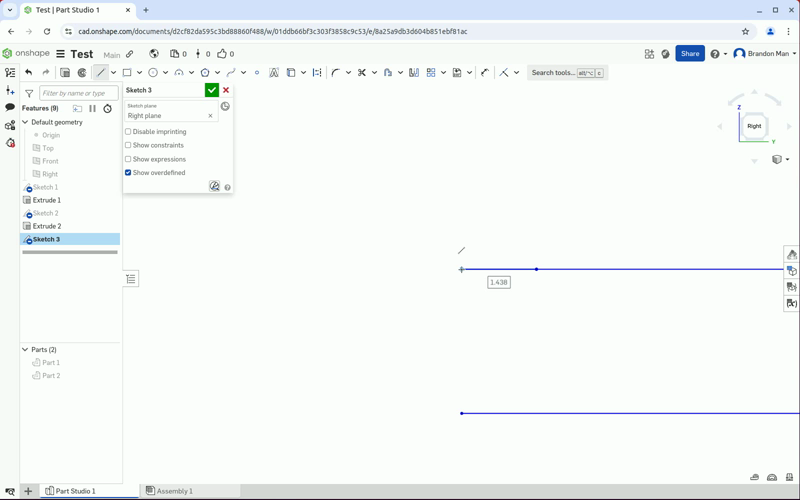
scroll(-6)
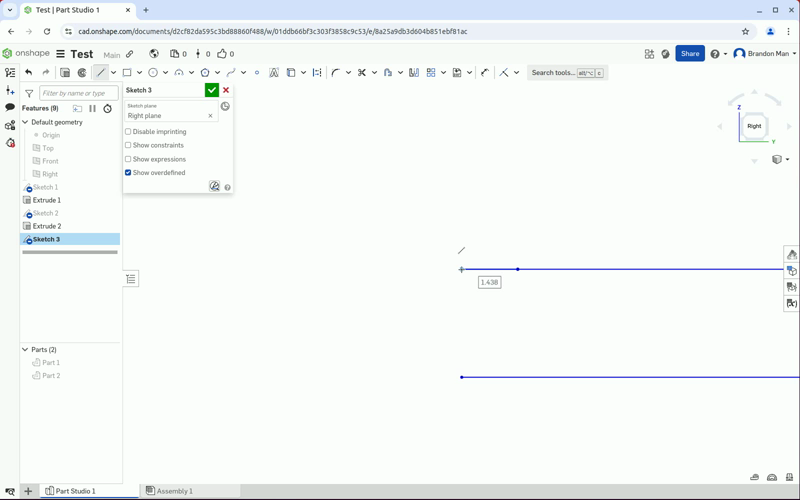
scroll(-6)
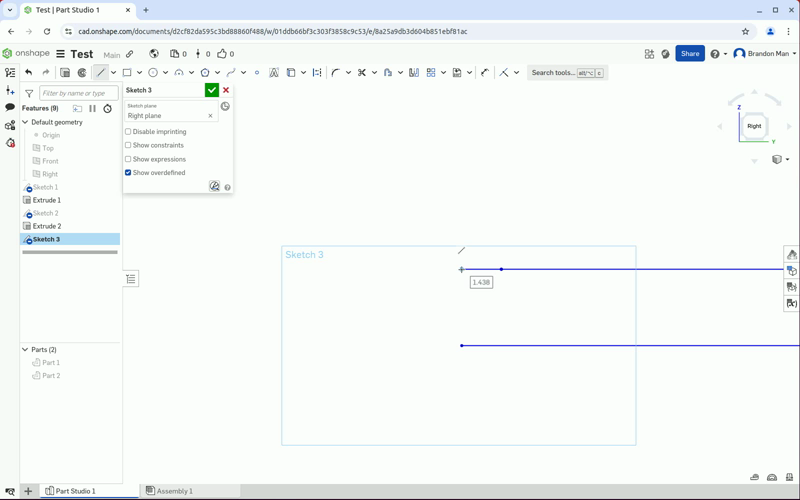
scroll(-6)
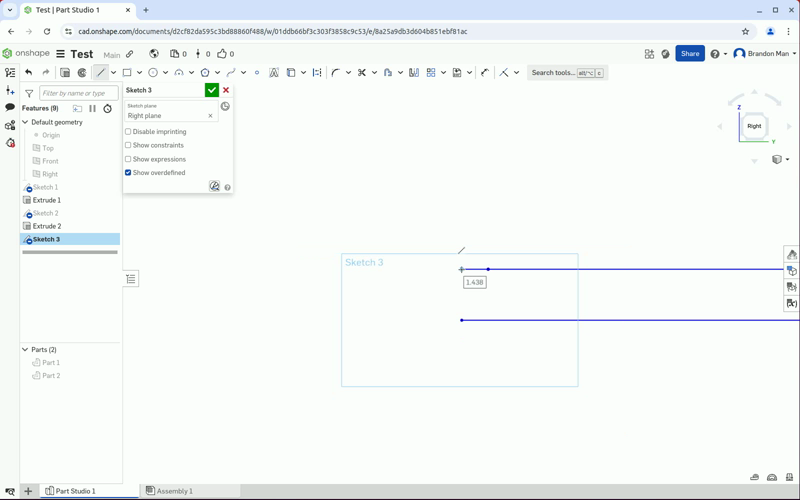
scroll(-6)
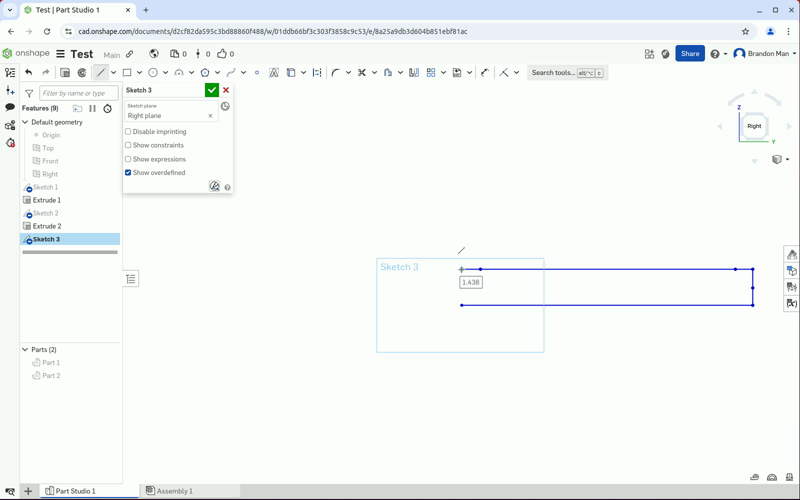
scroll(-6)
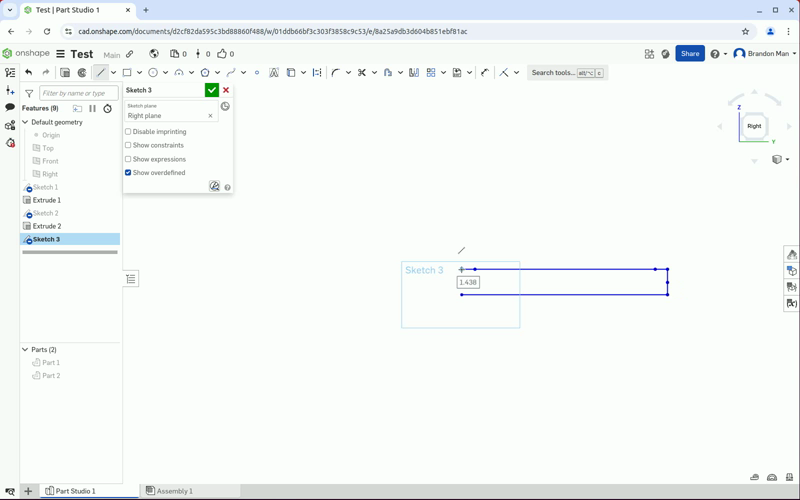
scroll(-6)
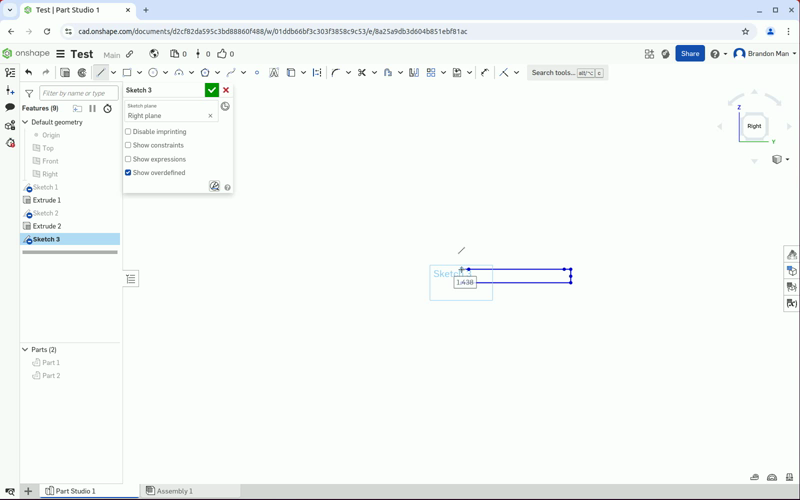
key_up(shift)
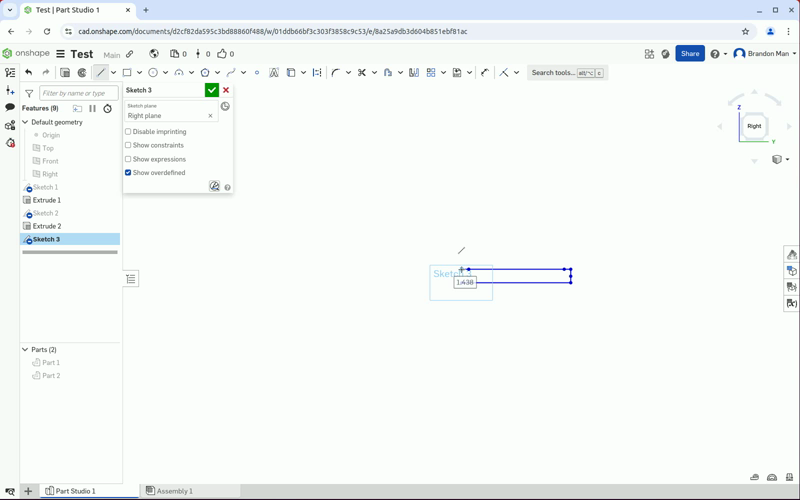
key_down(shift)
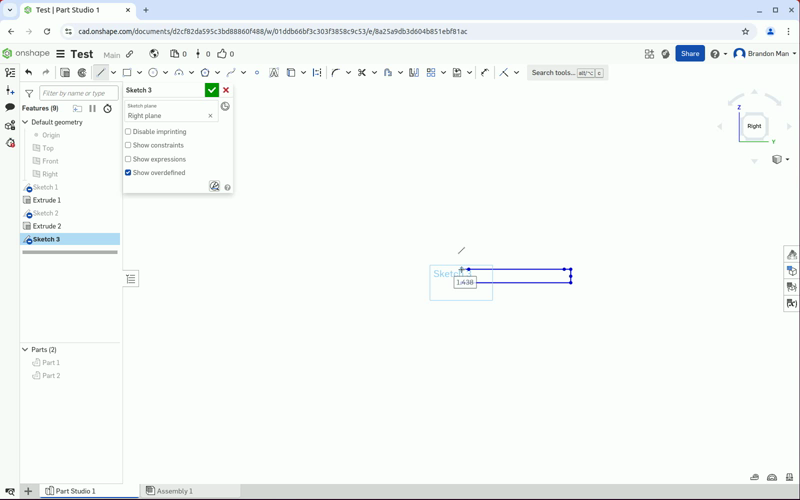
mouse_move(492, 269)
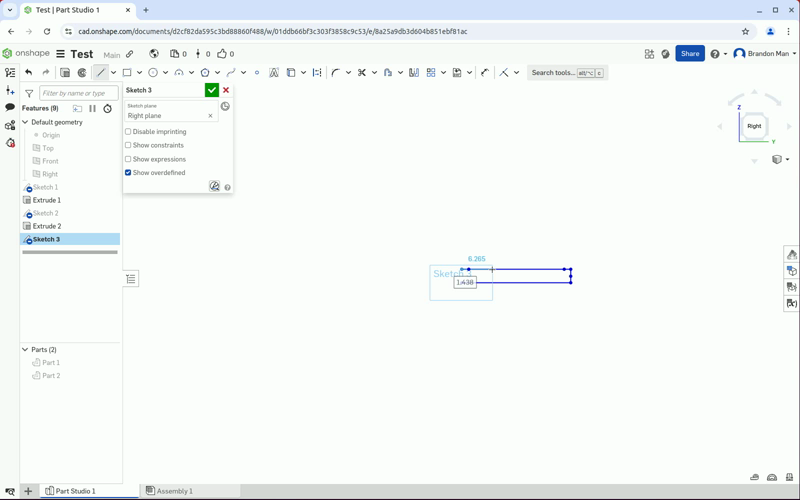
mouse_move(461, 276)
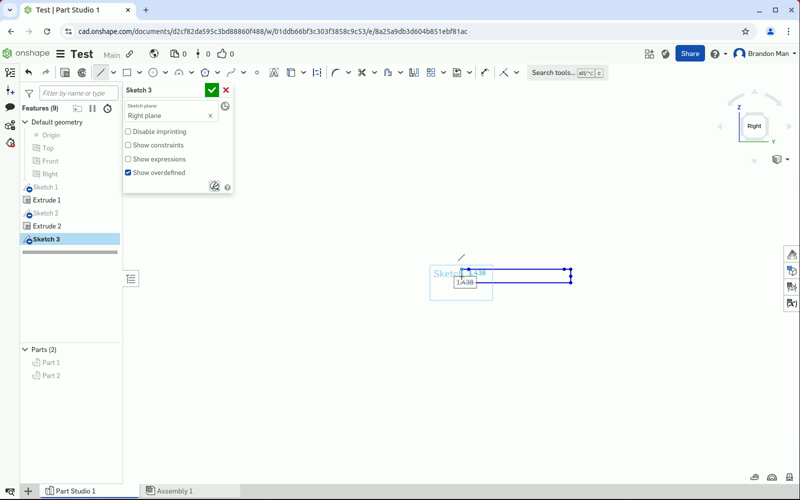
scroll(6)
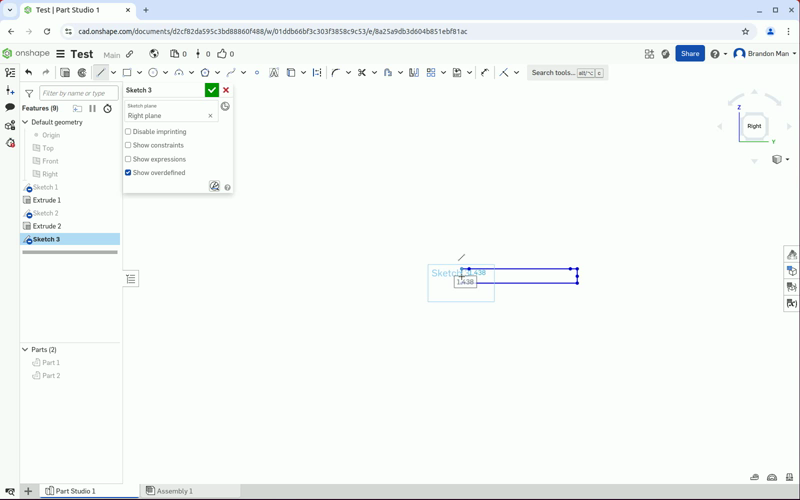
scroll(6)
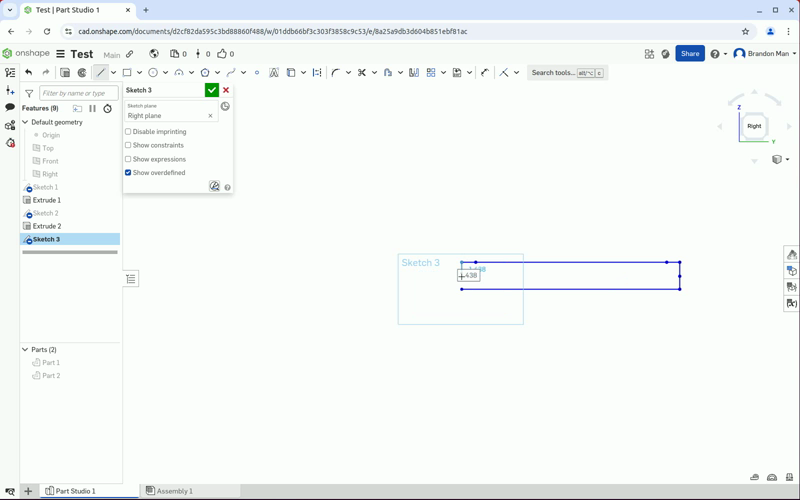
scroll(6)
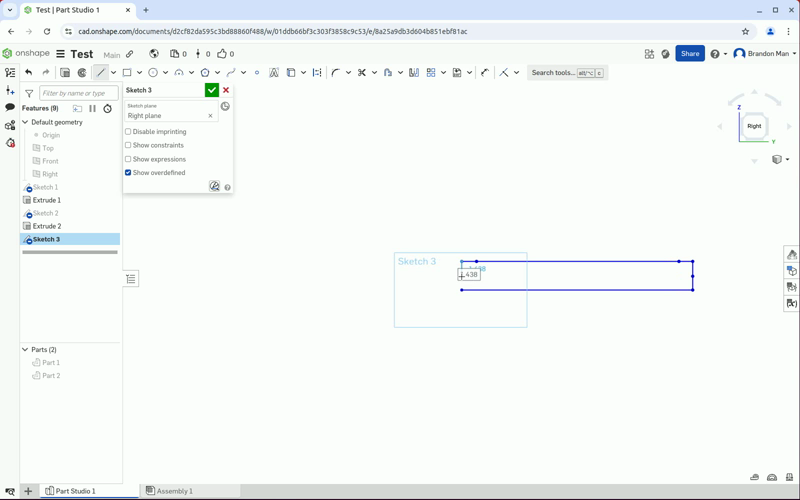
scroll(6)
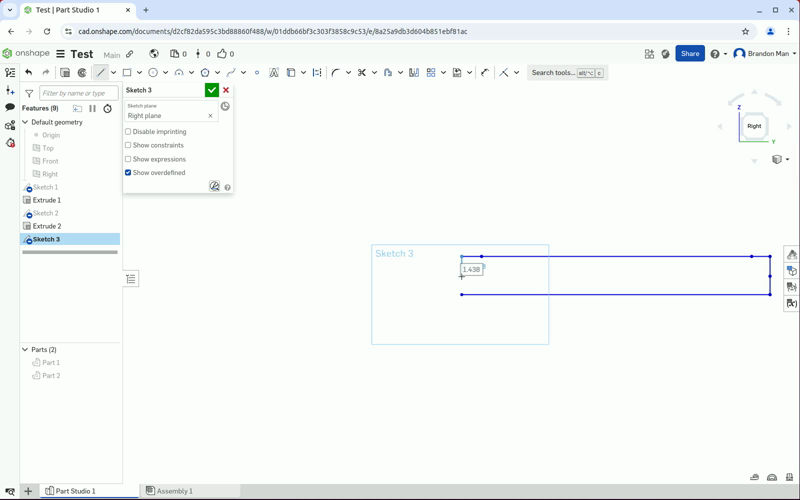
scroll(6)
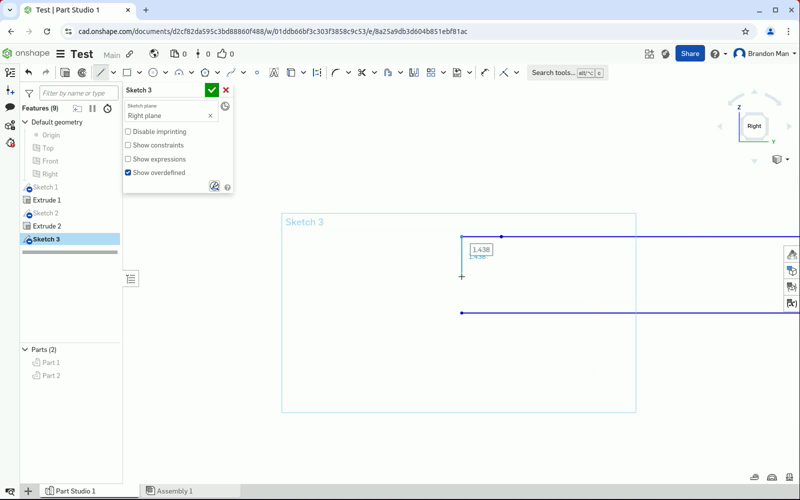
scroll(6)
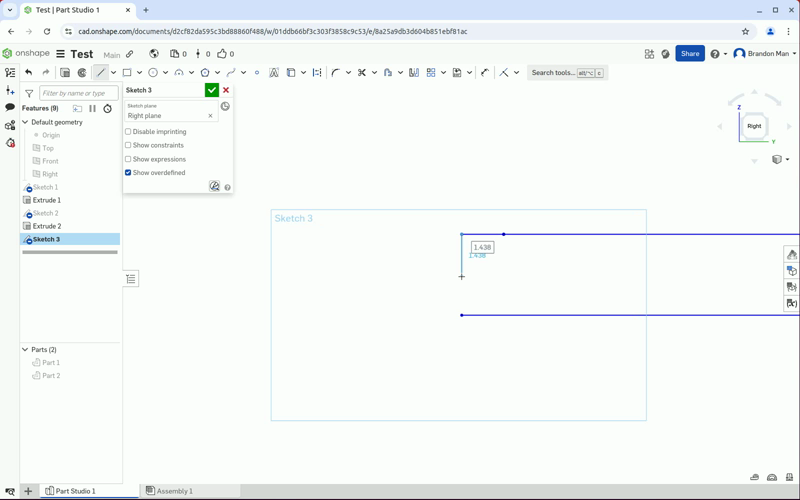
scroll(6)
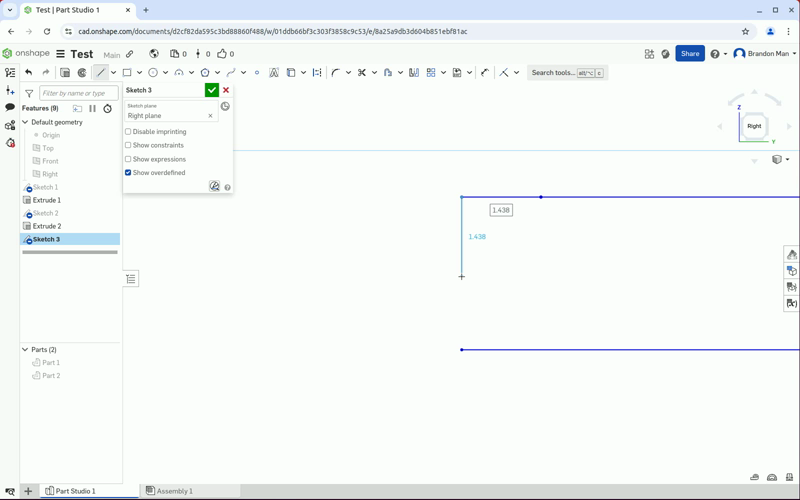
click(461, 276)
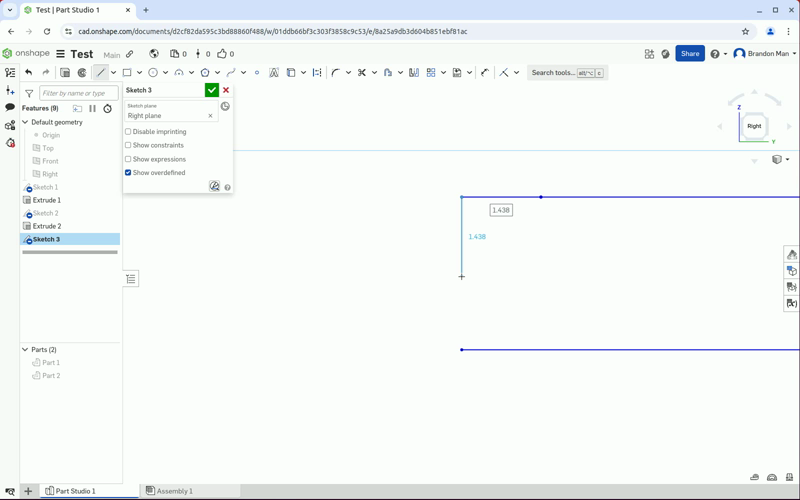
scroll(-6)
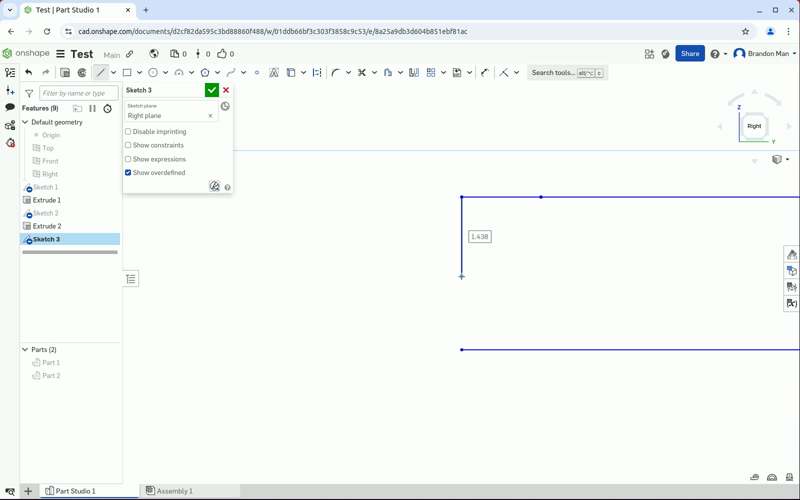
scroll(-6)
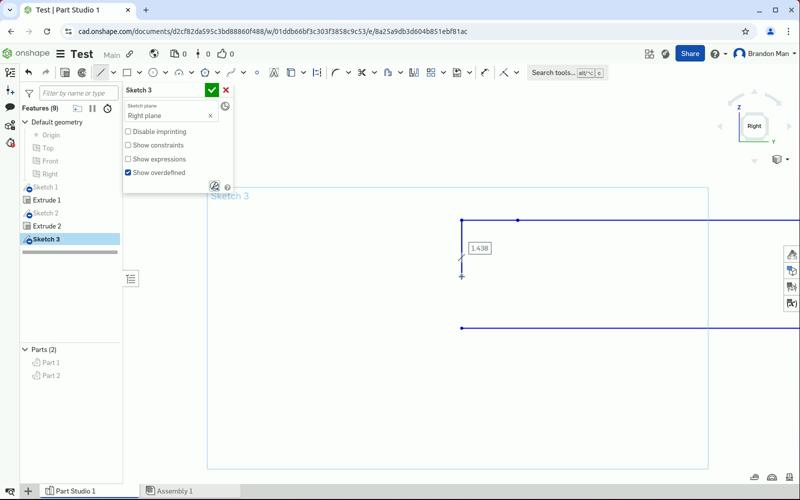
scroll(-6)
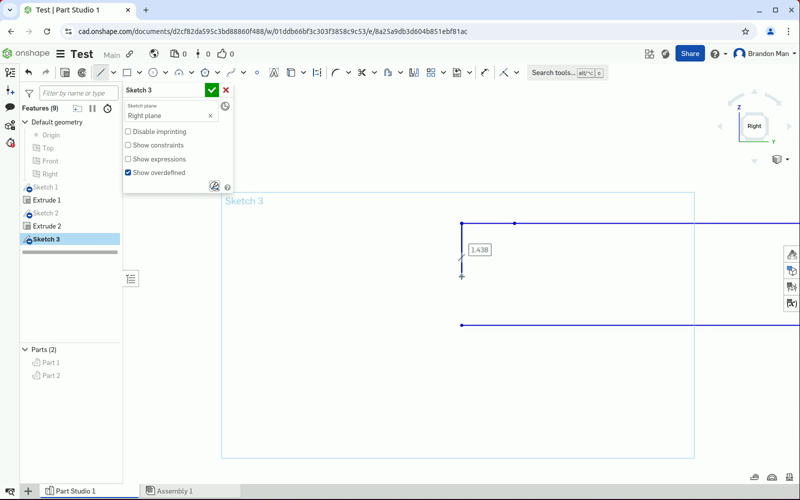
scroll(-6)
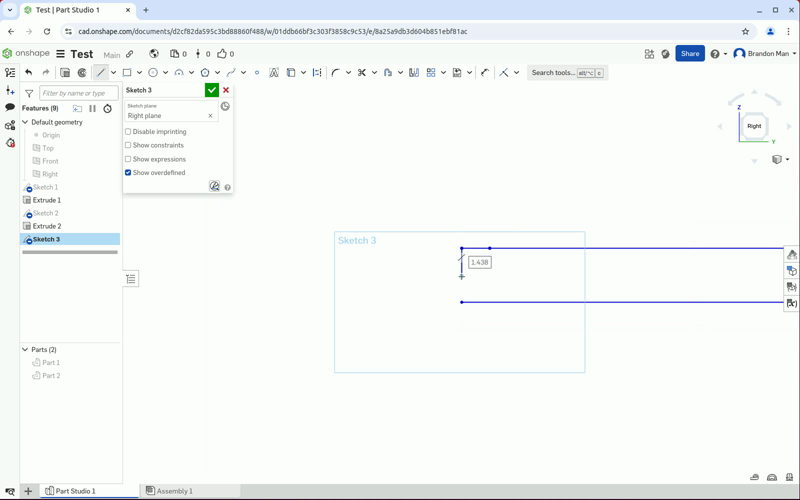
scroll(-6)
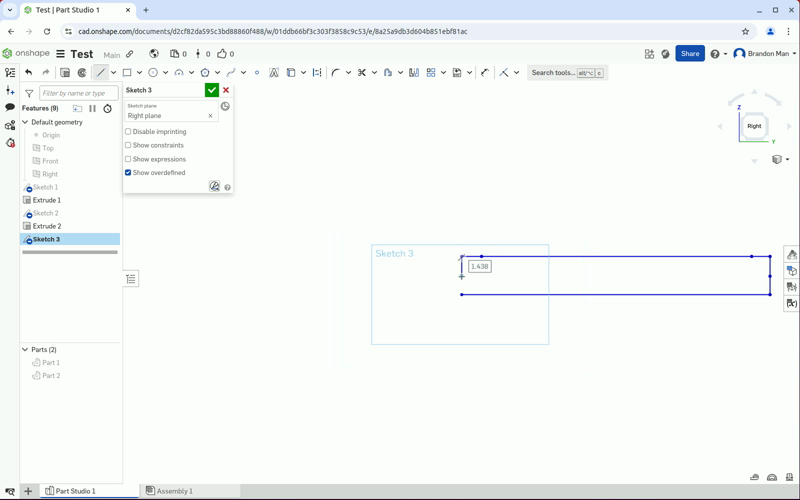
scroll(-6)
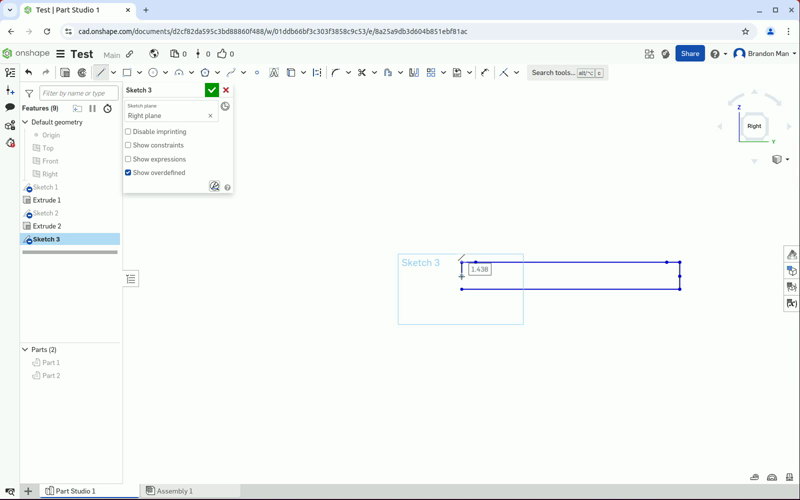
scroll(-6)
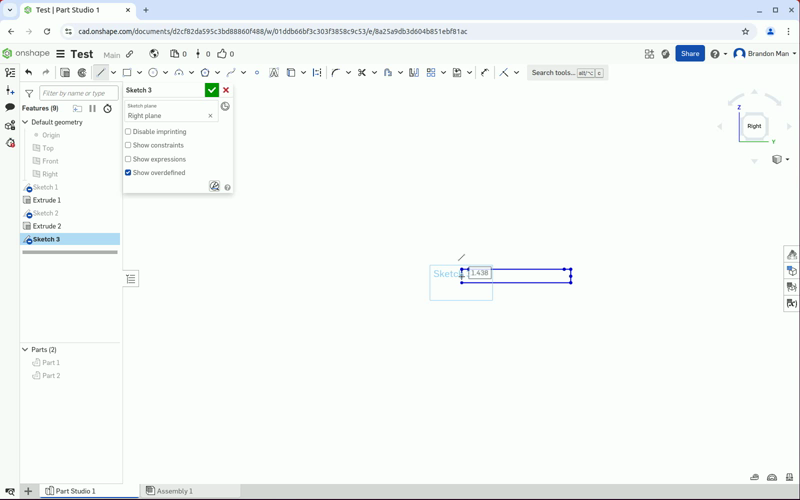
key_up(shift)
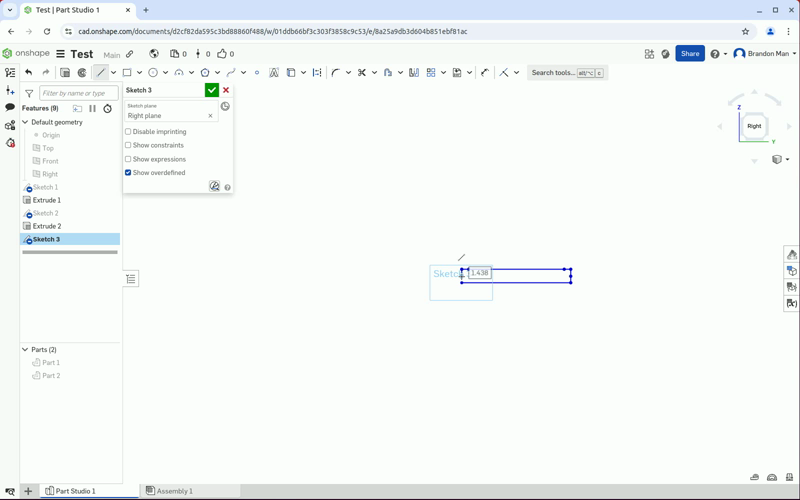
mouse_move(492, 276)
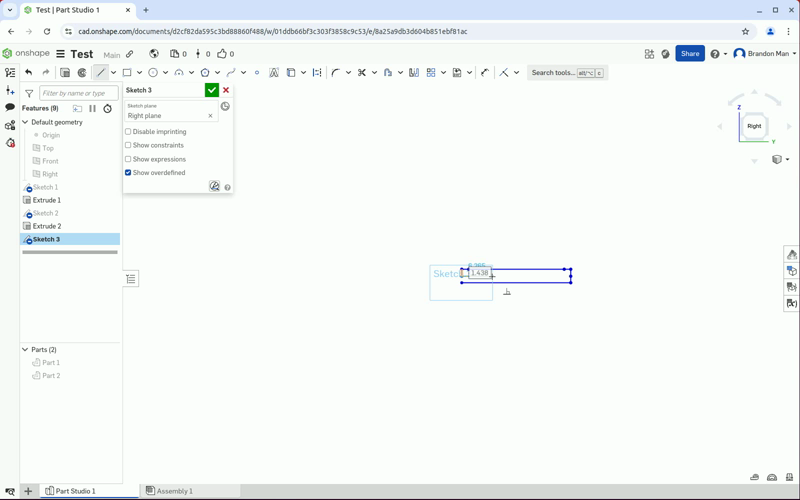
key_down(shift)
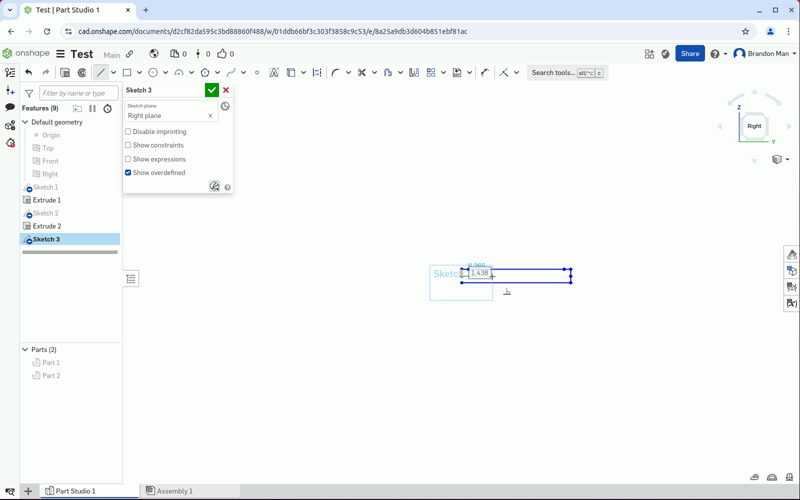
mouse_move(461, 282)
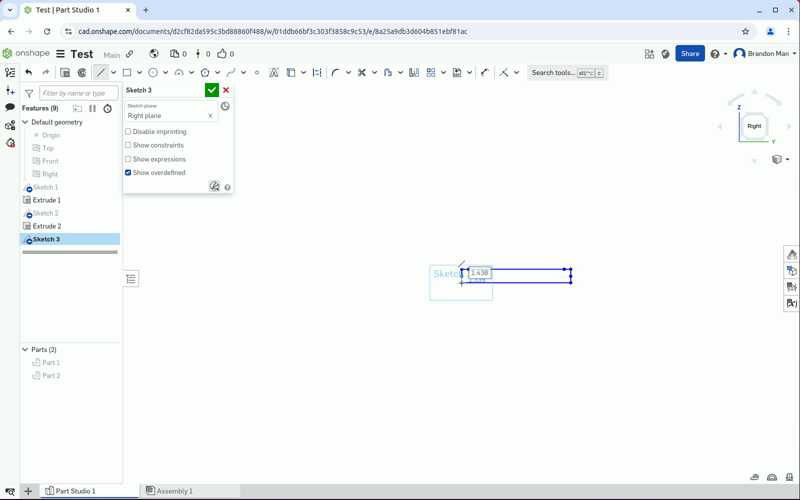
scroll(6)
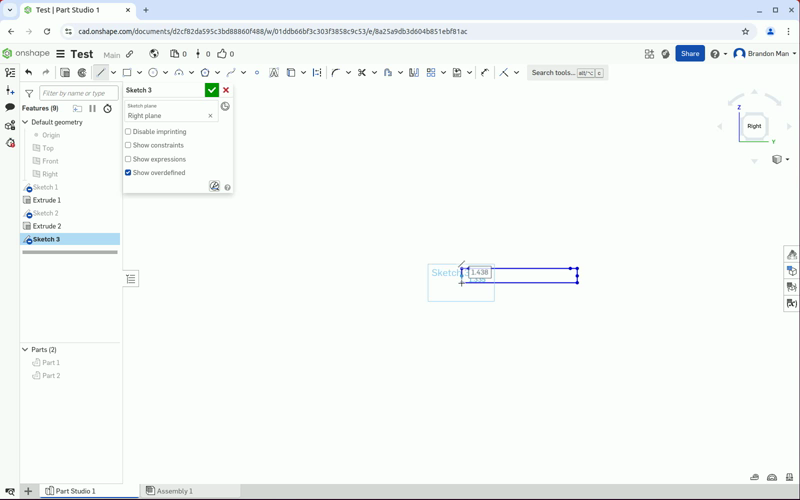
scroll(6)
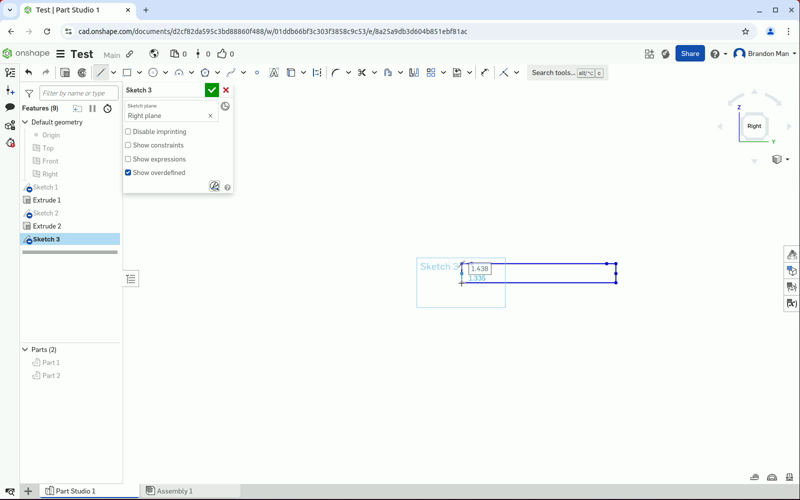
scroll(6)
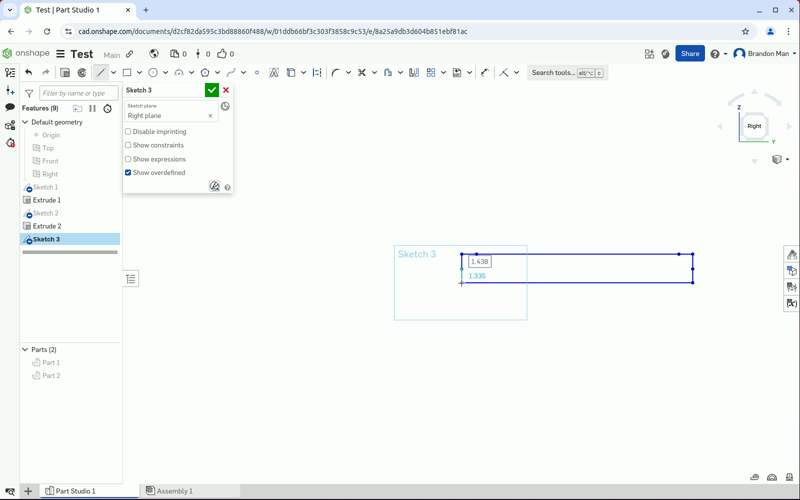
scroll(6)
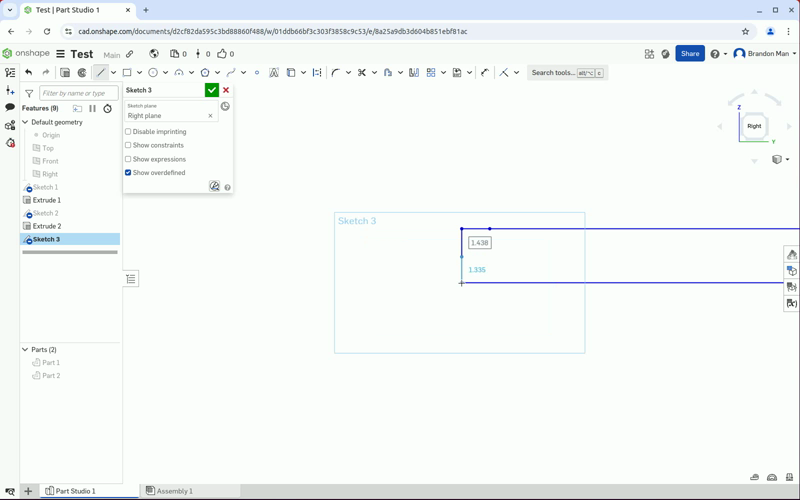
scroll(6)
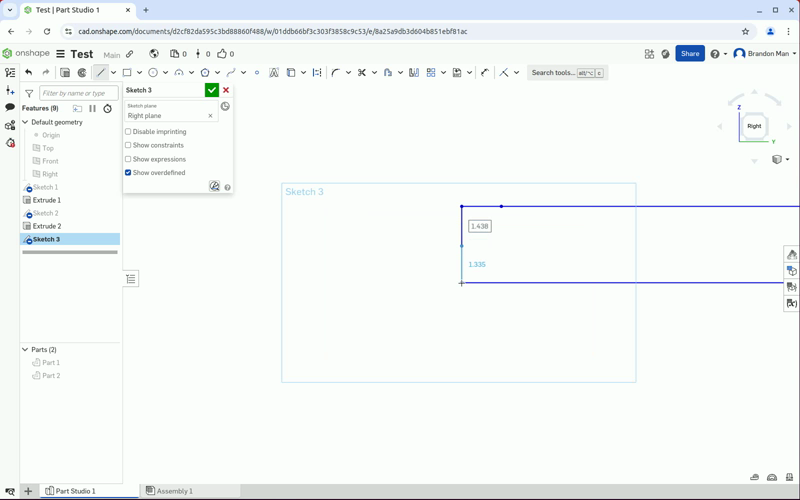
scroll(6)
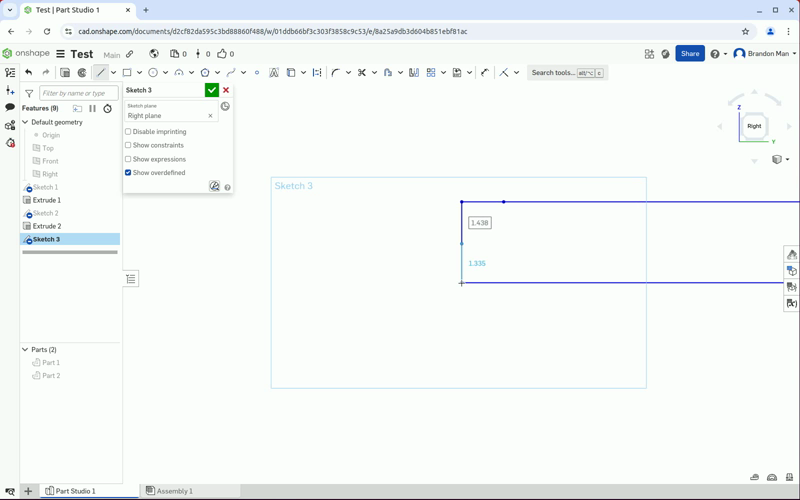
scroll(6)
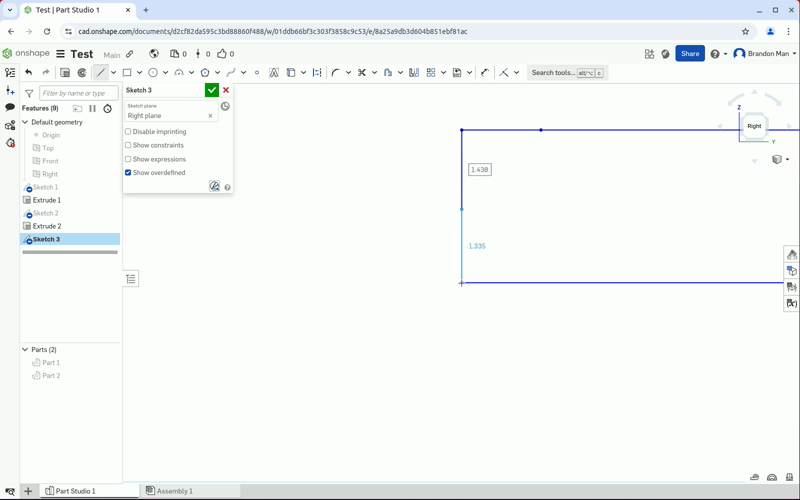
key_up(shift)
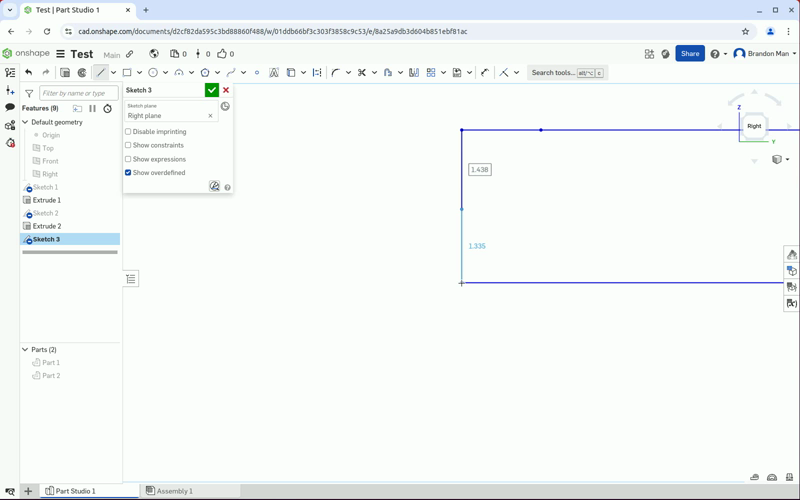
click(461, 282)
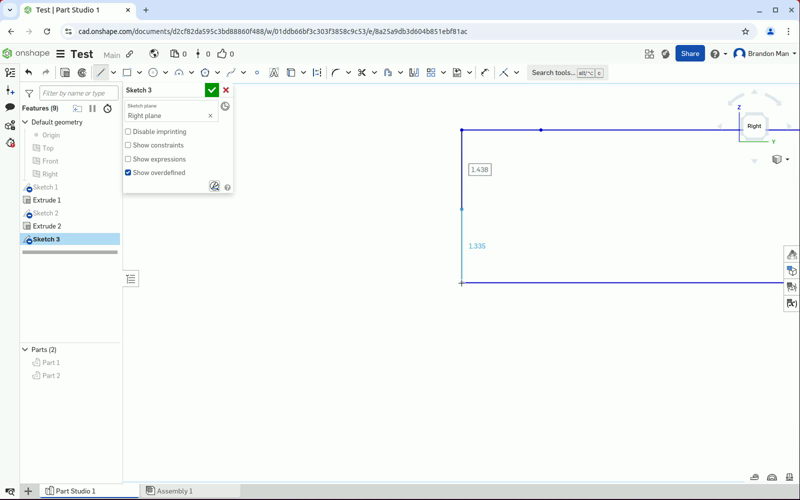
scroll(-6)
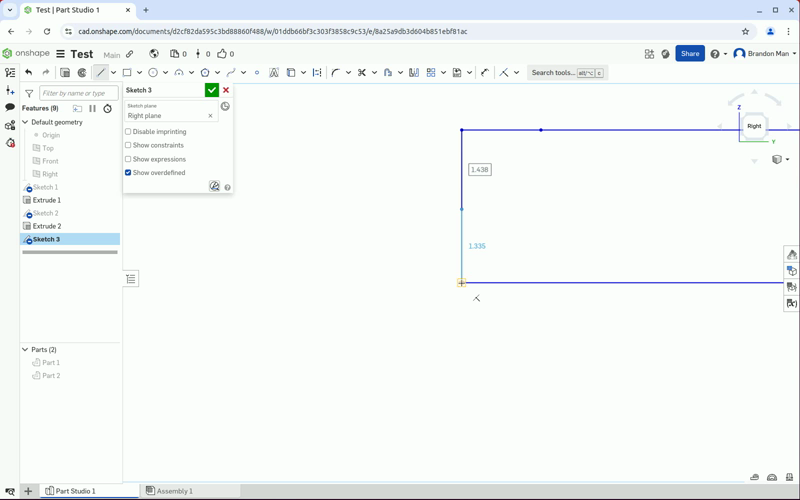
scroll(-6)
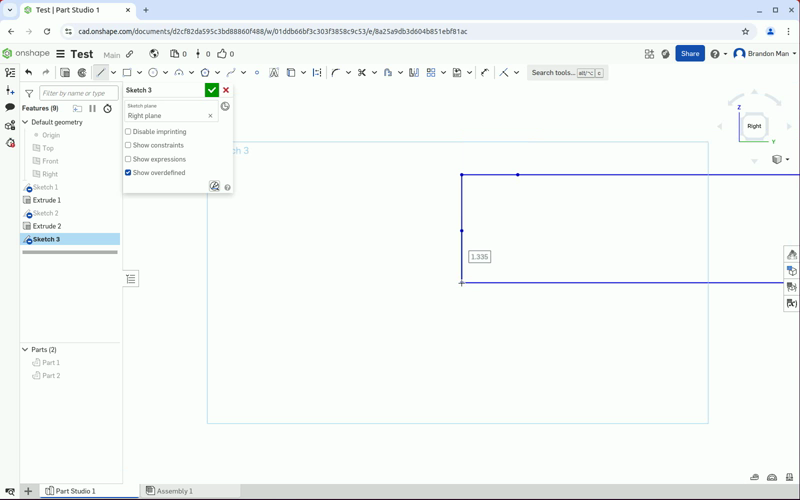
scroll(-6)
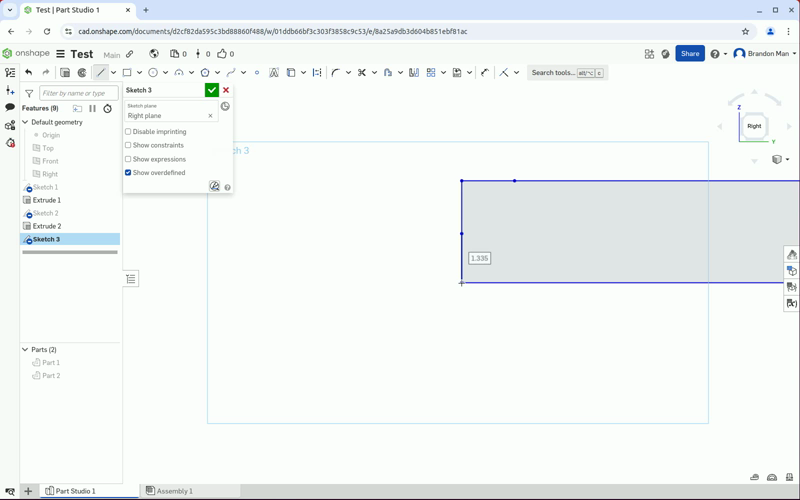
scroll(-6)
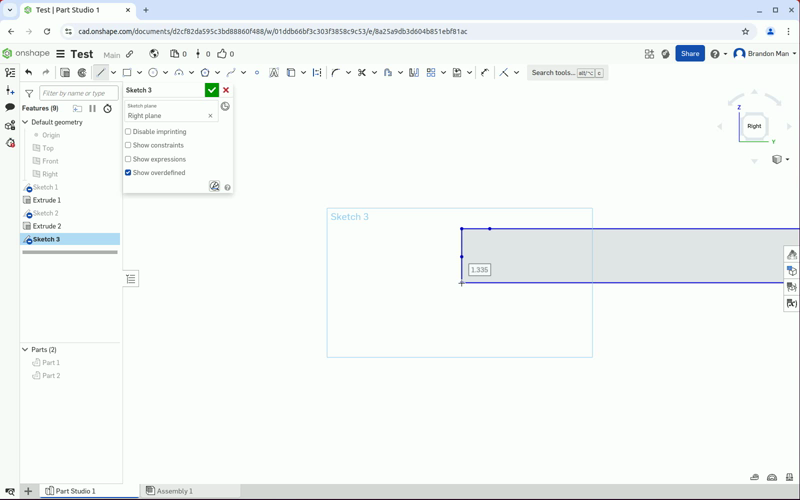
scroll(-6)
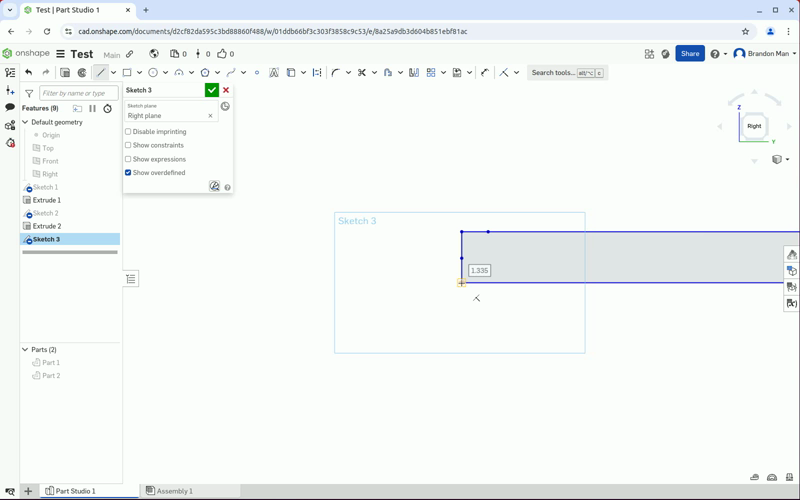
scroll(-6)
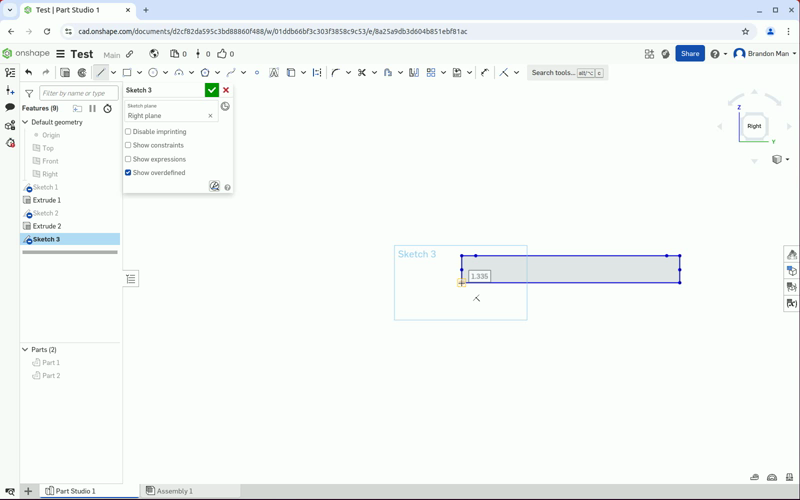
scroll(-6)
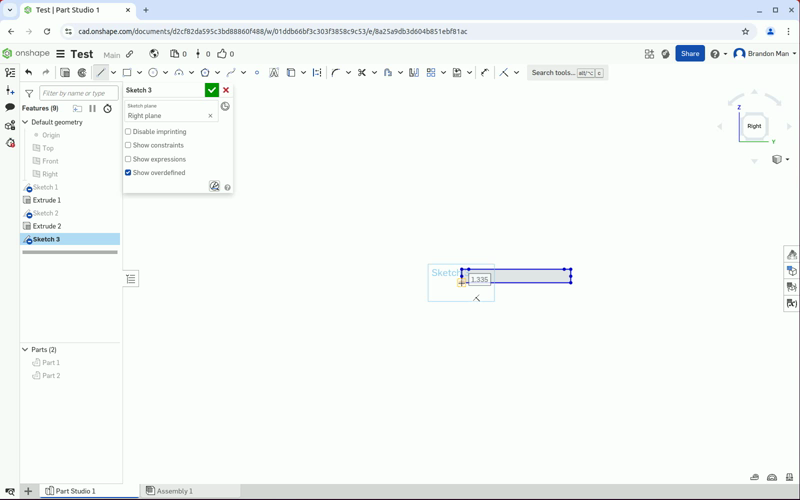
key(esc)
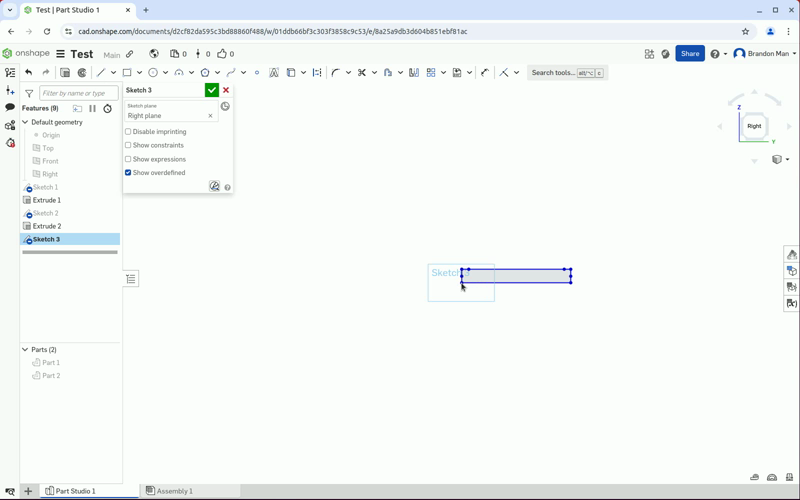
mouse_move(480, 278)
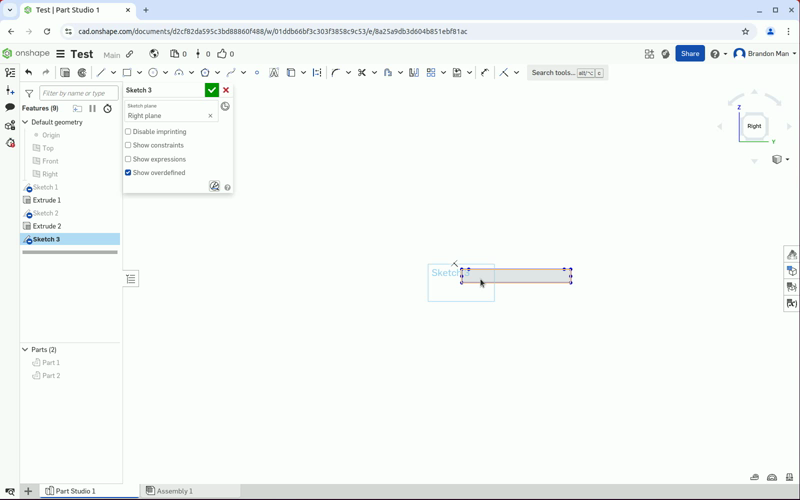
scroll(6)
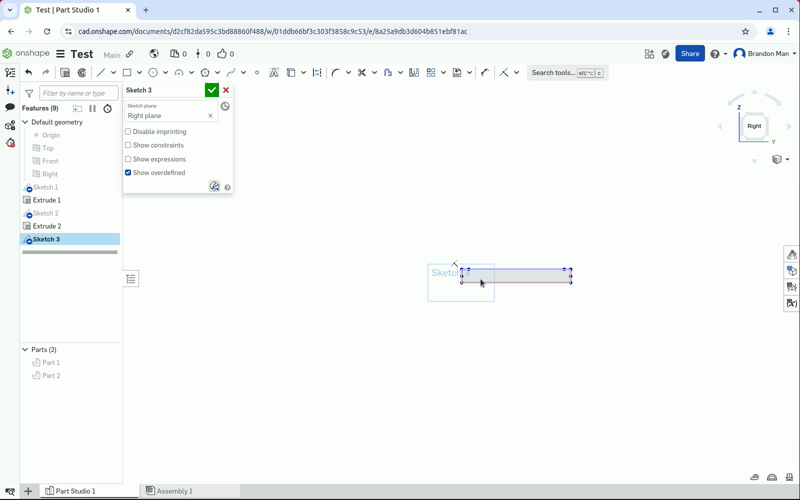
scroll(6)
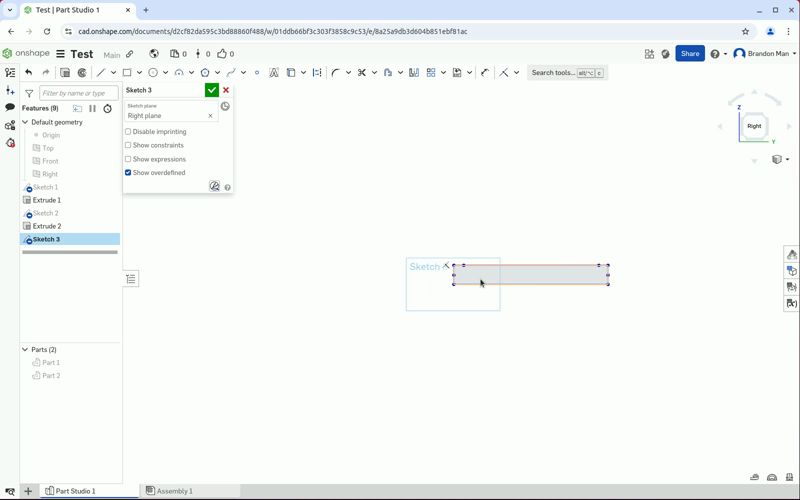
scroll(6)
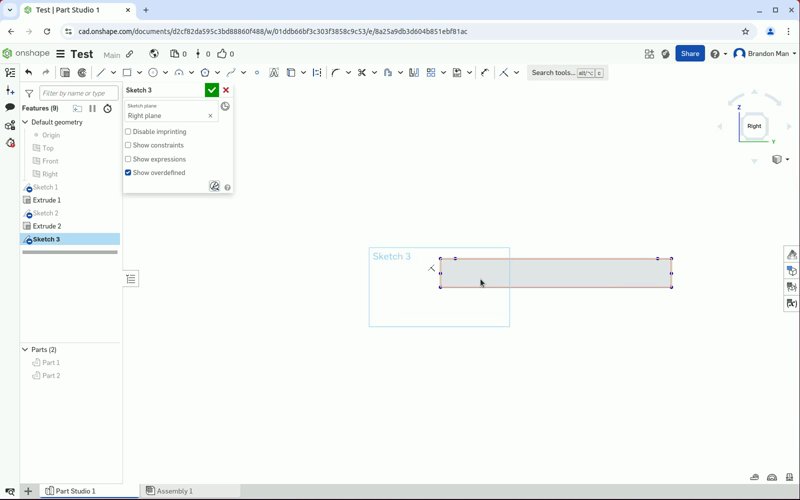
scroll(6)
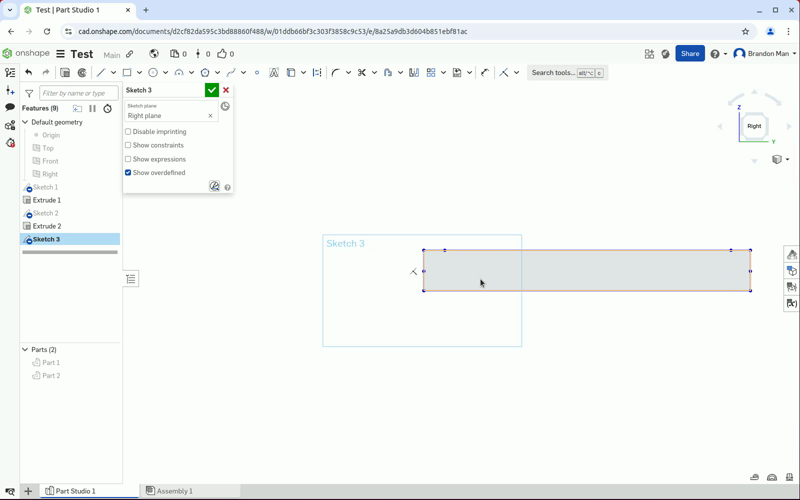
scroll(6)
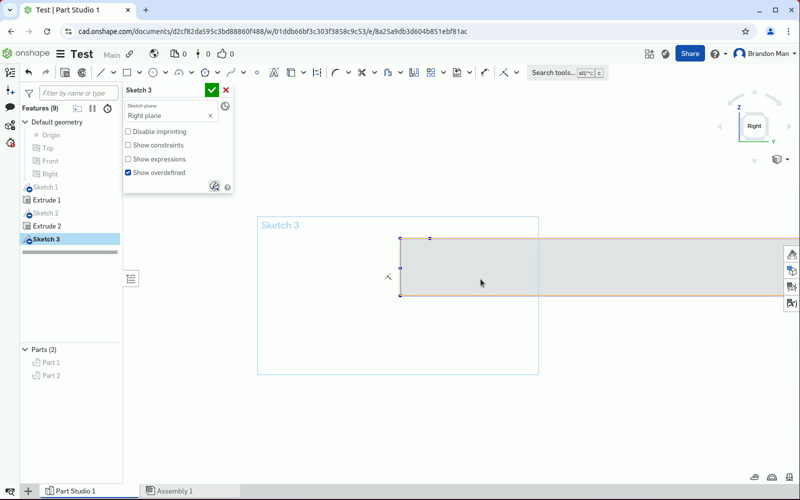
scroll(6)
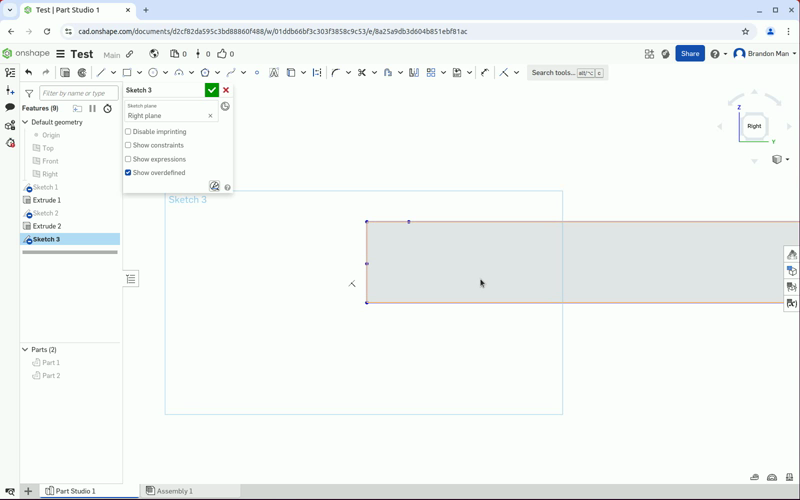
scroll(6)
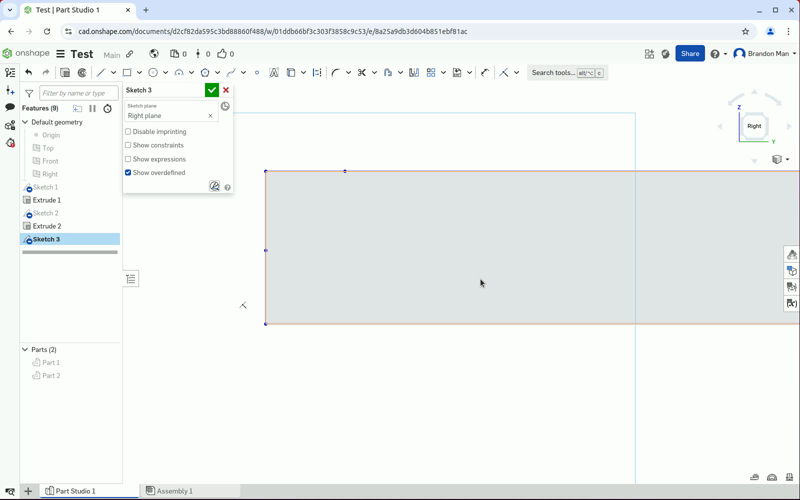
click(480, 278)
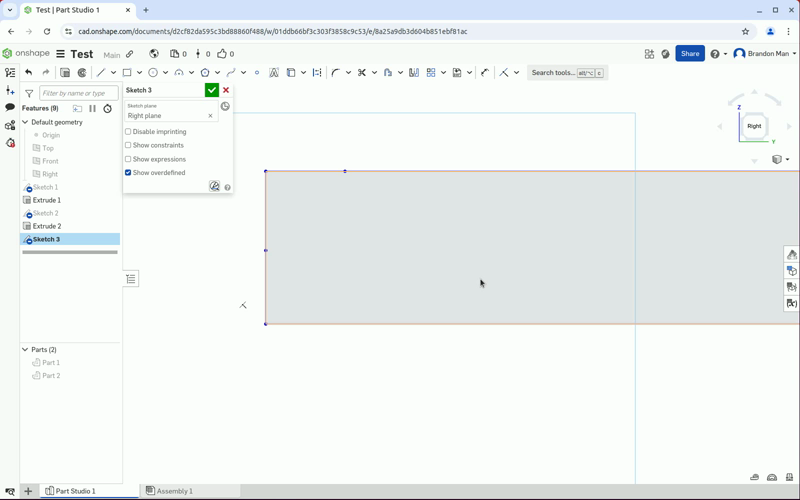
scroll(-6)
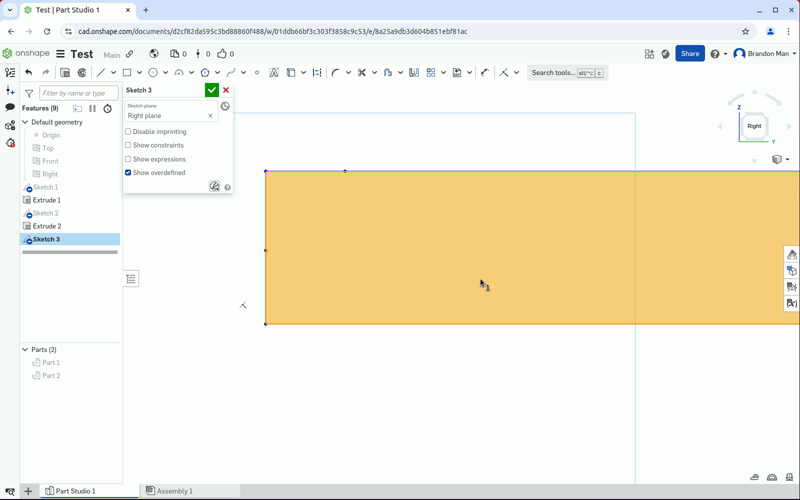
scroll(-6)
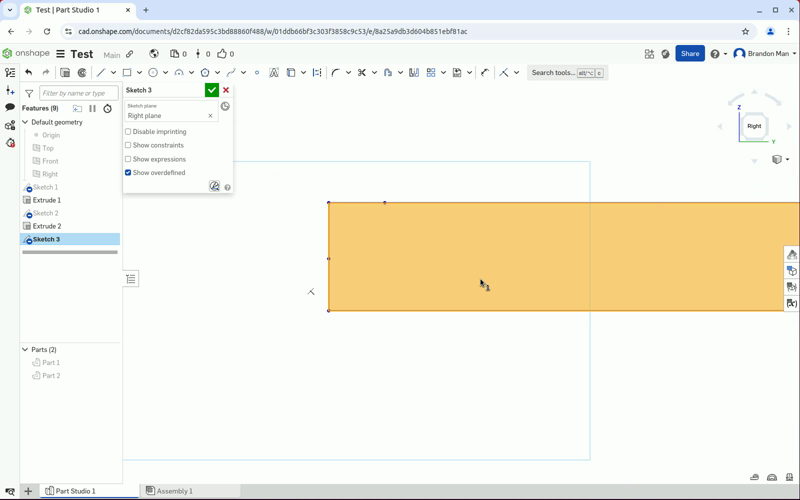
scroll(-6)
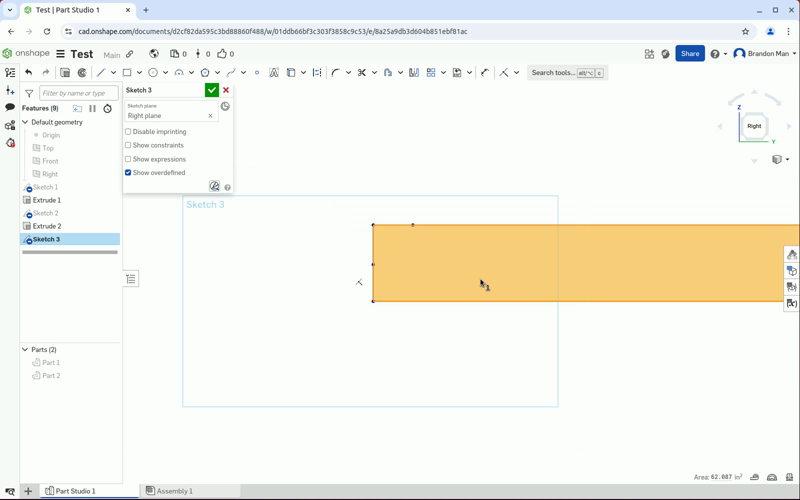
scroll(-6)
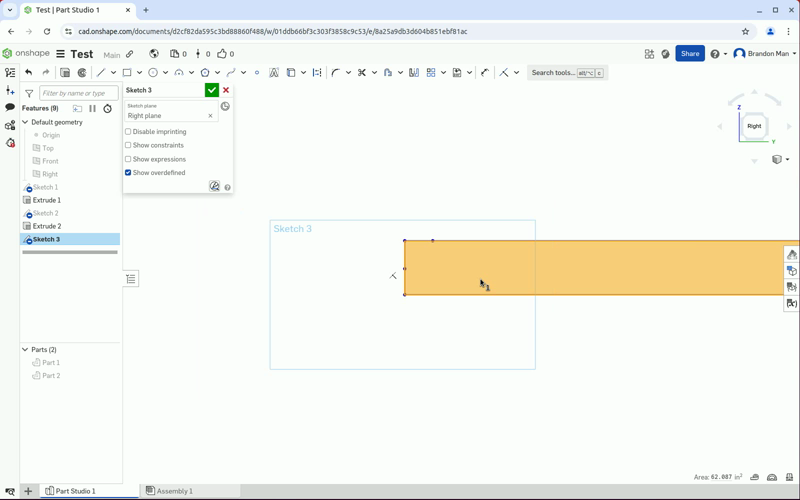
scroll(-6)
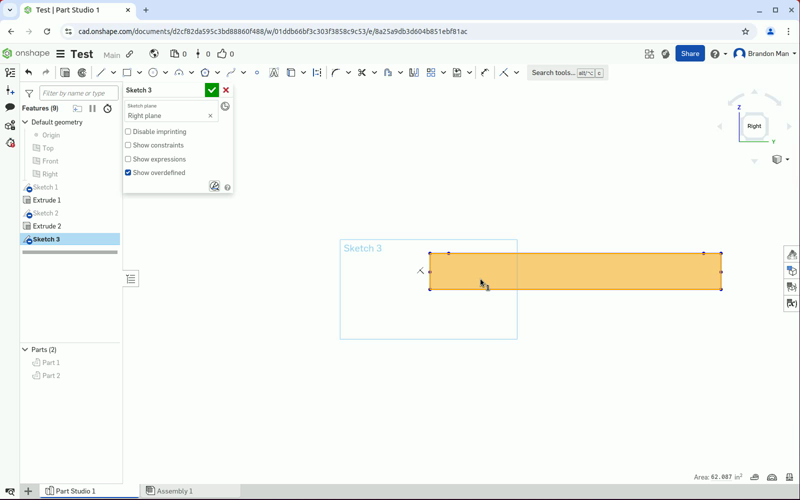
scroll(-6)
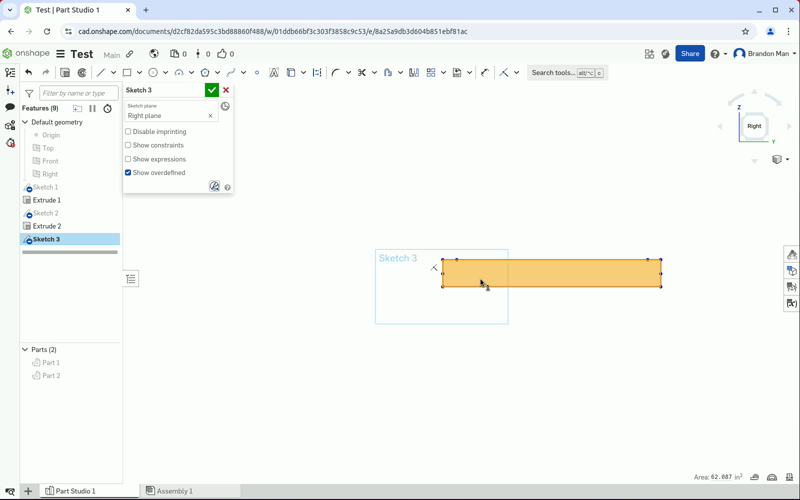
scroll(-6)
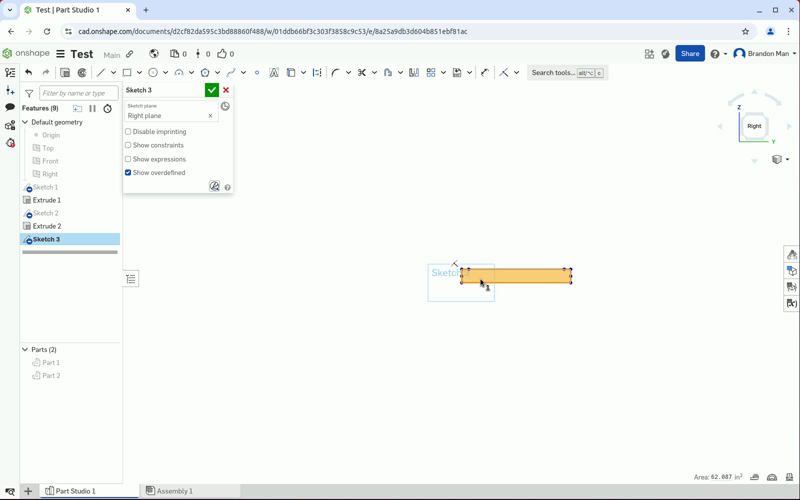
mouse_move(73, 352)
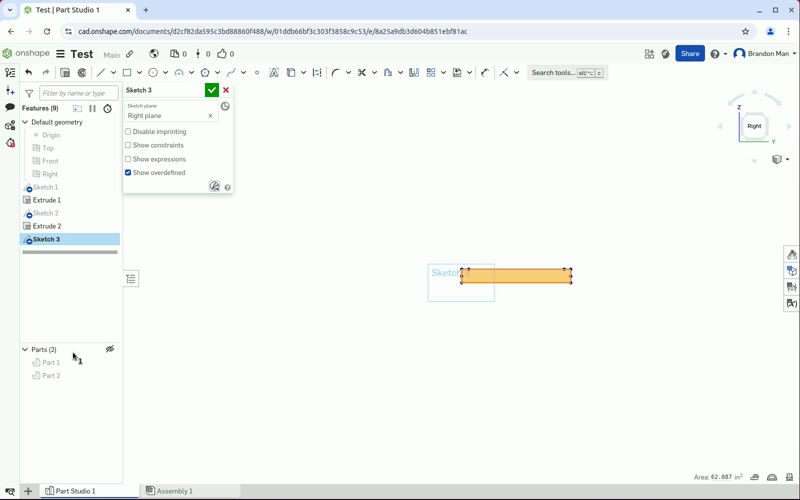
key(shift+y)
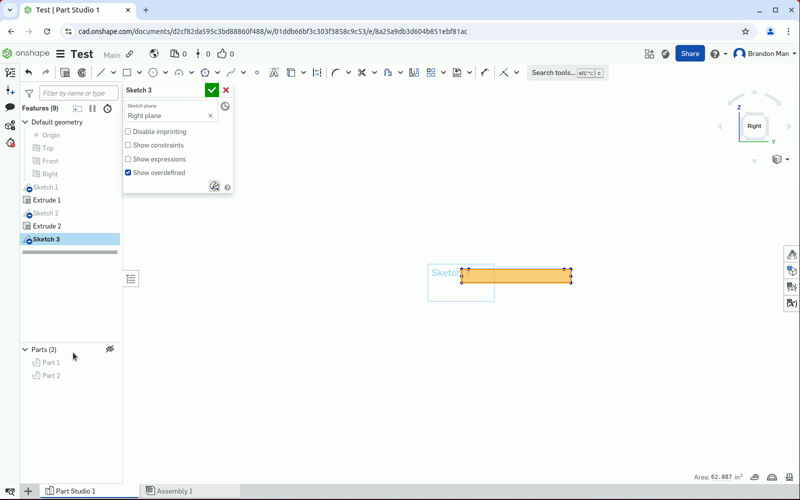
key(shift+e)
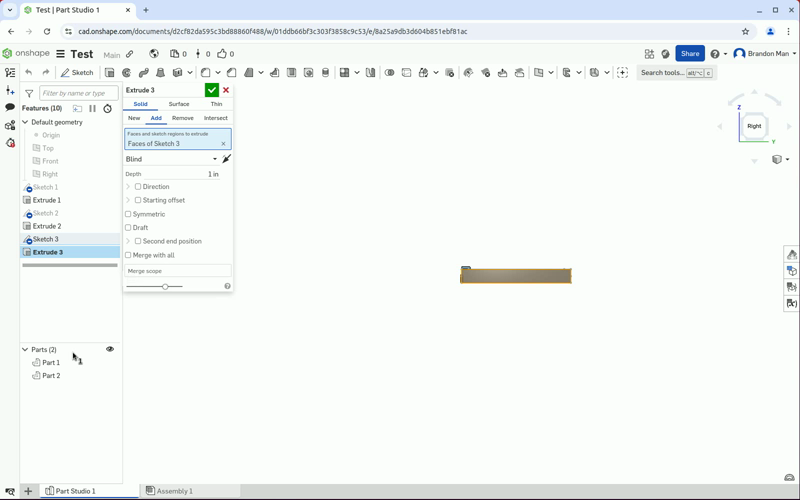
mouse_move(143, 106)
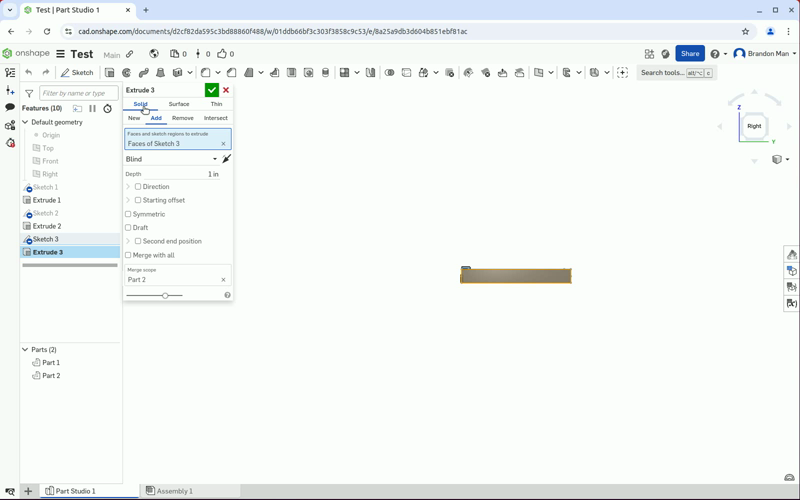
click(143, 106)
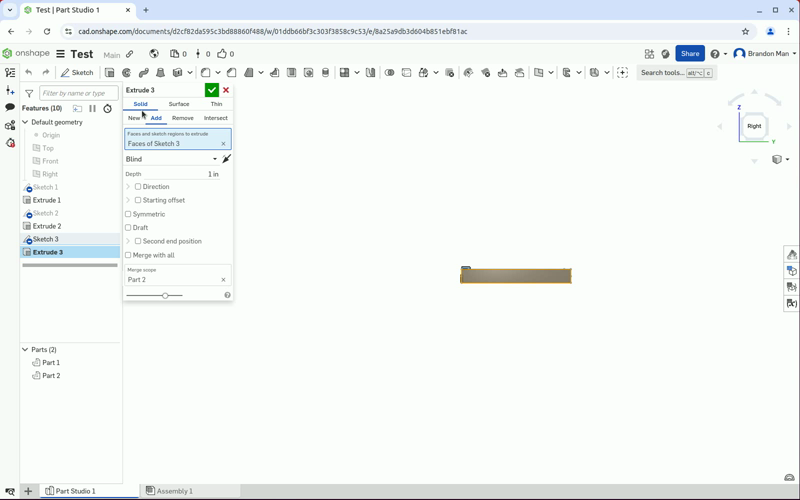
mouse_move(137, 120)
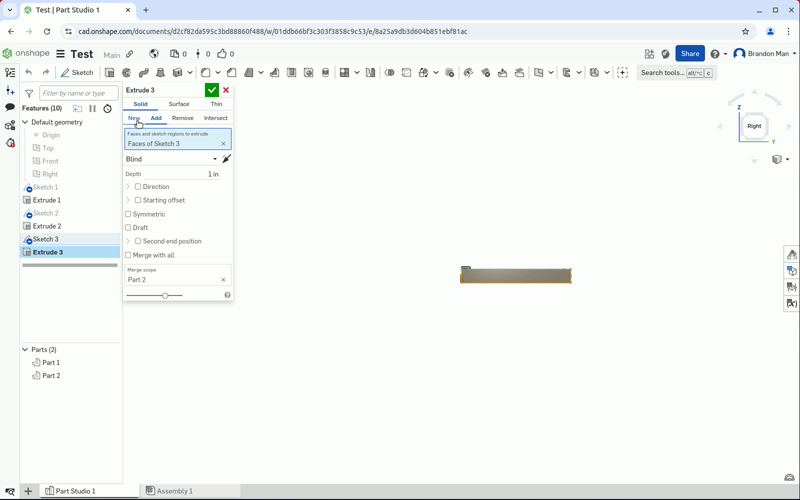
click(137, 120)
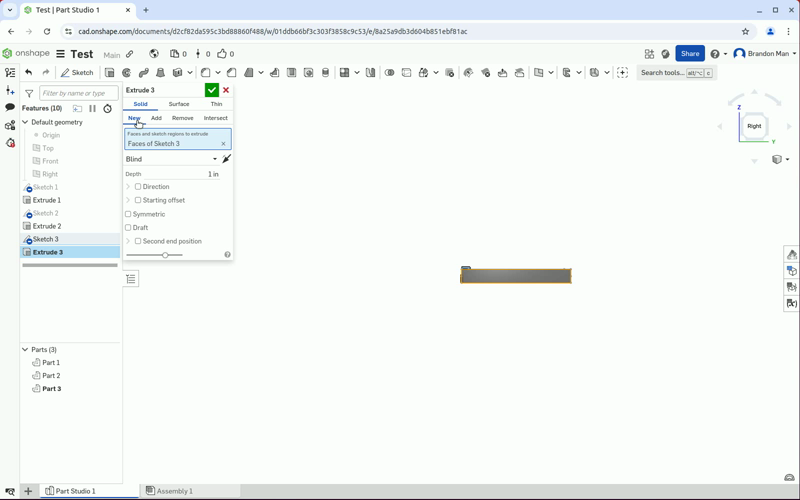
key(tab, 4)
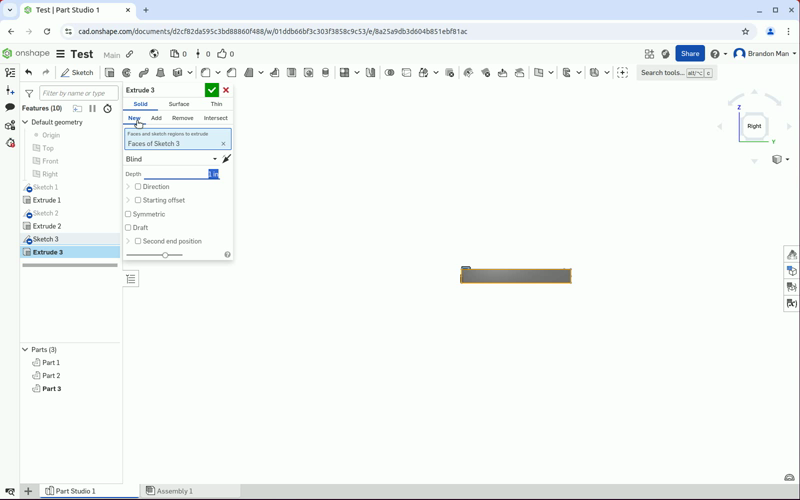
text(0.241)
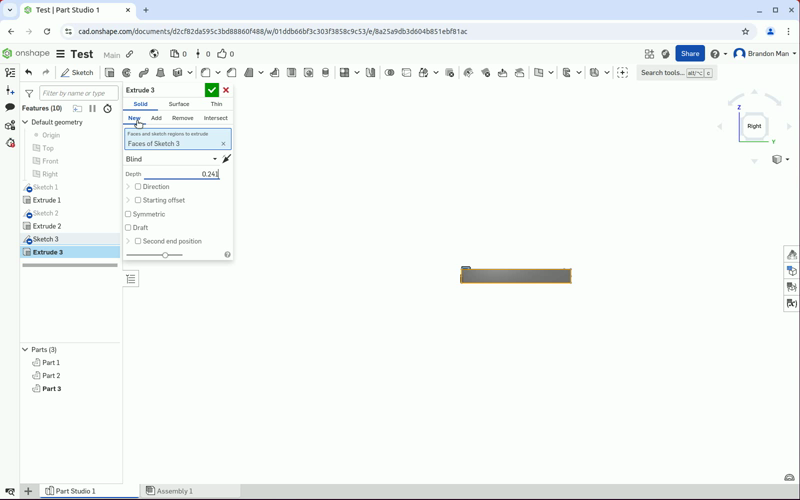
key(enter)
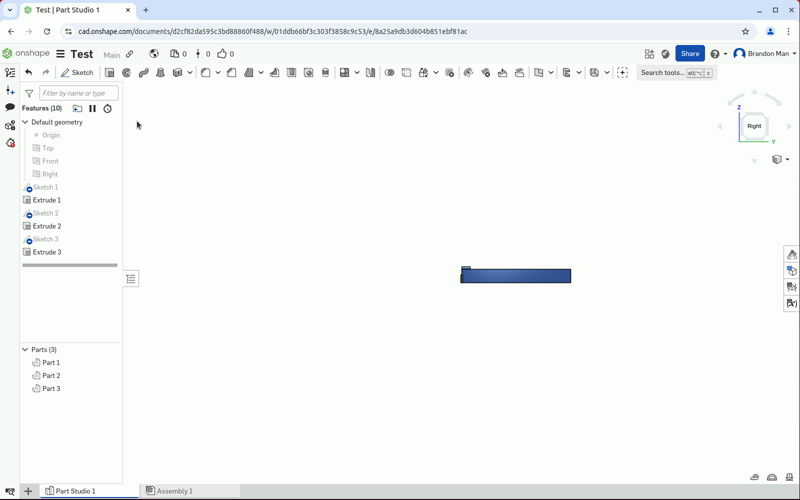
key(shift+h)
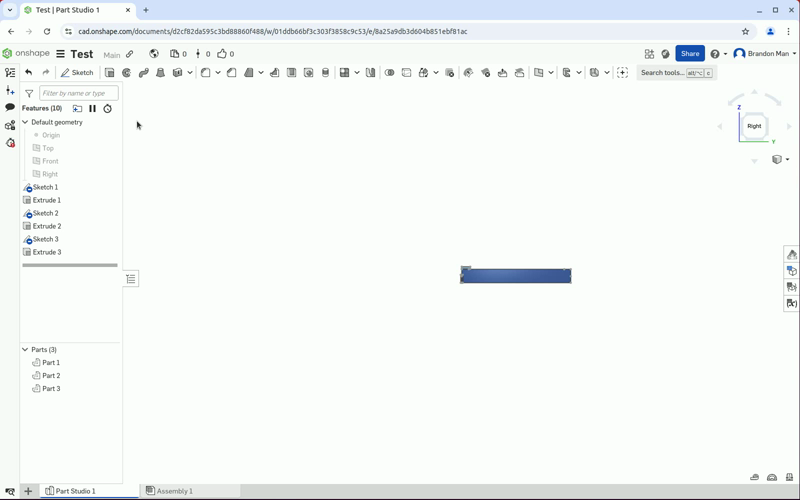
key(shift+h)
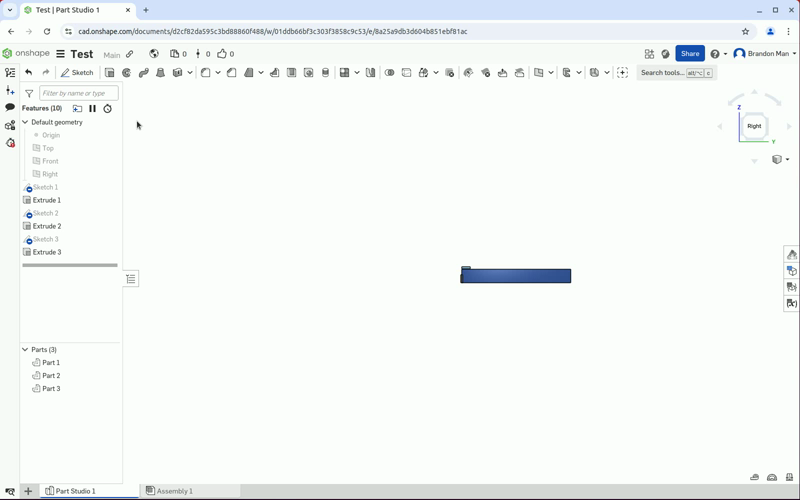
mouse_move(73, 189)
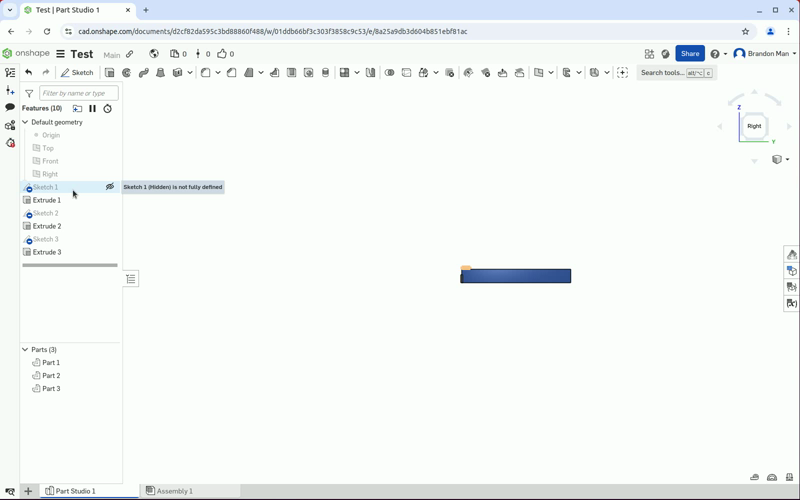
click(73, 189)
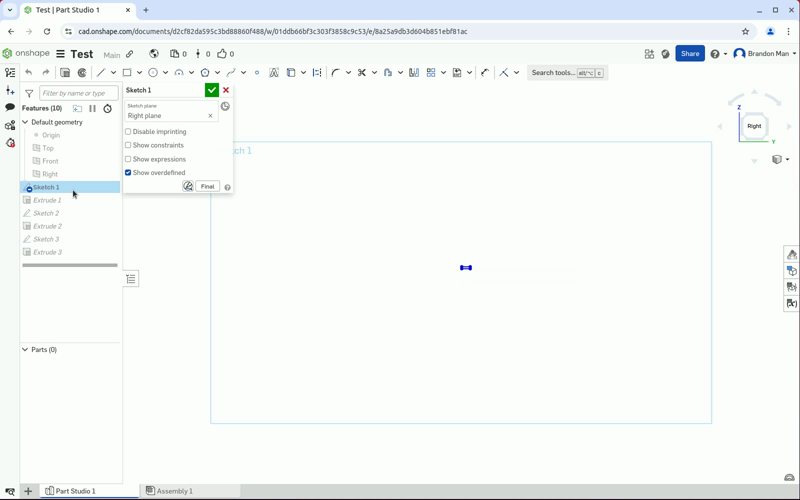
mouse_move(229, 92)
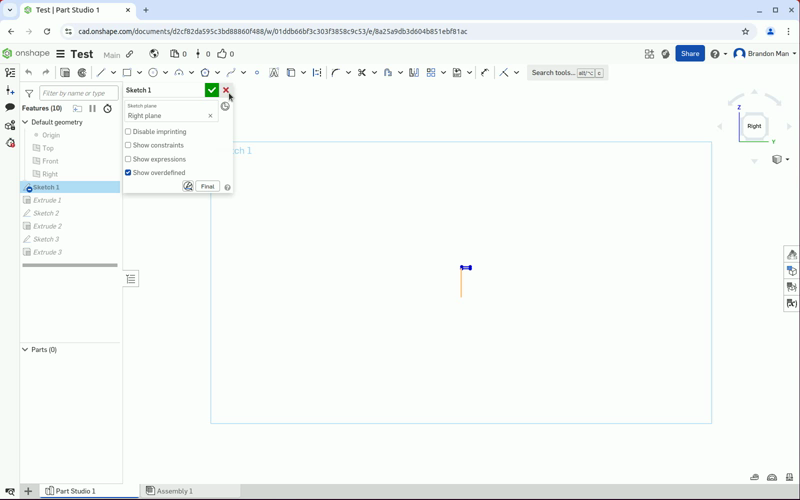
click(229, 92)
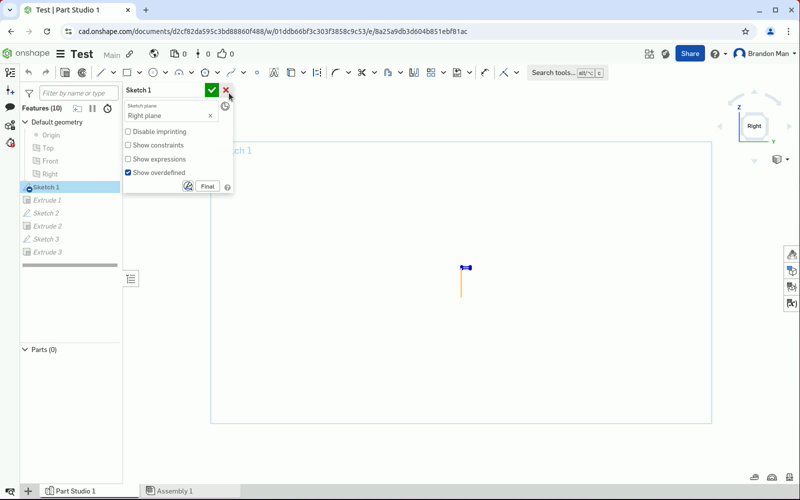
key(shift+s)
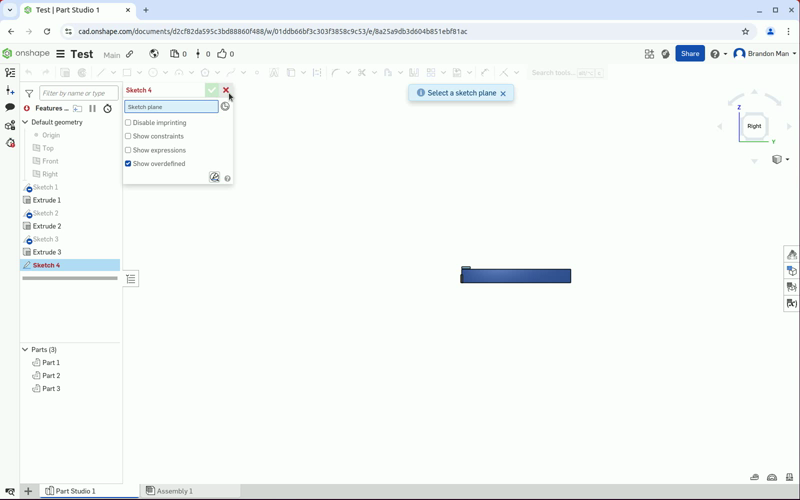
mouse_move(73, 176)
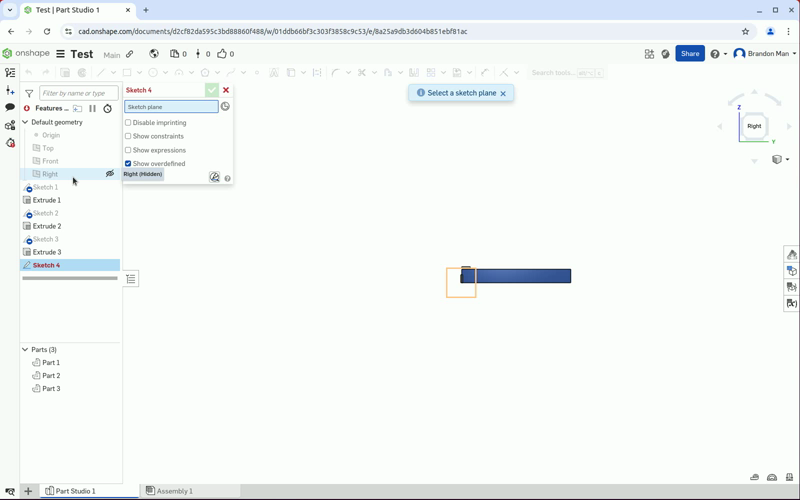
click(73, 176)
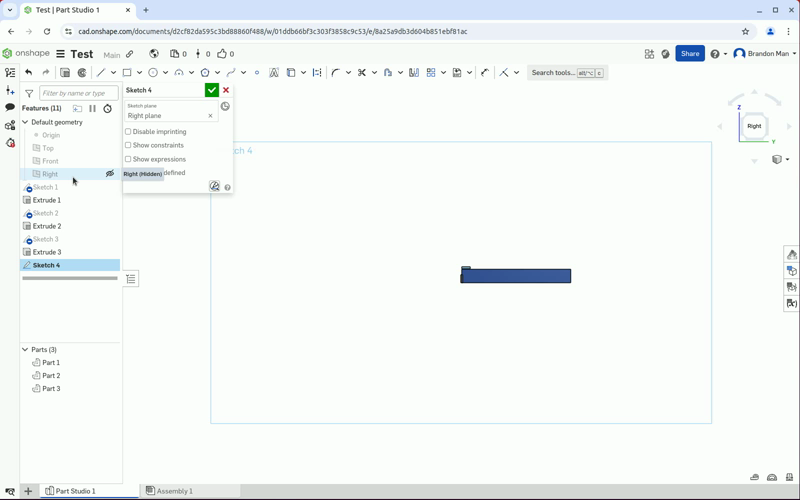
mouse_move(73, 352)
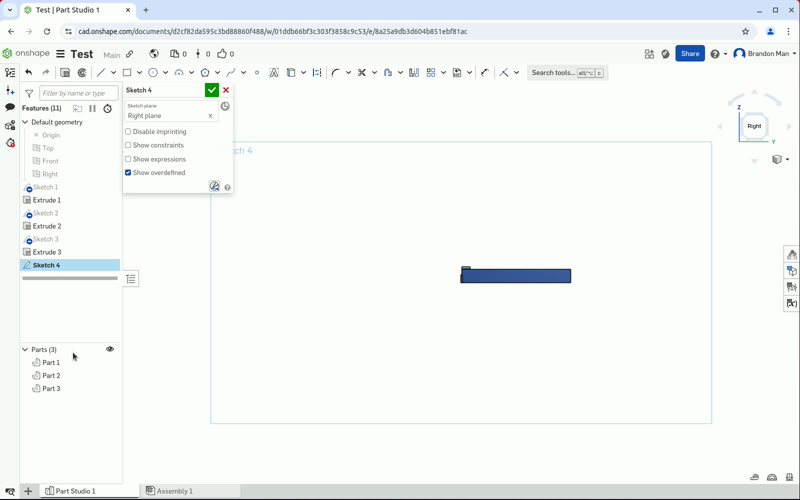
key(y)
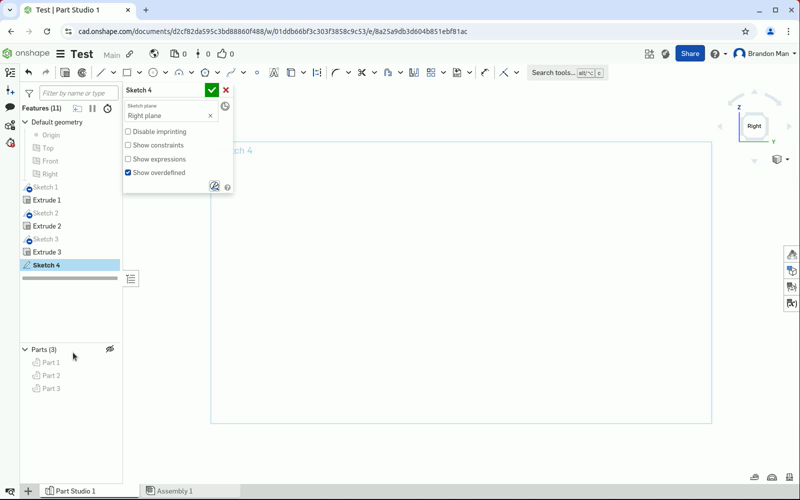
key(l)
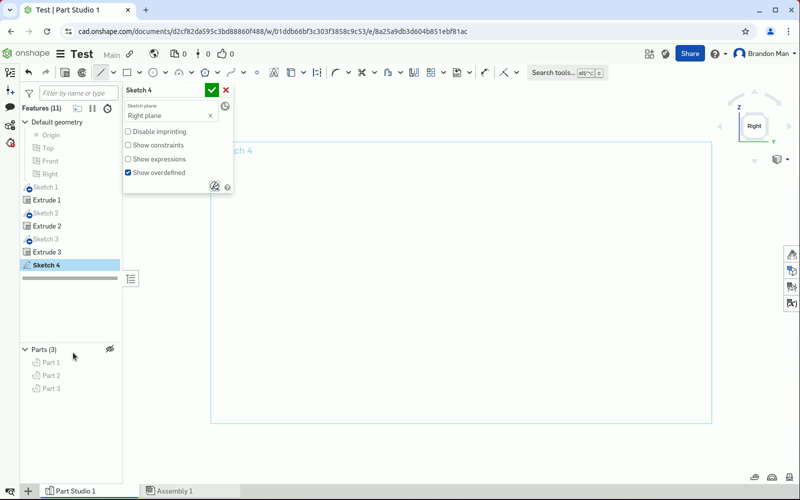
key_down(shift)
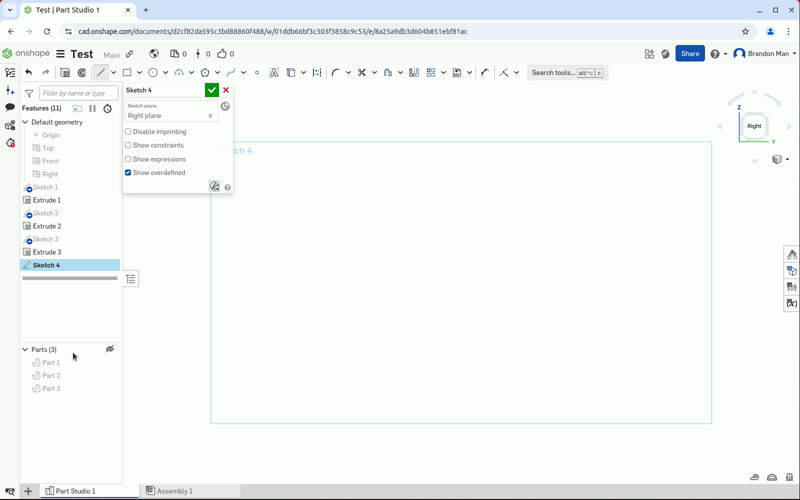
mouse_move(572, 275)
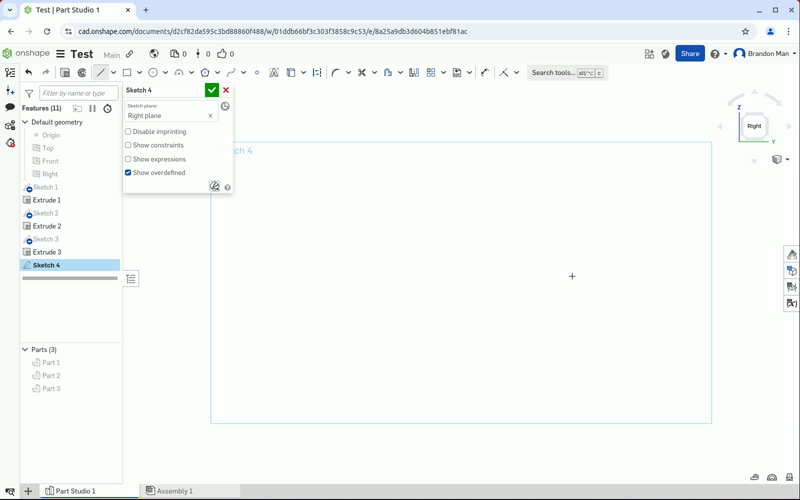
click(572, 275)
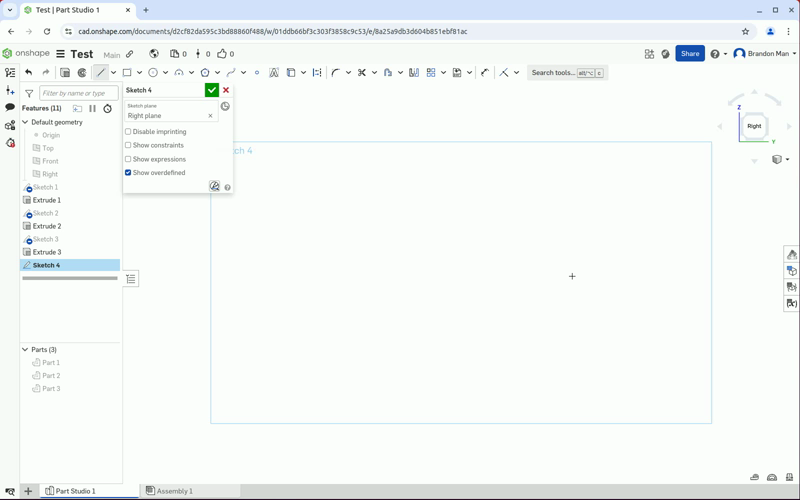
key_up(shift)
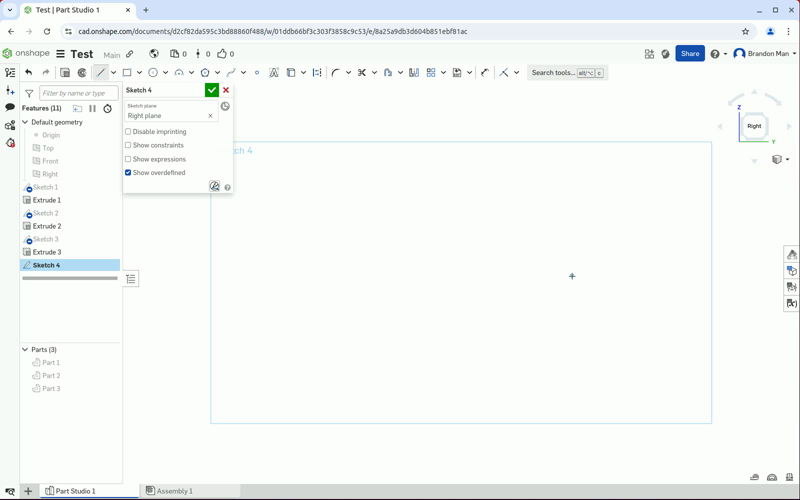
key_down(shift)
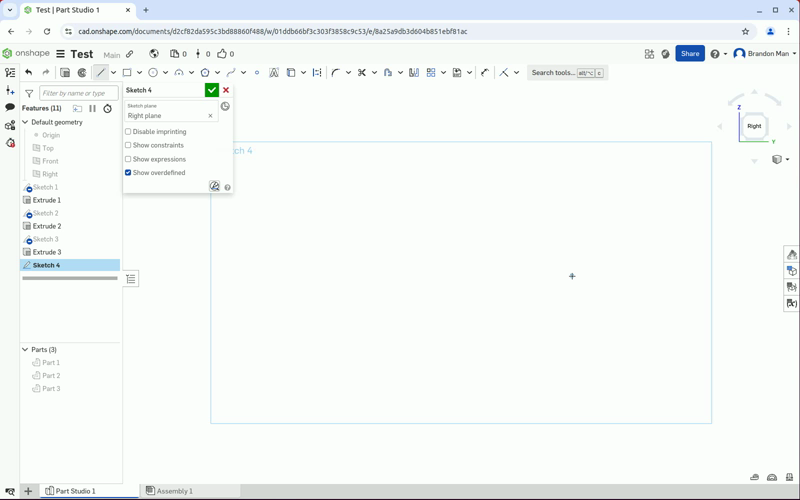
mouse_move(589, 275)
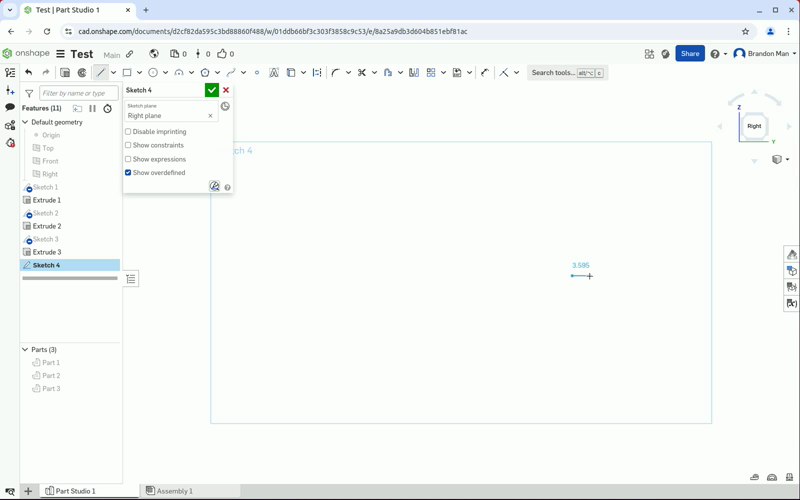
mouse_move(574, 275)
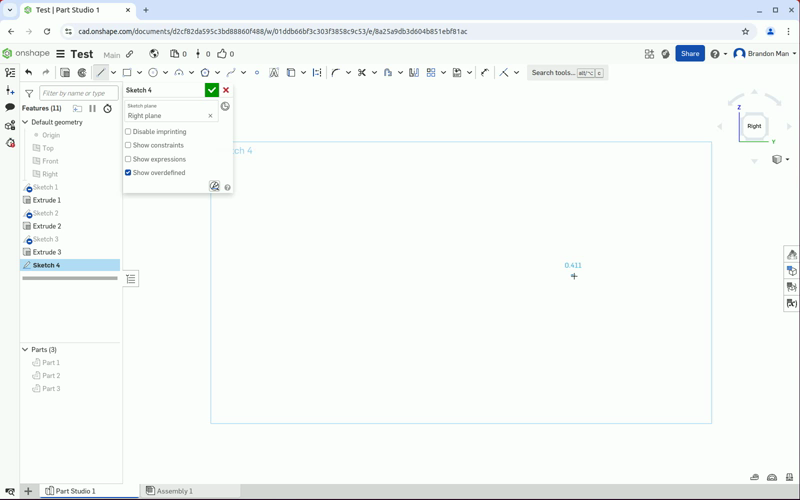
scroll(6)
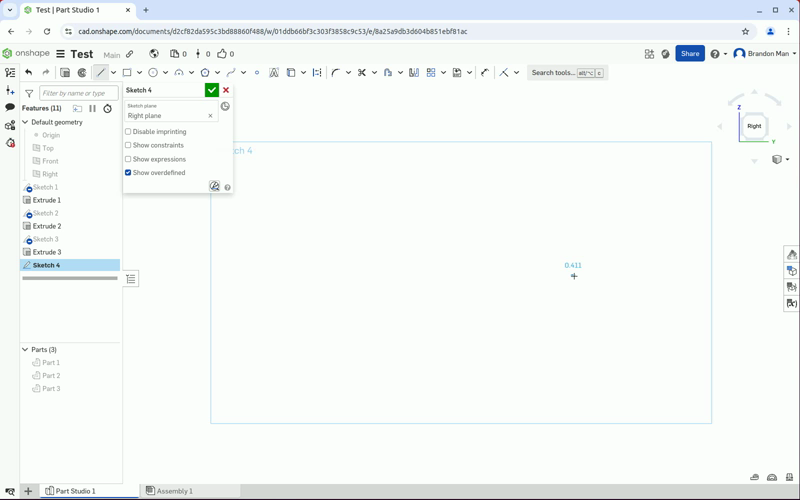
scroll(6)
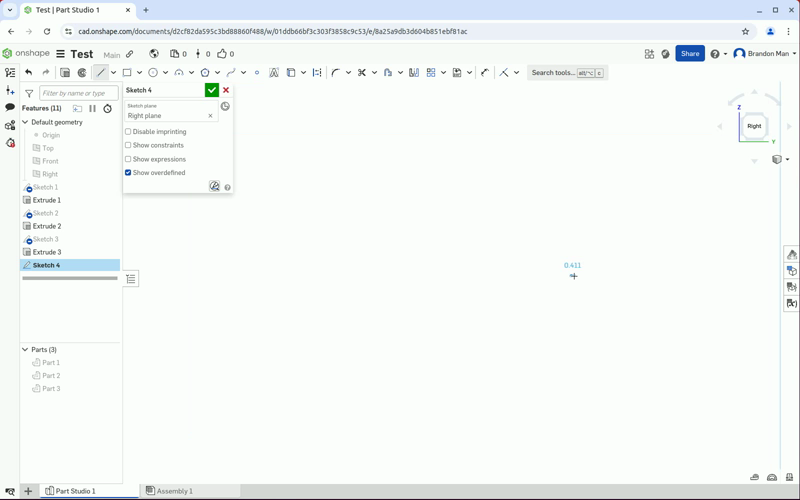
scroll(6)
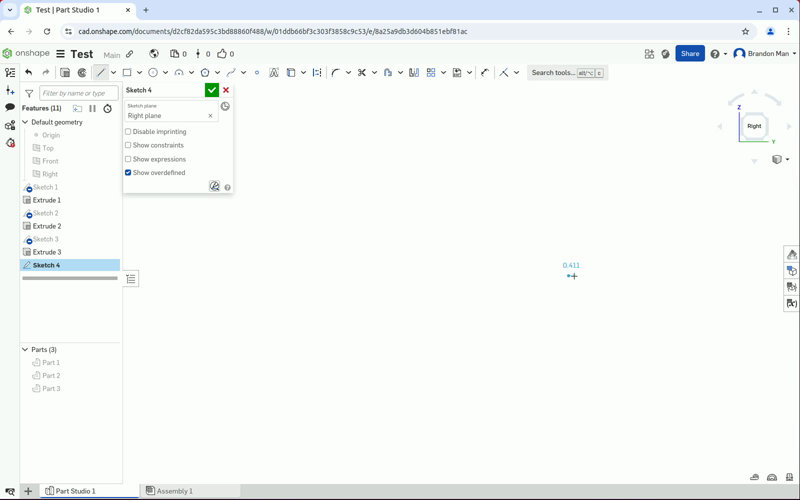
scroll(6)
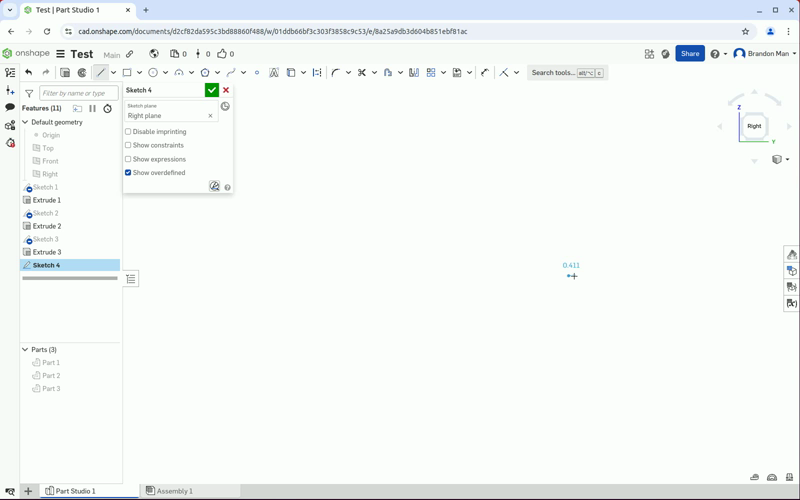
scroll(6)
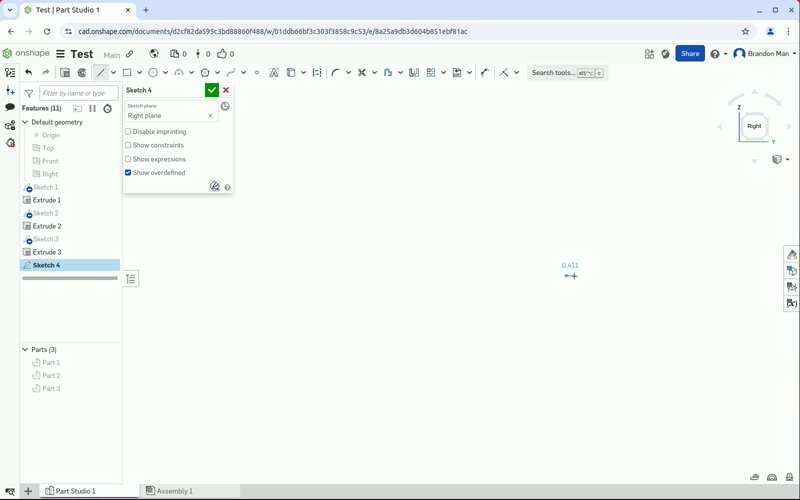
scroll(6)
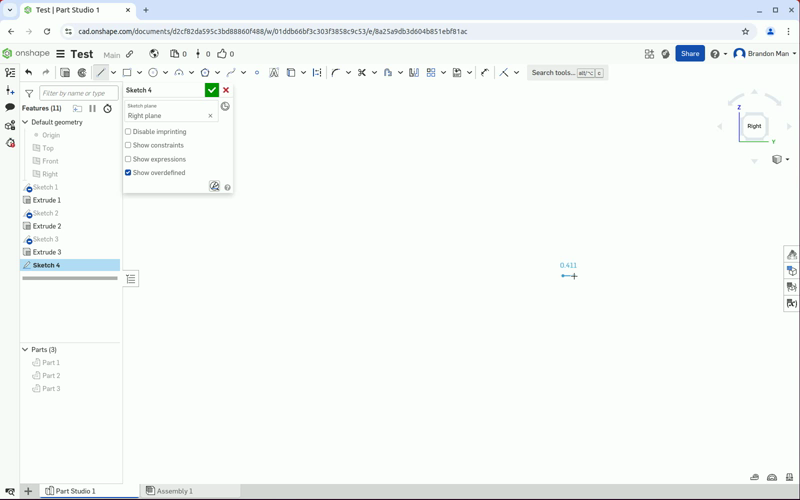
scroll(6)
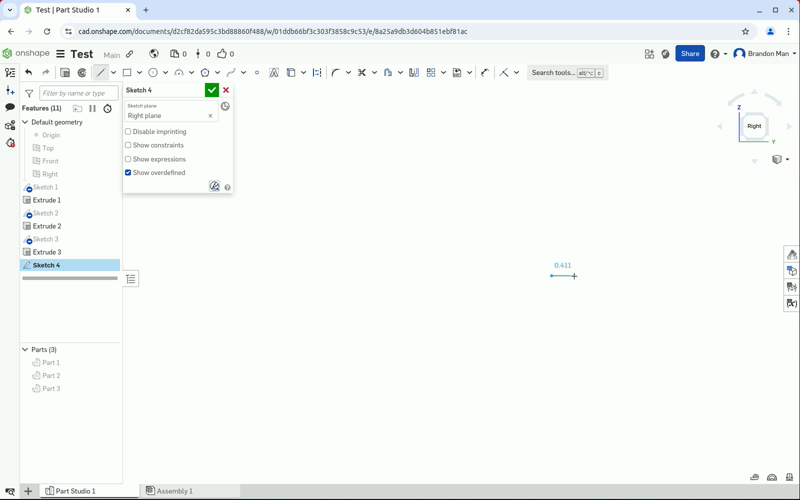
click(574, 275)
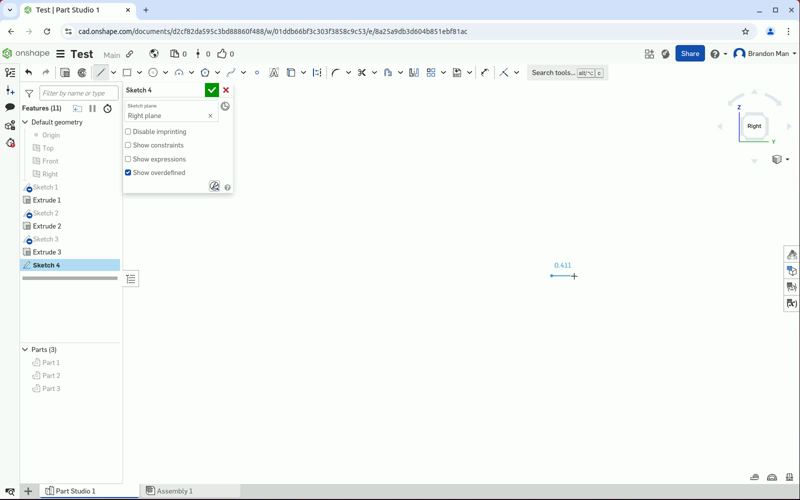
scroll(-6)
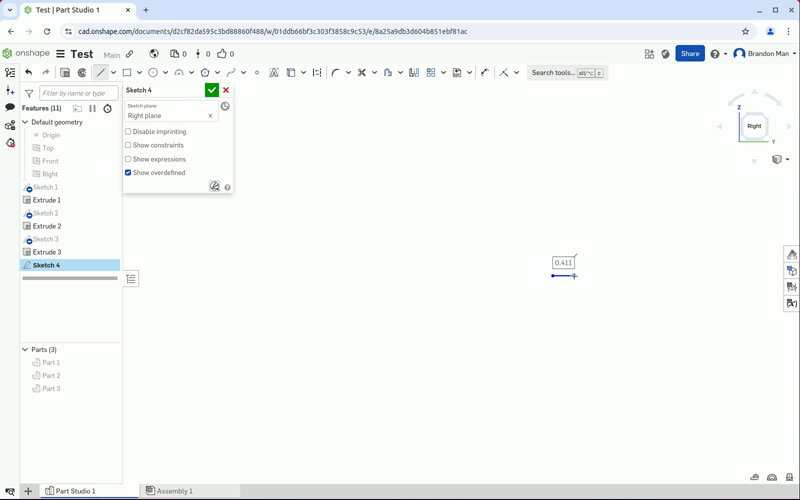
scroll(-6)
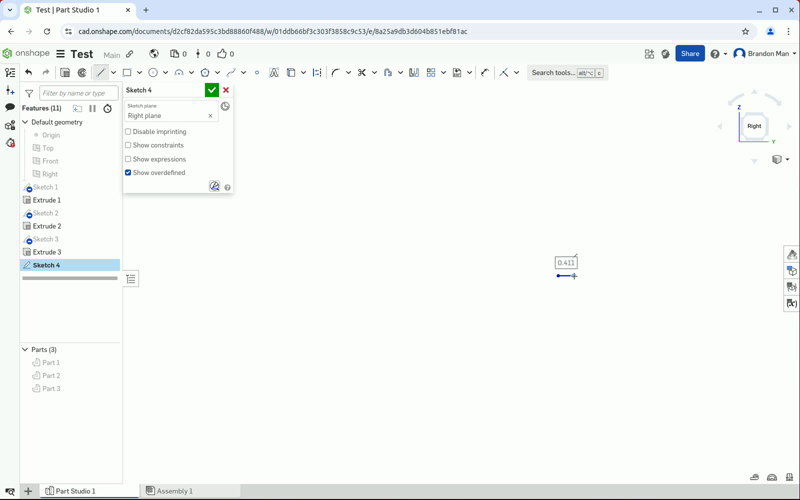
scroll(-6)
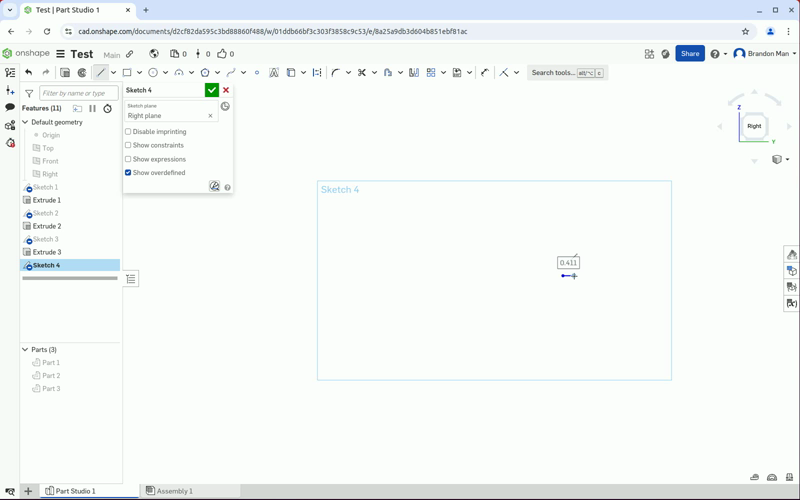
scroll(-6)
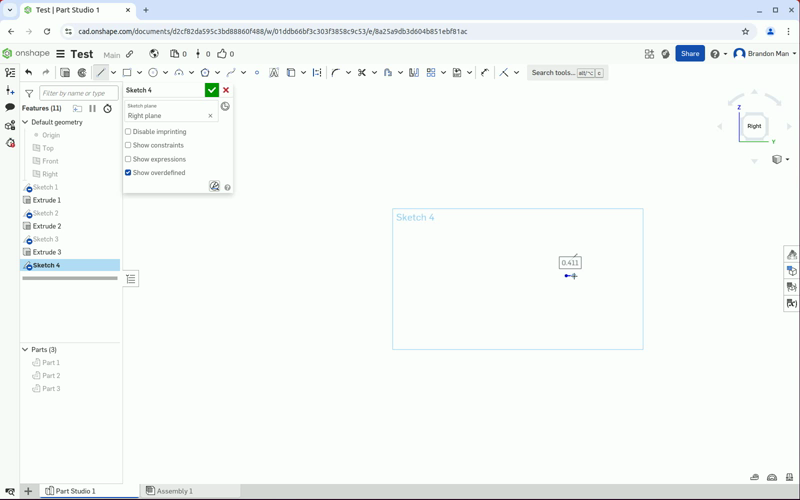
scroll(-6)
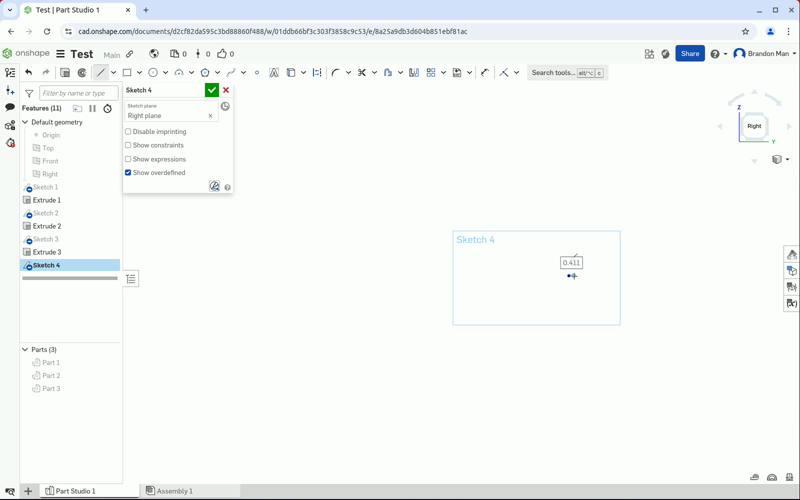
scroll(-6)
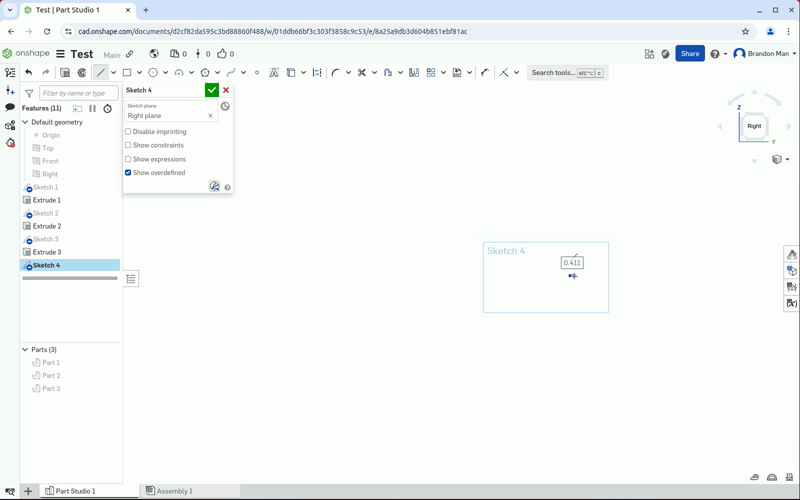
scroll(-6)
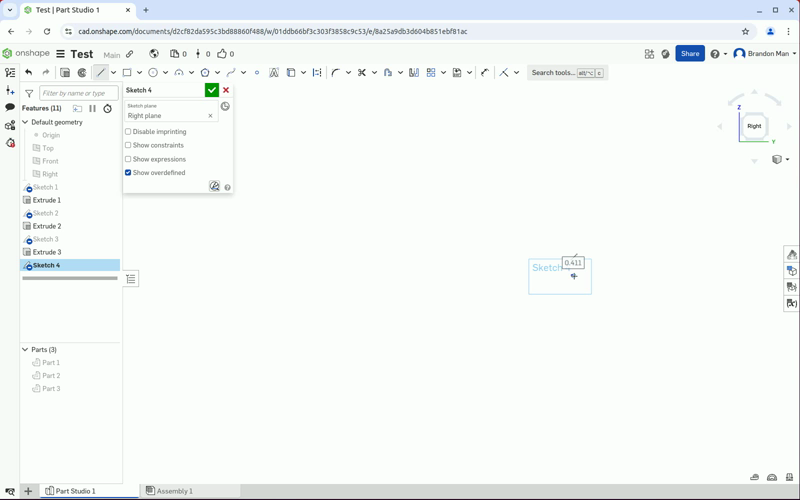
key_up(shift)
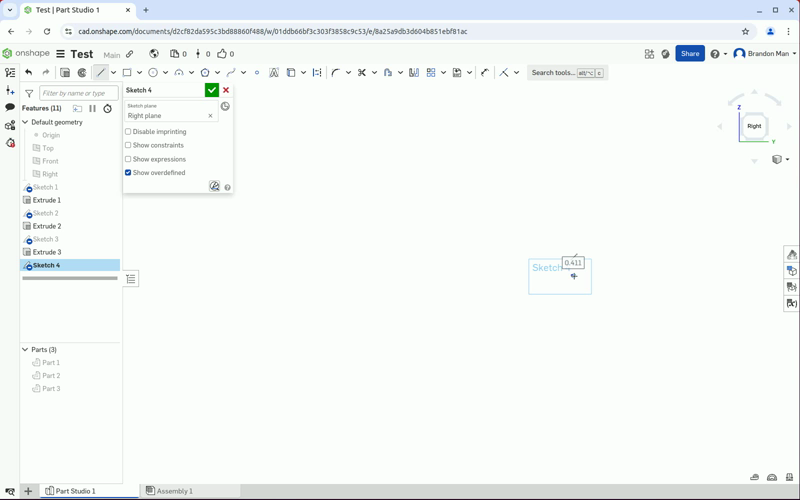
key_down(shift)
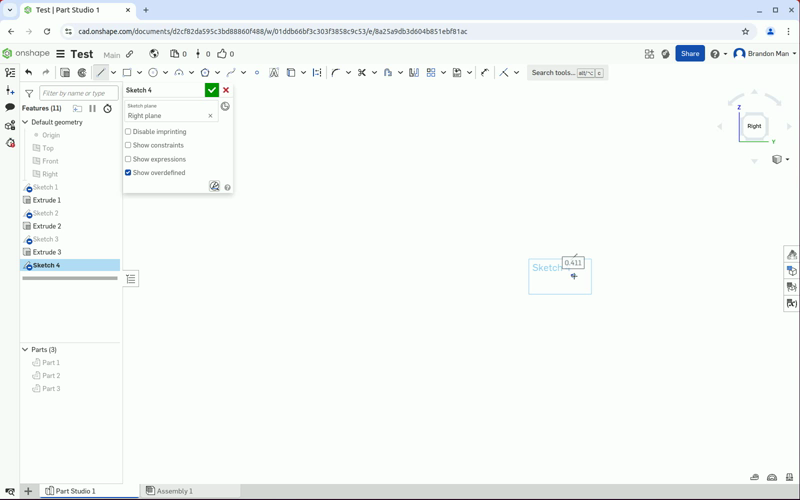
mouse_move(589, 275)
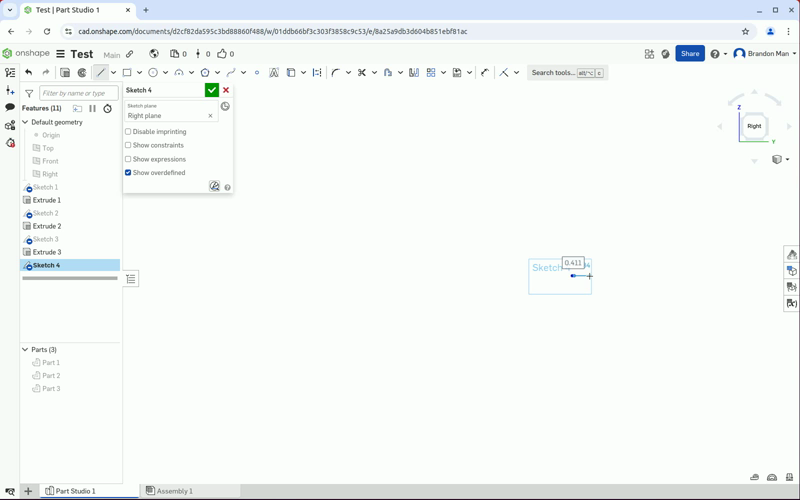
mouse_move(574, 267)
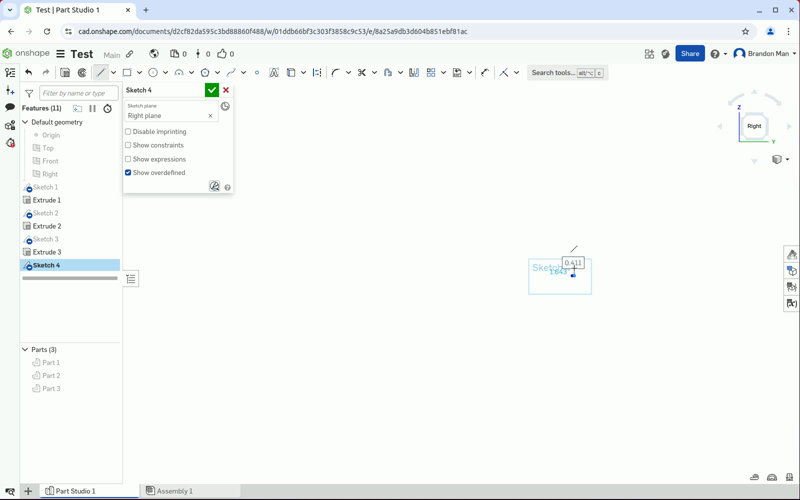
click(574, 267)
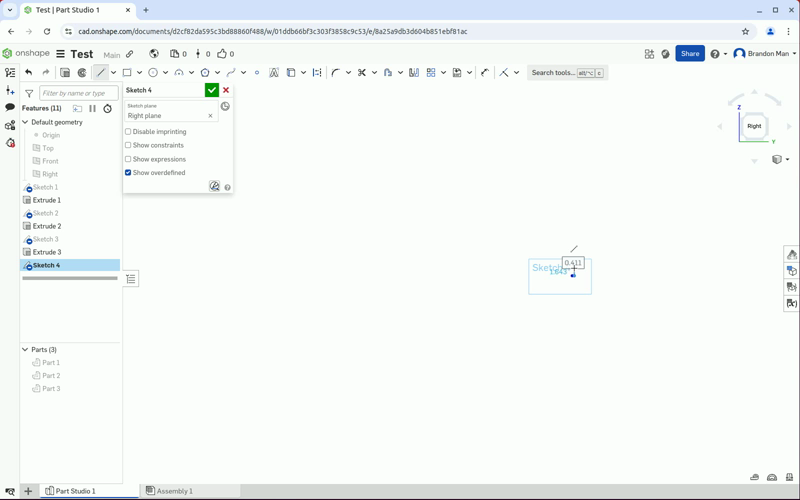
key_up(shift)
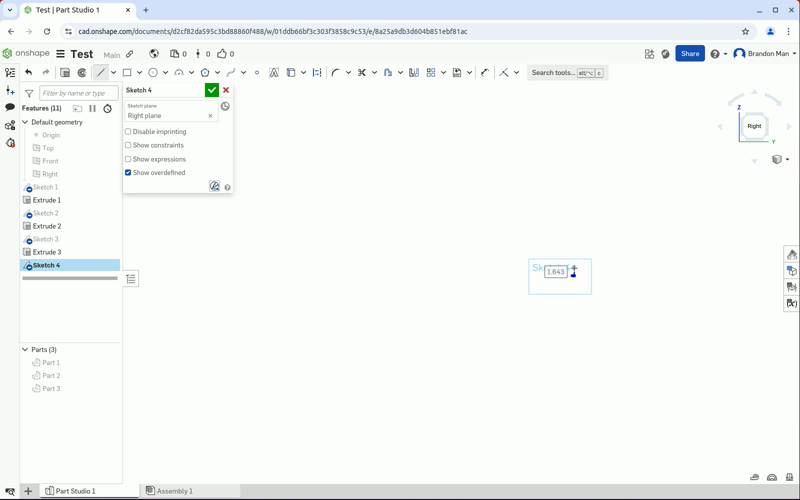
key_down(shift)
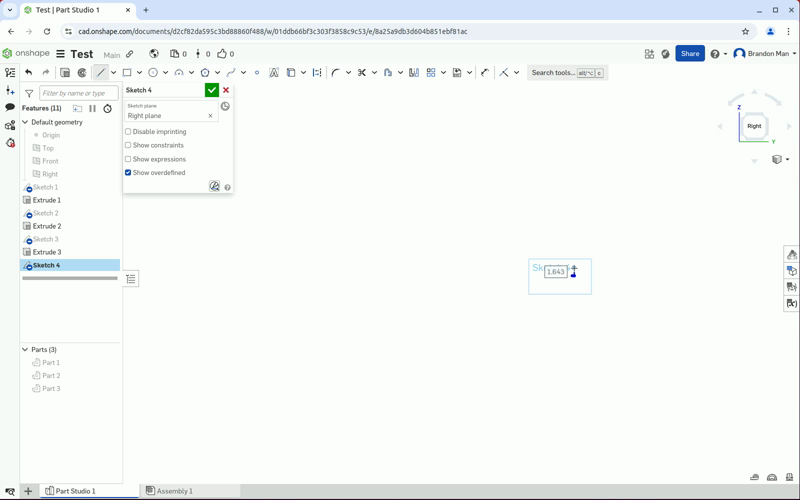
mouse_move(589, 267)
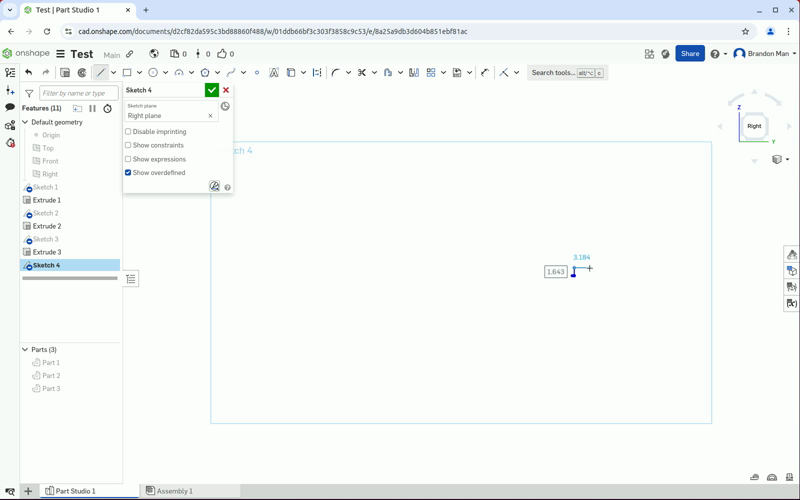
mouse_move(572, 267)
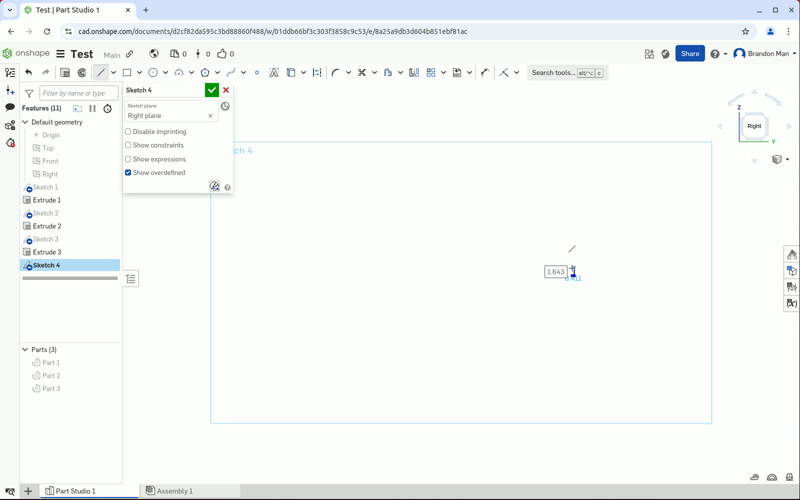
scroll(6)
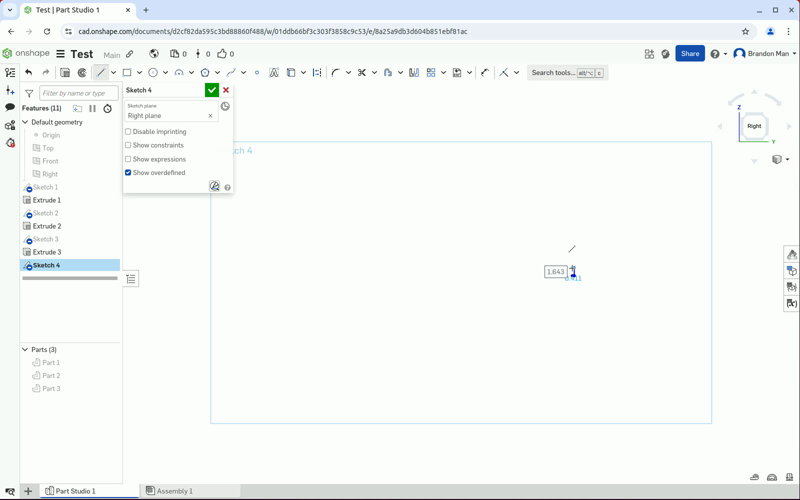
scroll(6)
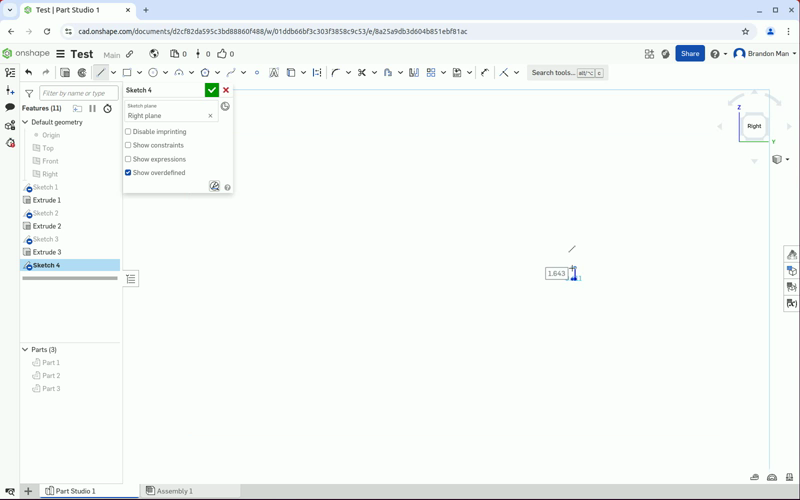
scroll(6)
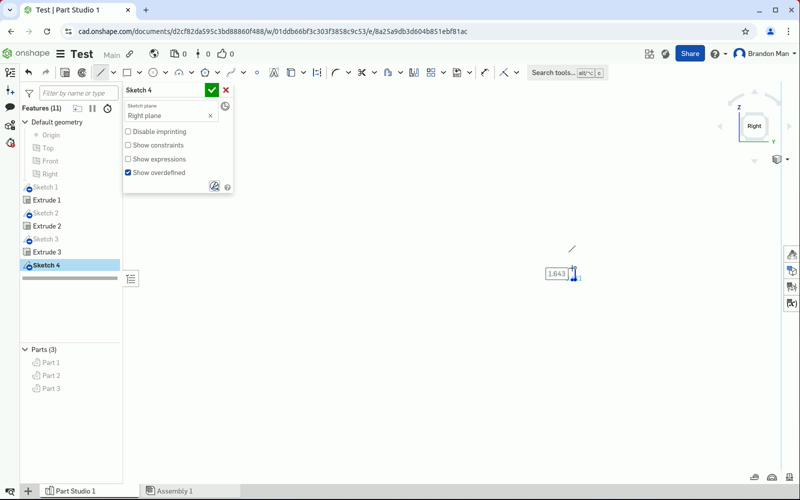
scroll(6)
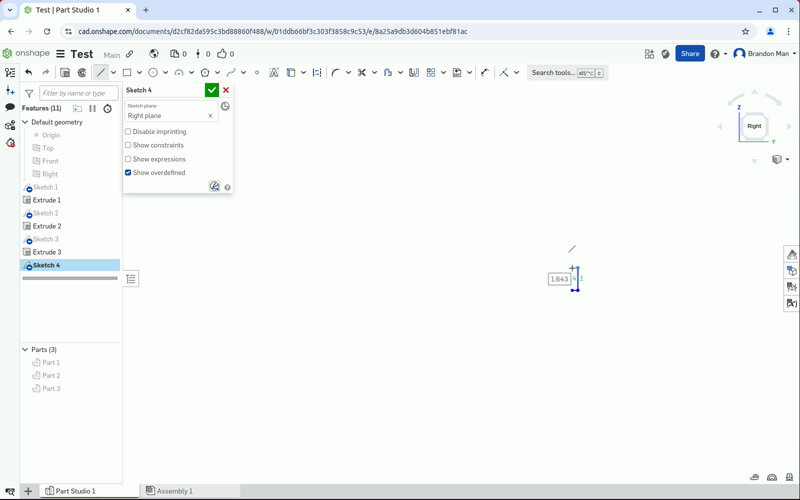
scroll(6)
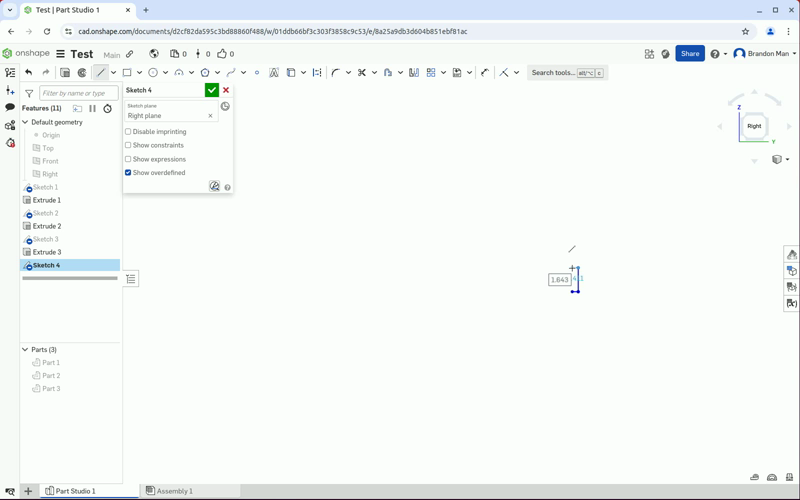
scroll(6)
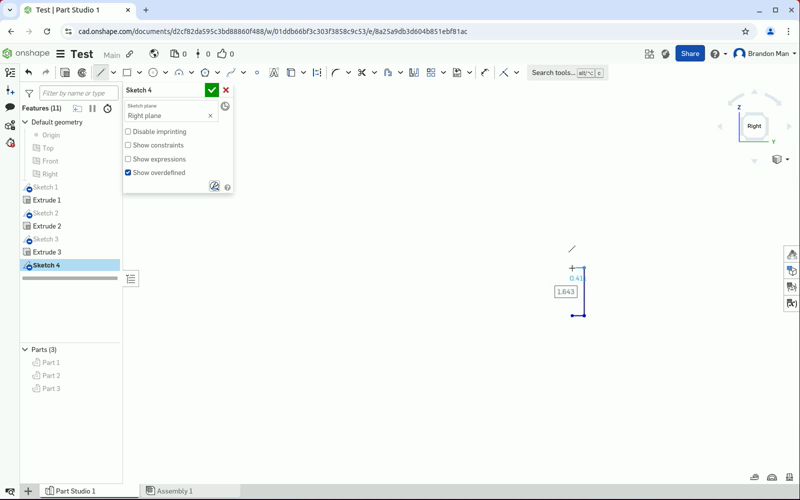
scroll(6)
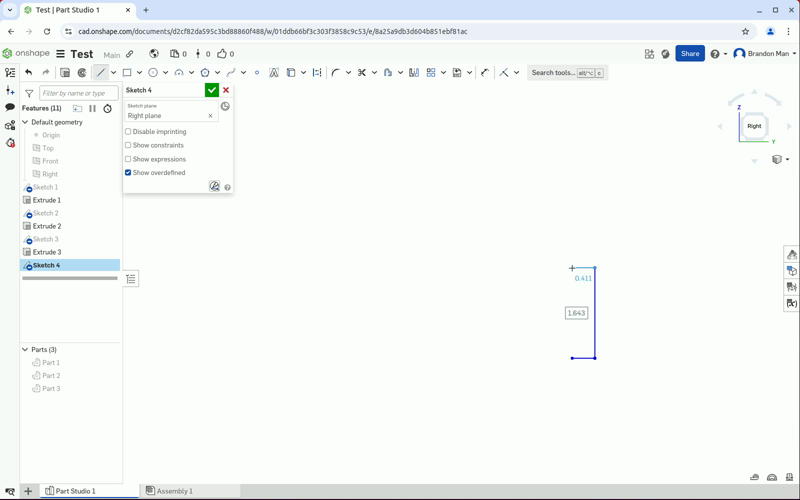
click(572, 267)
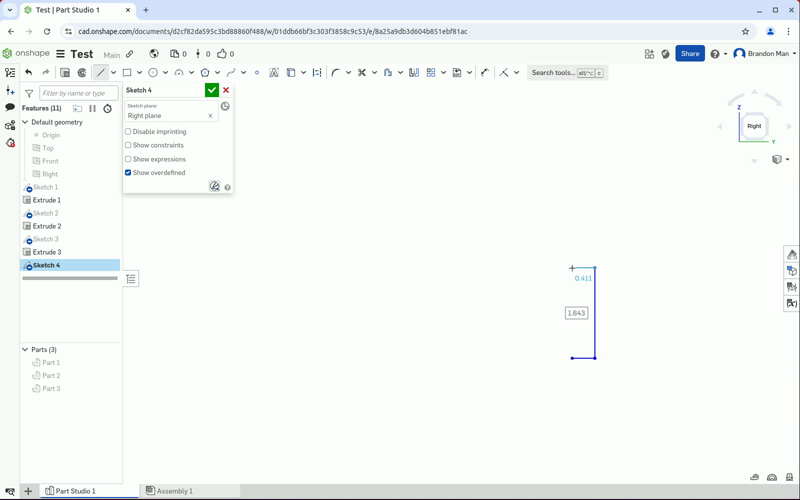
scroll(-6)
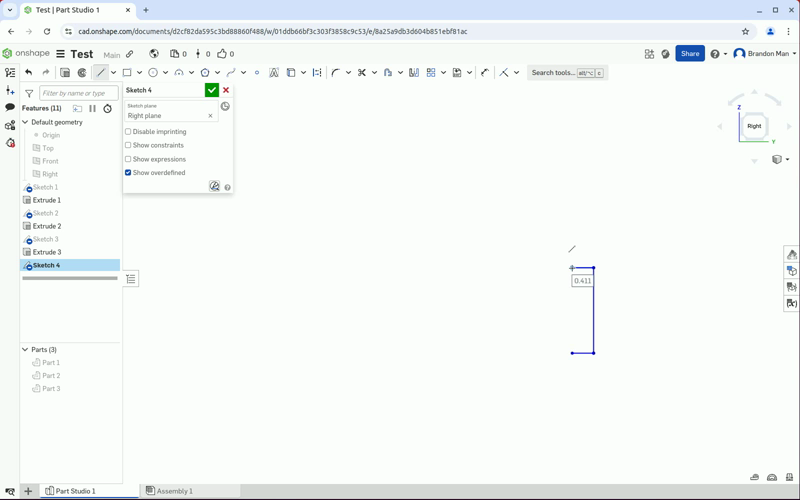
scroll(-6)
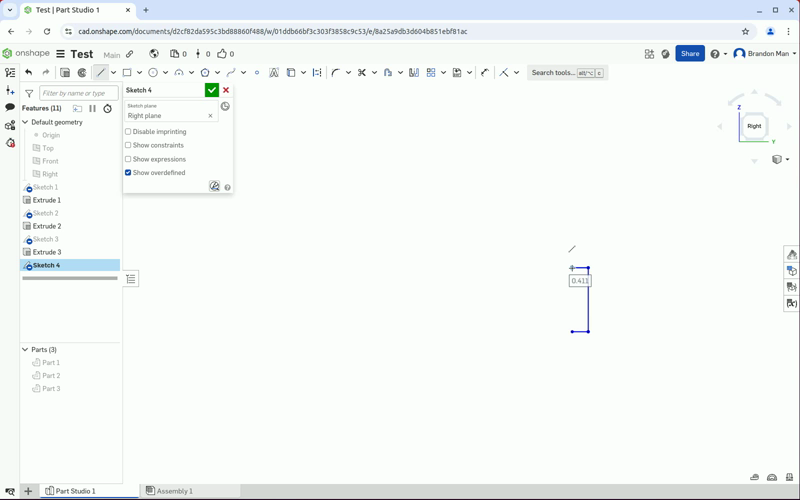
scroll(-6)
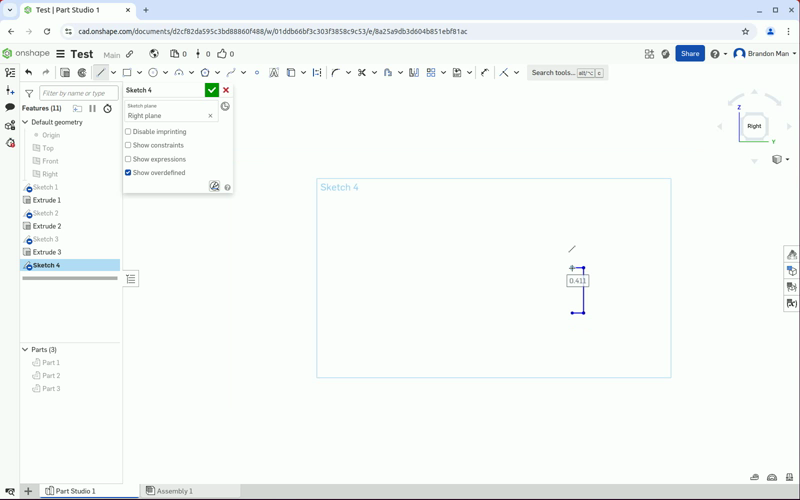
scroll(-6)
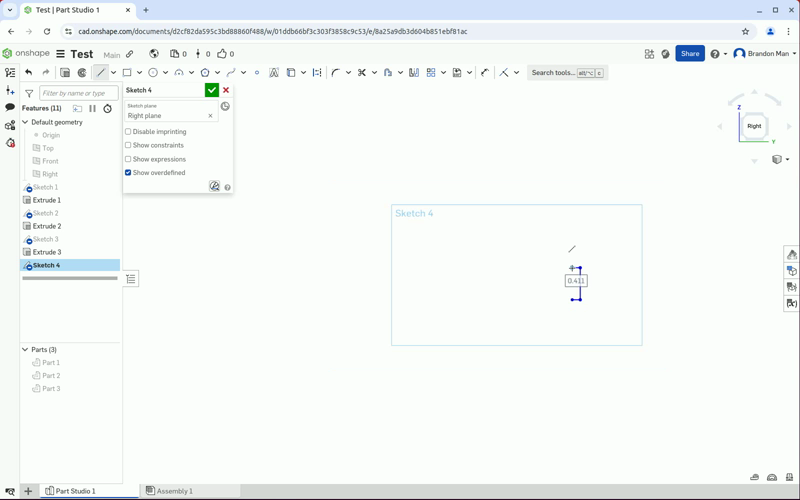
scroll(-6)
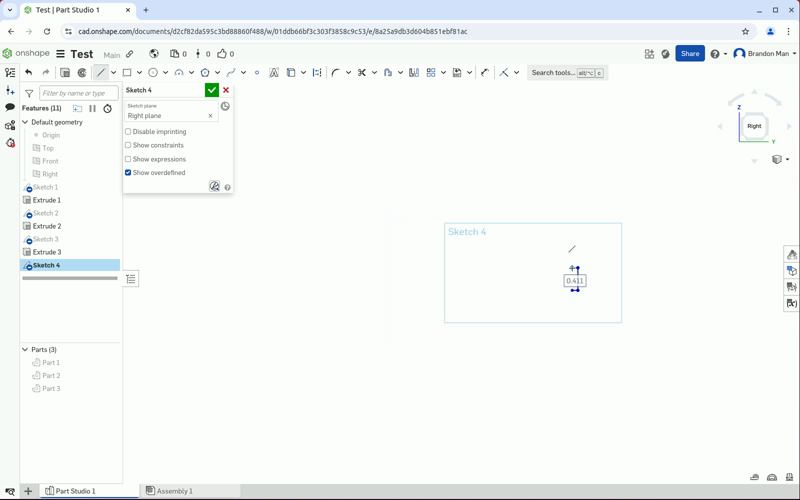
scroll(-6)
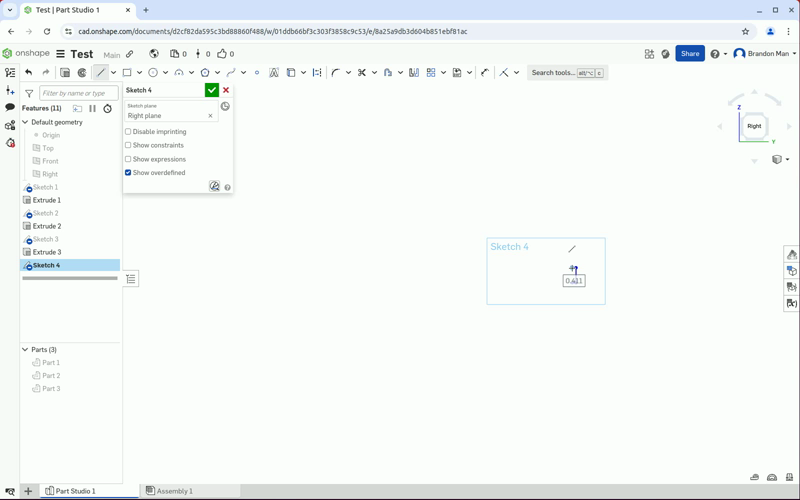
scroll(-6)
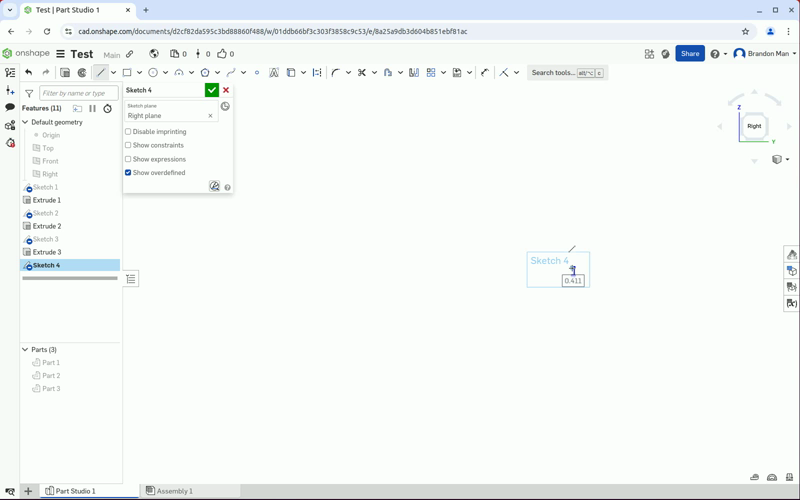
key_up(shift)
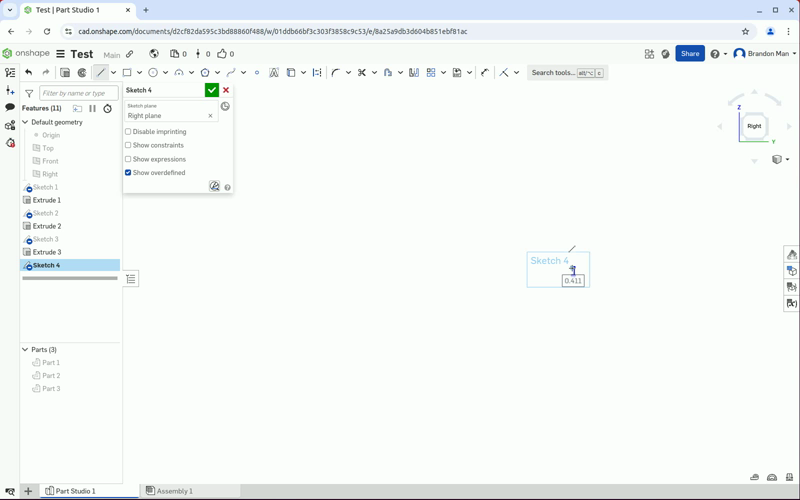
mouse_move(589, 267)
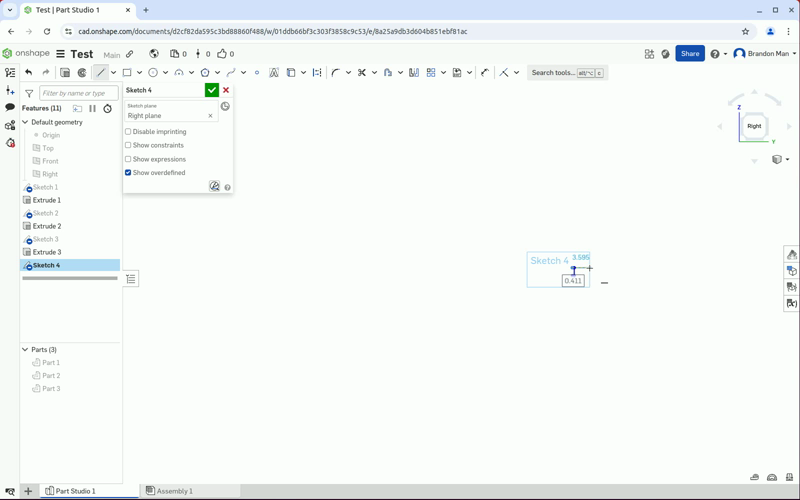
key_down(shift)
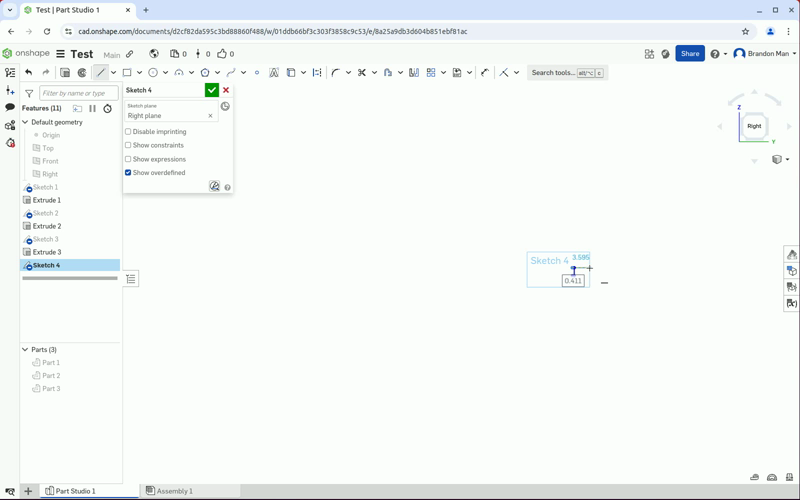
mouse_move(572, 275)
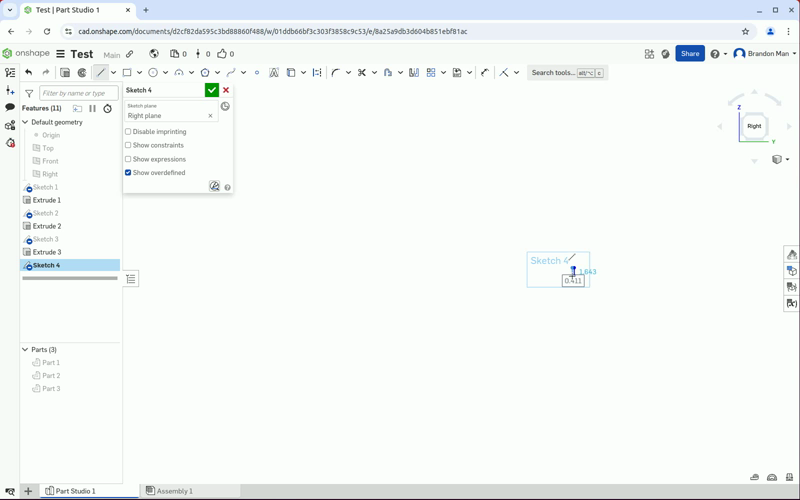
scroll(6)
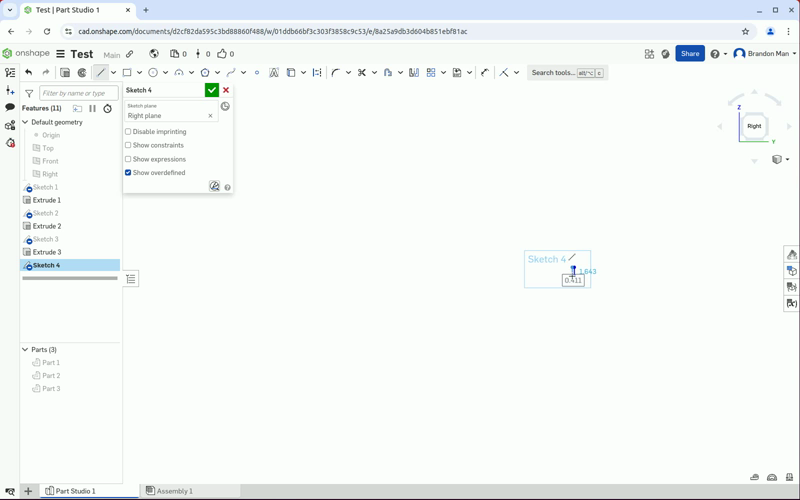
scroll(6)
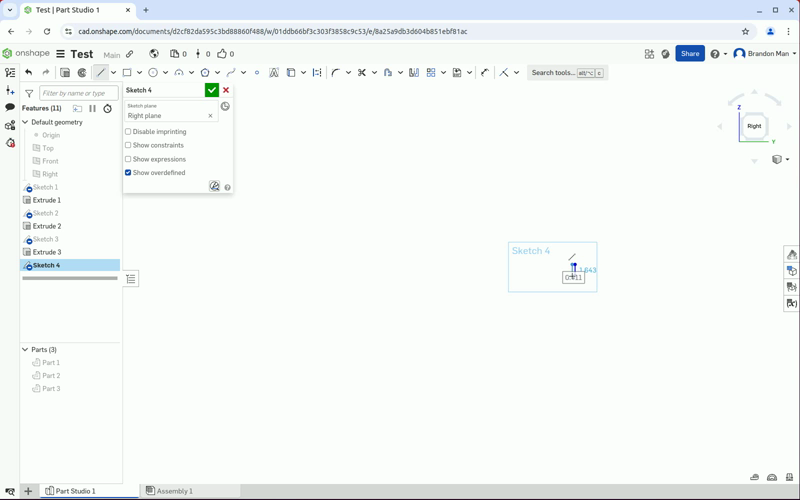
scroll(6)
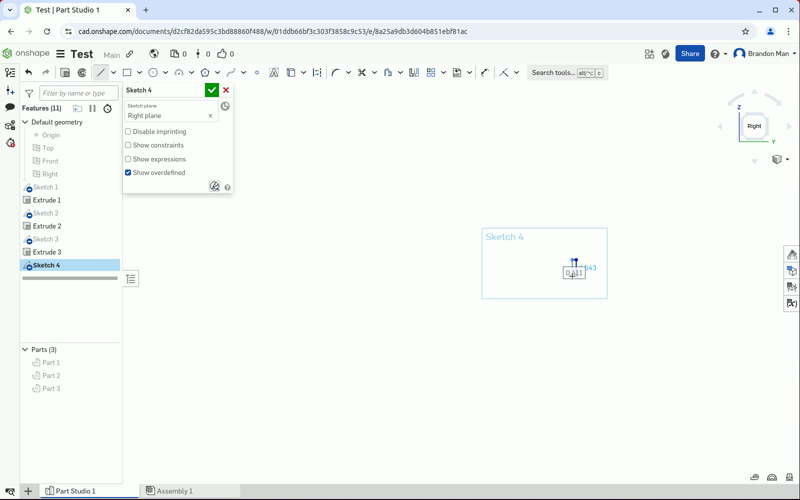
scroll(6)
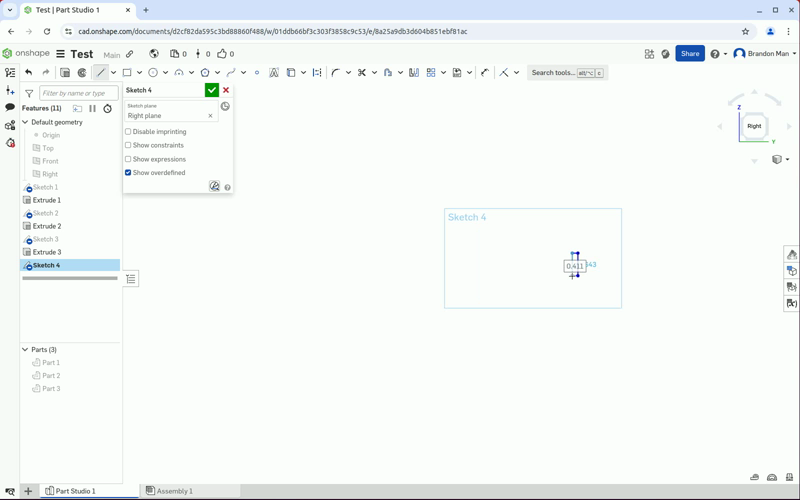
scroll(6)
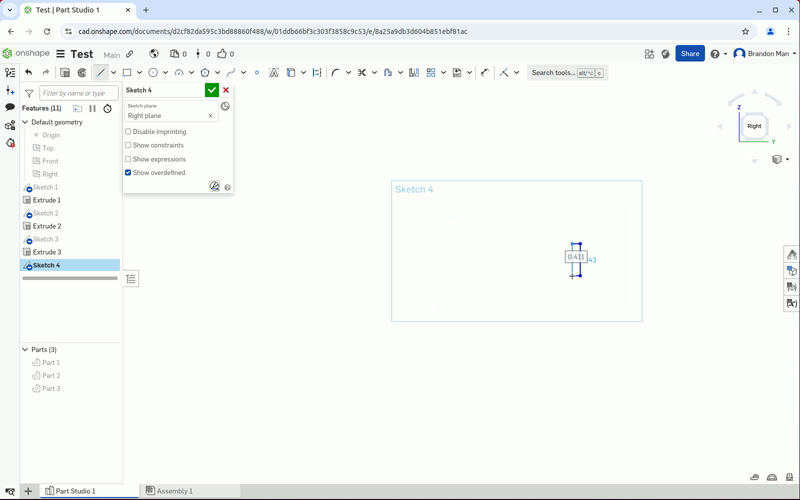
scroll(6)
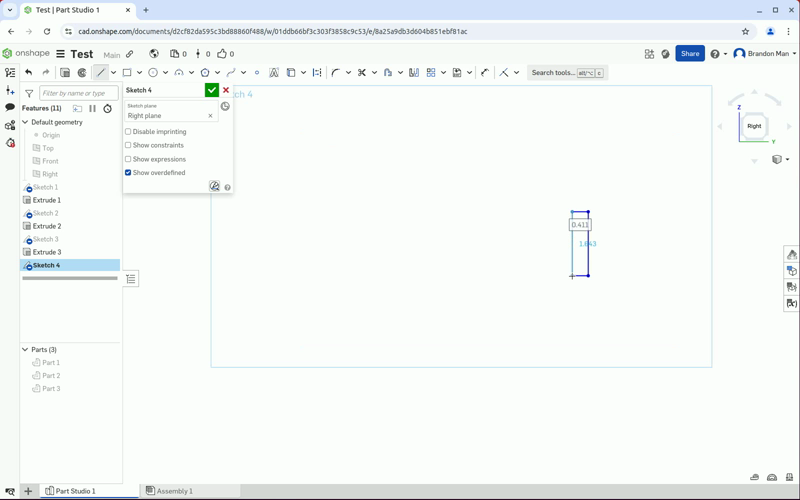
scroll(6)
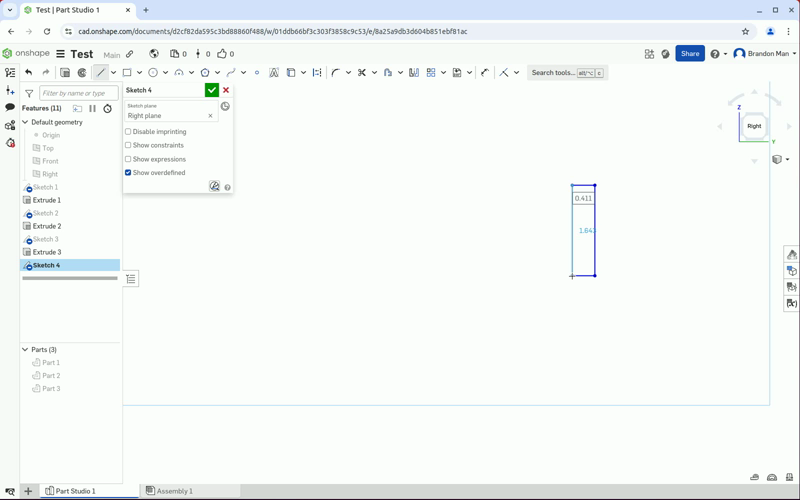
key_up(shift)
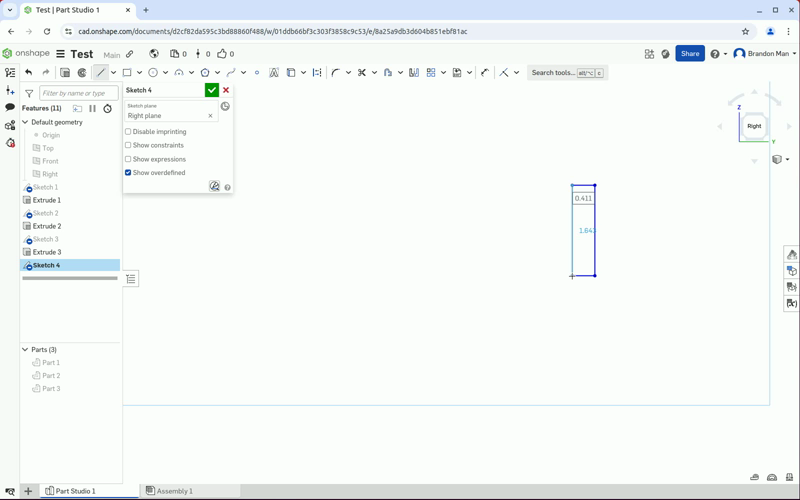
click(572, 275)
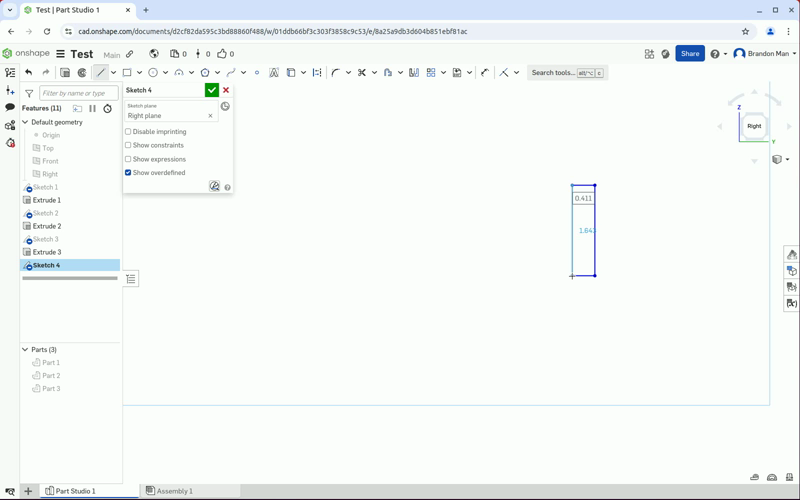
scroll(-6)
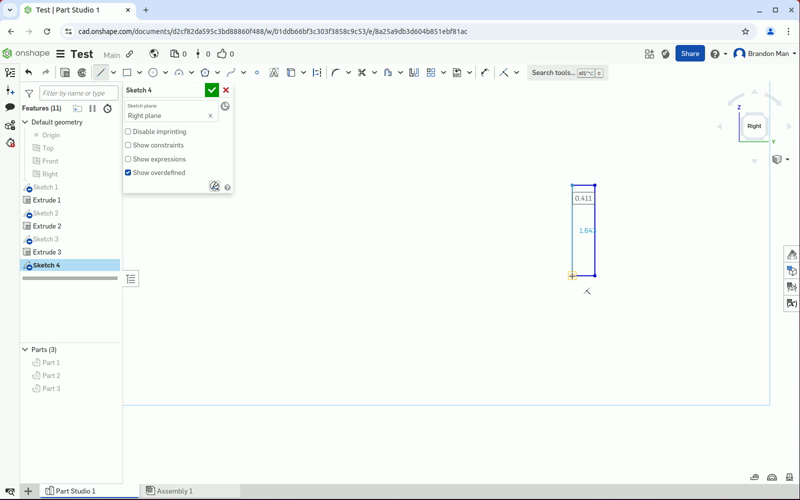
scroll(-6)
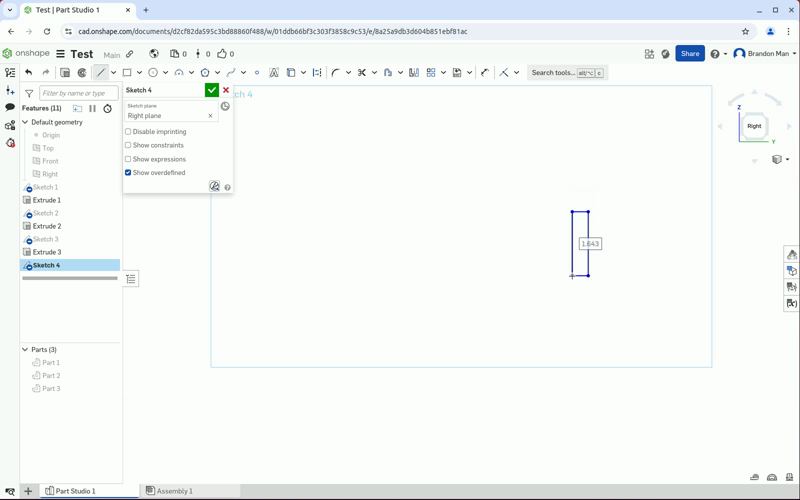
scroll(-6)
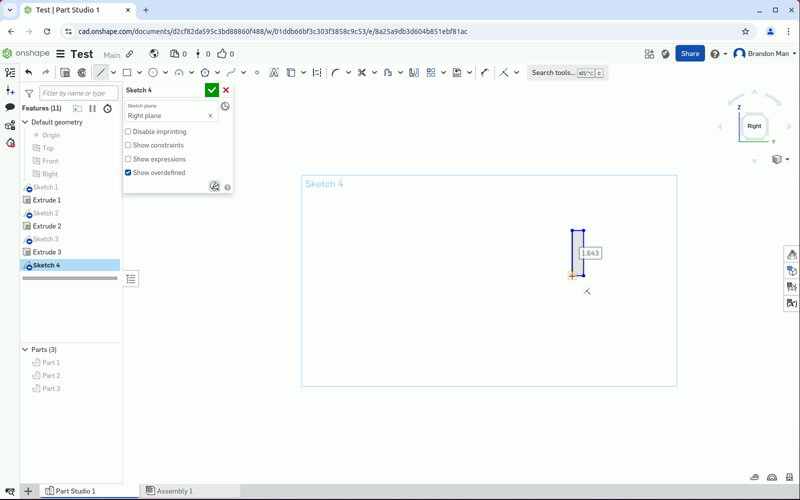
scroll(-6)
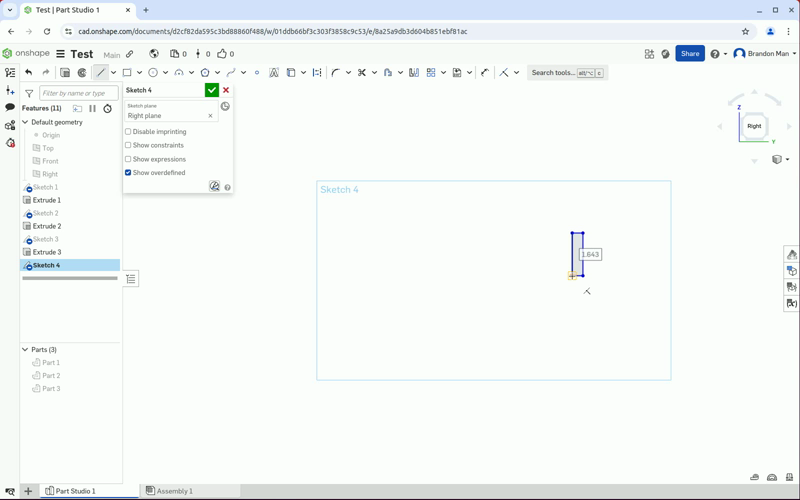
scroll(-6)
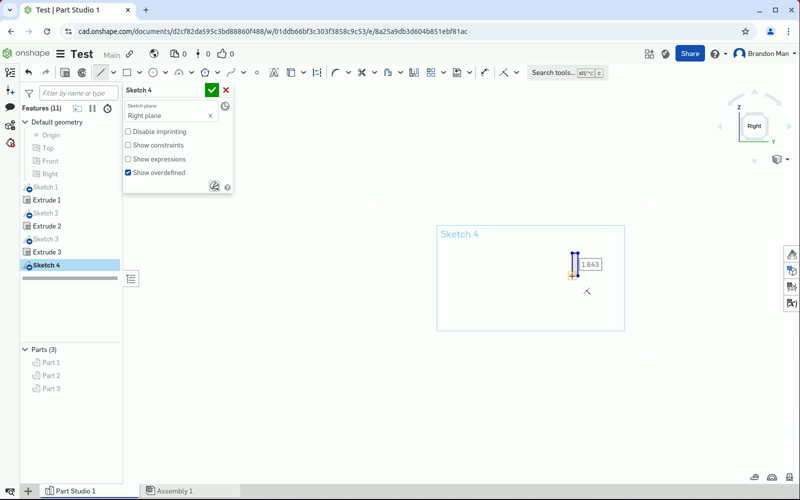
scroll(-6)
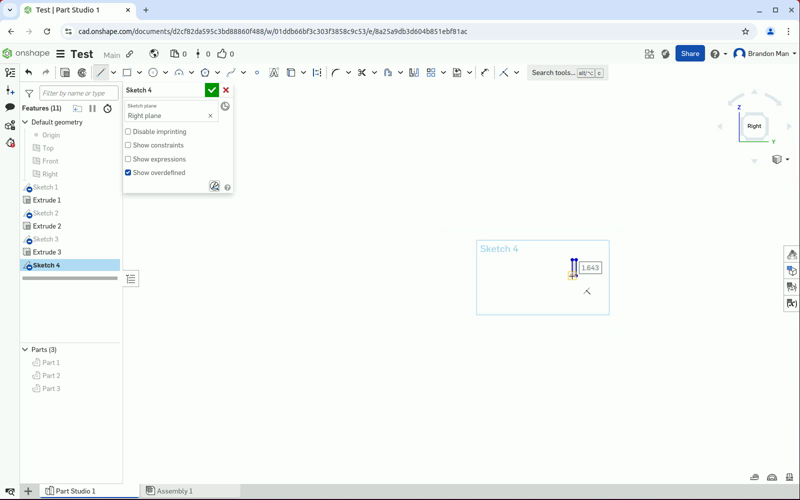
scroll(-6)
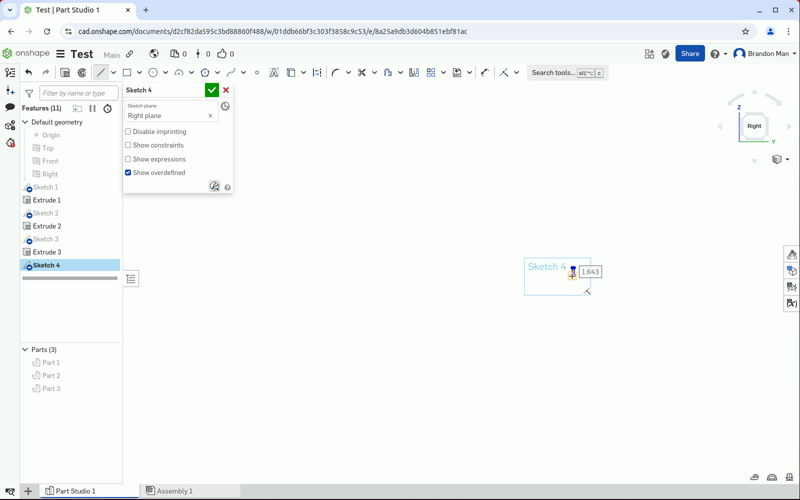
key(esc)
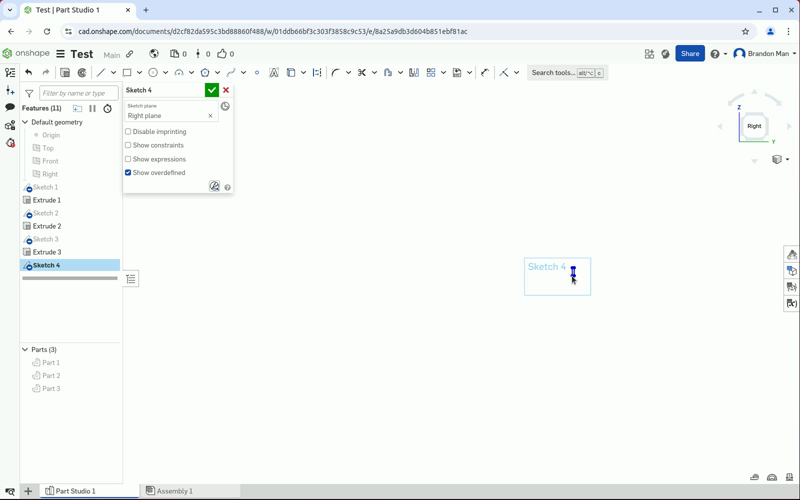
mouse_move(573, 270)
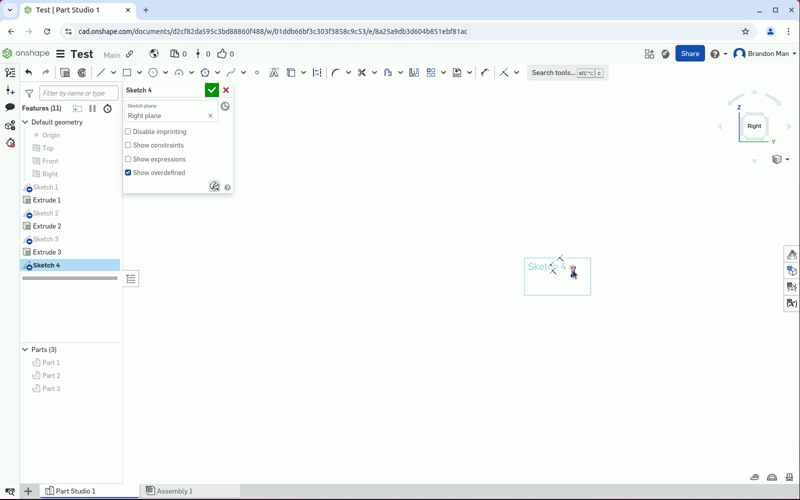
scroll(6)
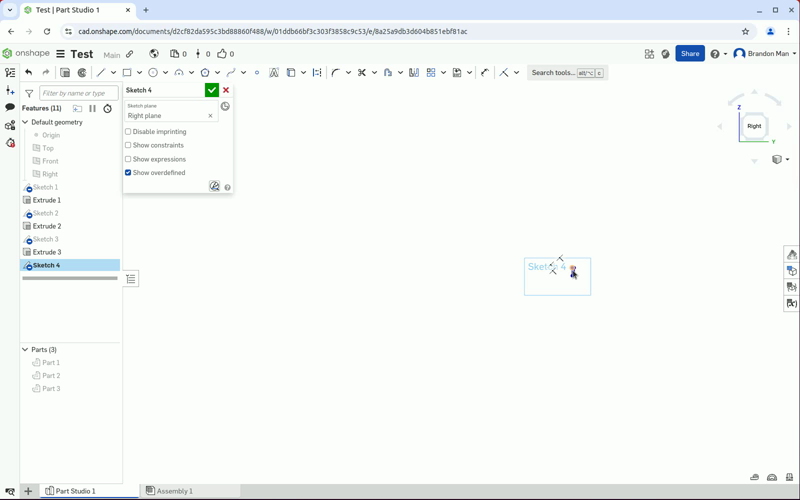
scroll(6)
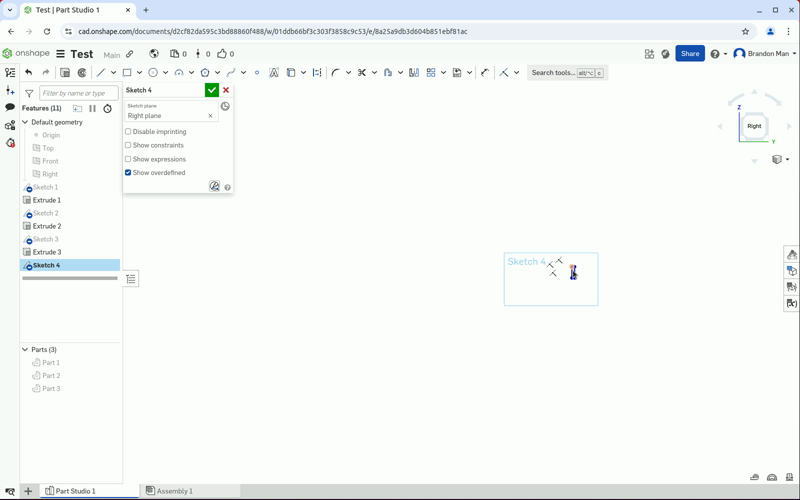
scroll(6)
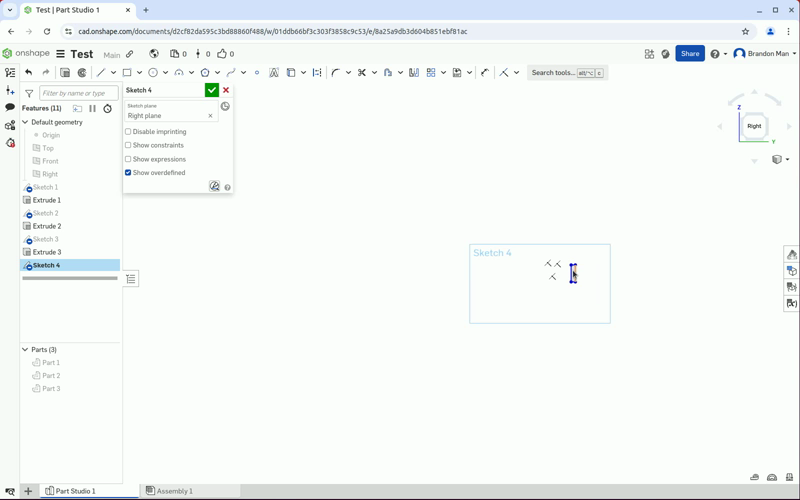
scroll(6)
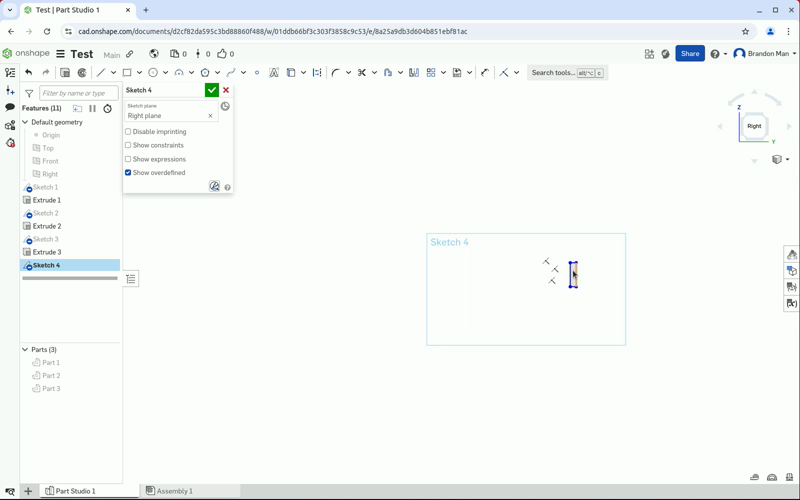
scroll(6)
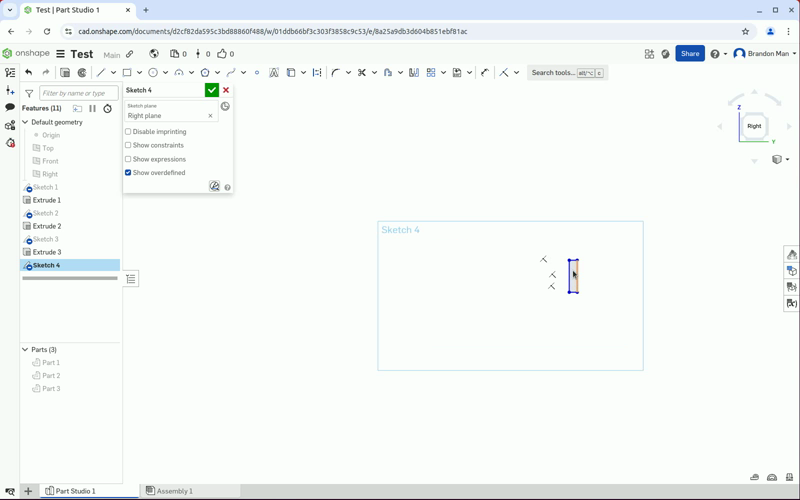
scroll(6)
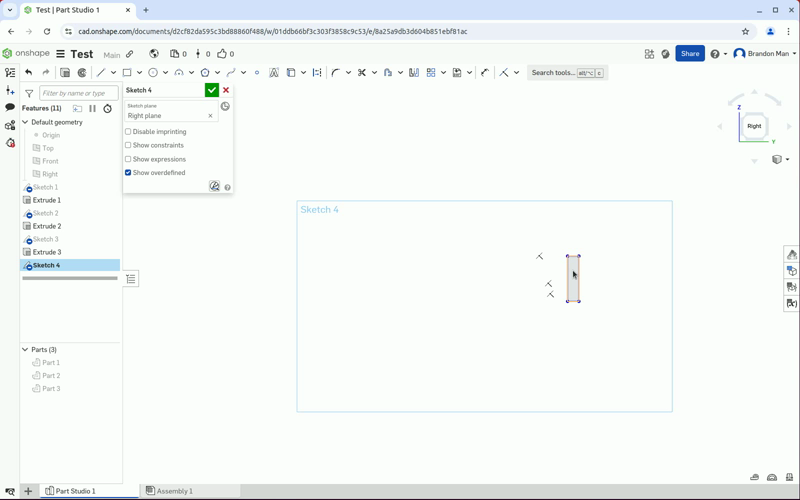
scroll(6)
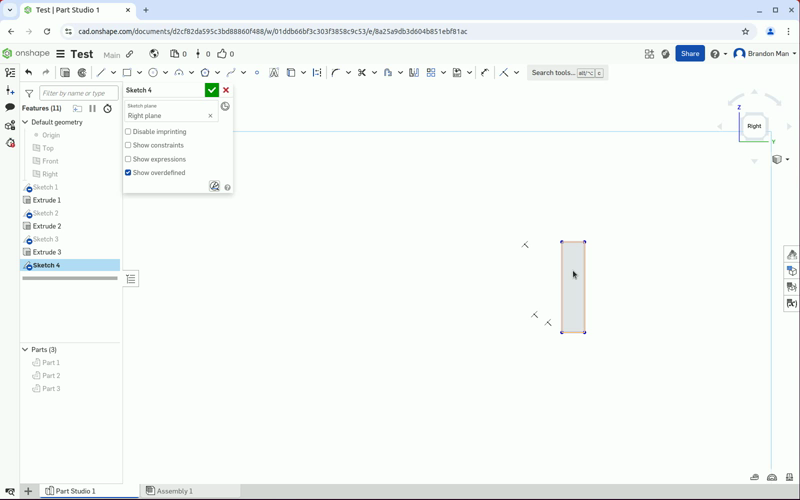
click(573, 270)
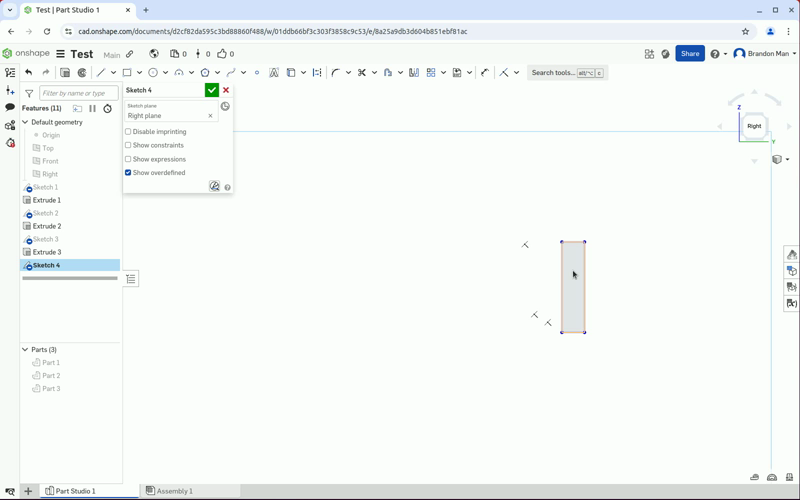
scroll(-6)
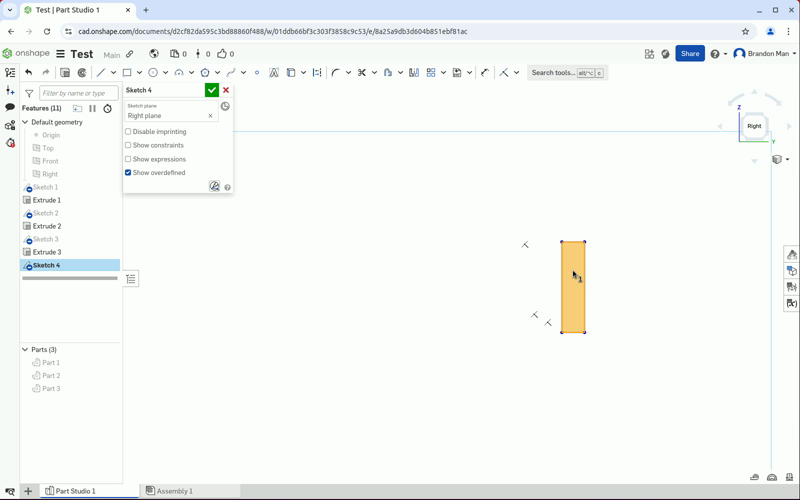
scroll(-6)
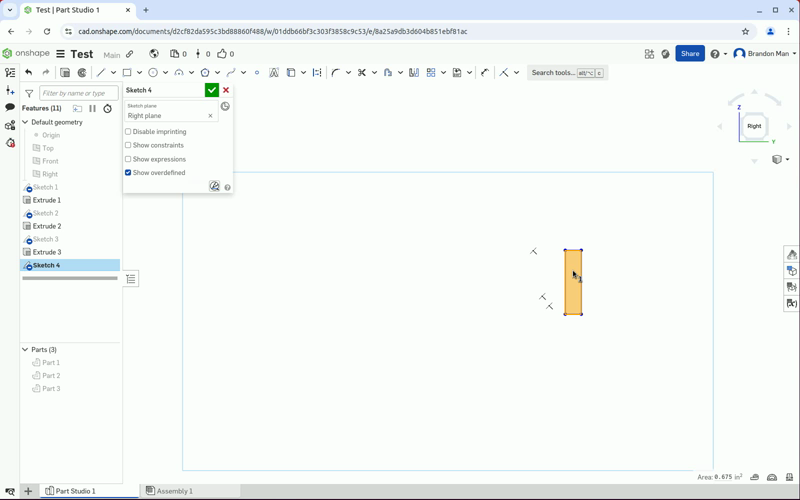
scroll(-6)
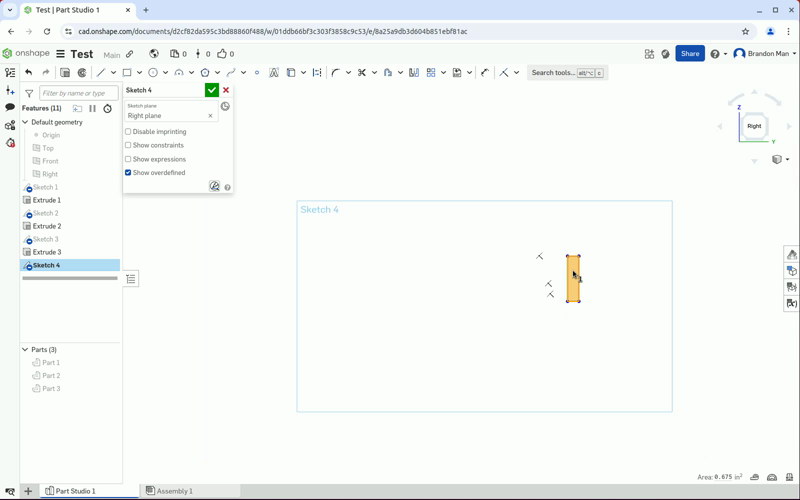
scroll(-6)
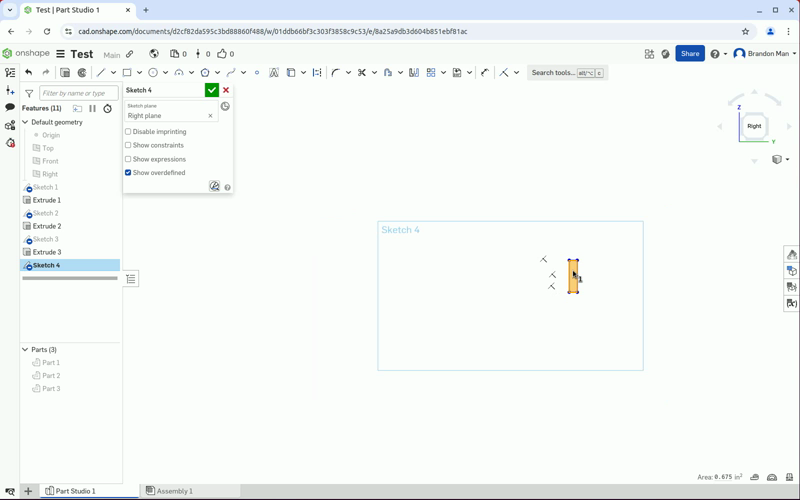
scroll(-6)
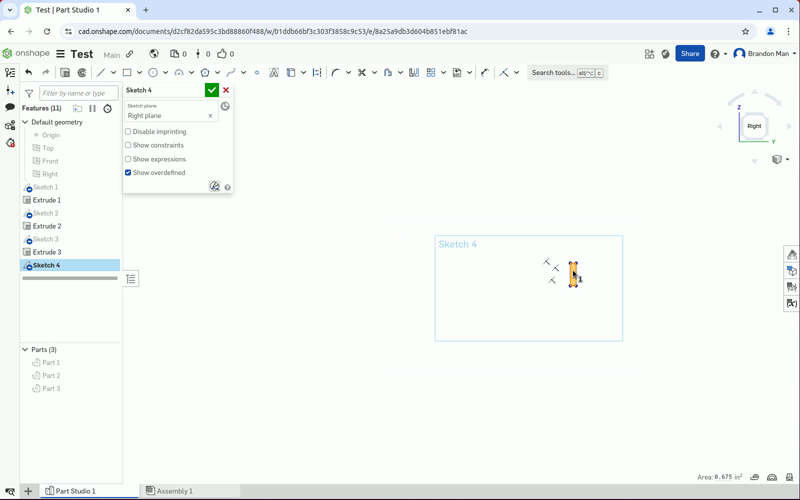
scroll(-6)
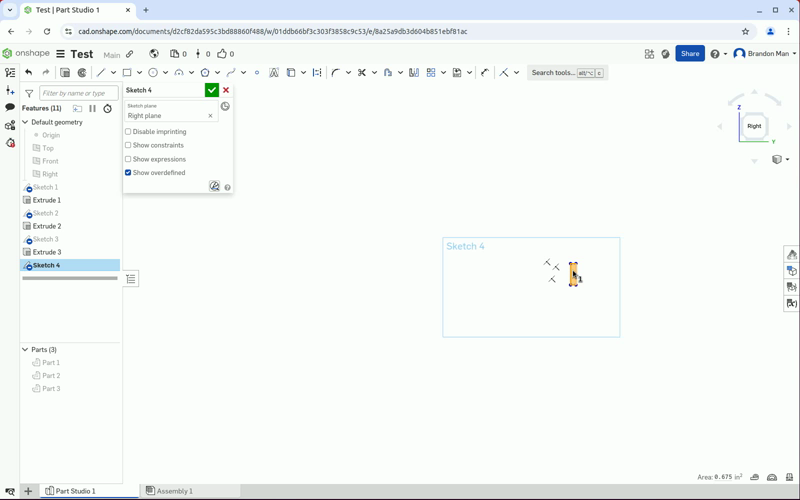
scroll(-6)
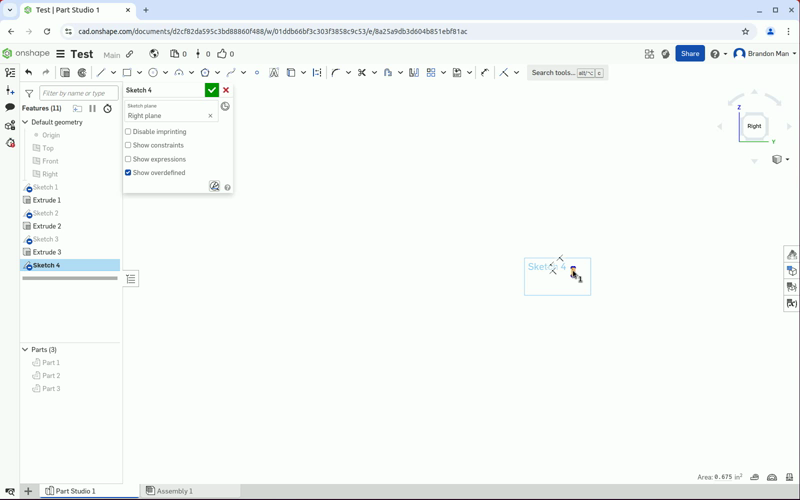
mouse_move(73, 352)
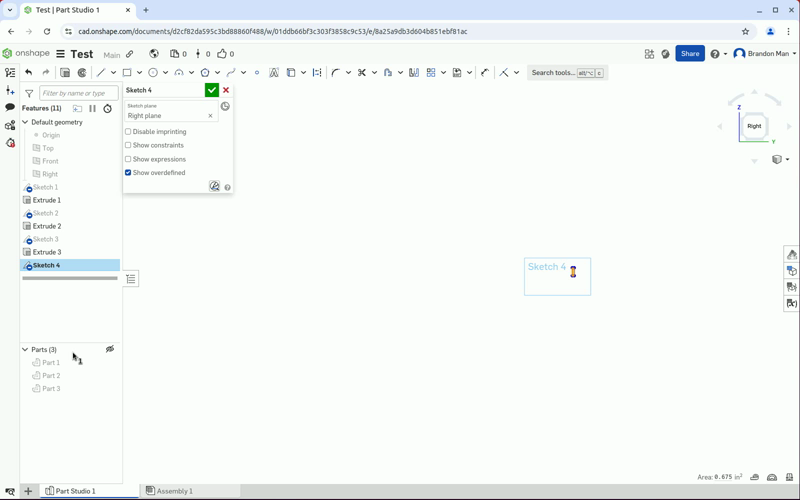
key(shift+y)
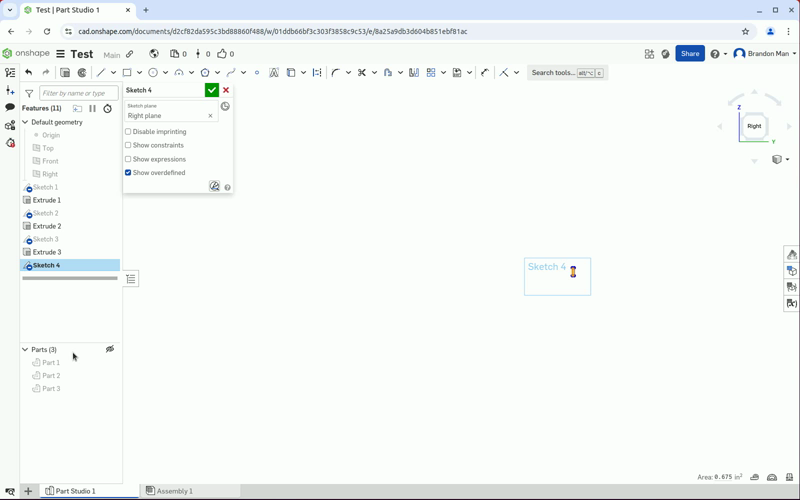
key(shift+e)
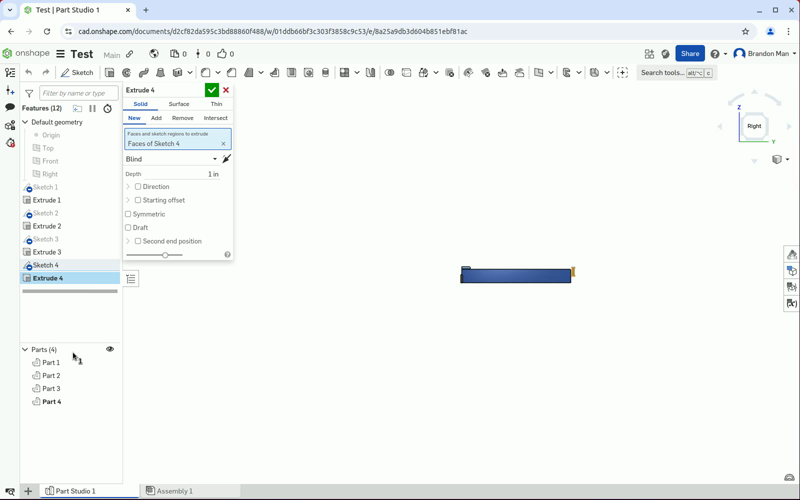
mouse_move(143, 106)
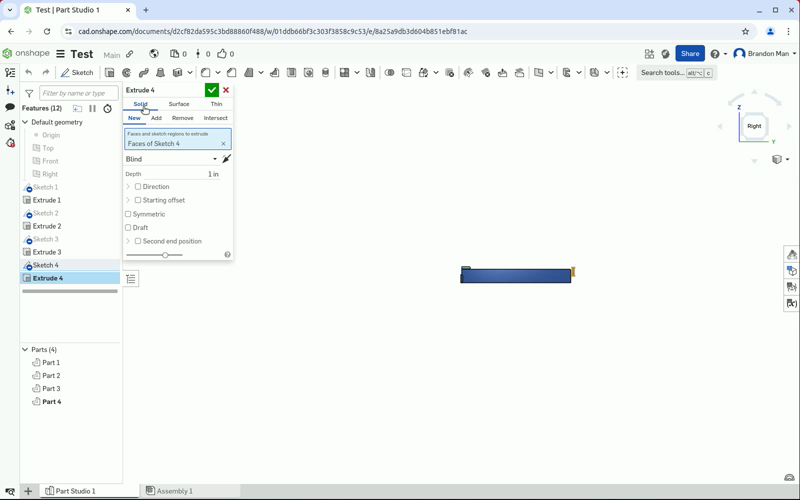
click(143, 106)
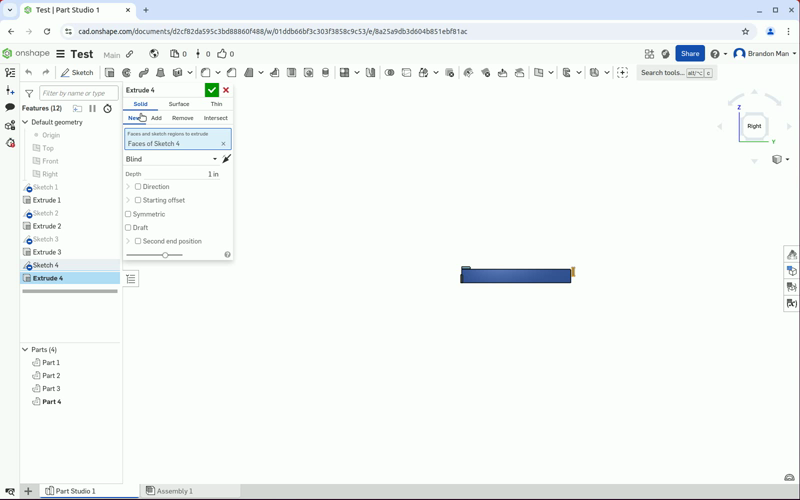
mouse_move(137, 120)
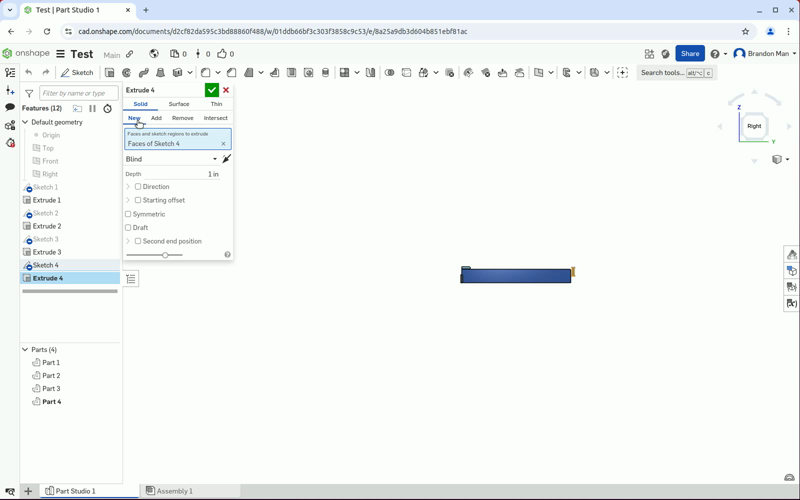
click(137, 120)
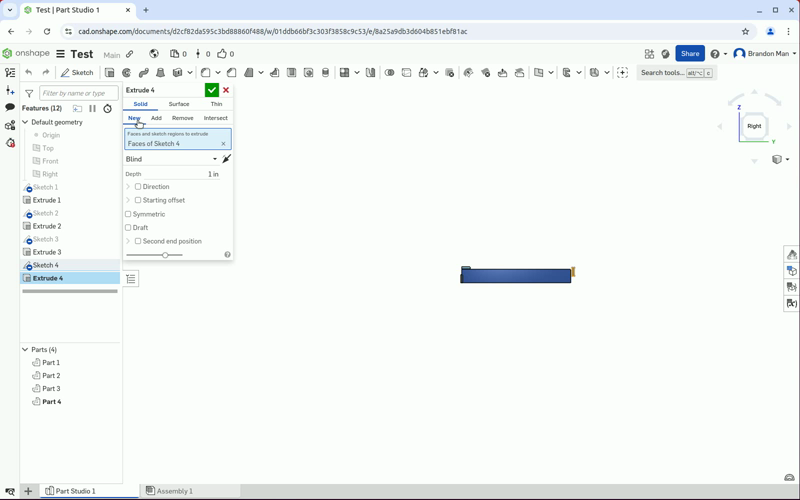
key(tab, 4)
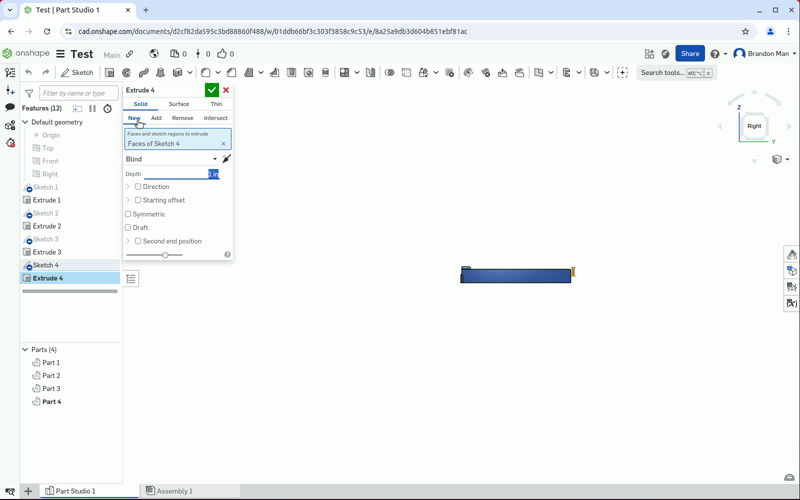
text(0.241)
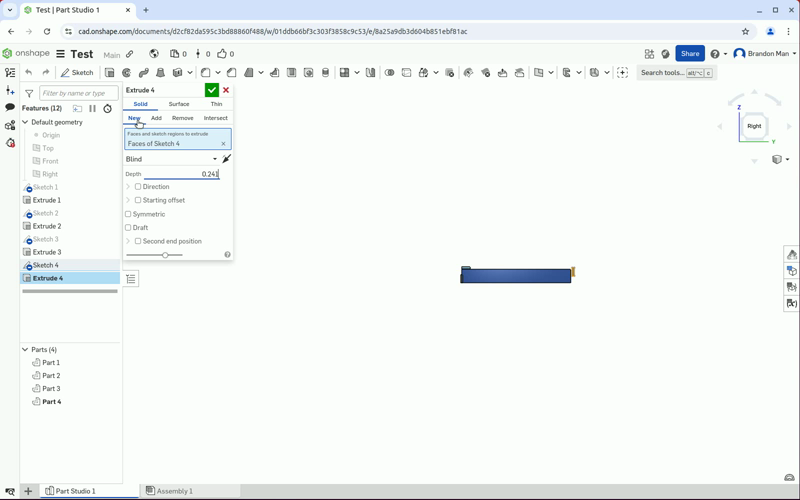
key(enter)
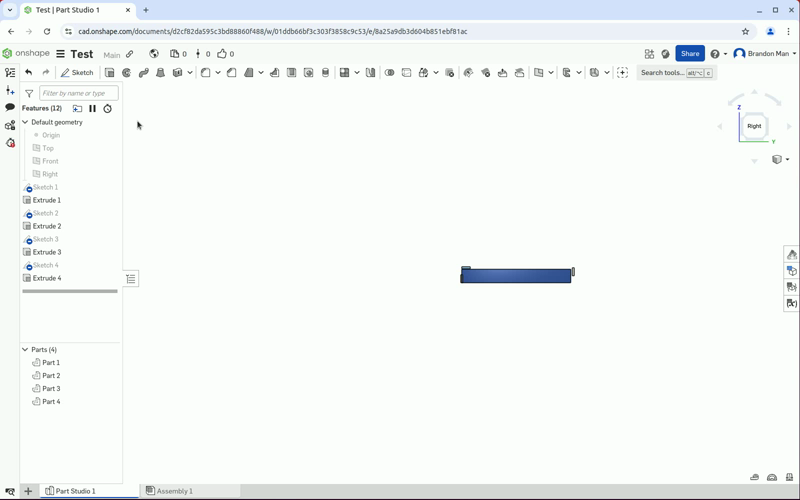
key(shift+h)
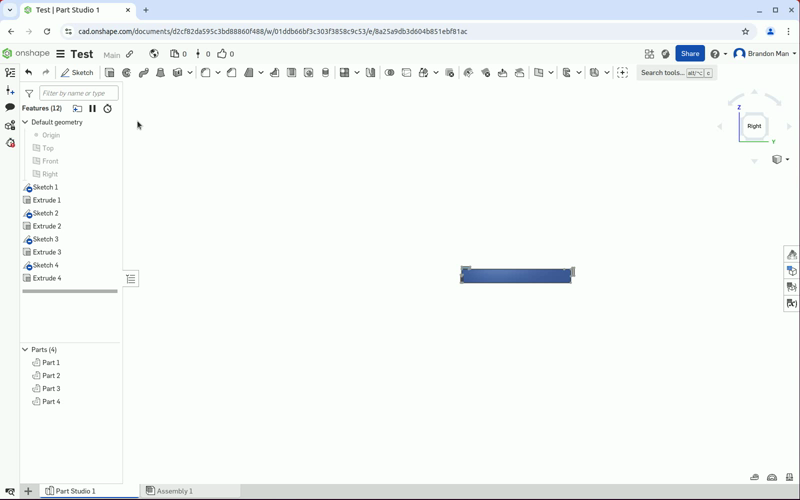
key(shift+h)
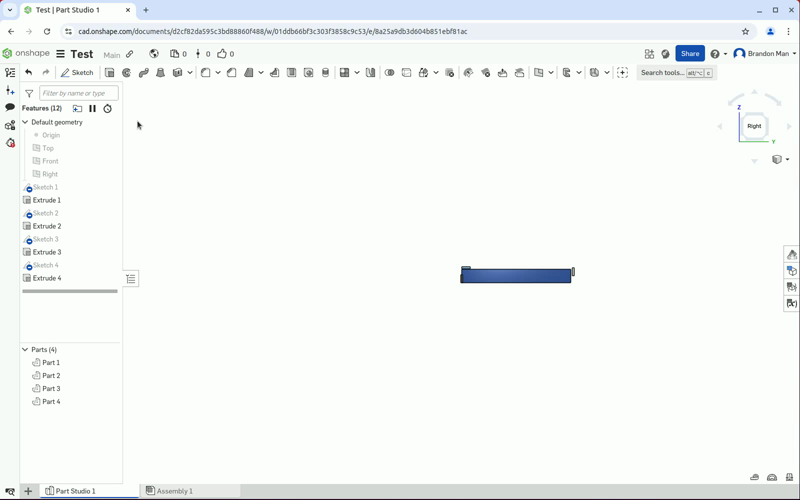
mouse_move(73, 189)
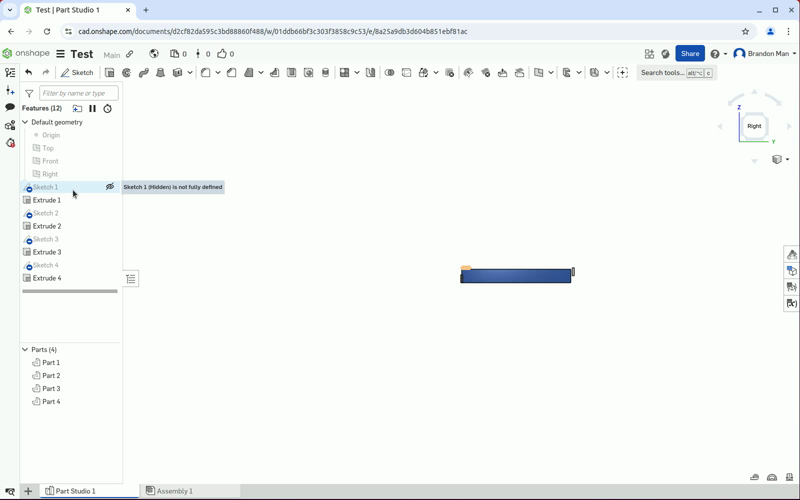
click(73, 189)
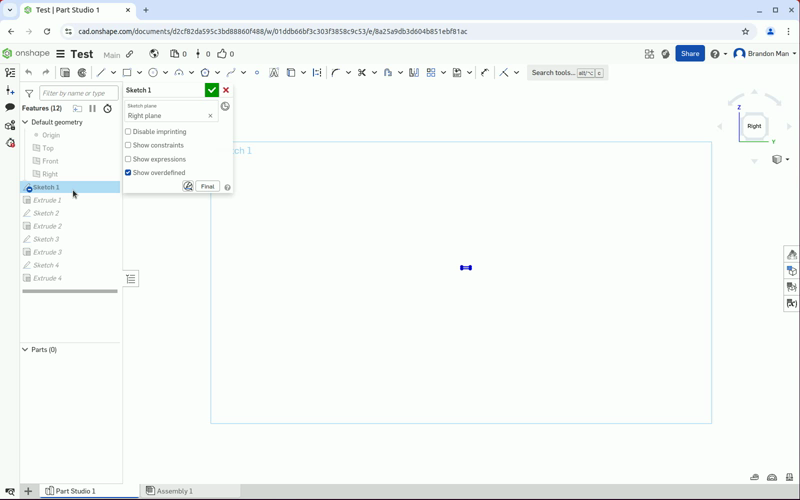
mouse_move(229, 92)
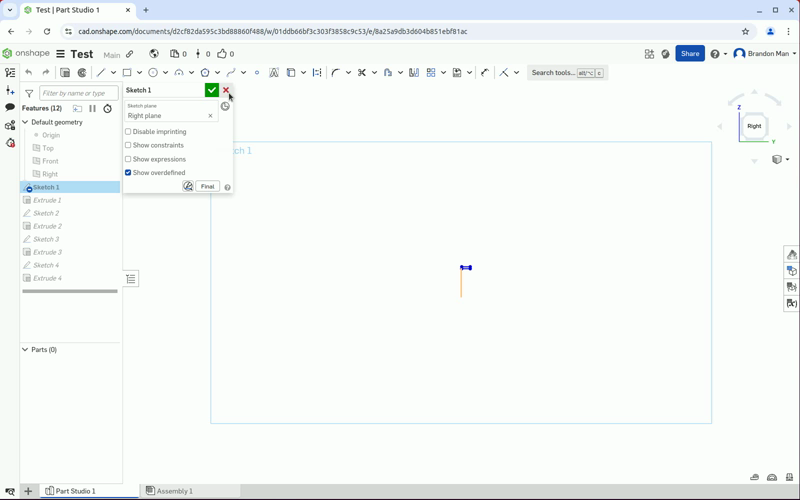
click(229, 92)
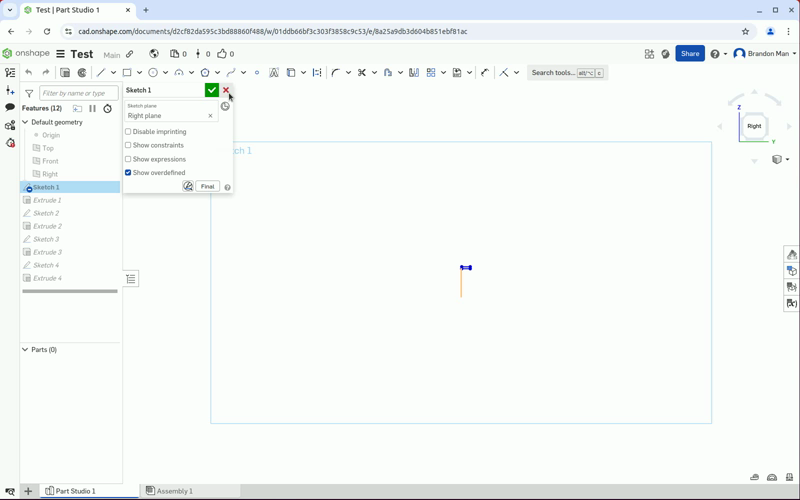
key(shift+s)
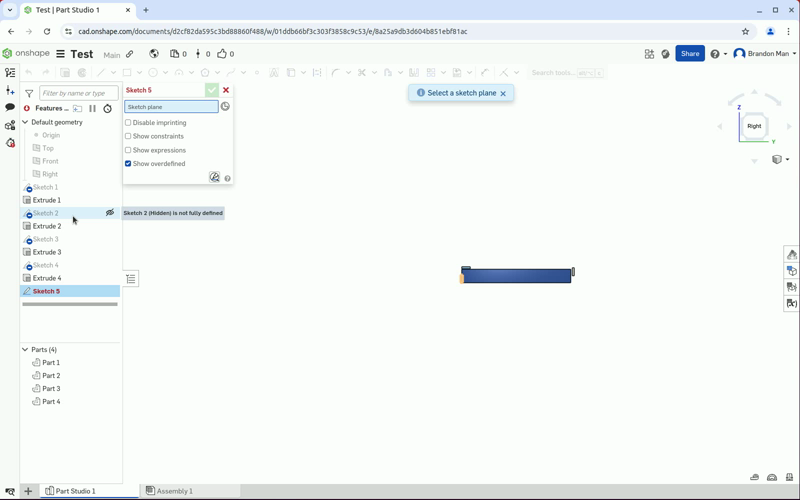
scroll(3)
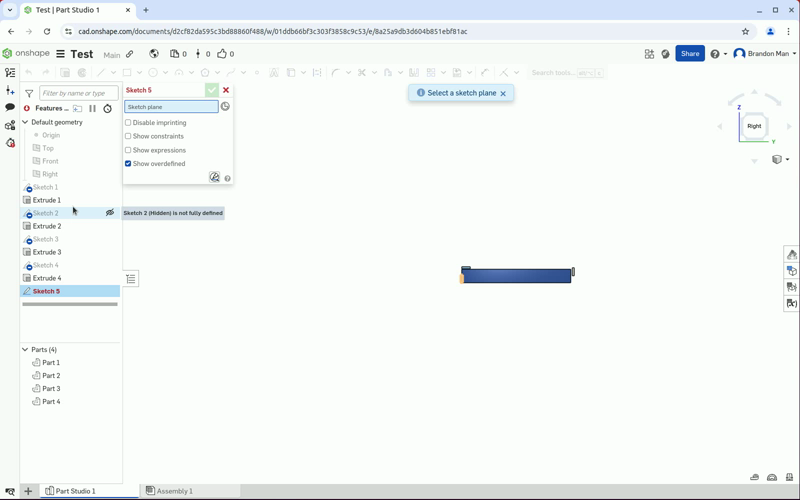
mouse_move(73, 176)
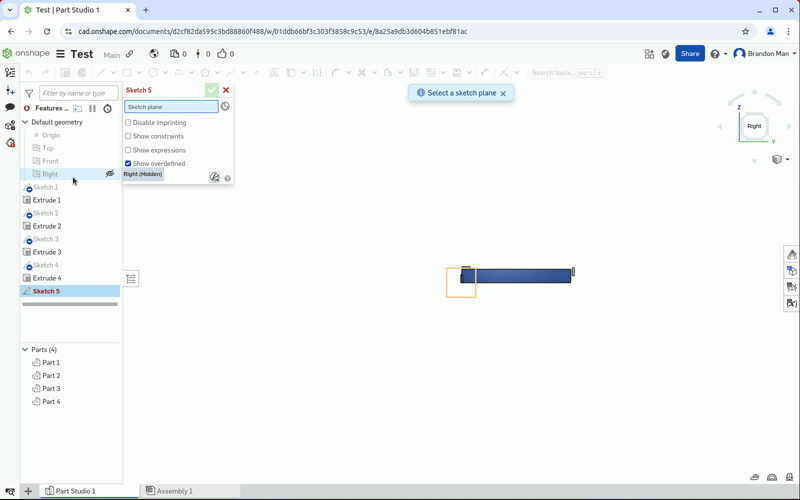
click(73, 176)
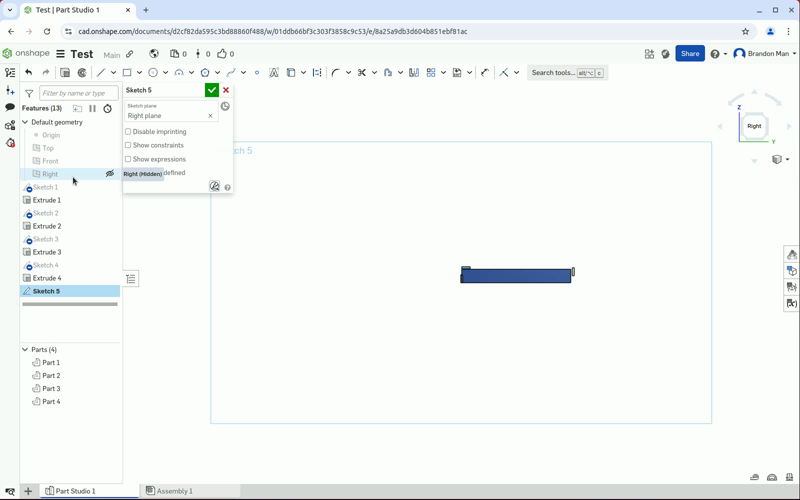
mouse_move(73, 352)
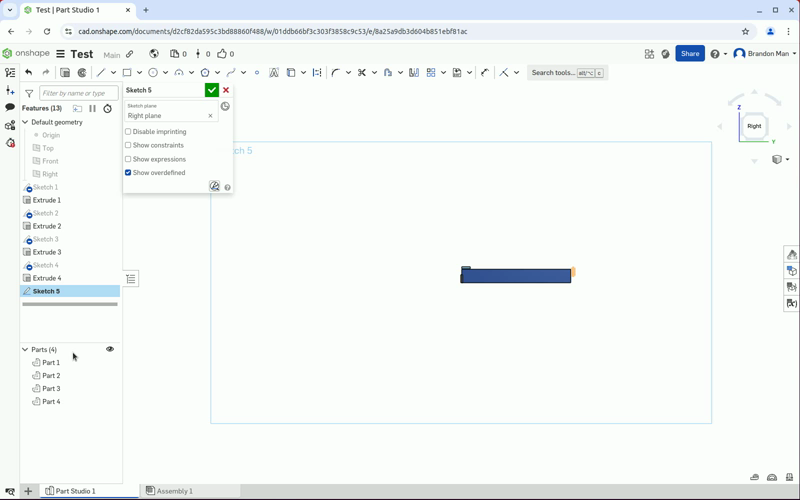
key(y)
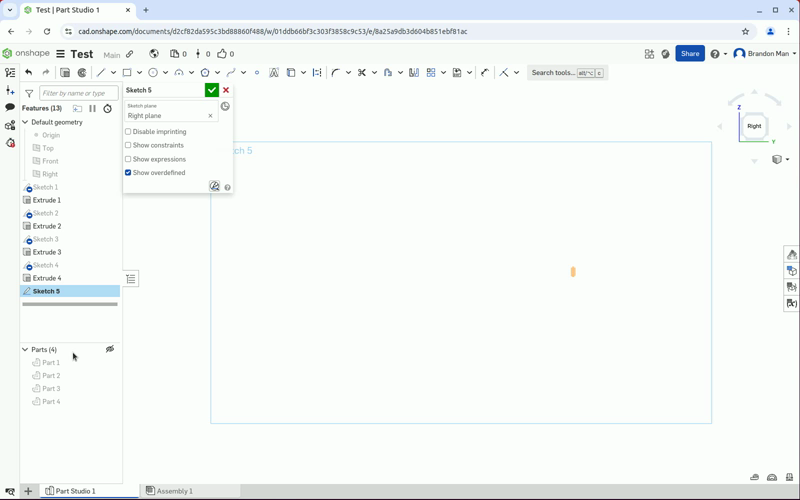
key(l)
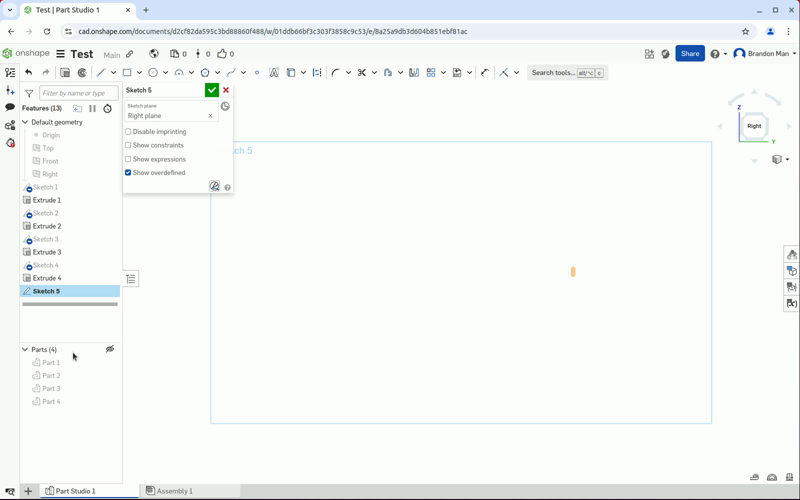
key_down(shift)
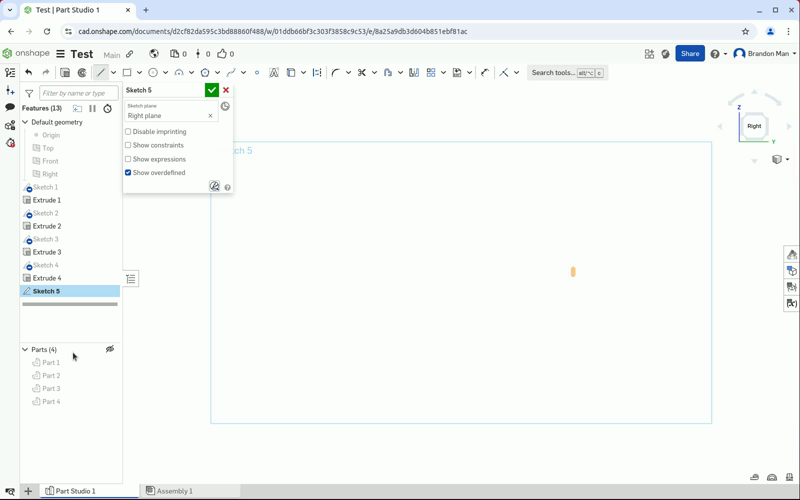
mouse_move(564, 268)
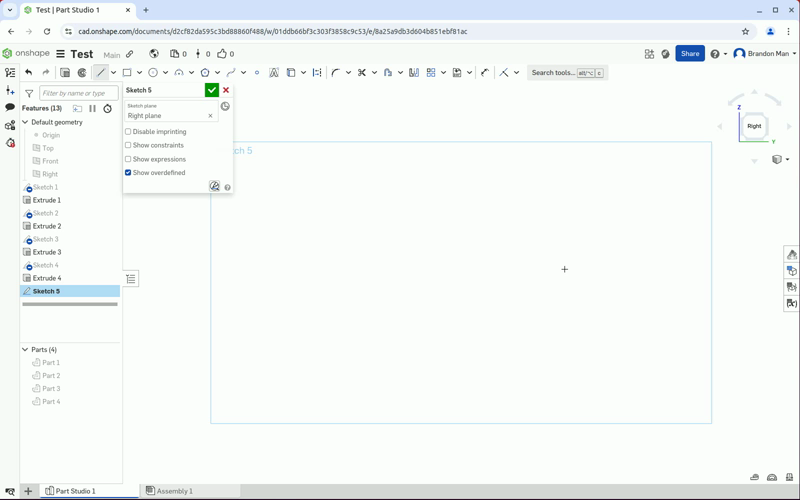
click(564, 268)
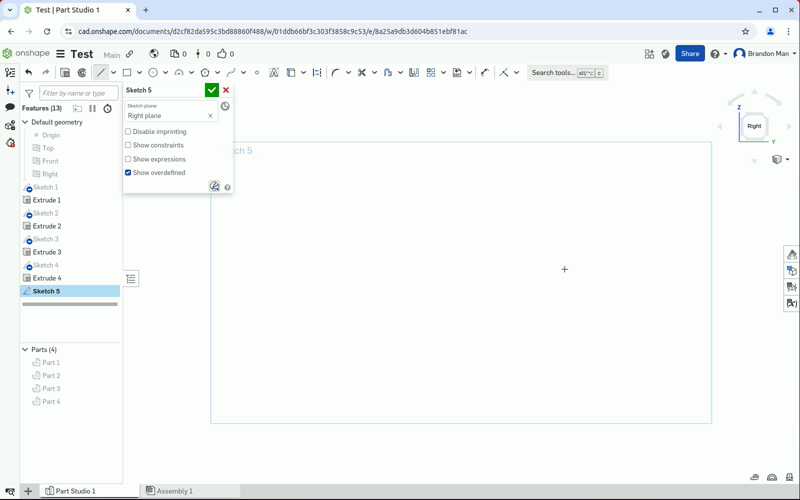
key_up(shift)
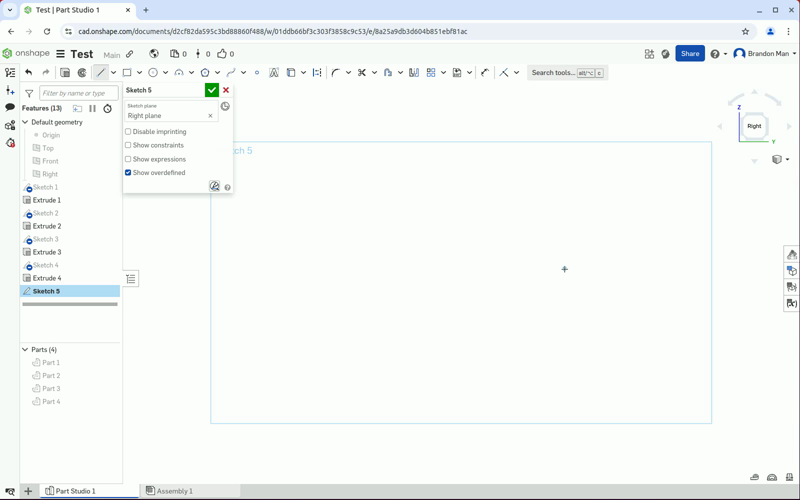
key_down(shift)
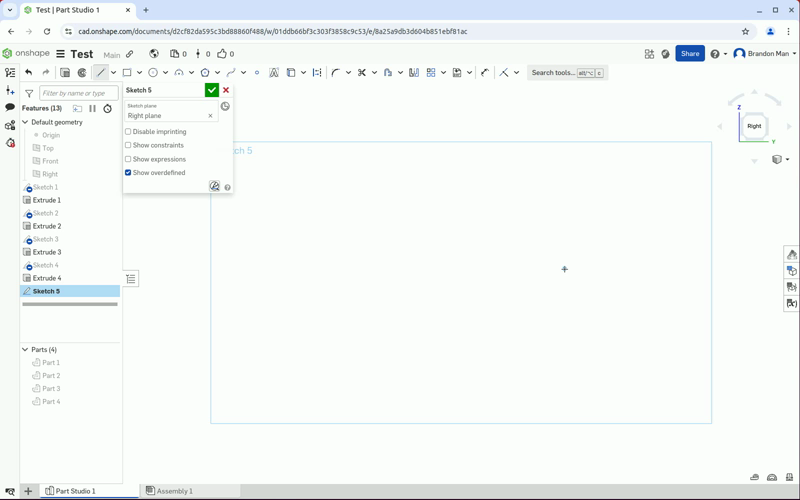
mouse_move(589, 268)
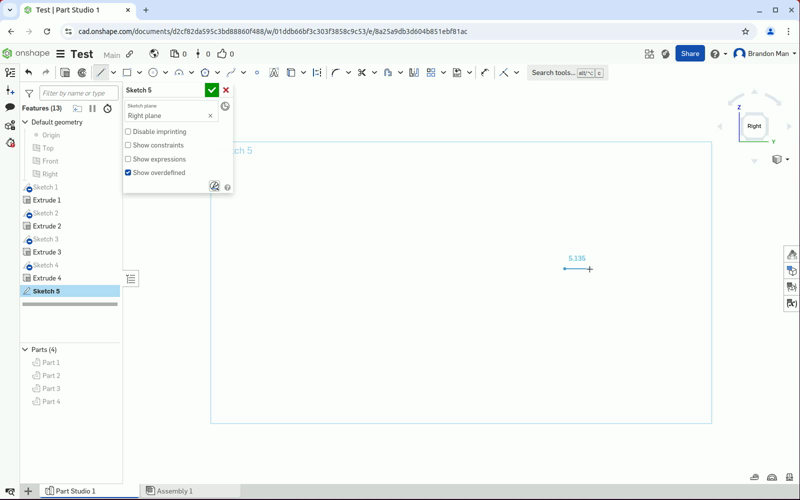
mouse_move(572, 268)
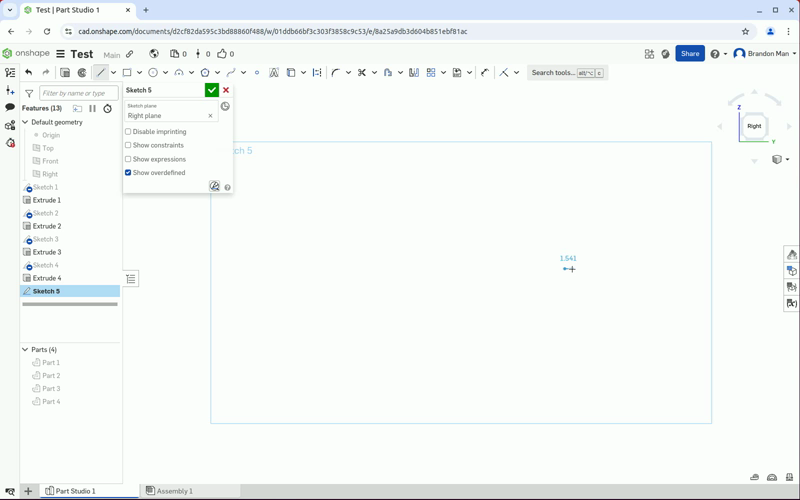
scroll(6)
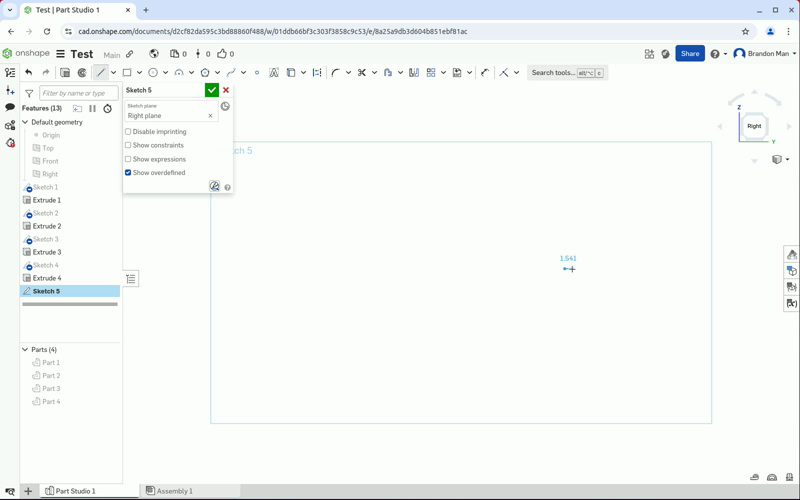
scroll(6)
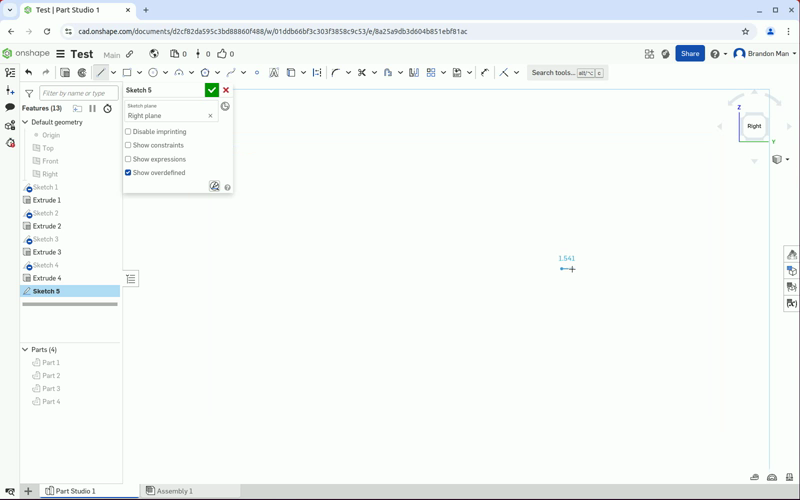
scroll(6)
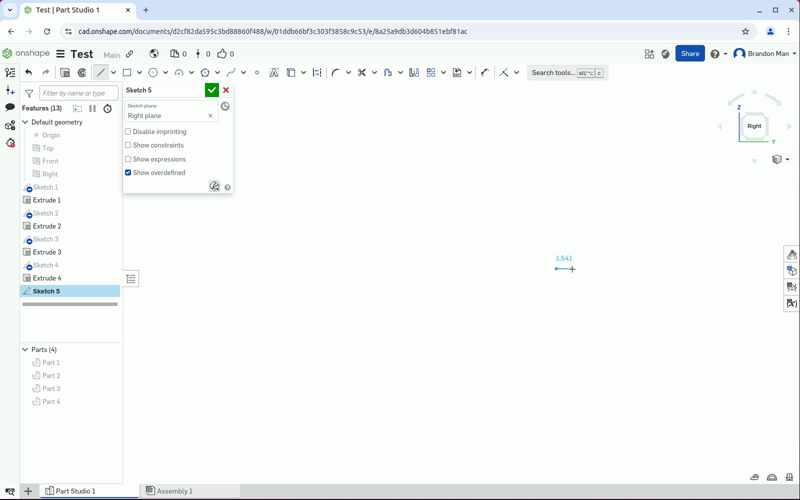
scroll(6)
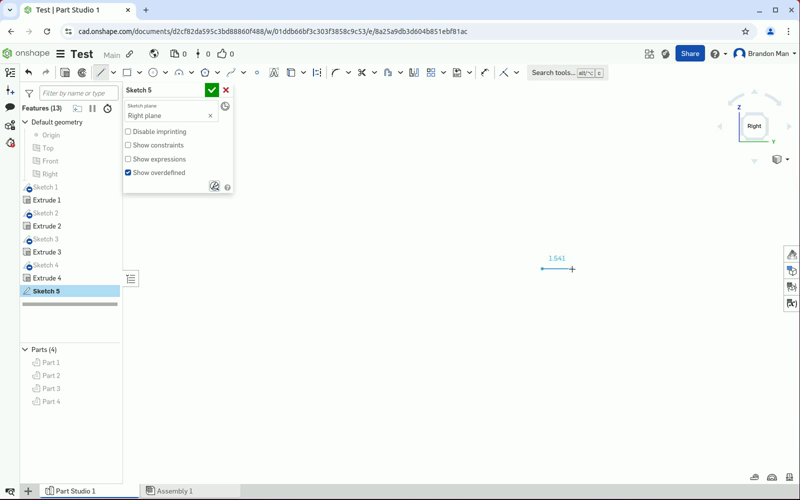
scroll(6)
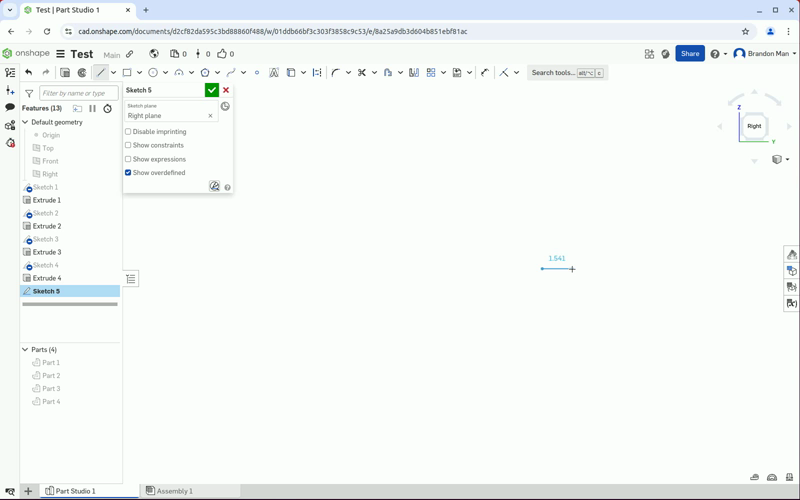
scroll(6)
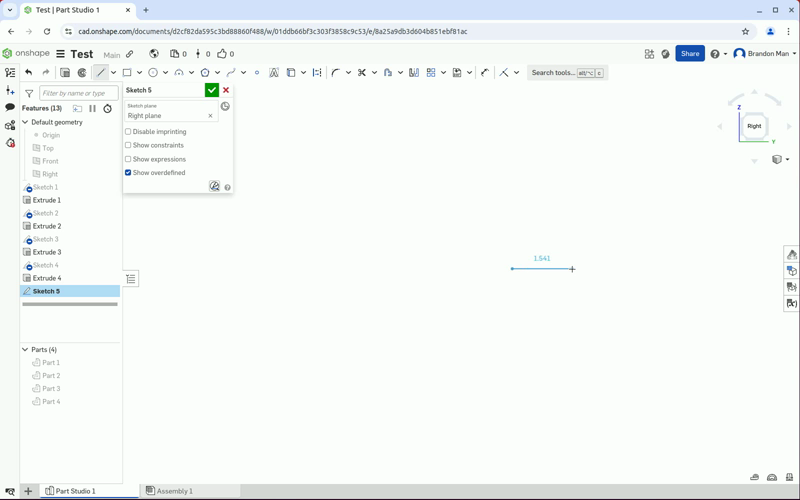
scroll(6)
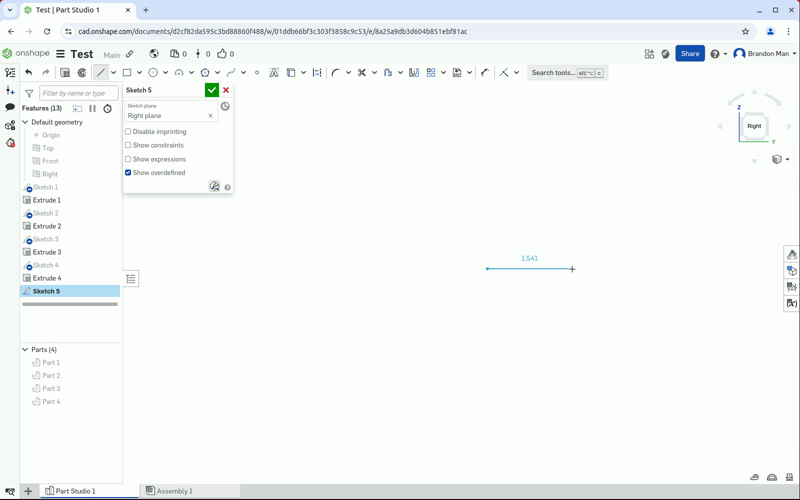
click(572, 268)
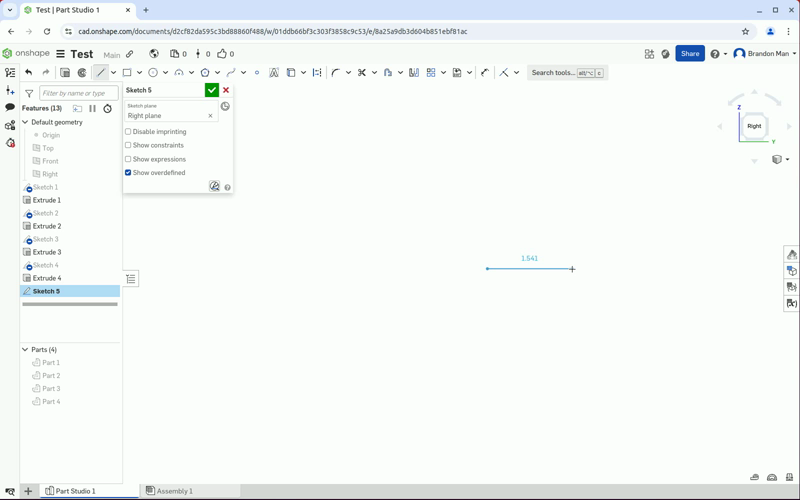
scroll(-6)
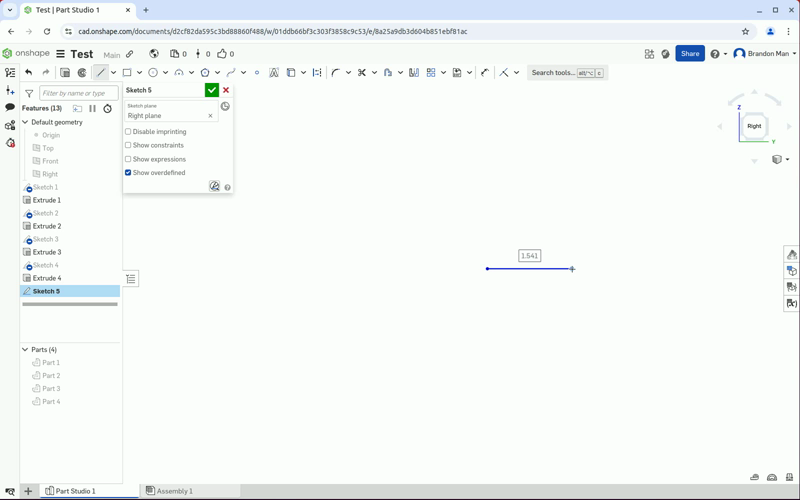
scroll(-6)
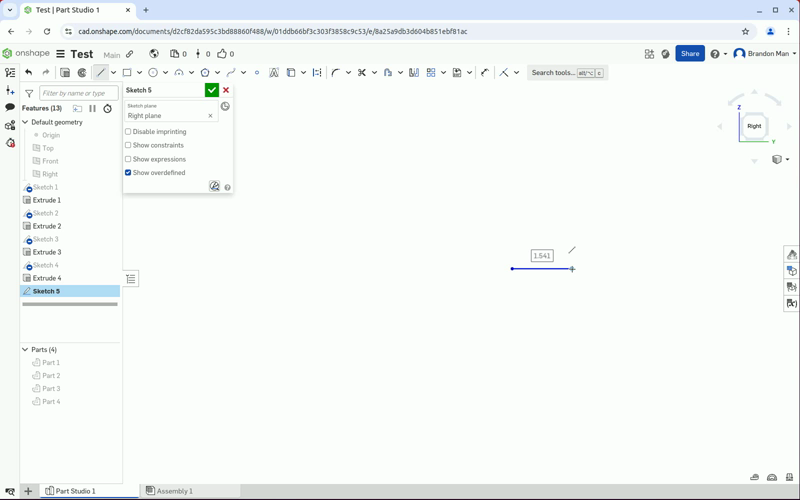
scroll(-6)
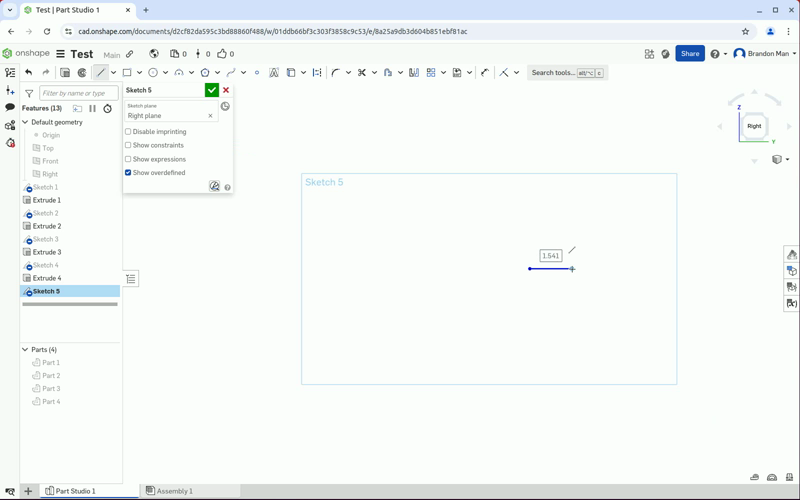
scroll(-6)
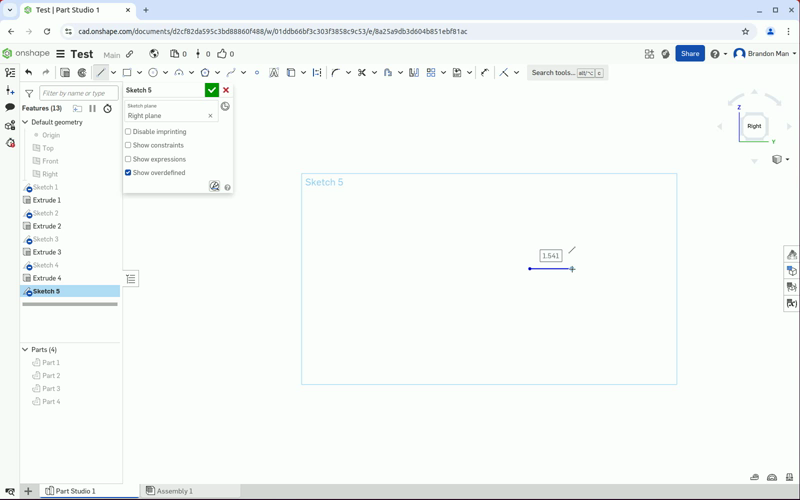
scroll(-6)
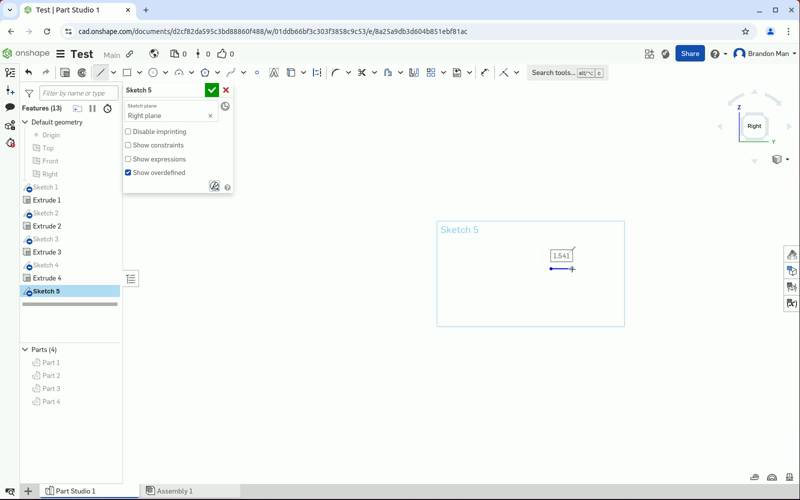
scroll(-6)
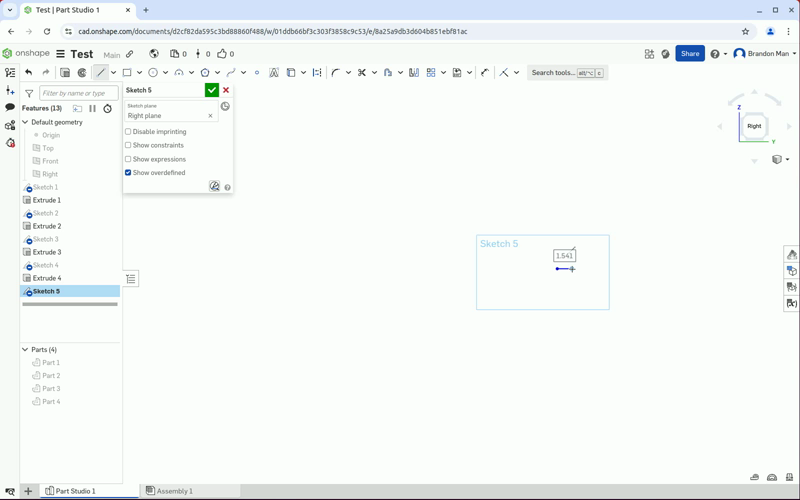
scroll(-6)
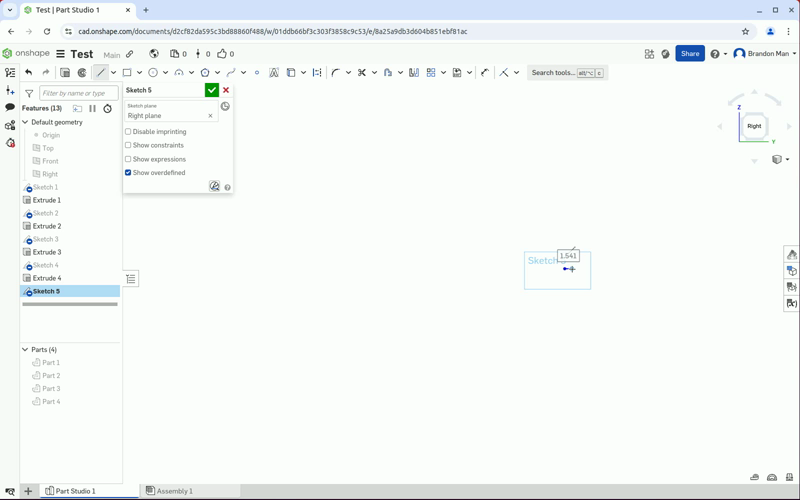
key_up(shift)
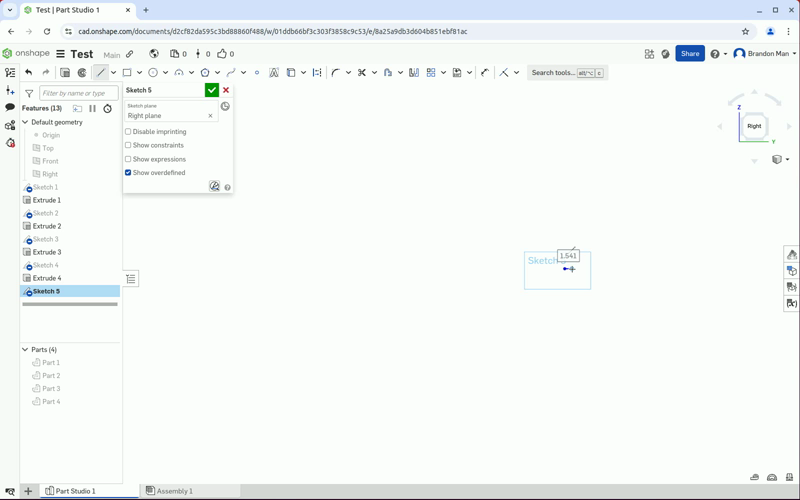
key_down(shift)
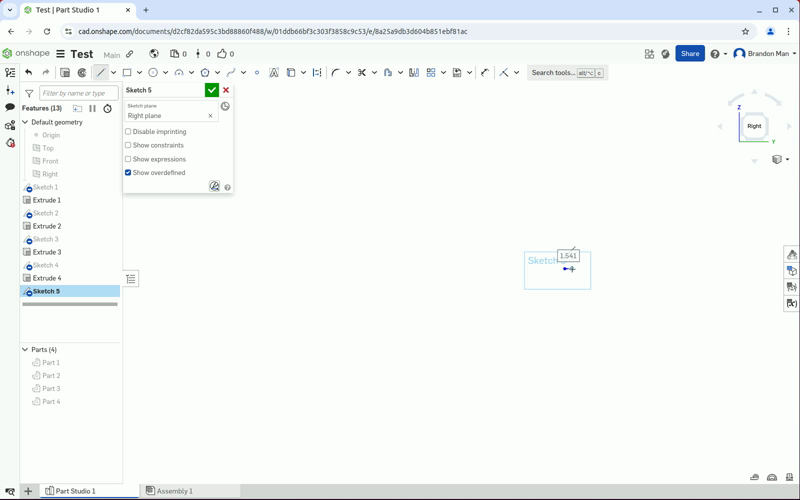
mouse_move(589, 268)
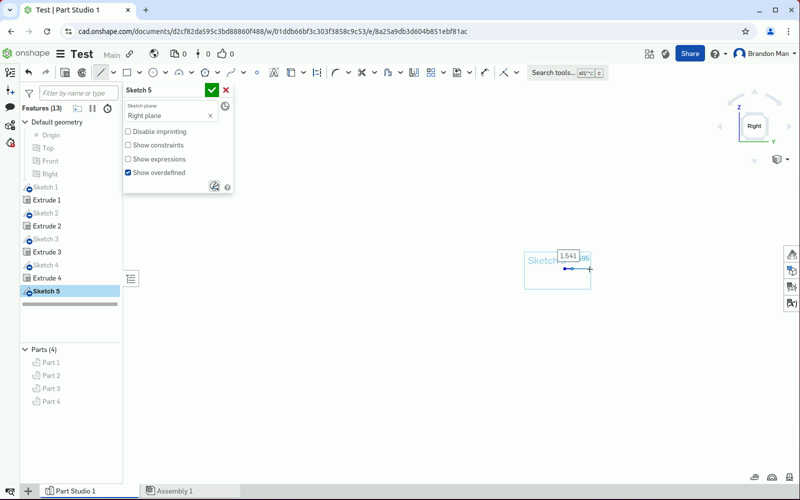
mouse_move(574, 268)
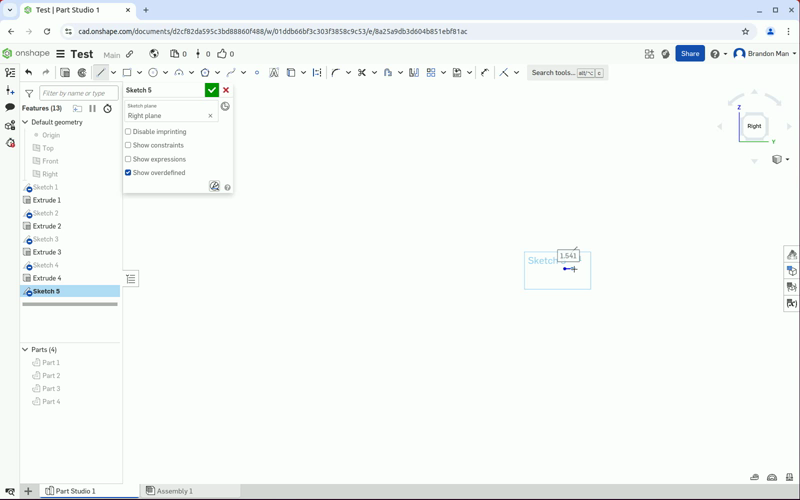
scroll(6)
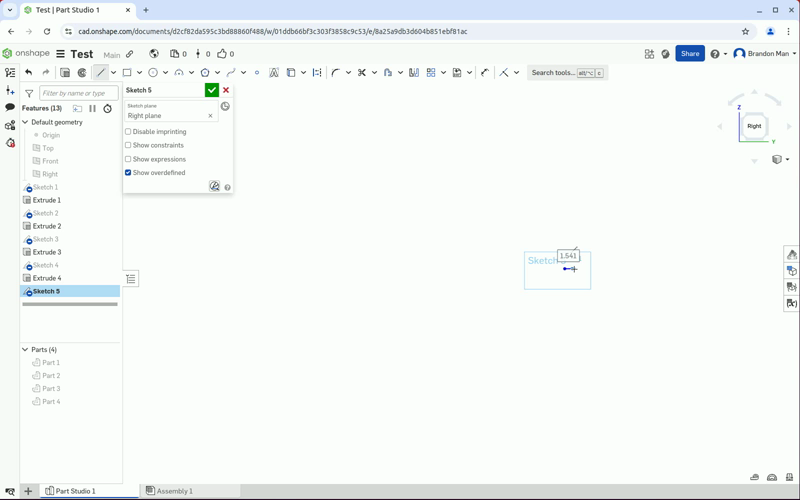
scroll(6)
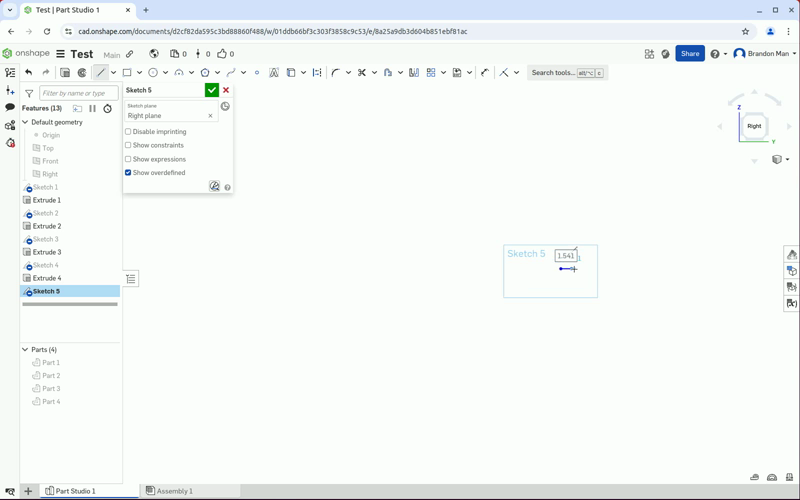
scroll(6)
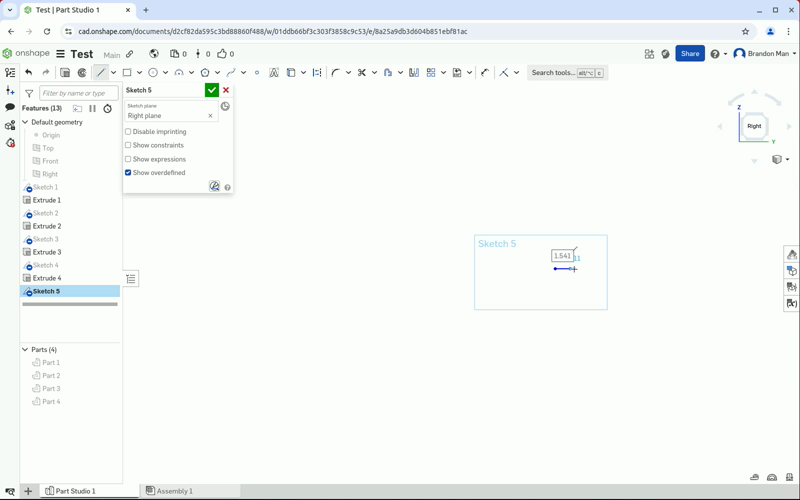
scroll(6)
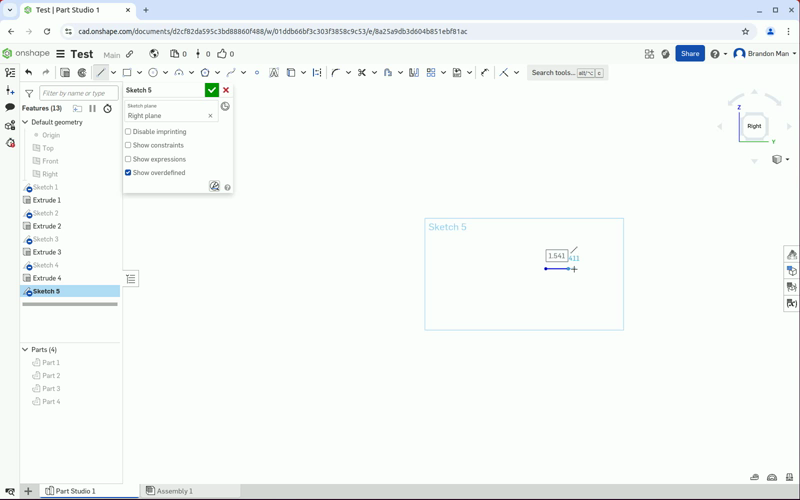
scroll(6)
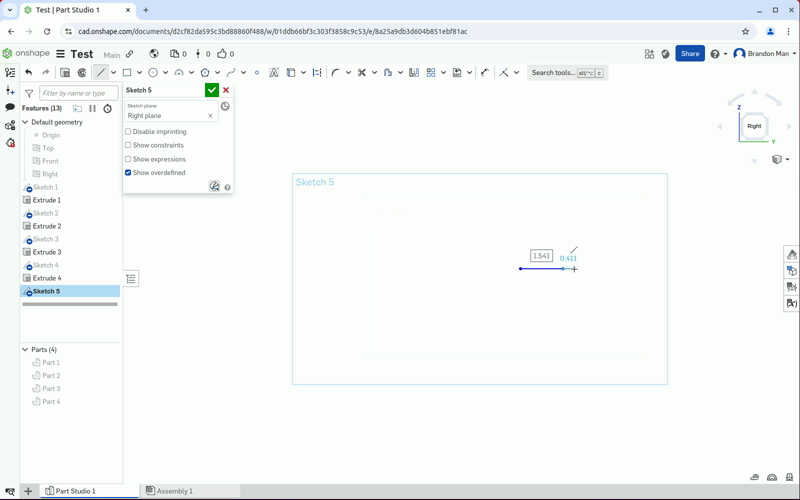
scroll(6)
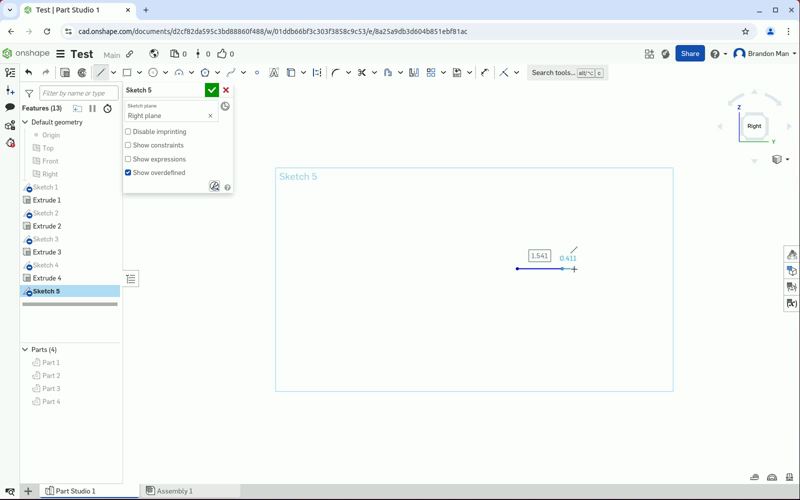
scroll(6)
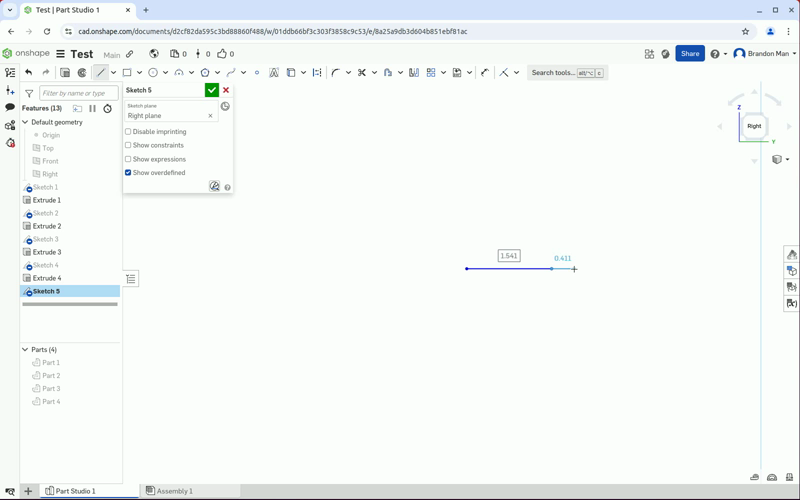
click(574, 268)
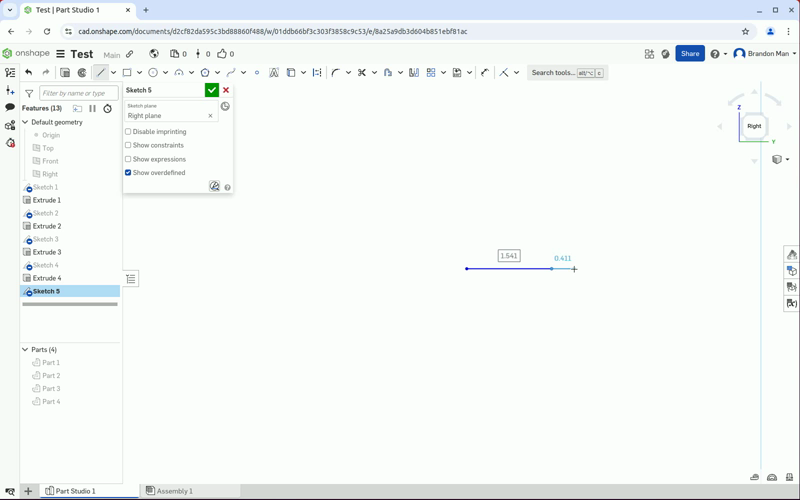
scroll(-6)
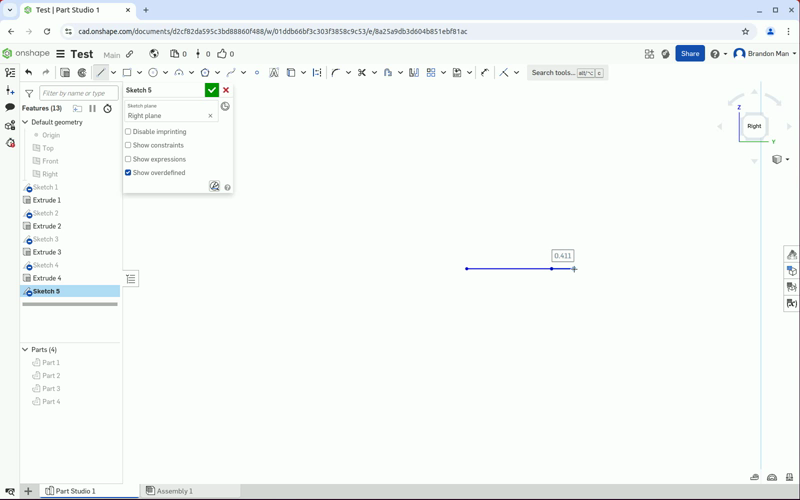
scroll(-6)
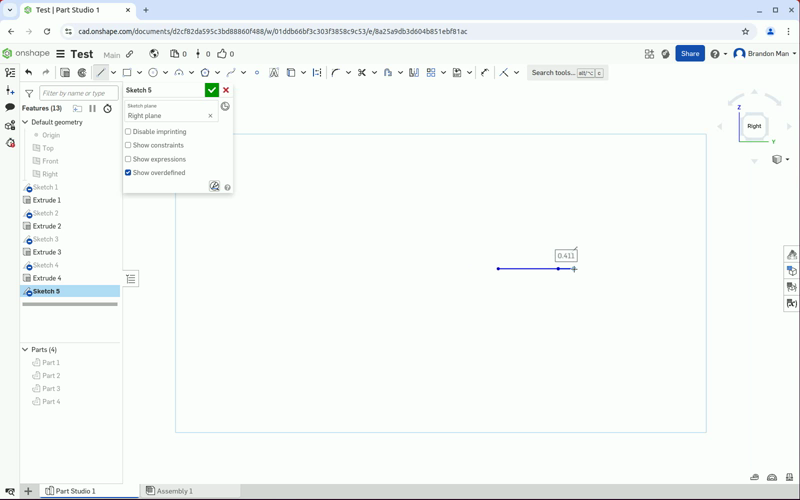
scroll(-6)
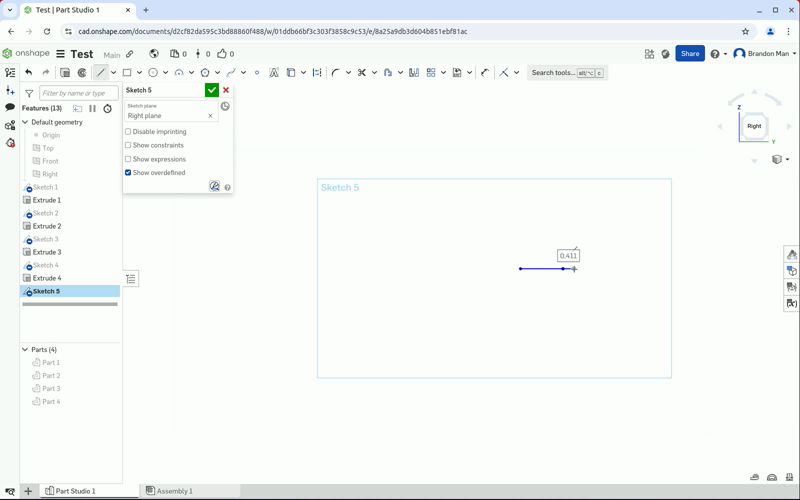
scroll(-6)
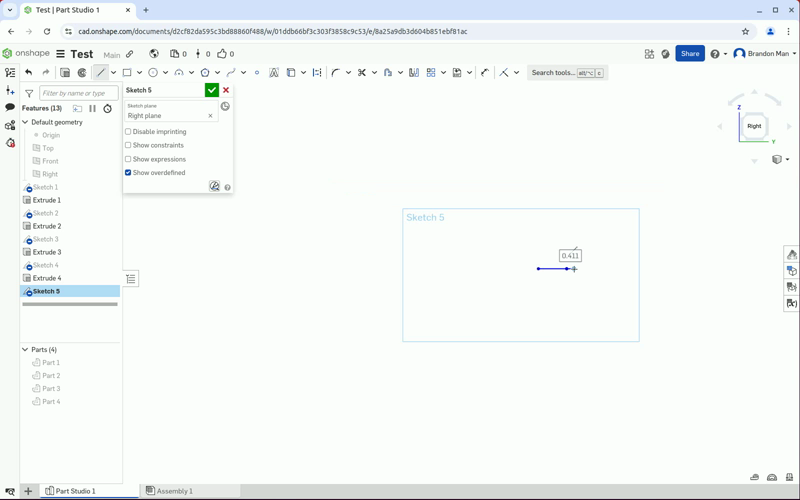
scroll(-6)
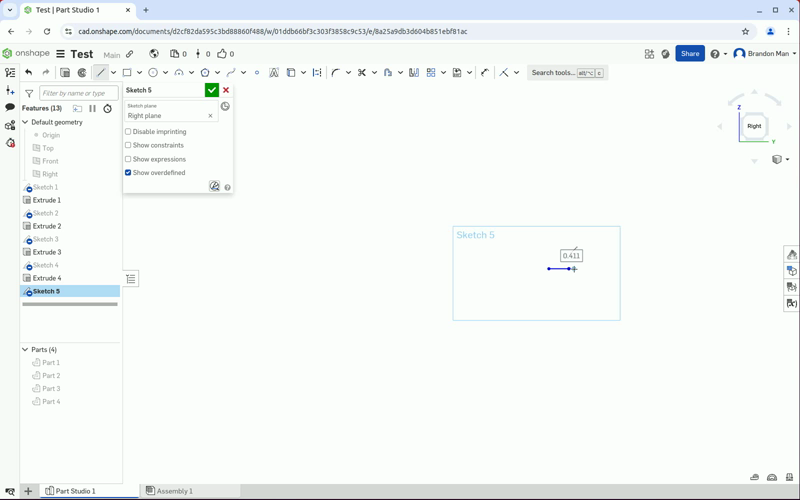
scroll(-6)
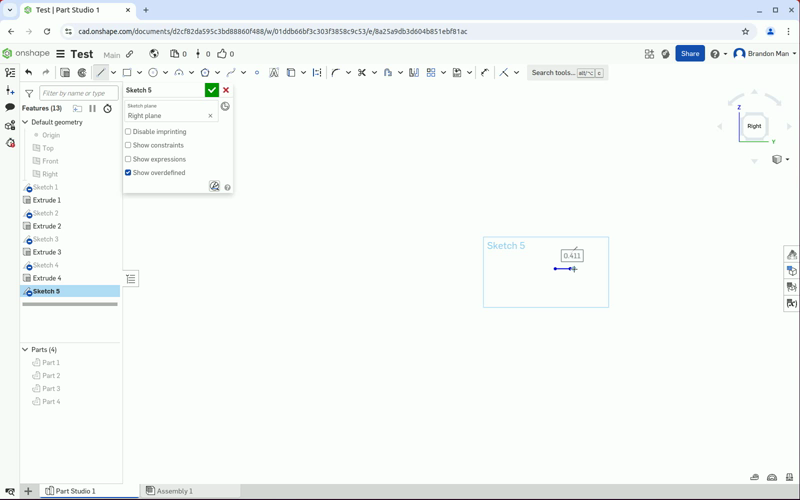
scroll(-6)
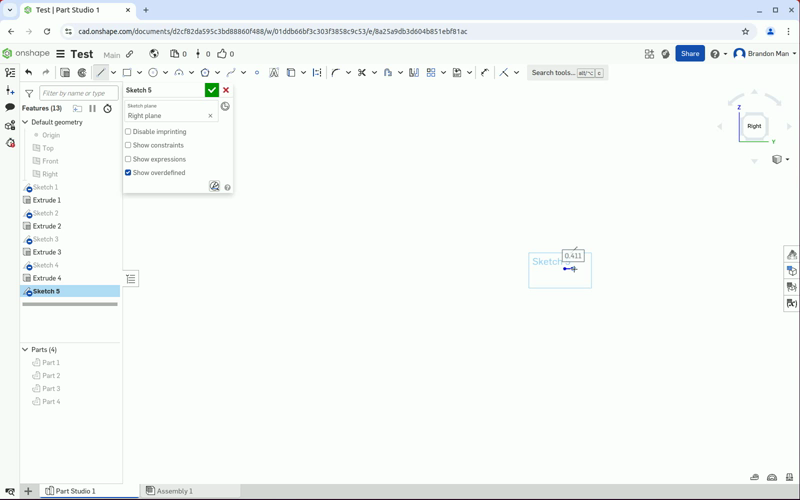
key_up(shift)
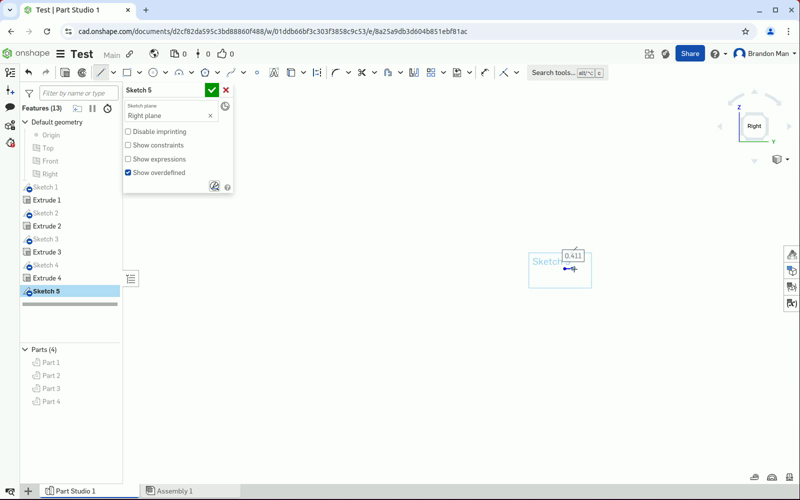
key_down(shift)
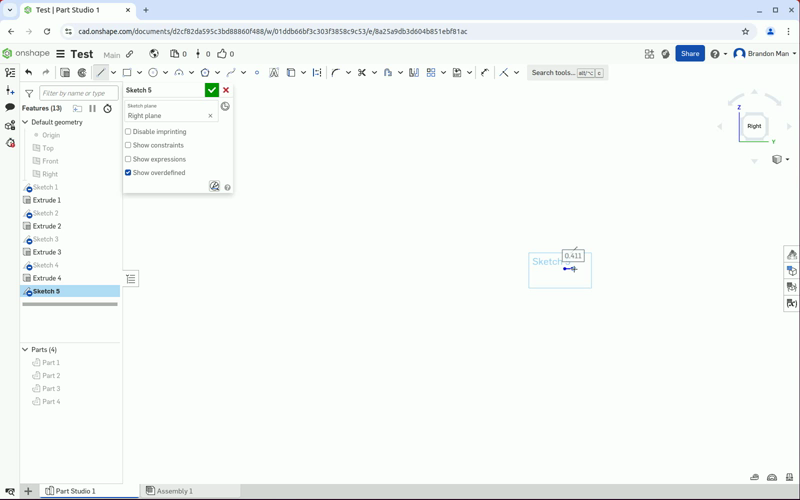
mouse_move(589, 268)
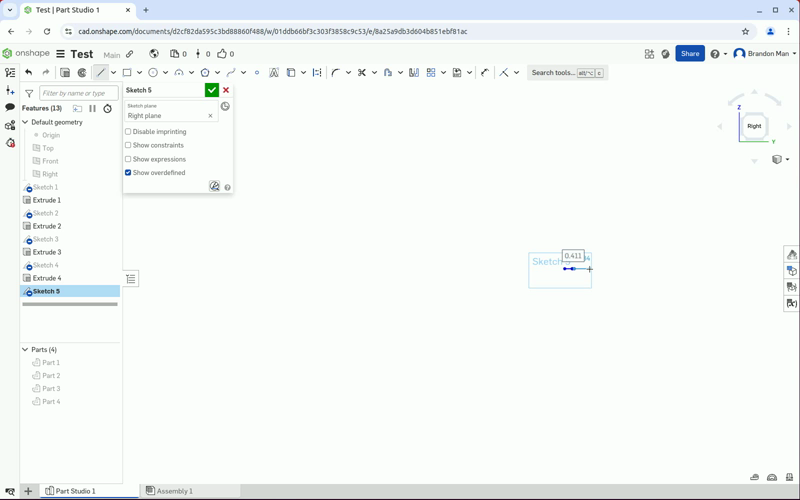
mouse_move(574, 267)
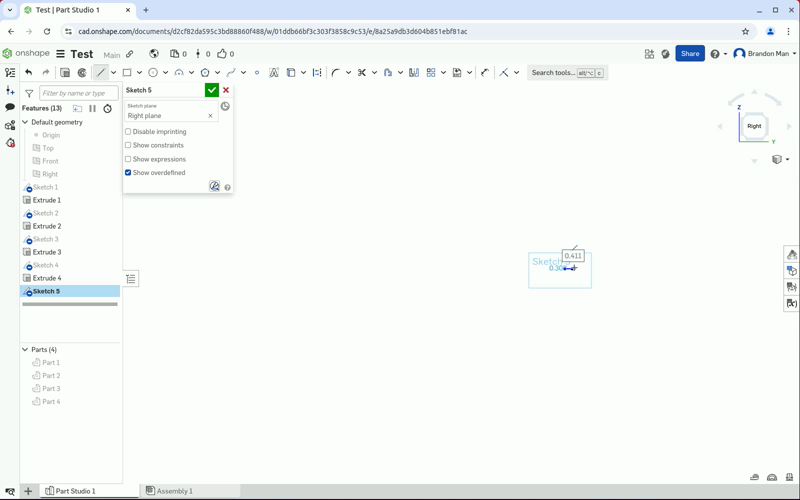
scroll(6)
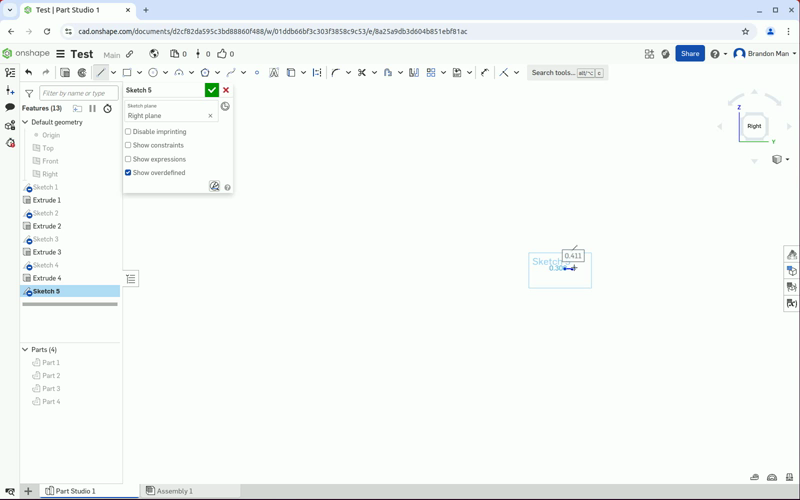
scroll(6)
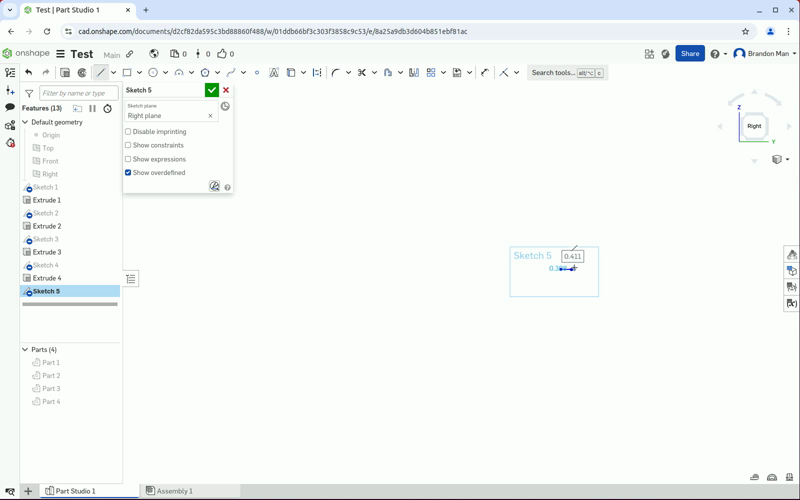
scroll(6)
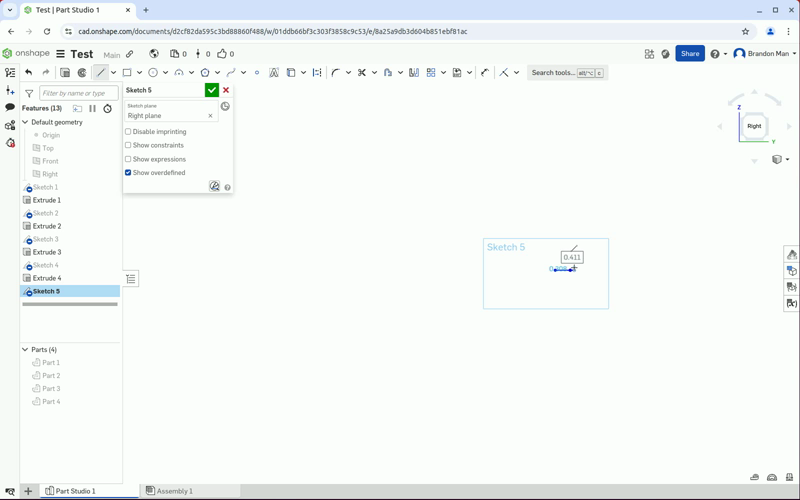
scroll(6)
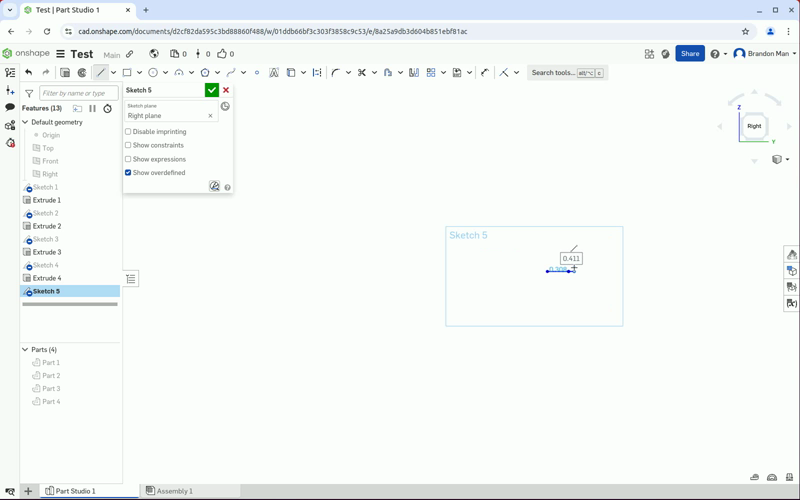
scroll(6)
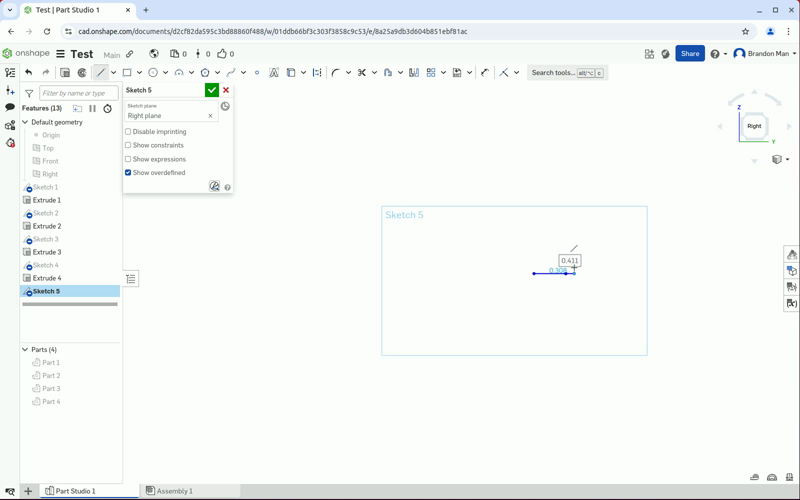
scroll(6)
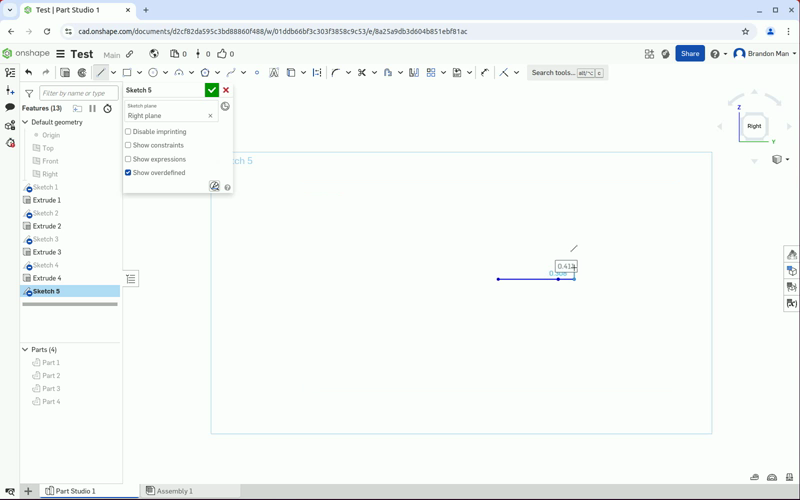
scroll(6)
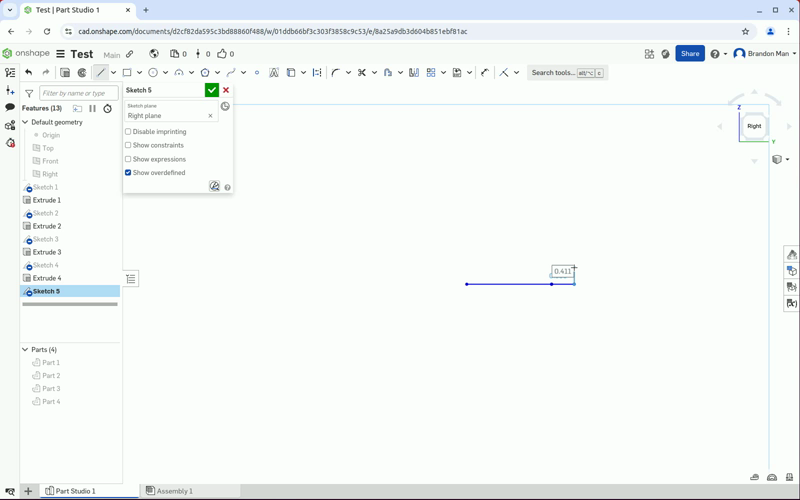
click(574, 267)
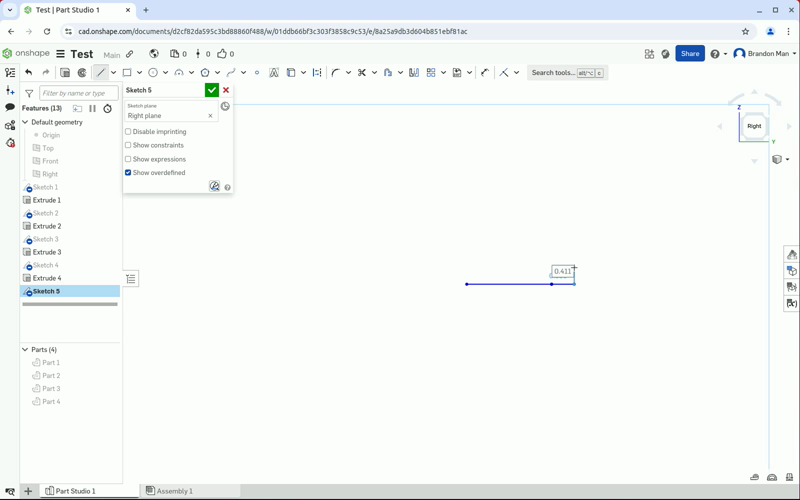
scroll(-6)
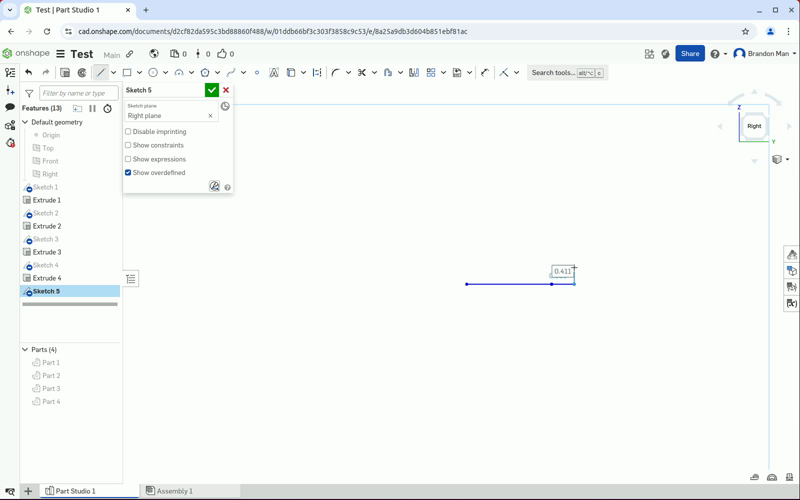
scroll(-6)
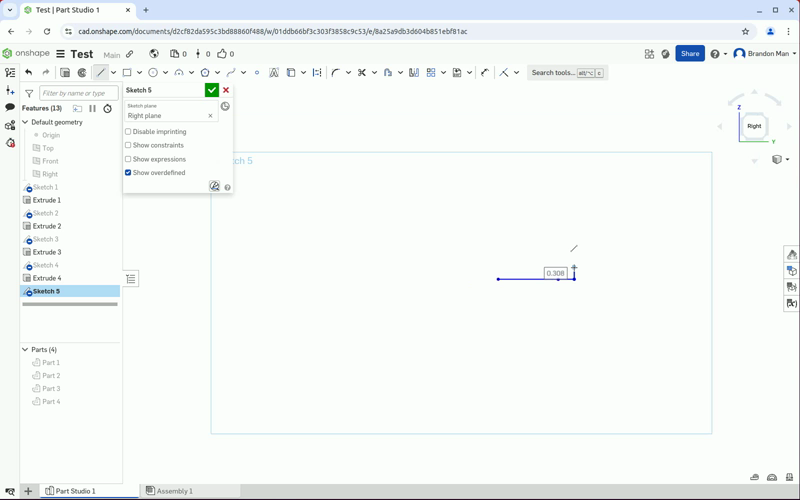
scroll(-6)
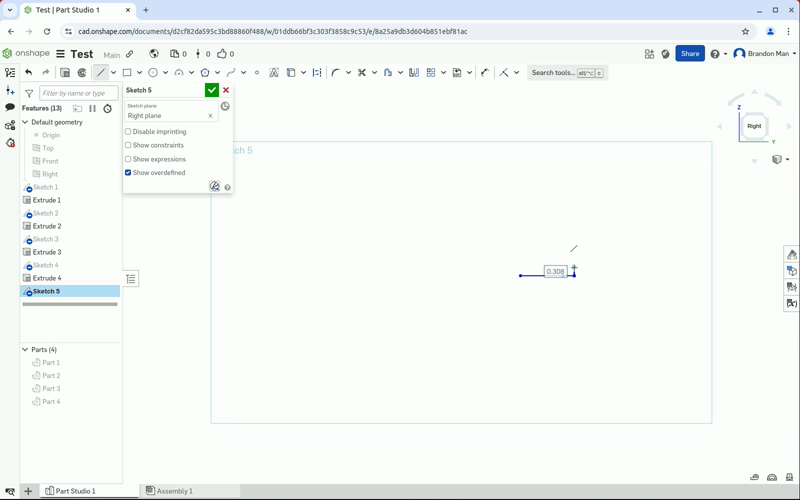
scroll(-6)
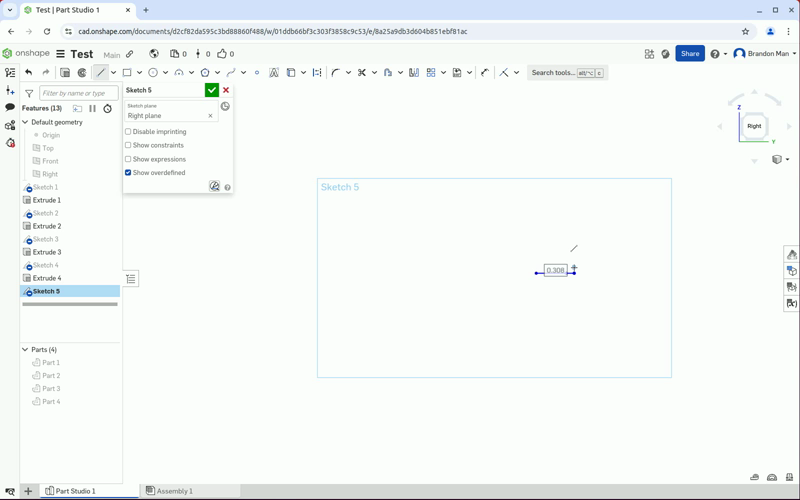
scroll(-6)
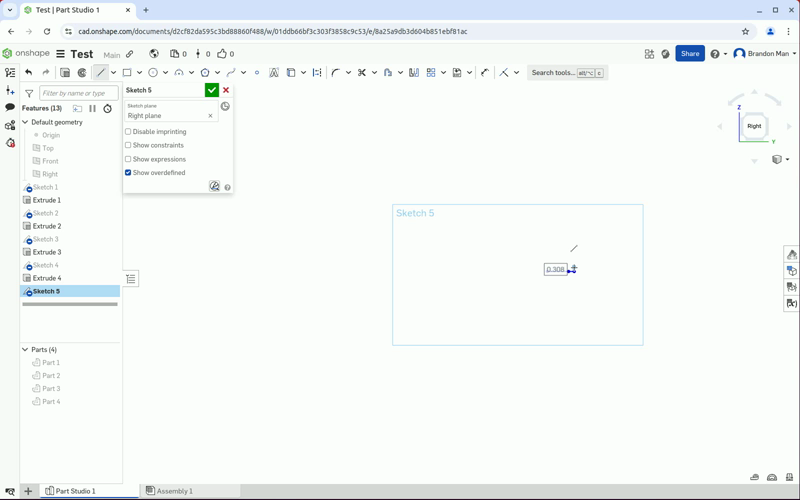
scroll(-6)
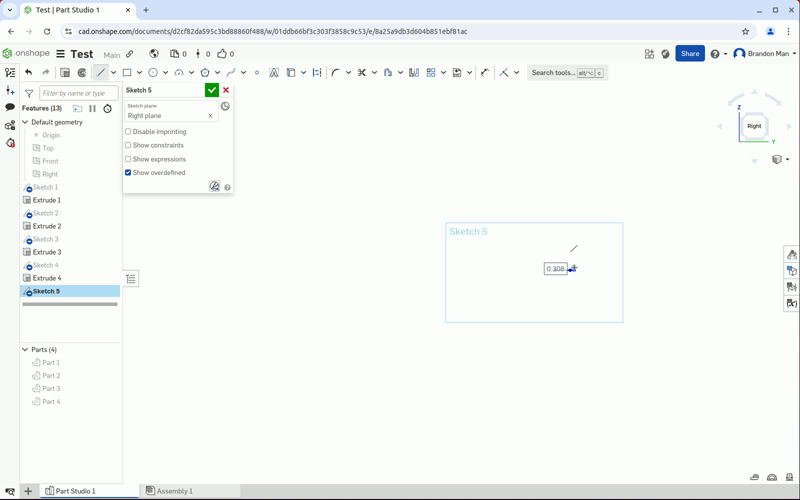
scroll(-6)
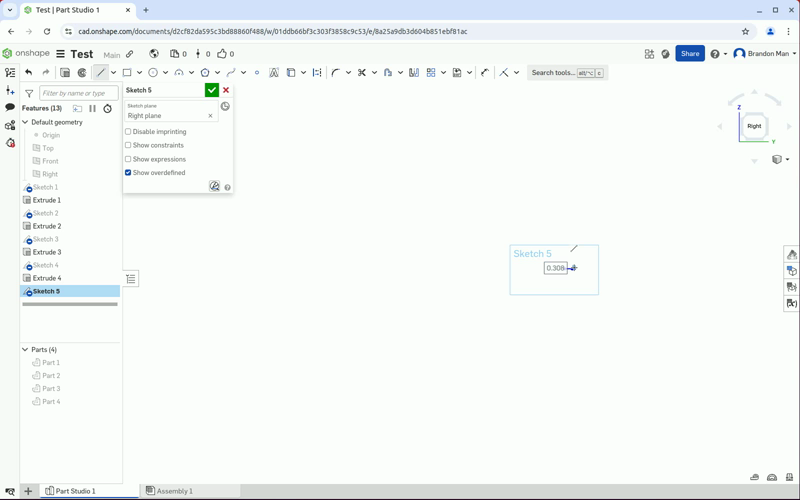
key_up(shift)
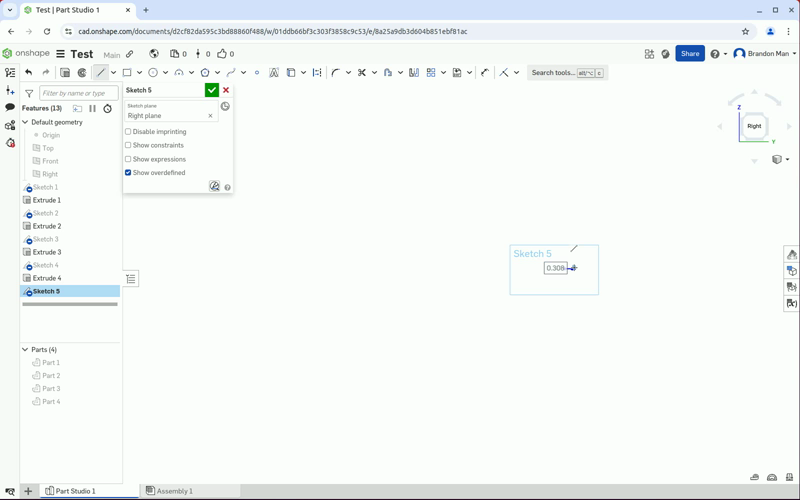
key_down(shift)
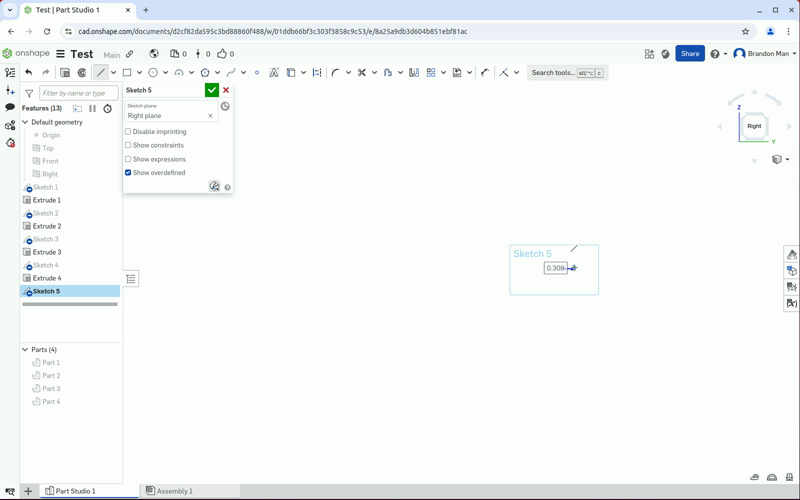
mouse_move(589, 267)
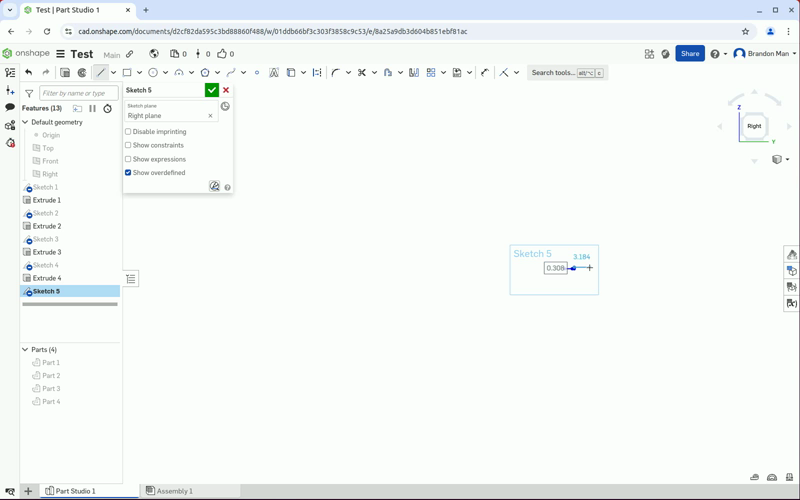
mouse_move(564, 267)
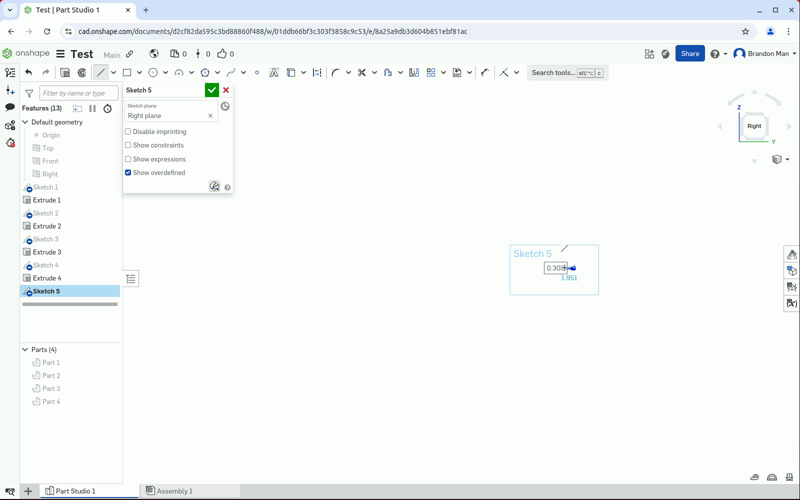
scroll(6)
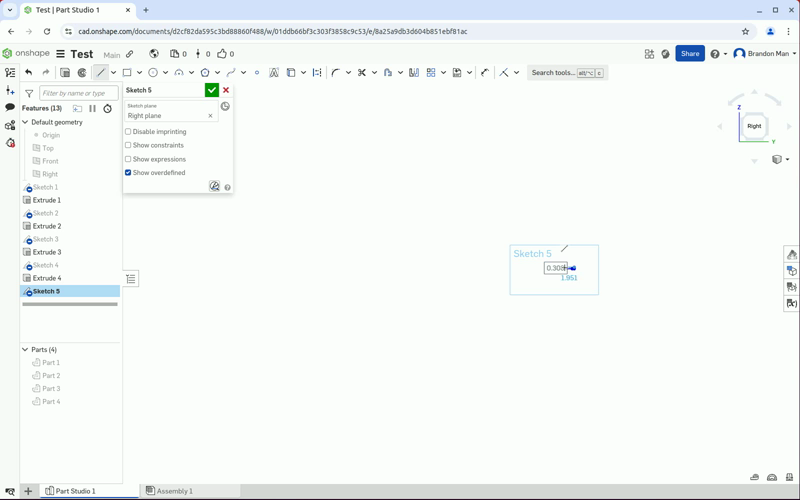
scroll(6)
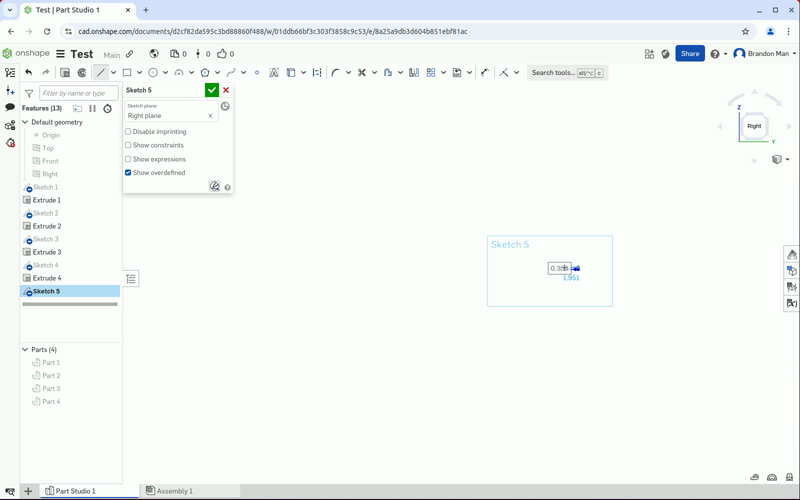
scroll(6)
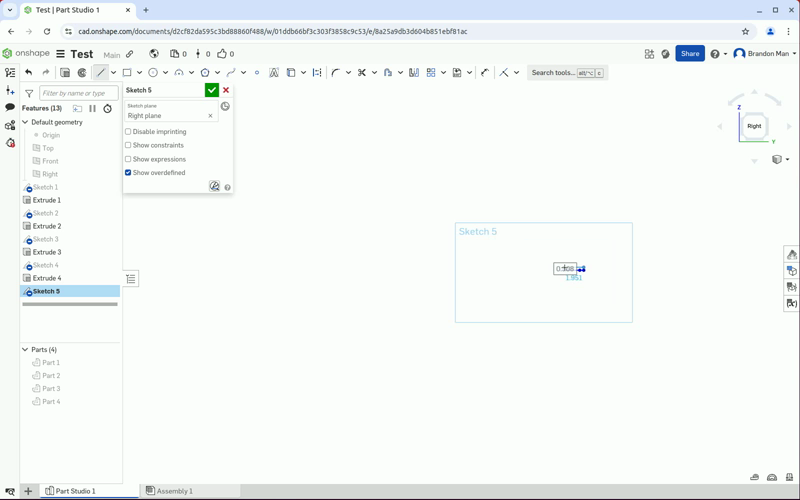
scroll(6)
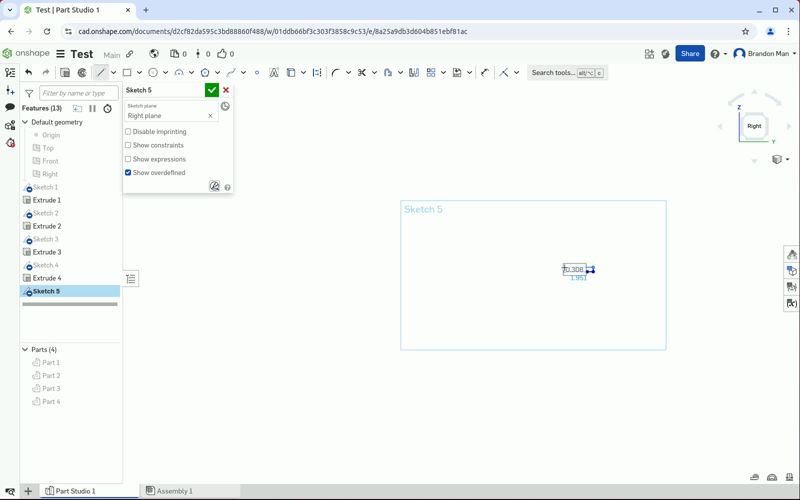
scroll(6)
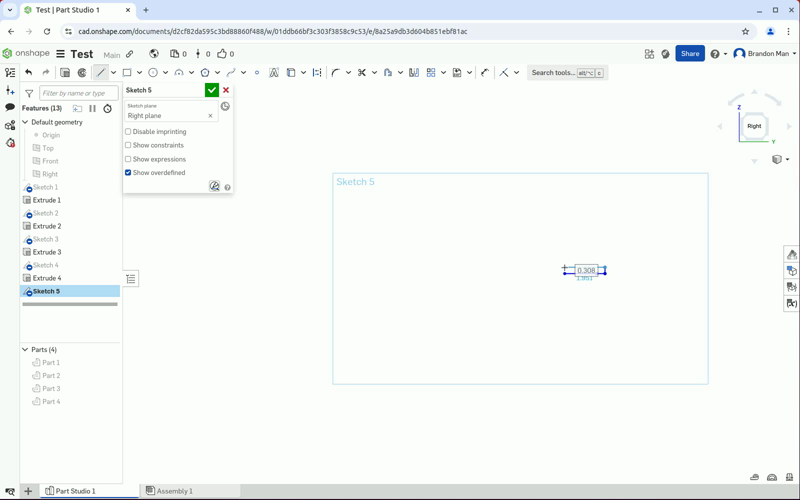
scroll(6)
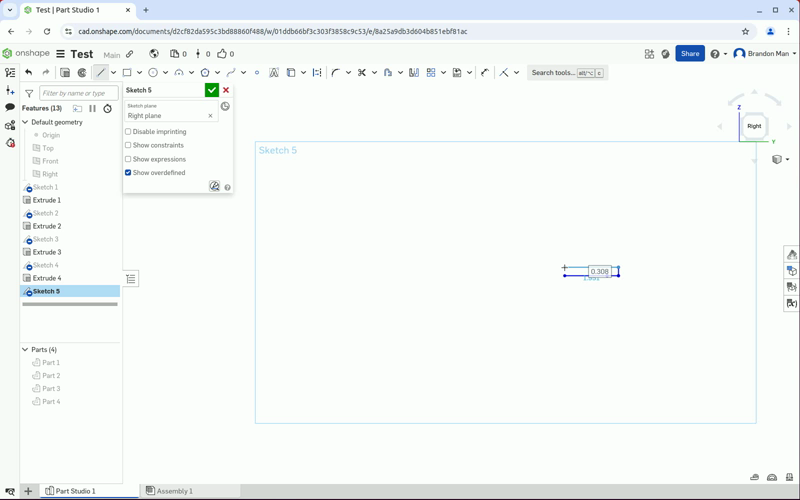
scroll(6)
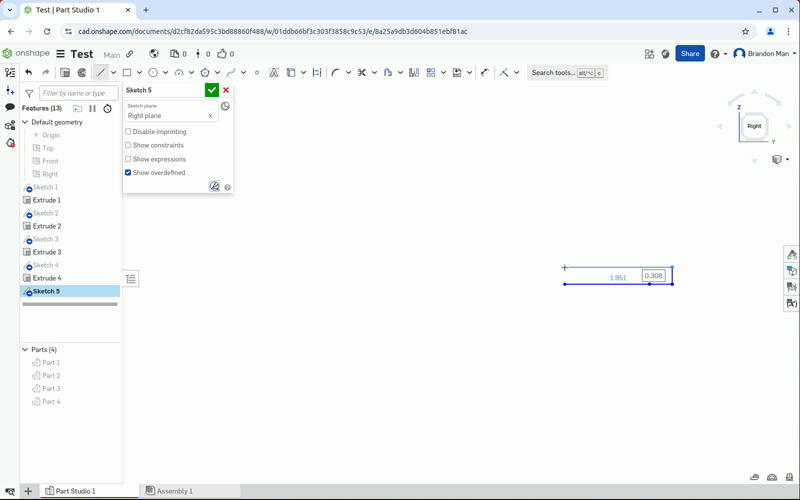
click(564, 267)
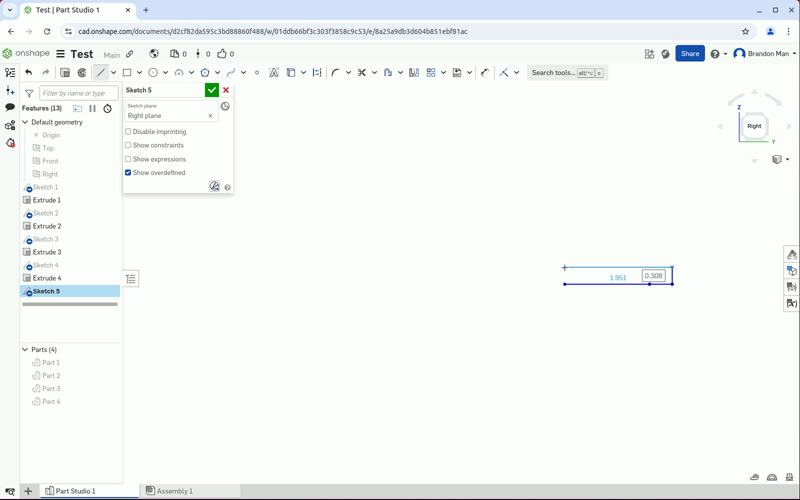
scroll(-6)
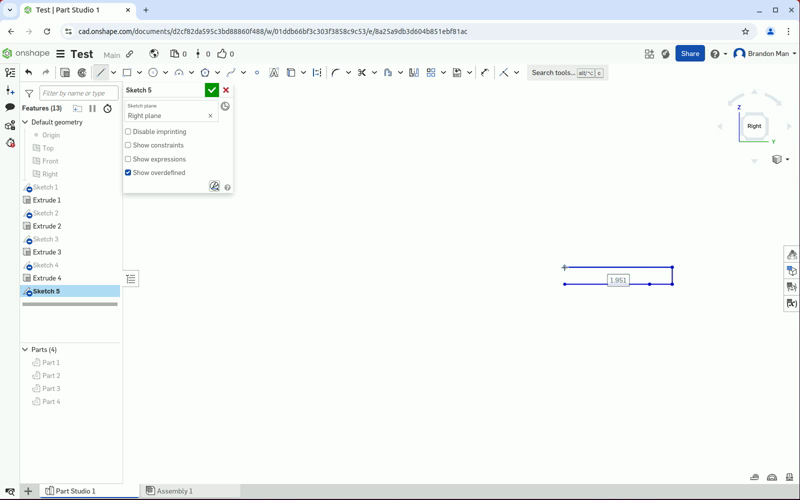
scroll(-6)
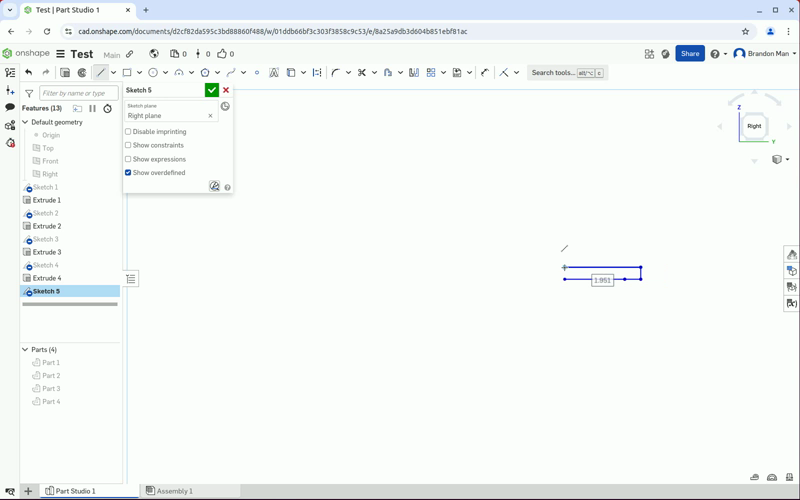
scroll(-6)
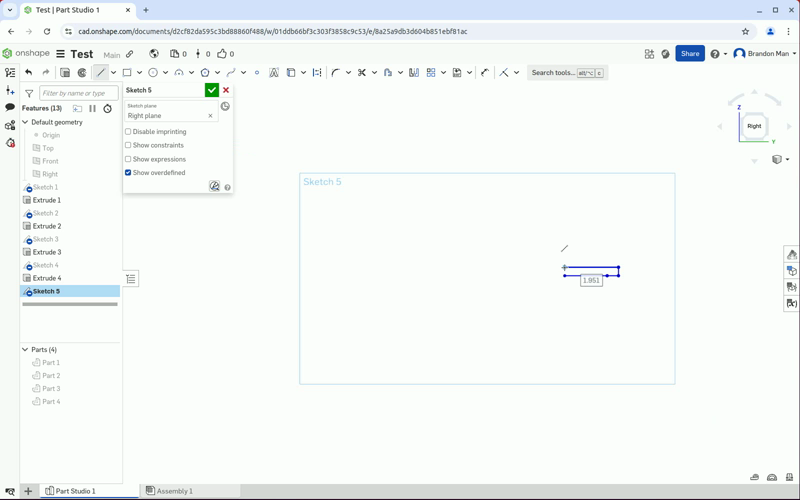
scroll(-6)
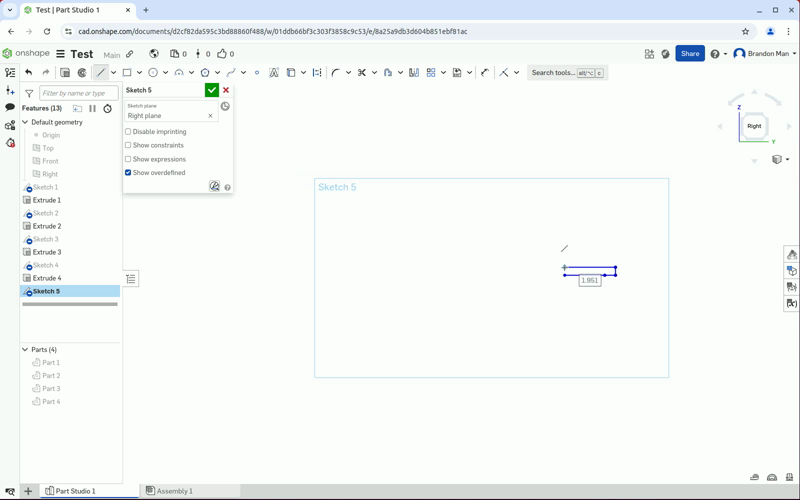
scroll(-6)
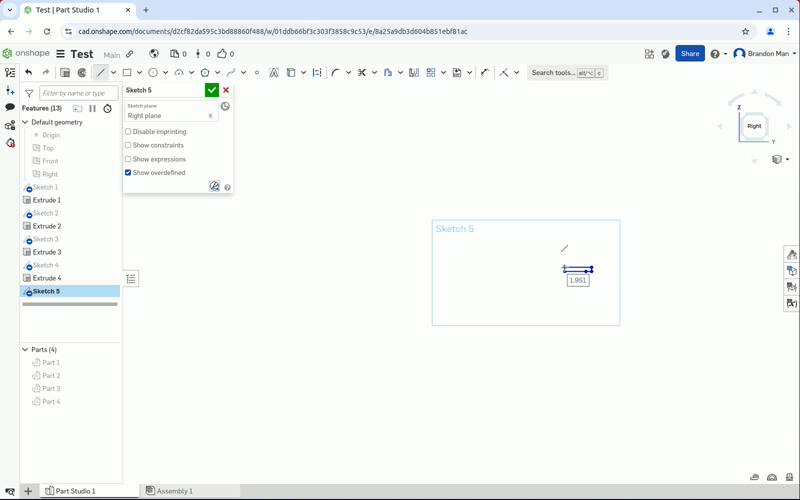
scroll(-6)
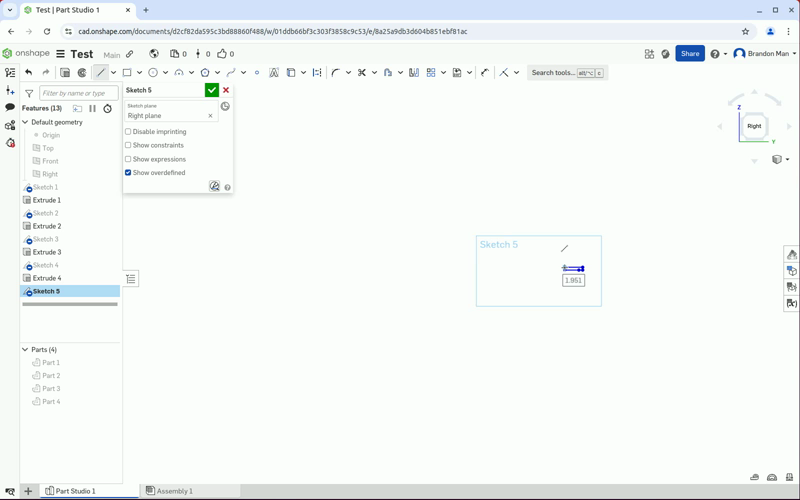
scroll(-6)
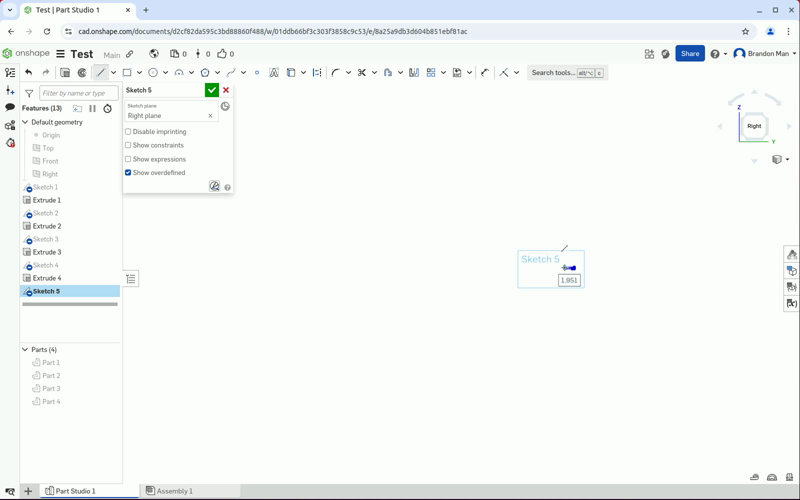
key_up(shift)
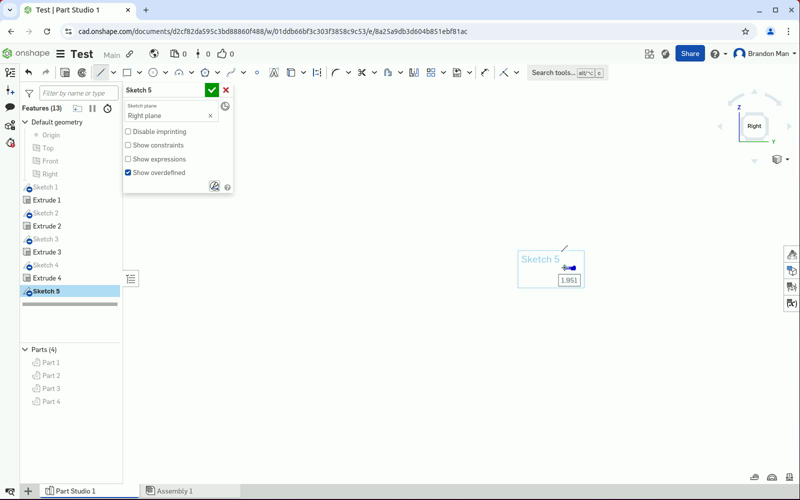
mouse_move(589, 267)
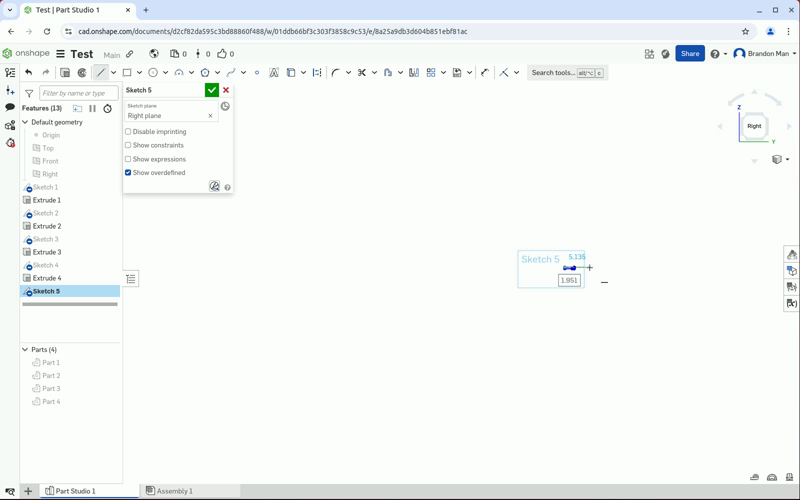
key_down(shift)
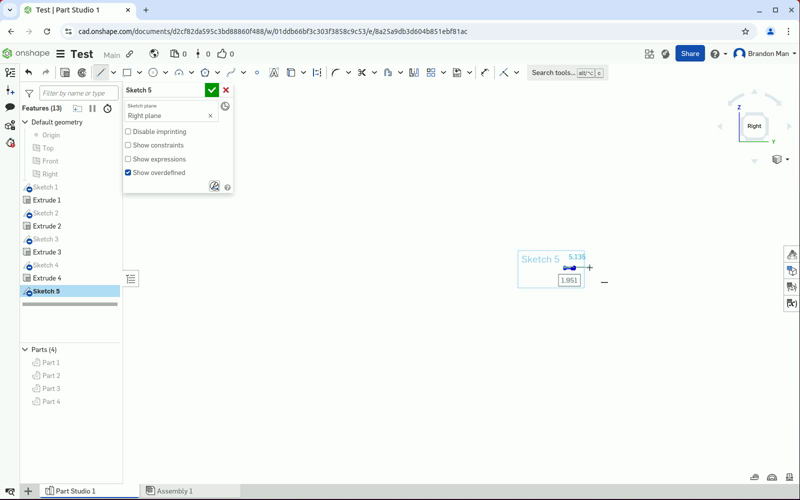
mouse_move(564, 268)
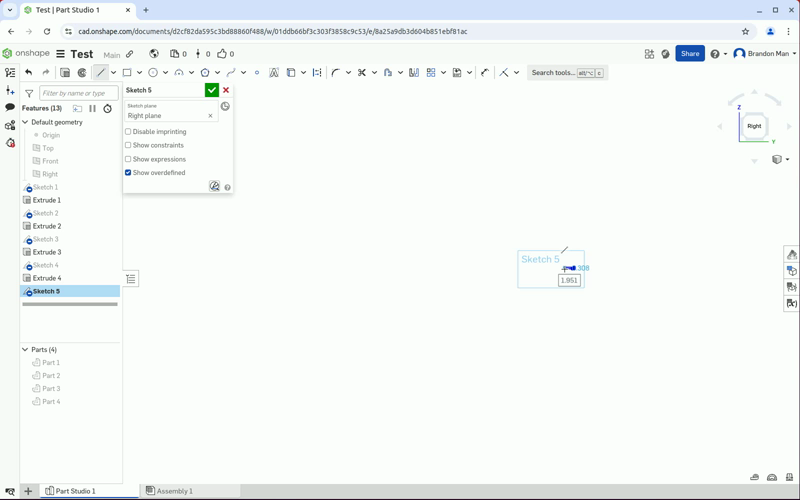
scroll(6)
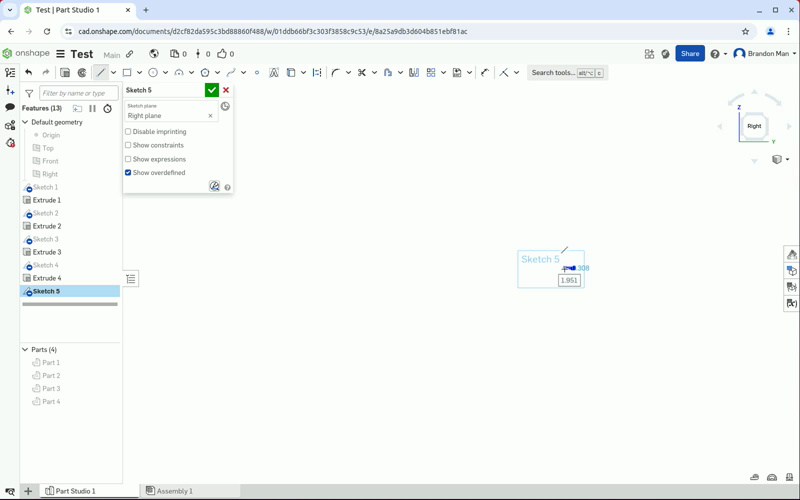
scroll(6)
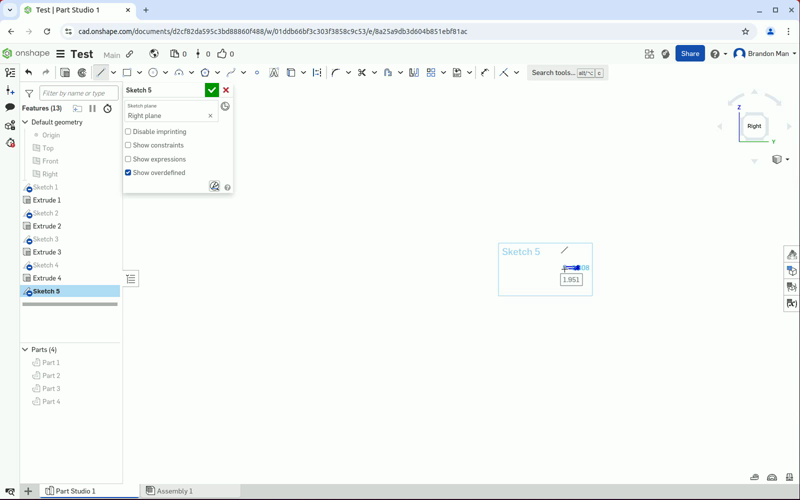
scroll(6)
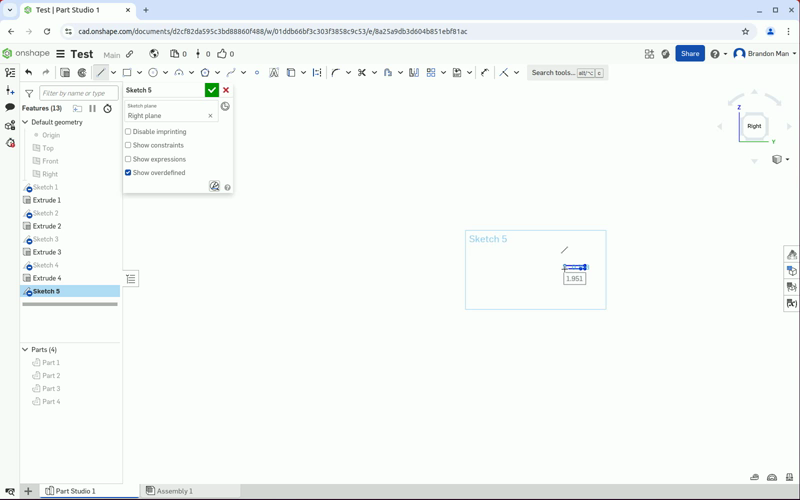
scroll(6)
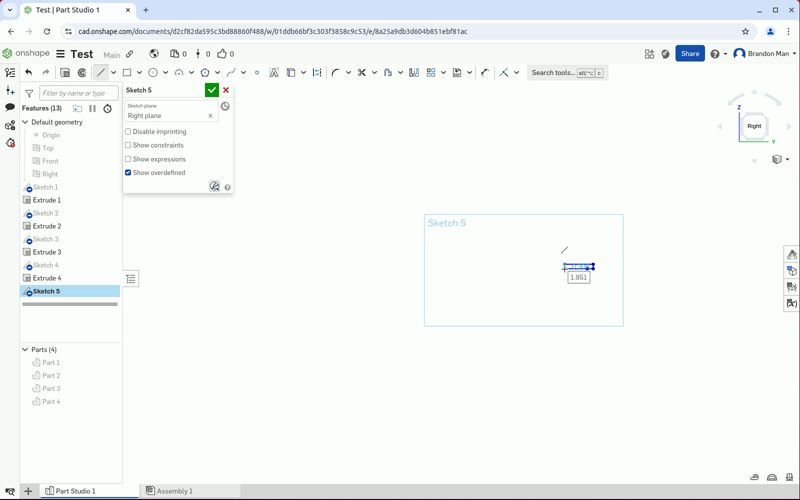
scroll(6)
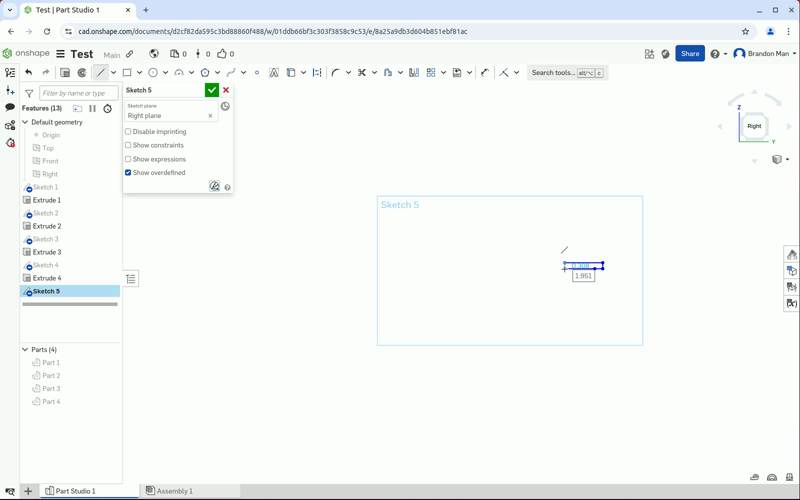
scroll(6)
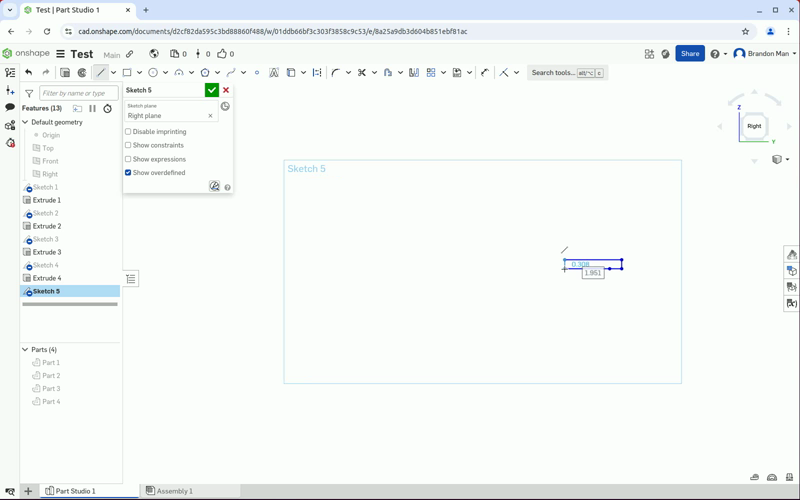
scroll(6)
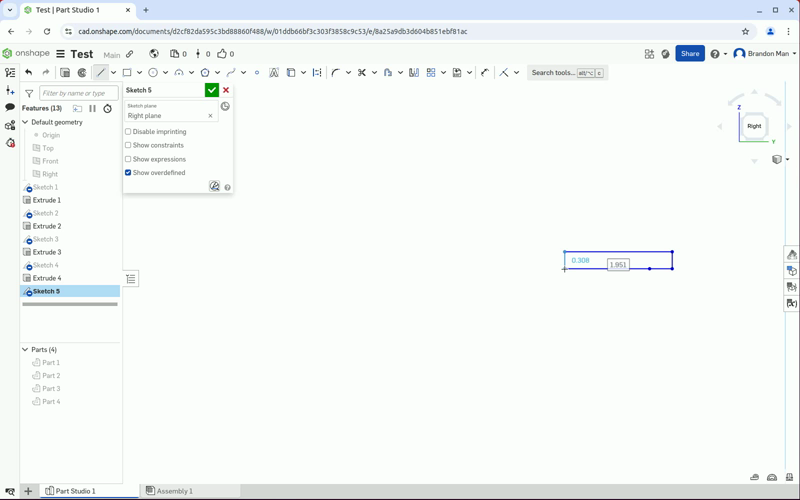
key_up(shift)
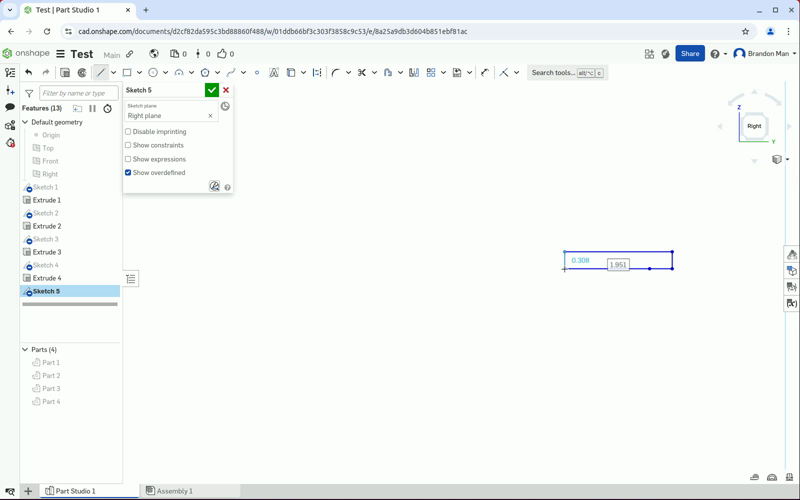
click(564, 268)
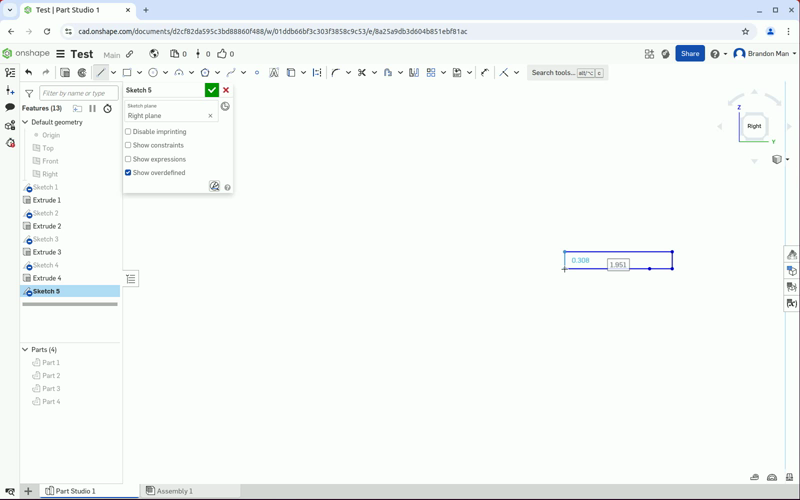
scroll(-6)
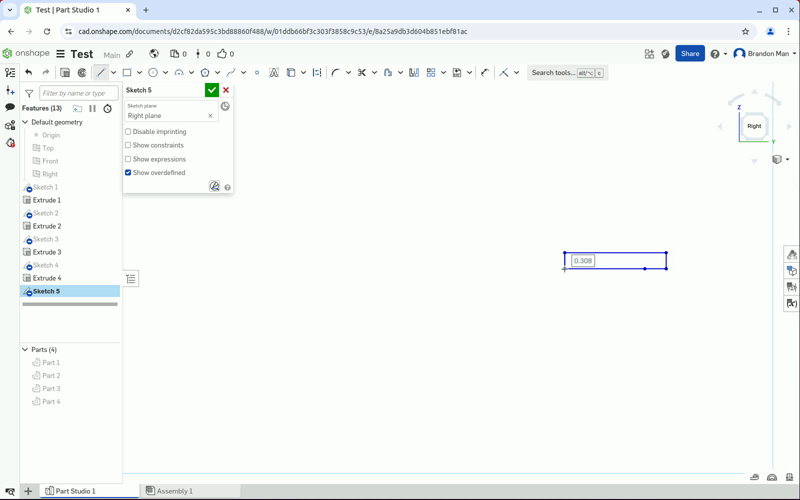
scroll(-6)
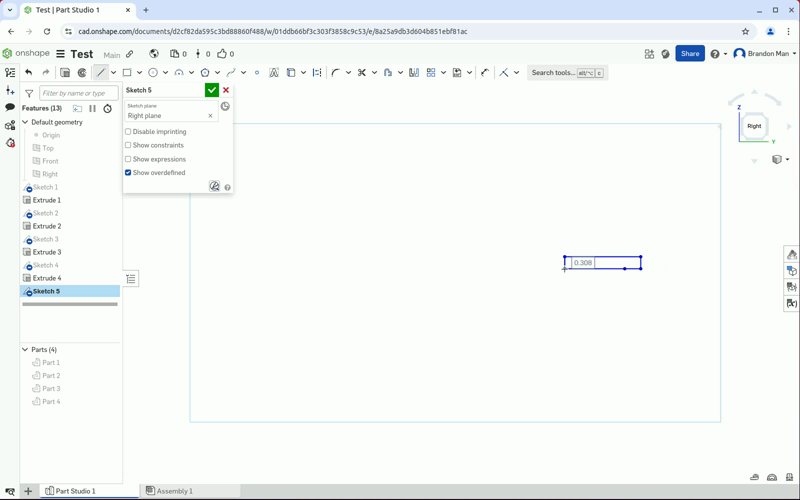
scroll(-6)
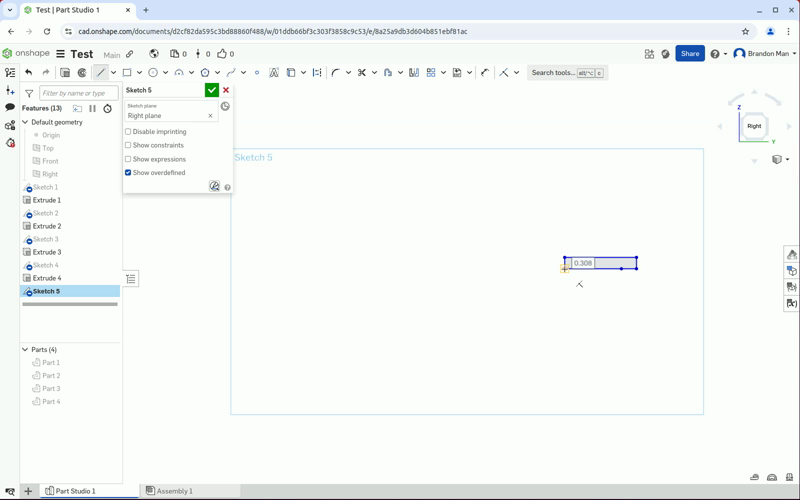
scroll(-6)
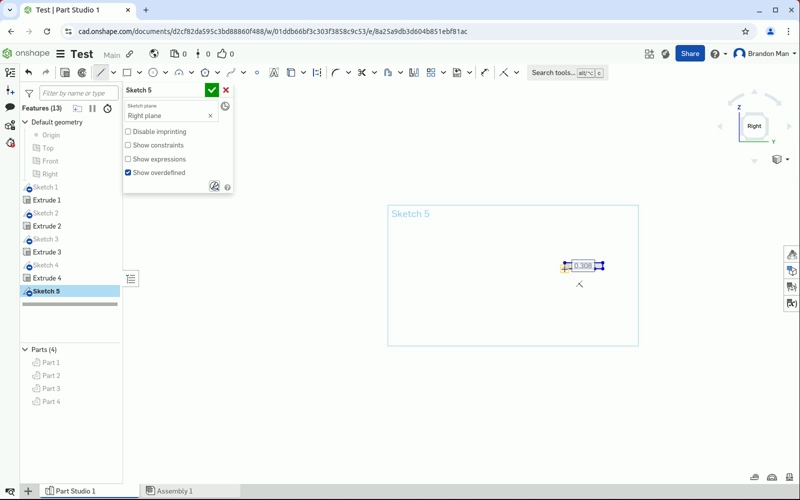
scroll(-6)
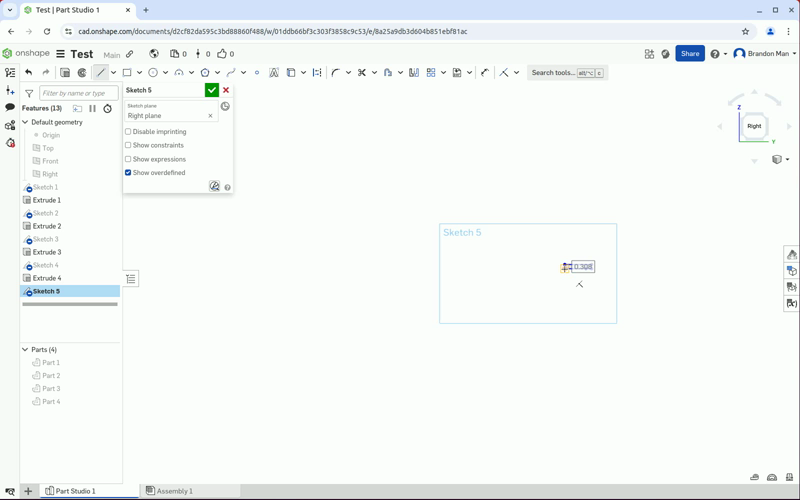
scroll(-6)
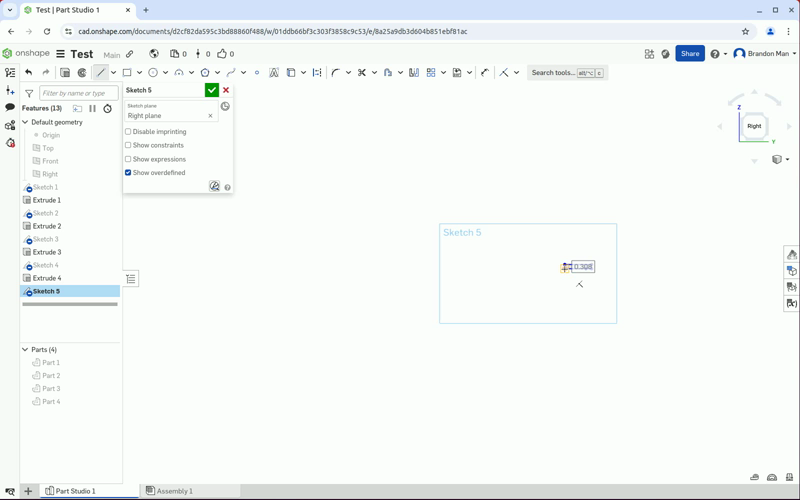
scroll(-6)
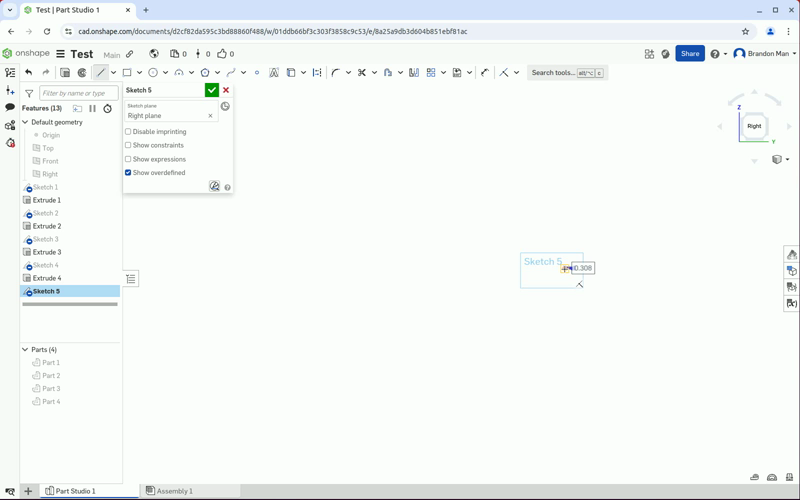
key(esc)
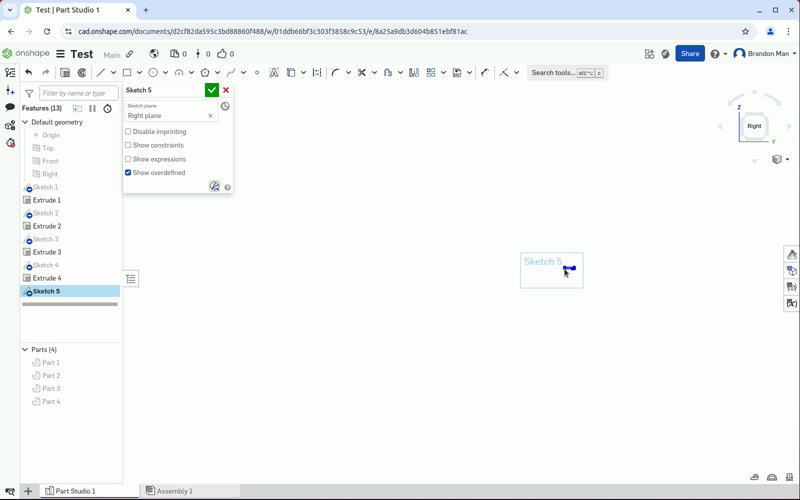
mouse_move(572, 267)
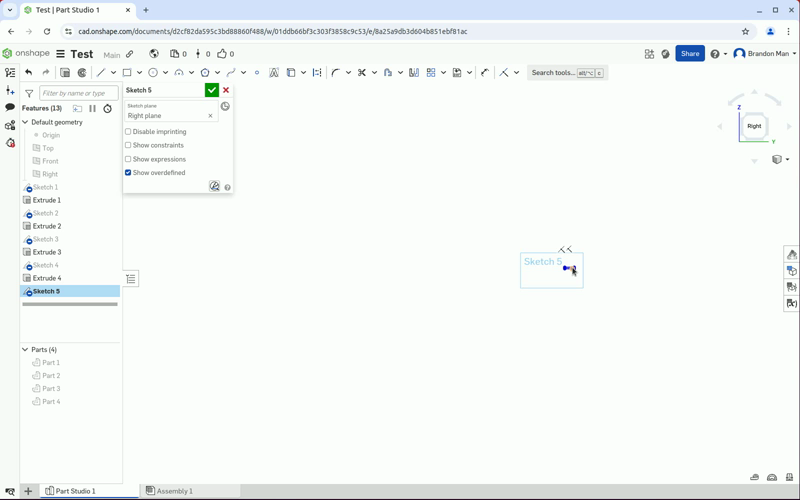
scroll(6)
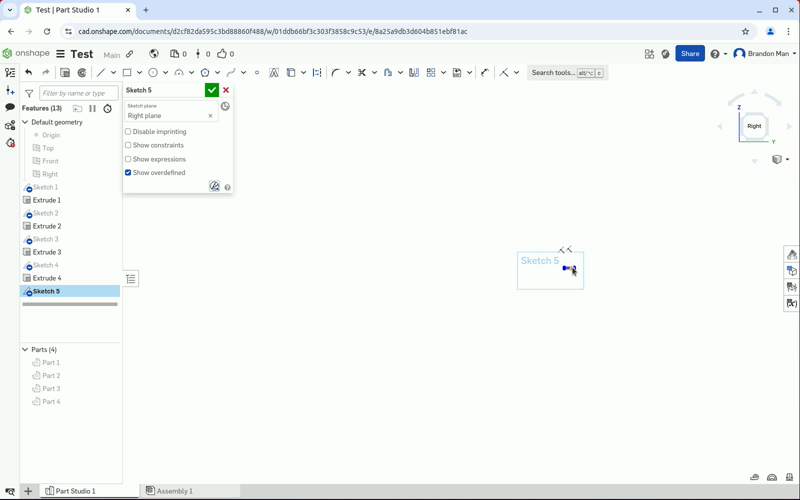
scroll(6)
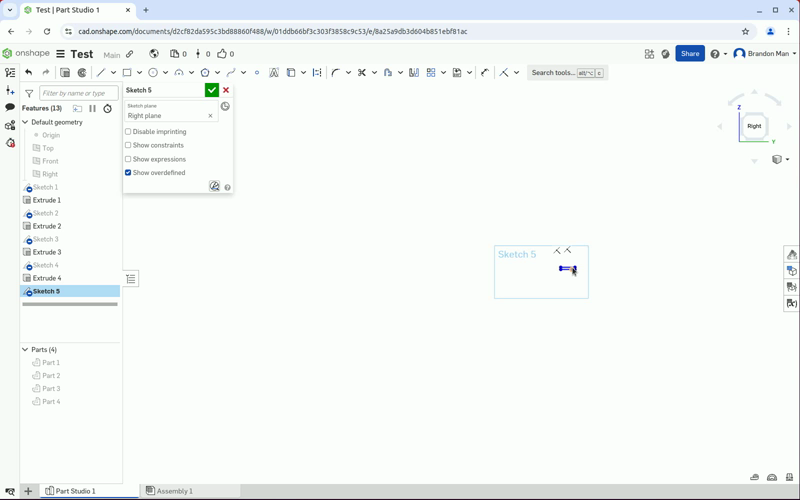
scroll(6)
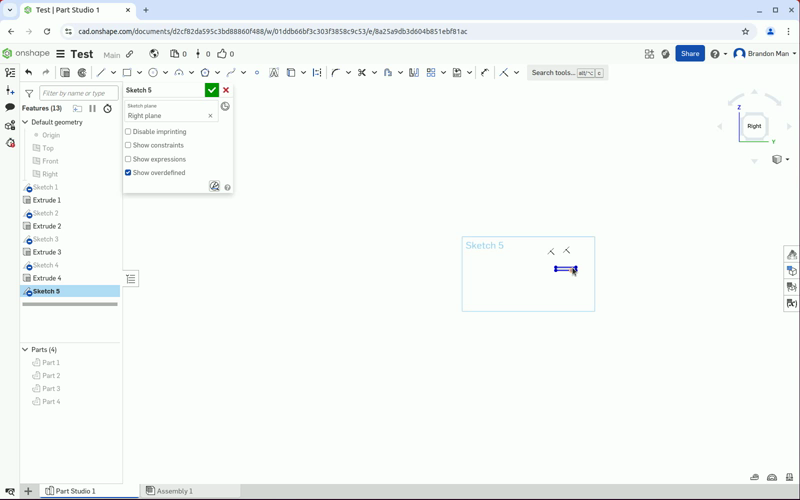
scroll(6)
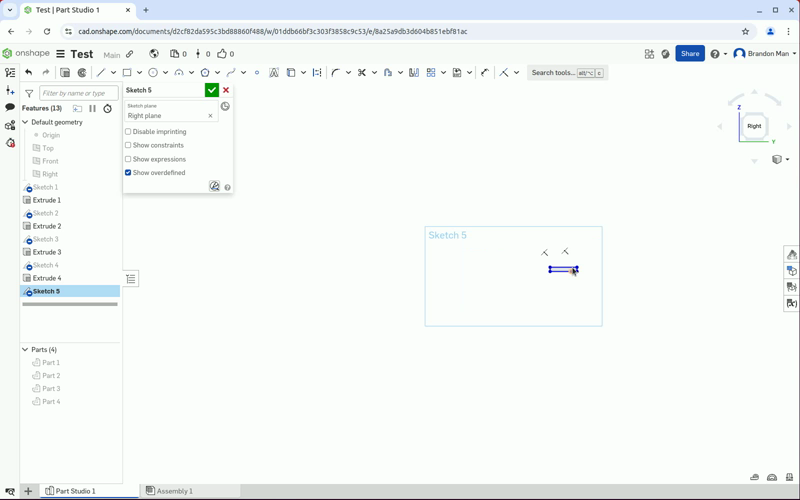
scroll(6)
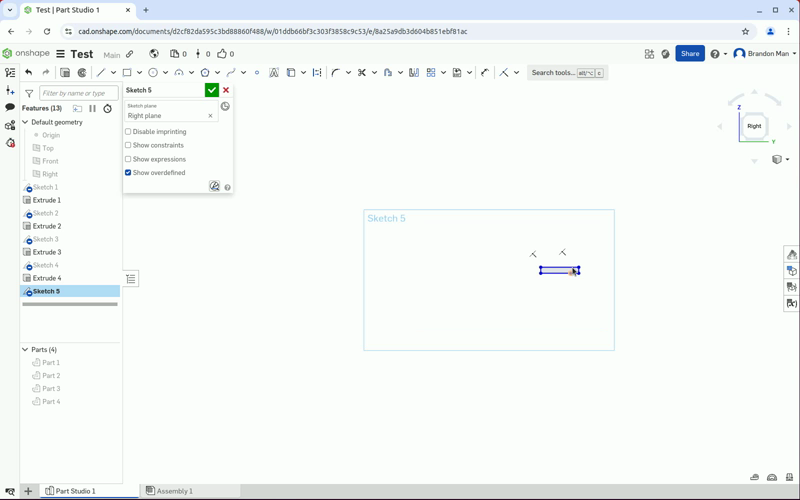
scroll(6)
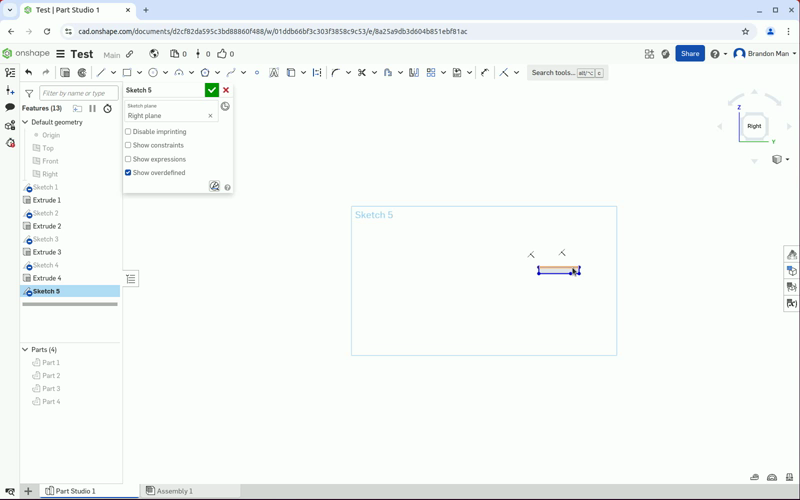
scroll(6)
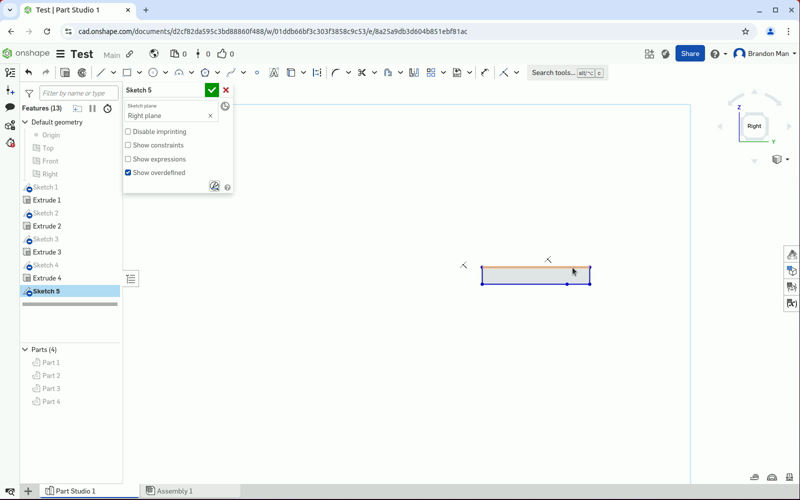
click(572, 267)
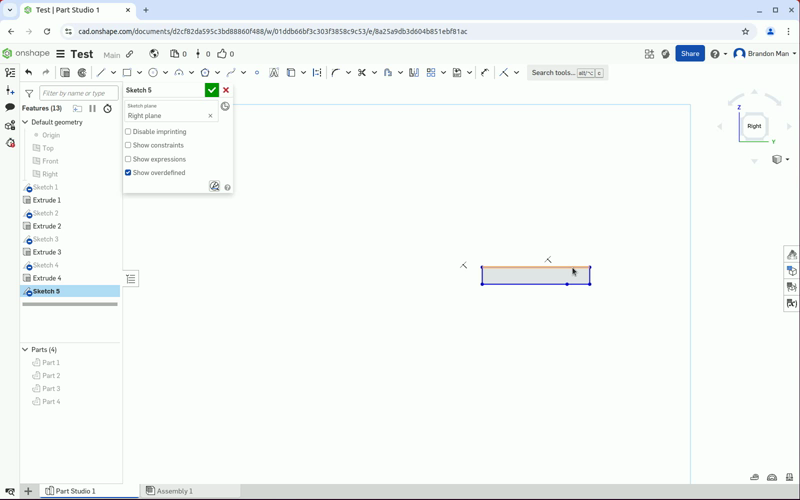
scroll(-6)
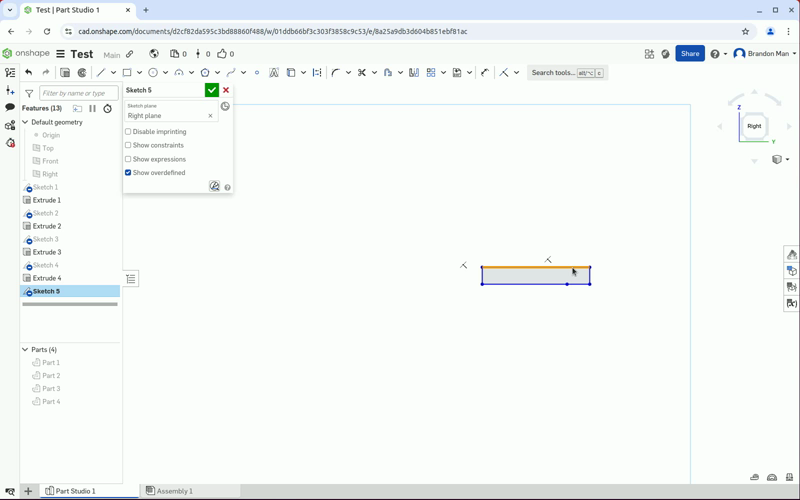
scroll(-6)
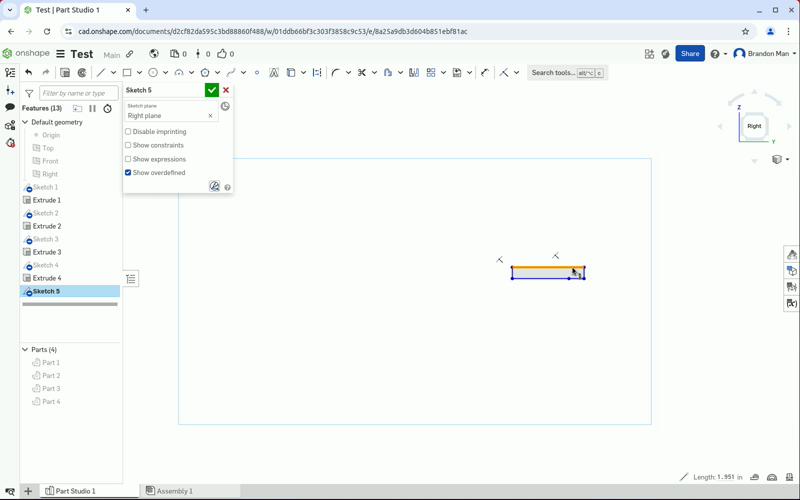
scroll(-6)
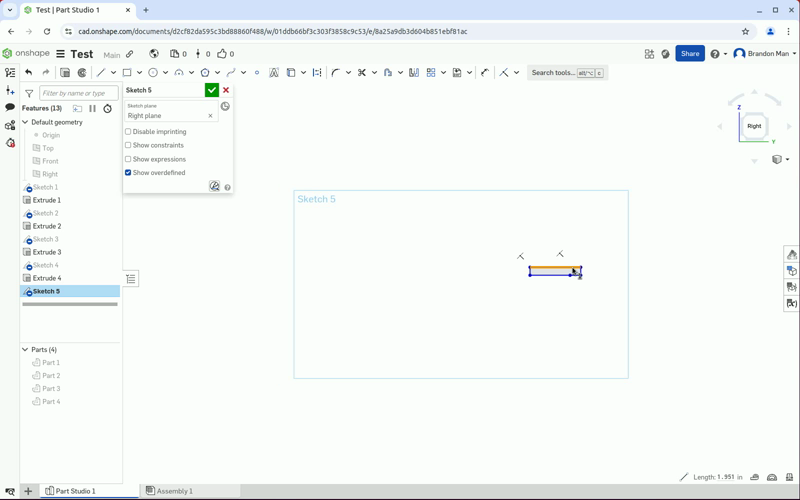
scroll(-6)
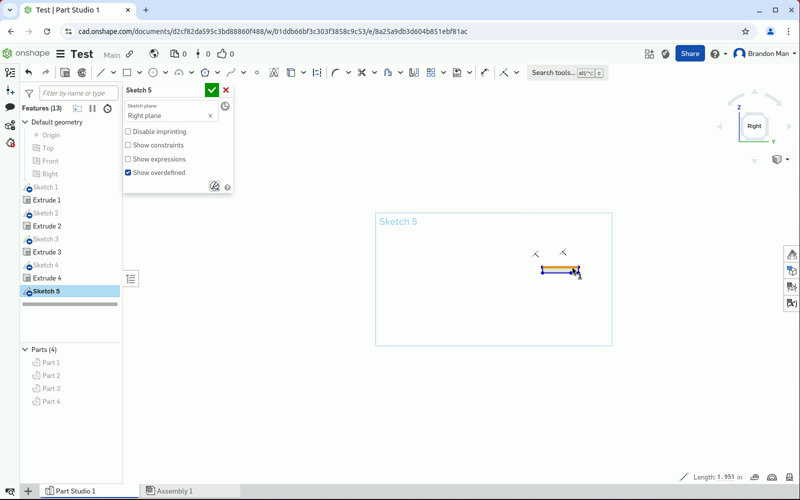
scroll(-6)
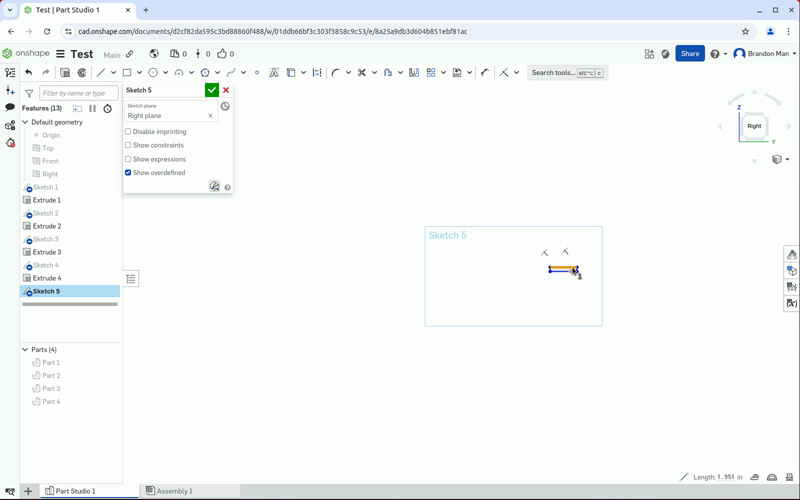
scroll(-6)
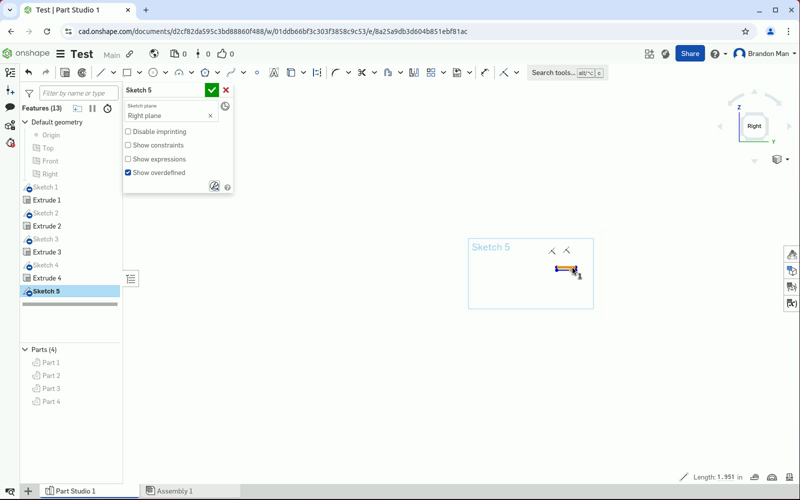
scroll(-6)
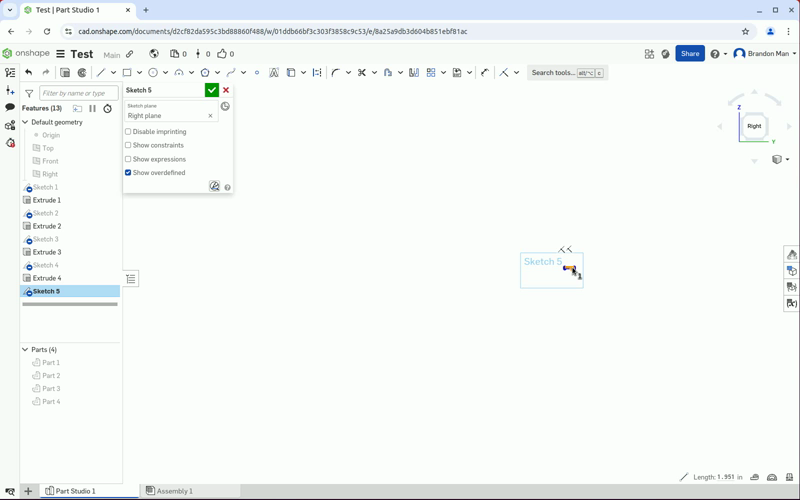
mouse_move(73, 352)
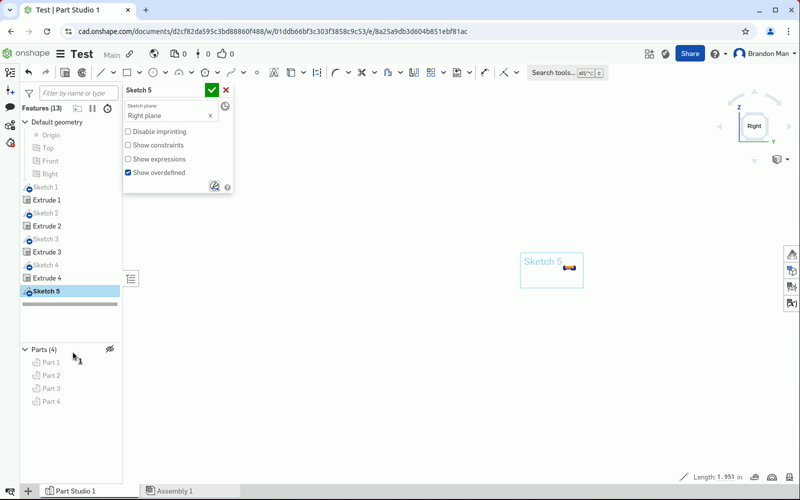
key(shift+y)
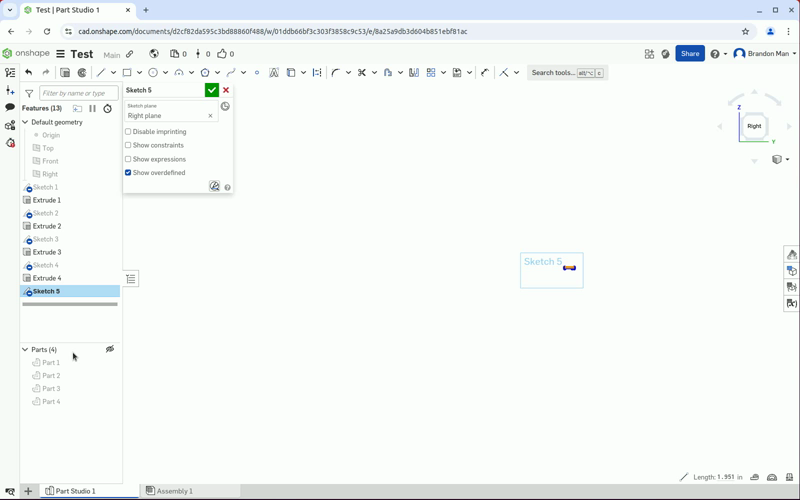
key(shift+e)
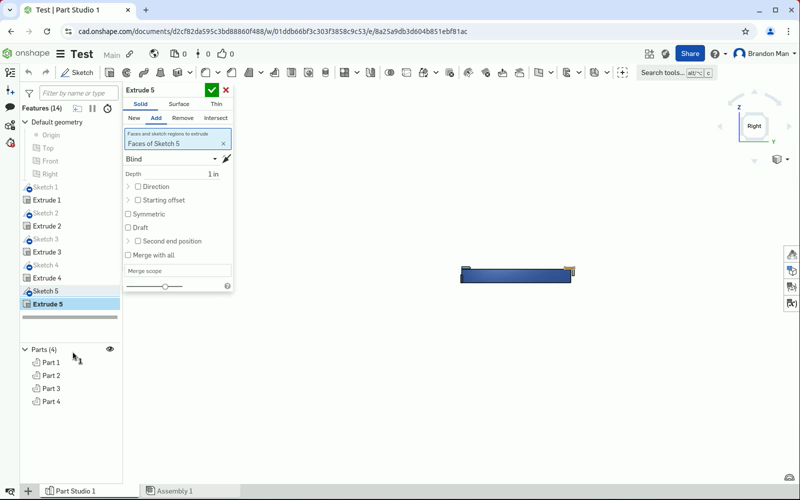
mouse_move(143, 106)
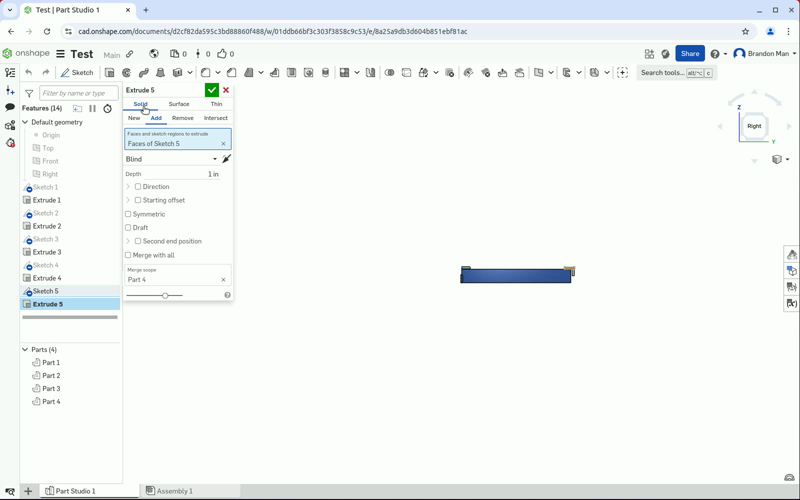
click(143, 106)
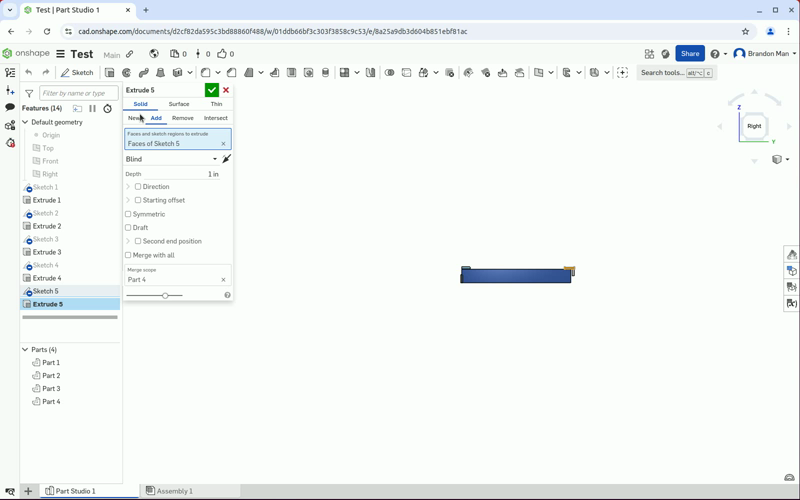
mouse_move(137, 120)
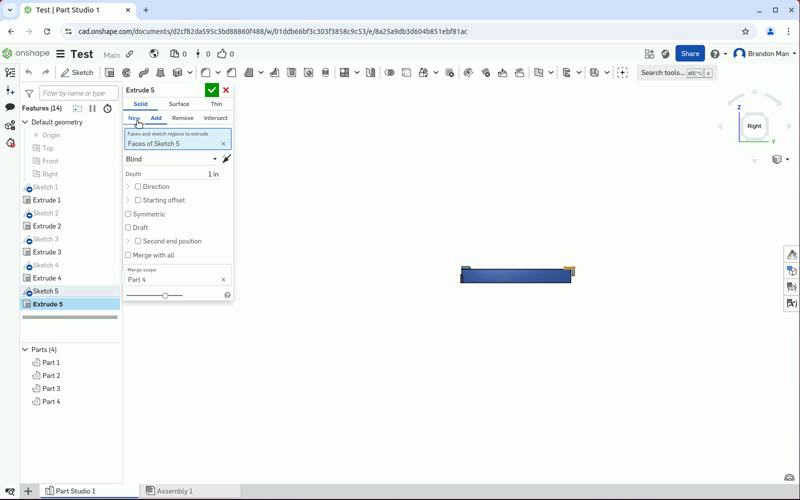
click(137, 120)
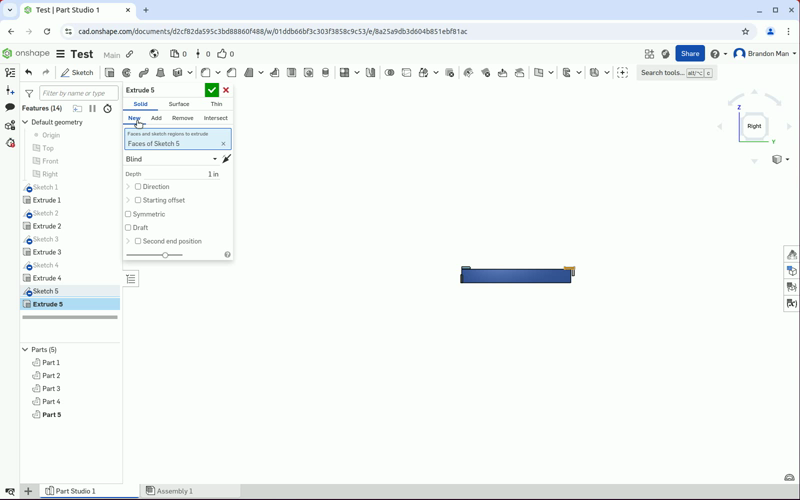
key(tab, 4)
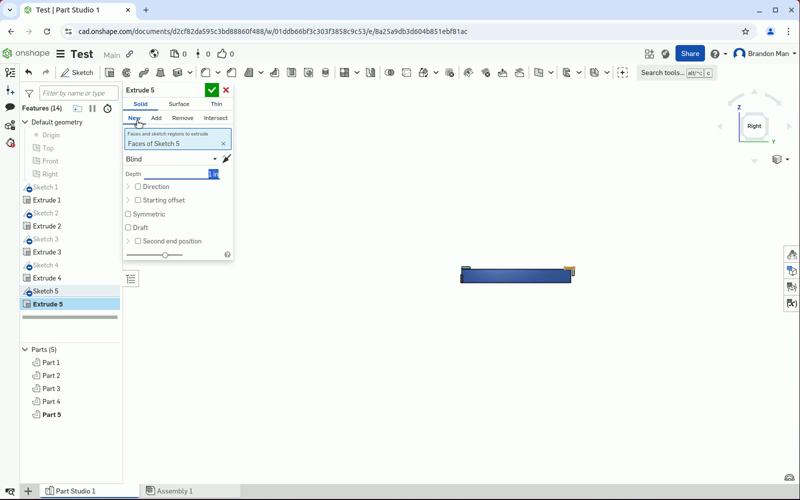
text(0.241)
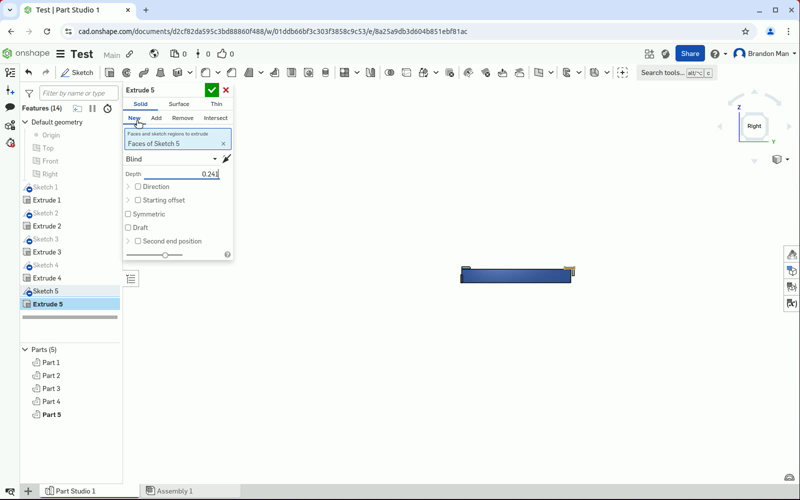
key(enter)
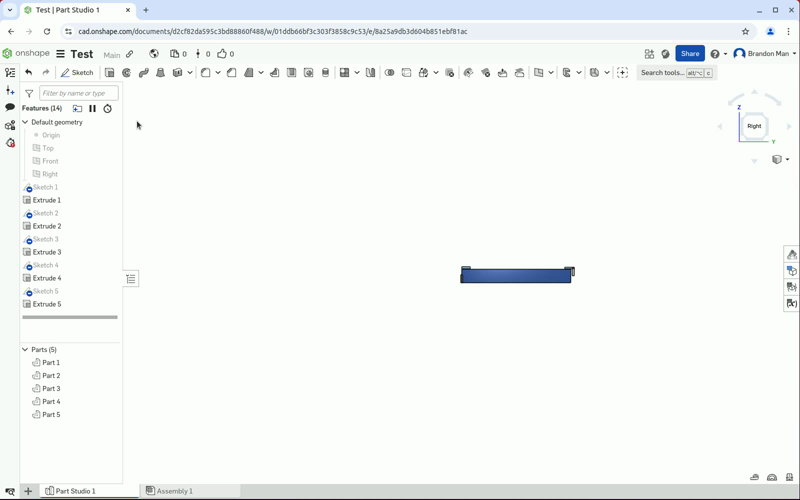
key(shift+h)
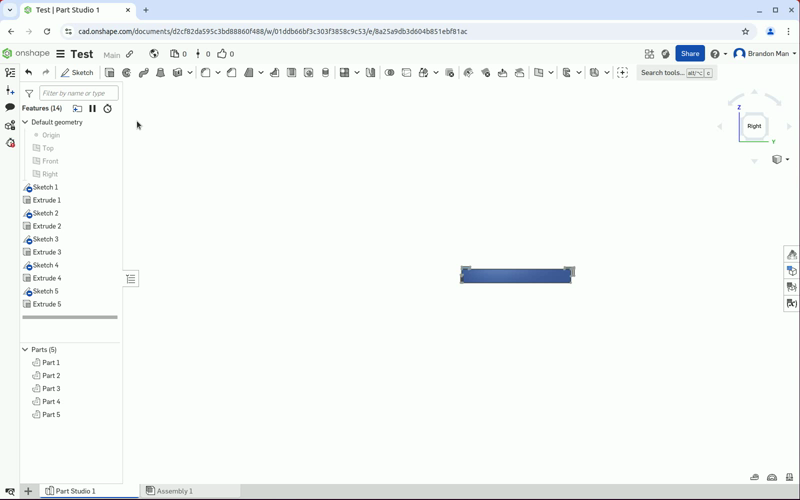
key(shift+h)
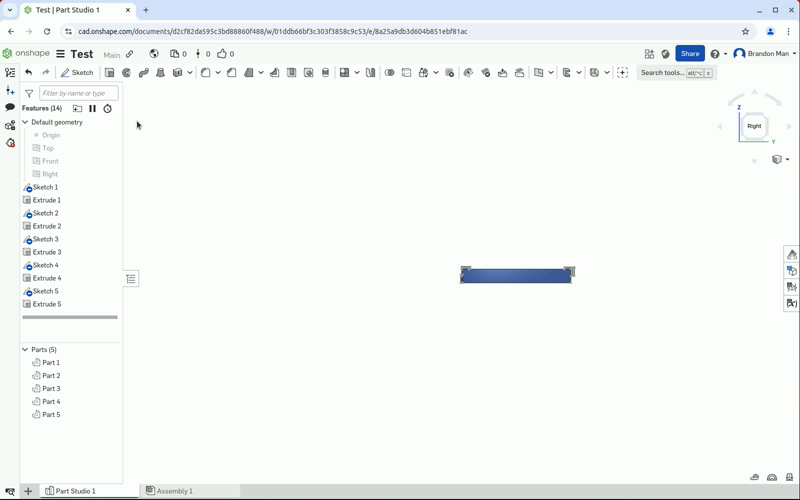
key(shift+7)
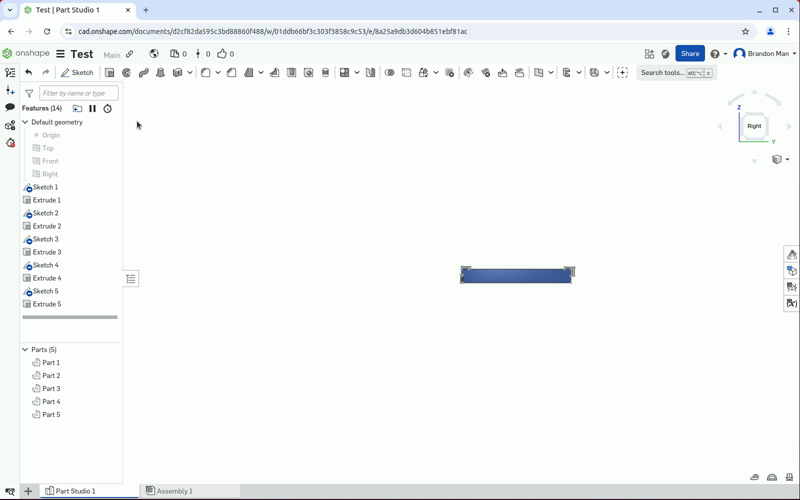
key(right, 2)
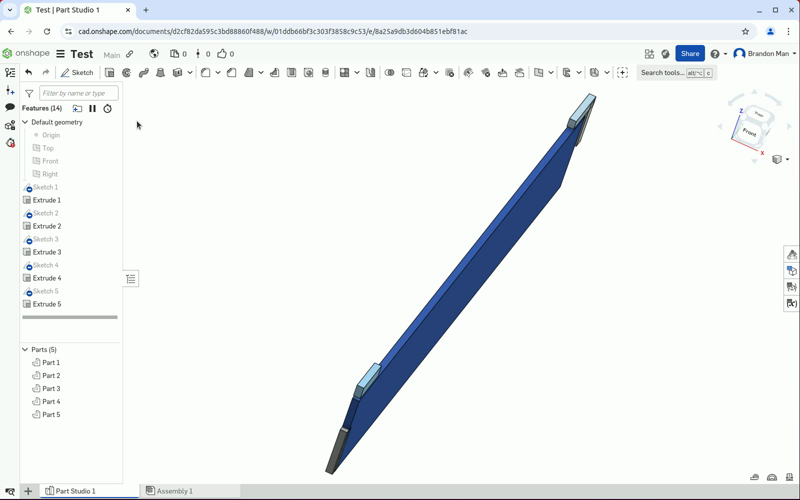
key(down, 2)
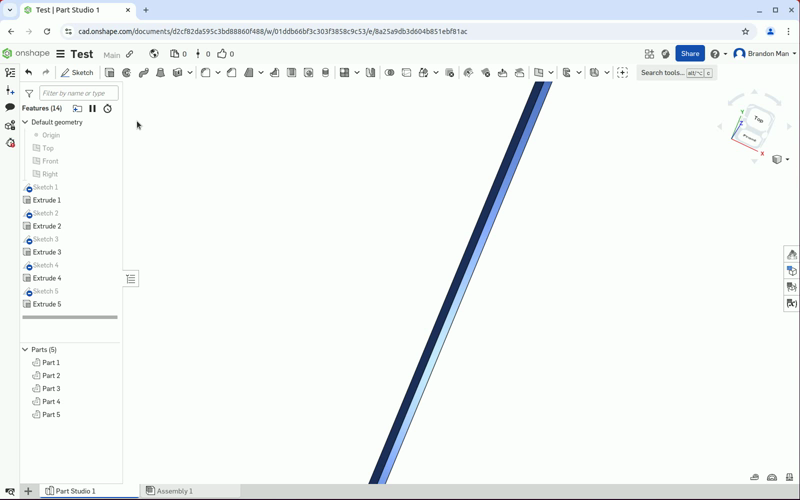
key(up, 2)
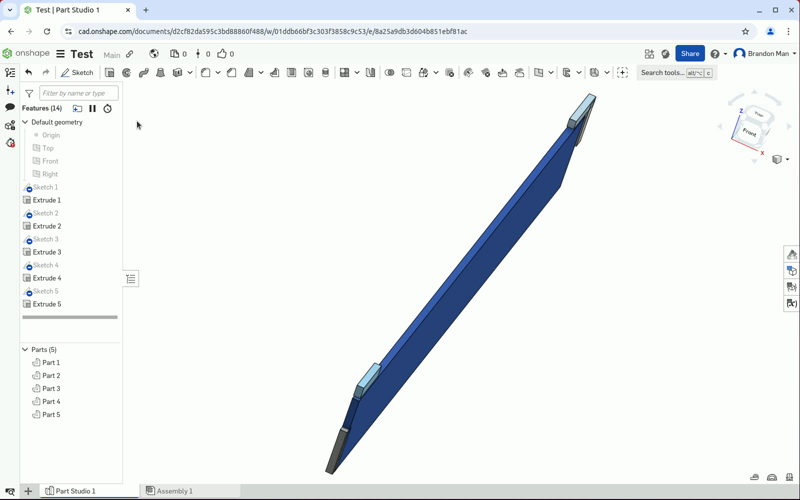
key(left, 2)
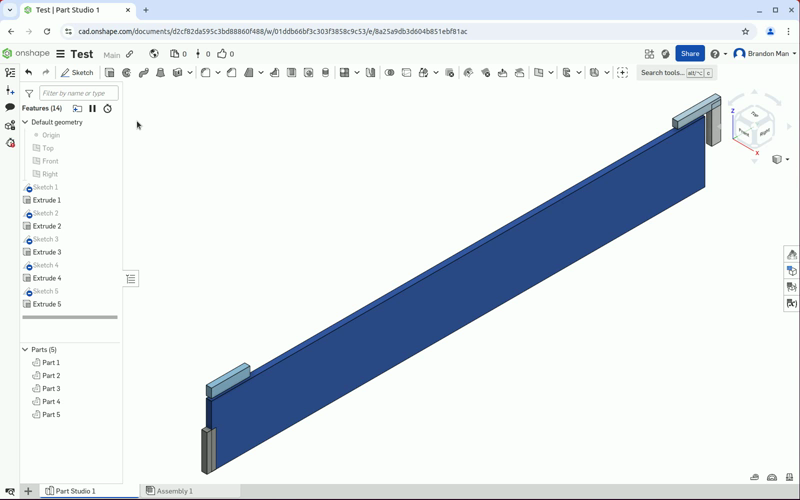
mouse_move(73, 189)
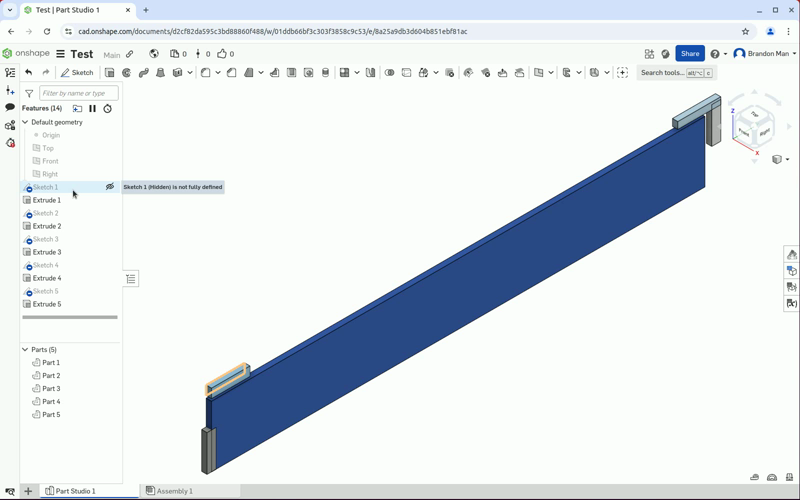
click(73, 189)